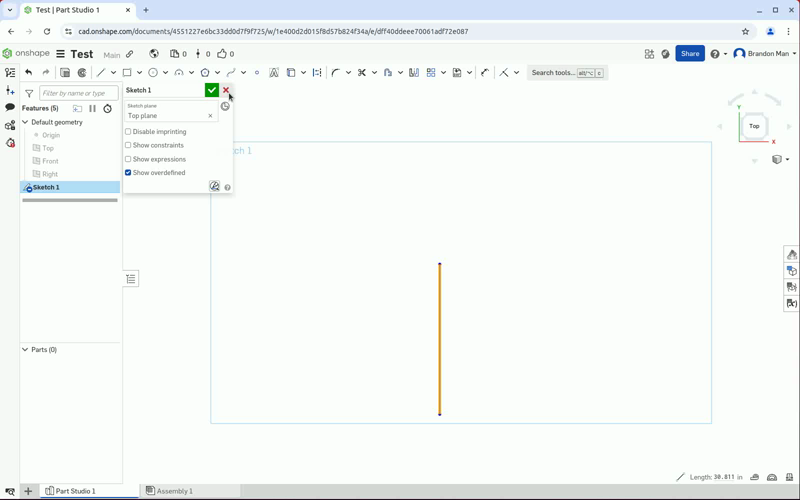
key(shift+h)
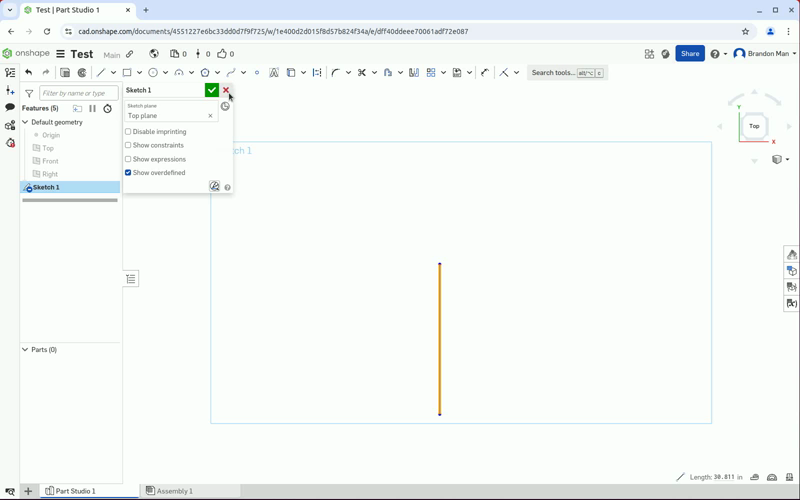
key(shift+s)
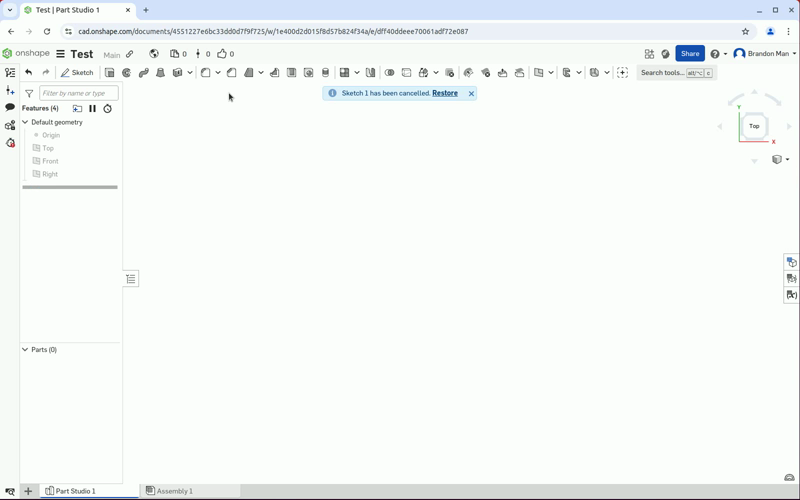
mouse_move(73, 150)
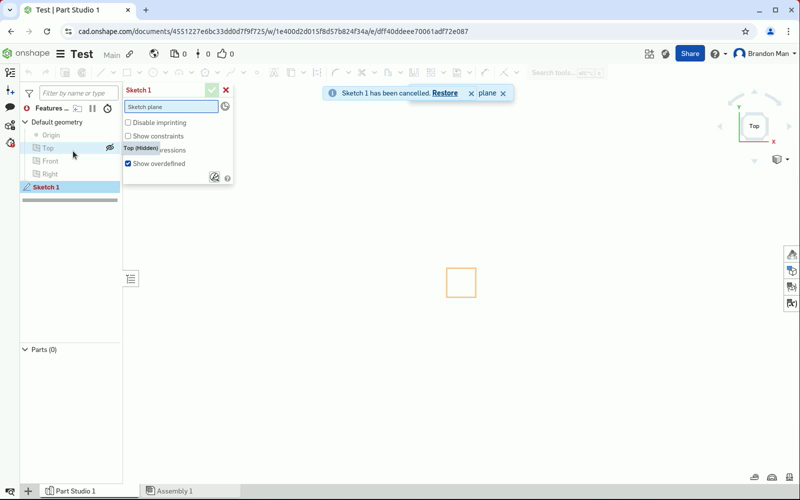
click(73, 150)
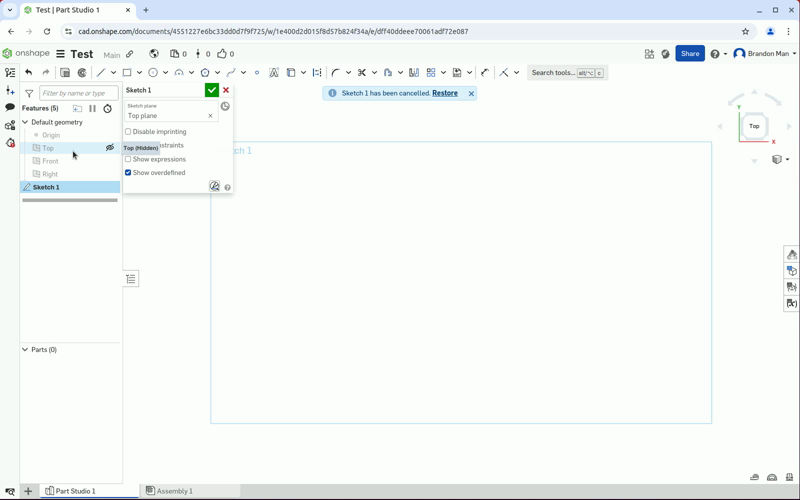
mouse_move(73, 352)
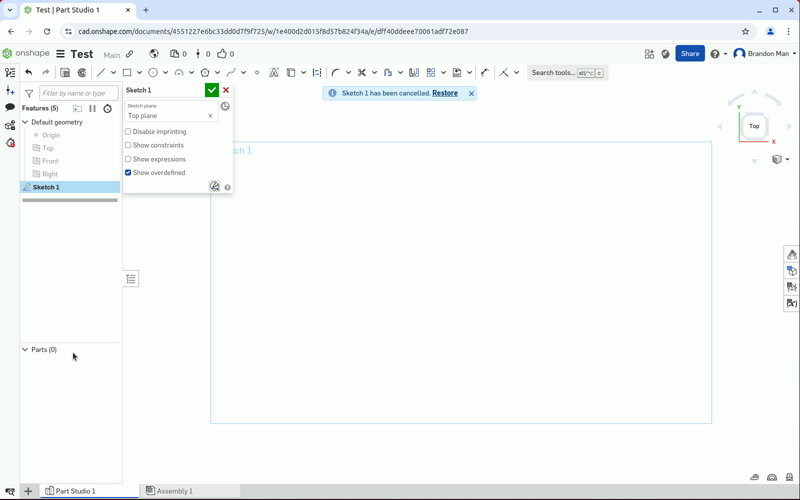
key(y)
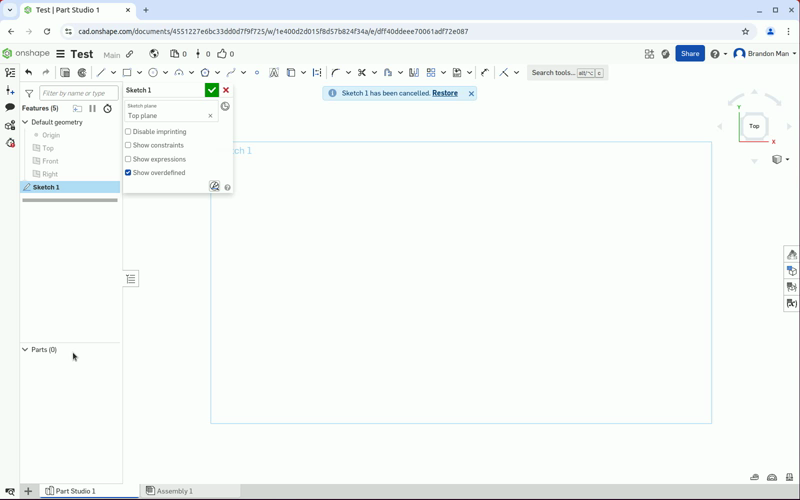
key(l)
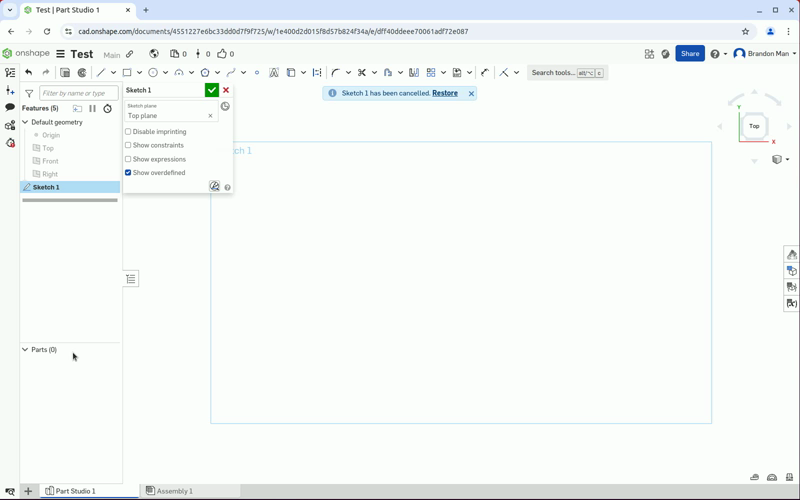
key_down(shift)
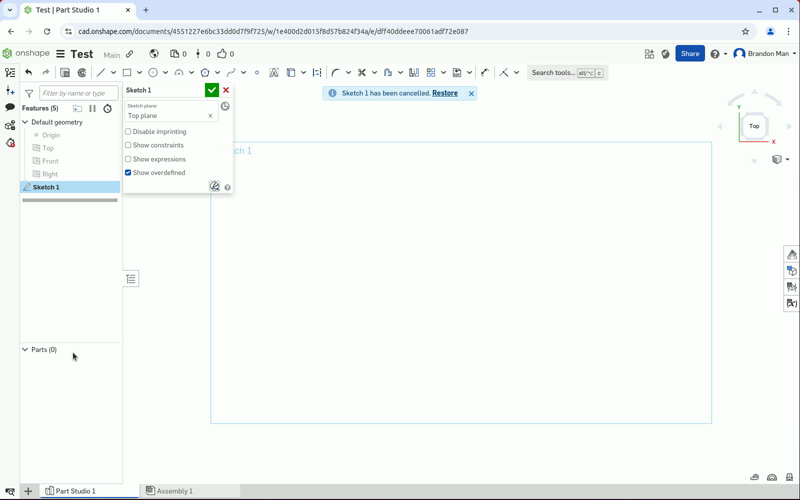
mouse_move(351, 335)
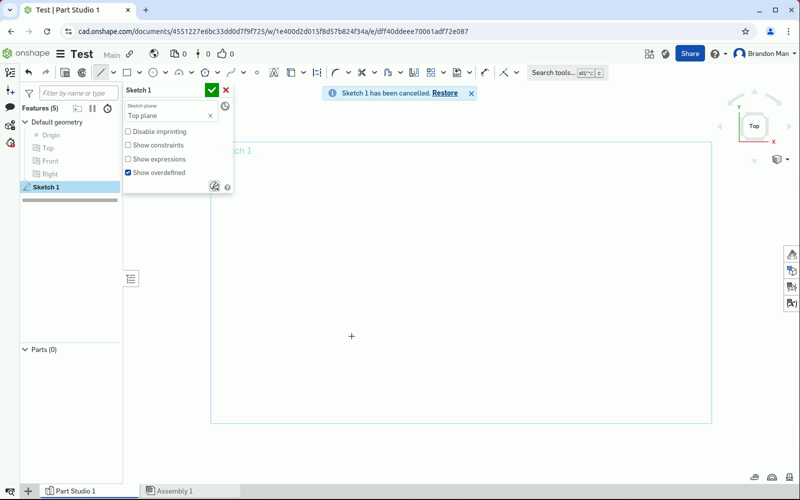
click(351, 335)
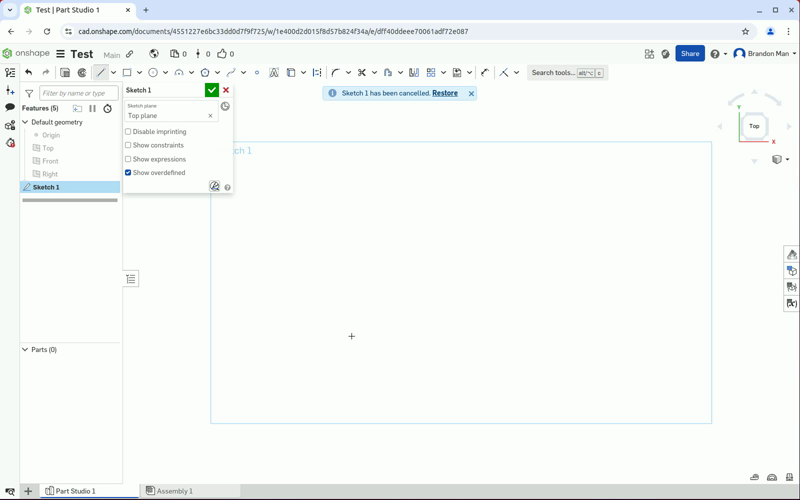
key_up(shift)
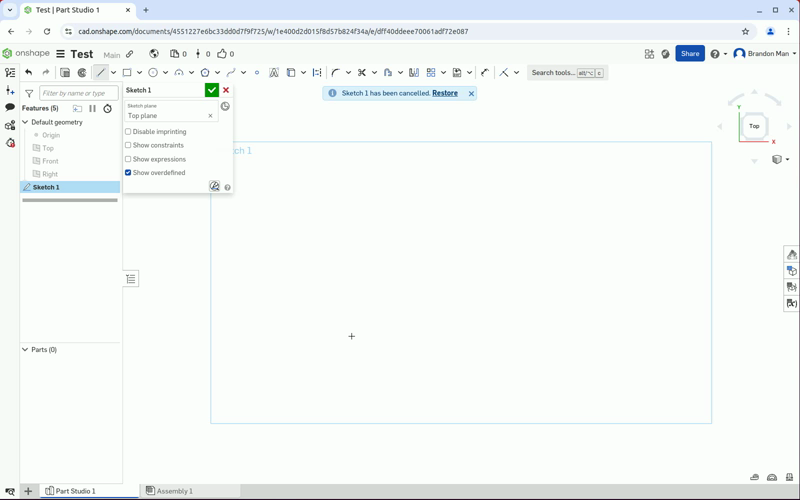
key_down(shift)
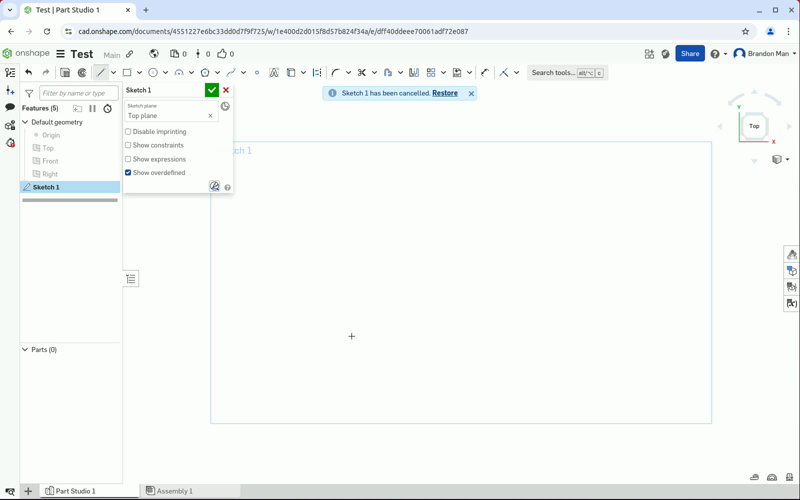
mouse_move(569, 335)
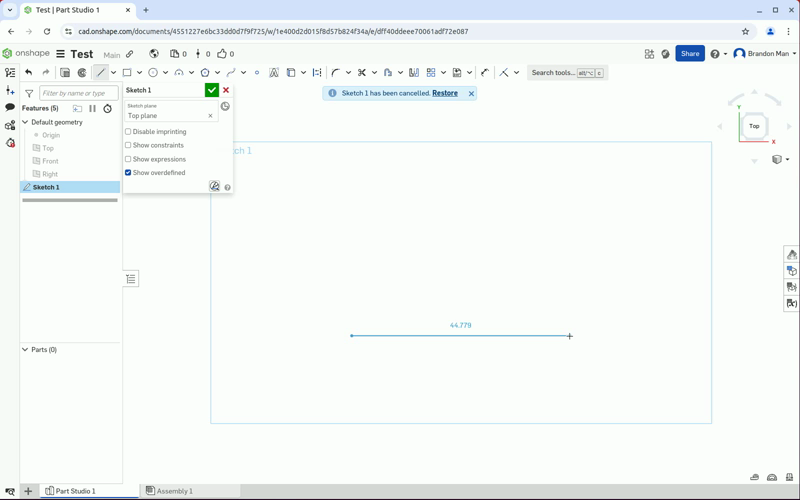
click(569, 335)
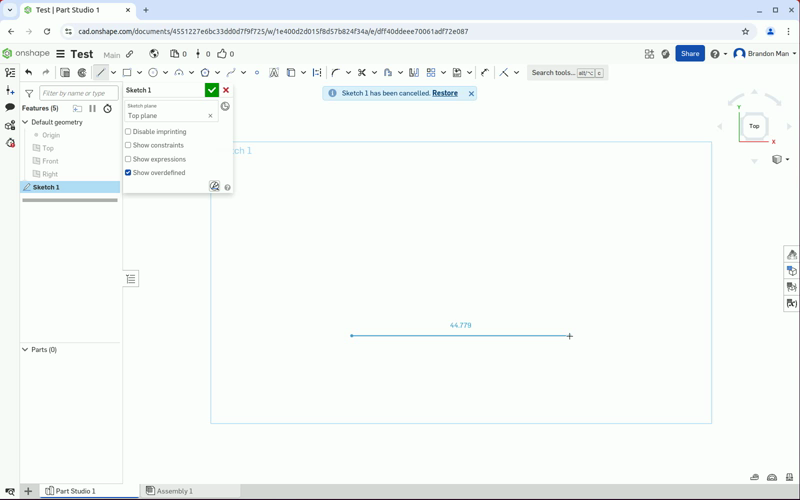
key_up(shift)
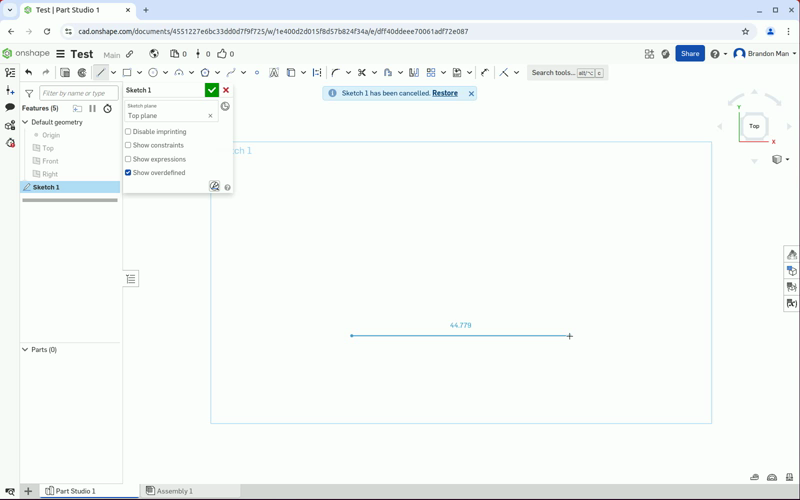
key_down(shift)
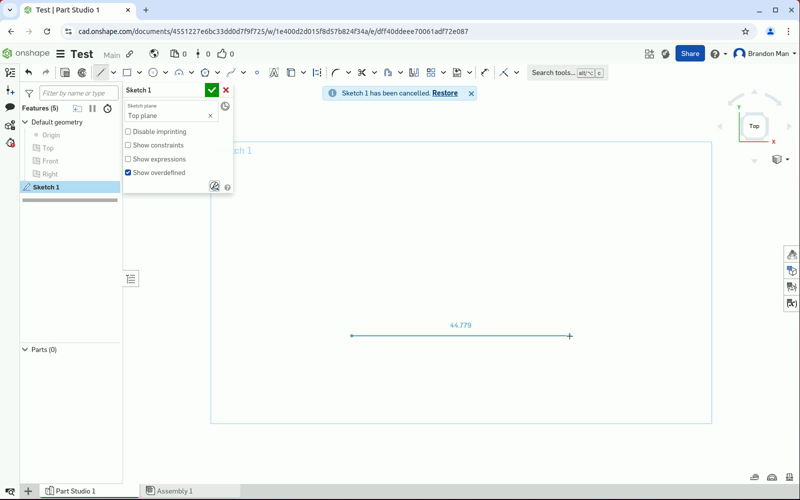
mouse_move(569, 230)
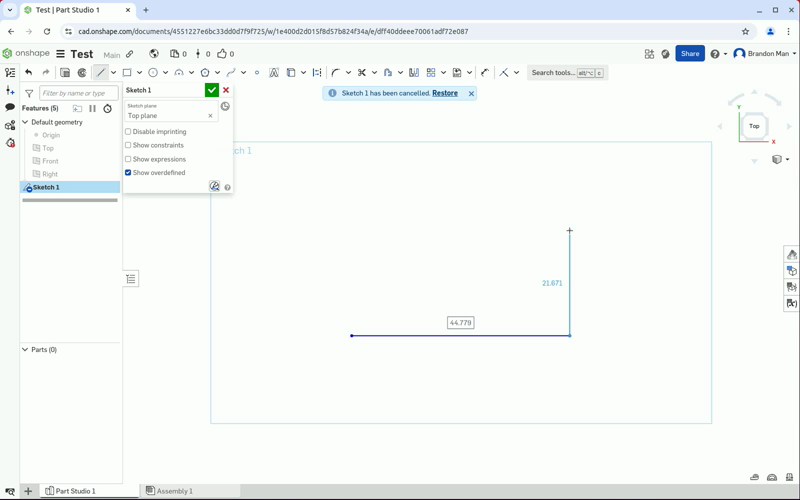
click(569, 230)
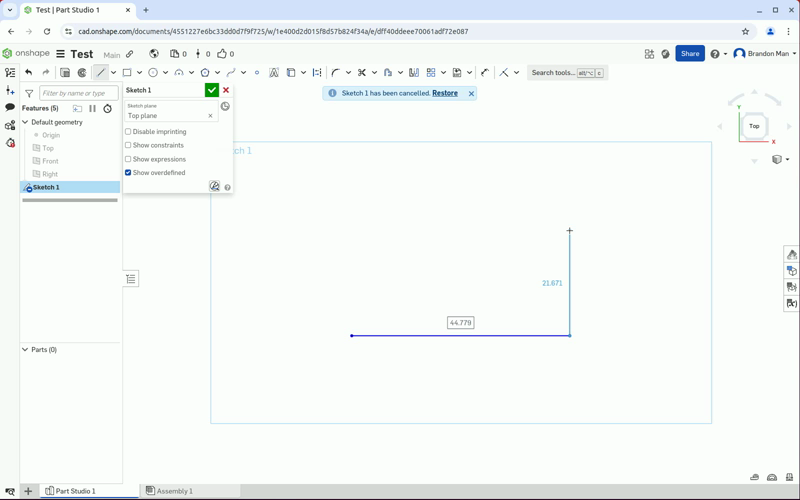
key_up(shift)
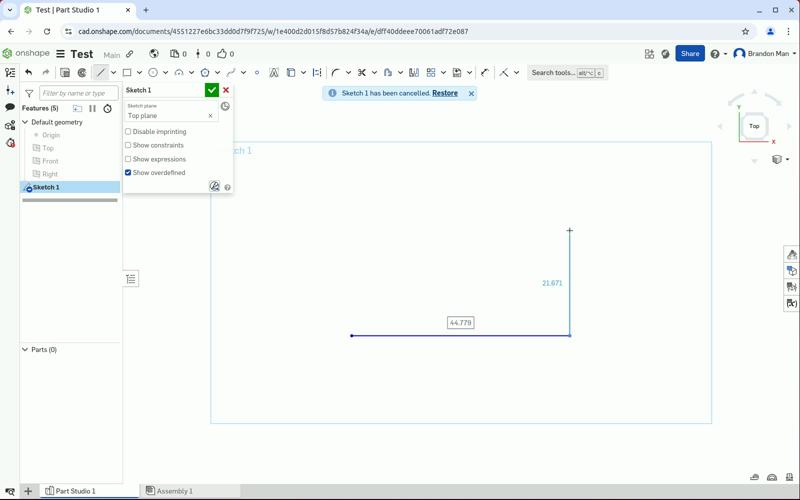
key_down(shift)
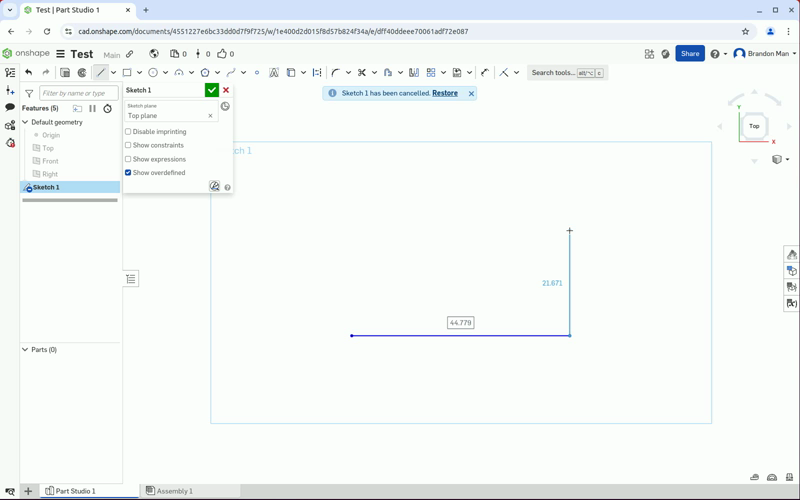
mouse_move(351, 230)
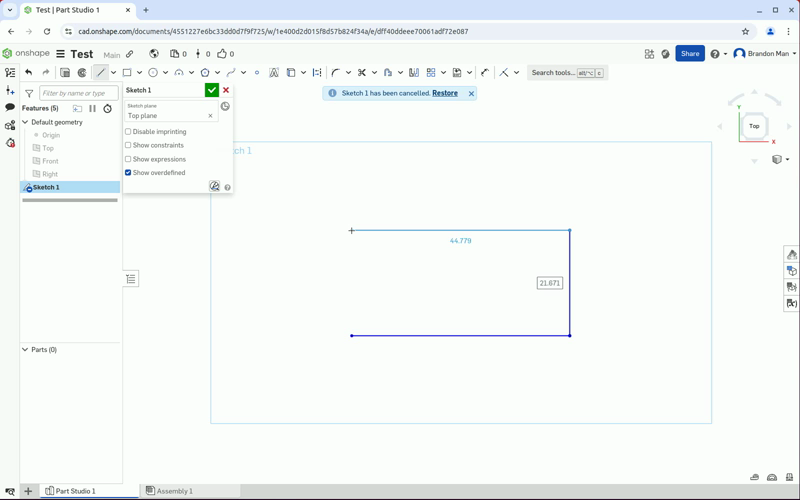
click(351, 230)
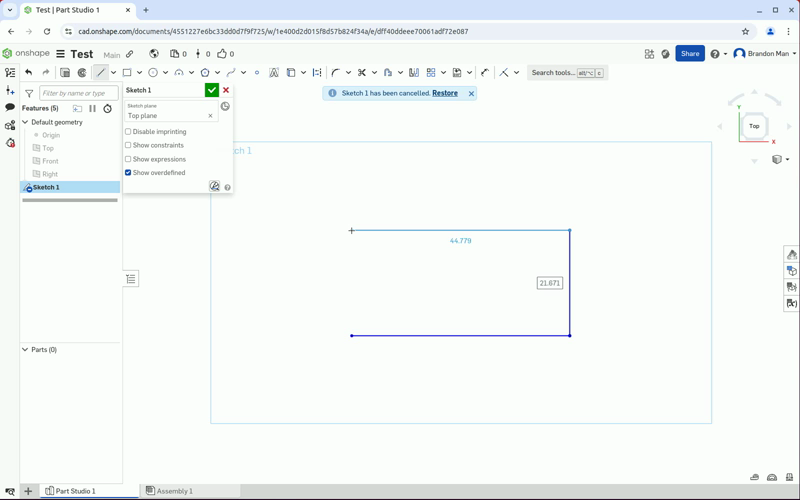
key_up(shift)
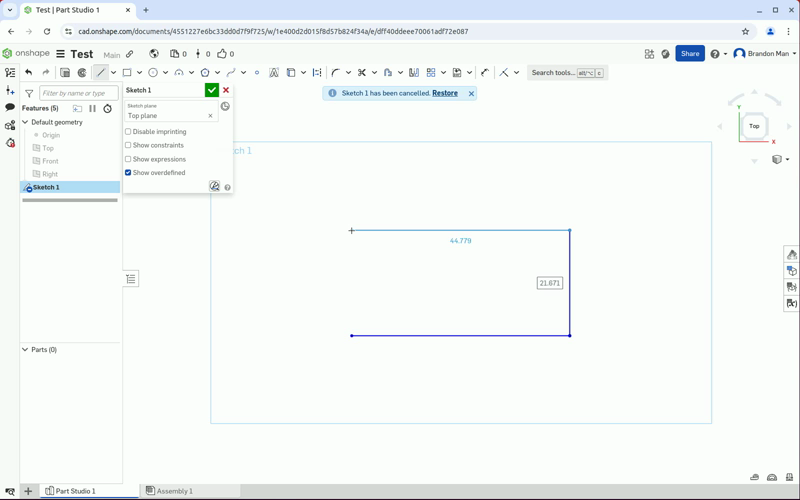
key_down(shift)
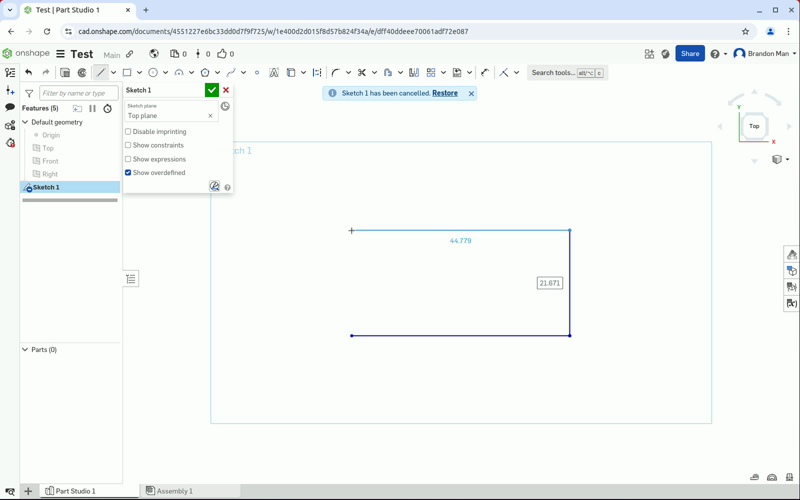
mouse_move(351, 335)
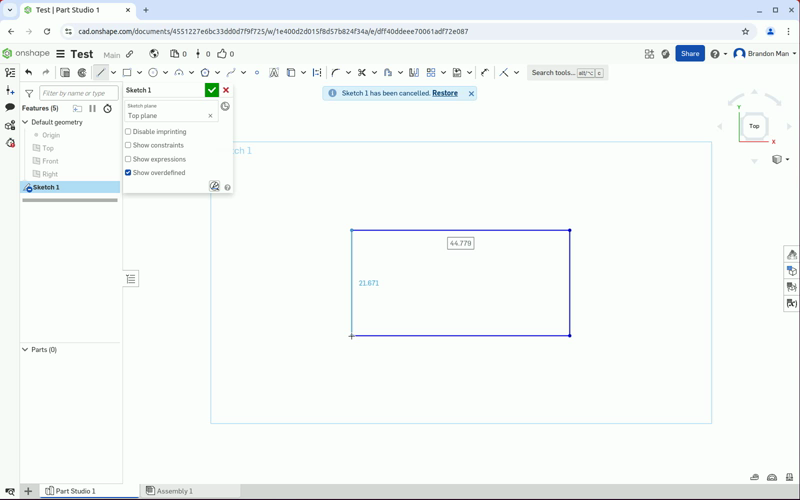
key_up(shift)
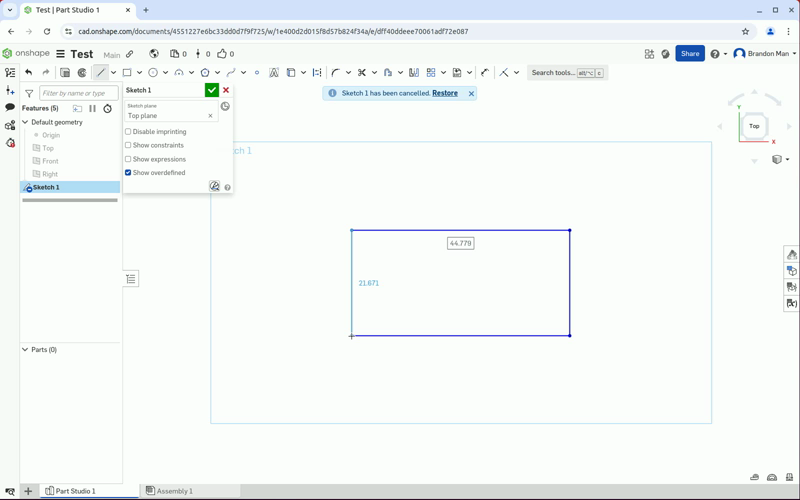
click(351, 335)
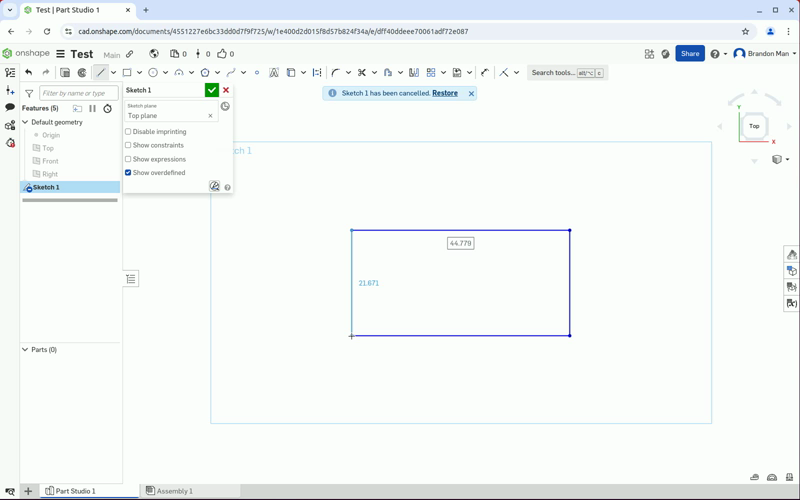
key(esc)
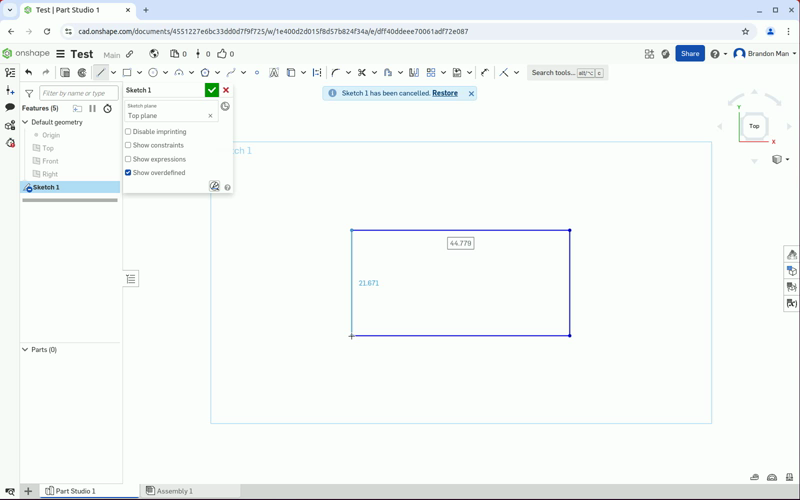
mouse_move(534, 306)
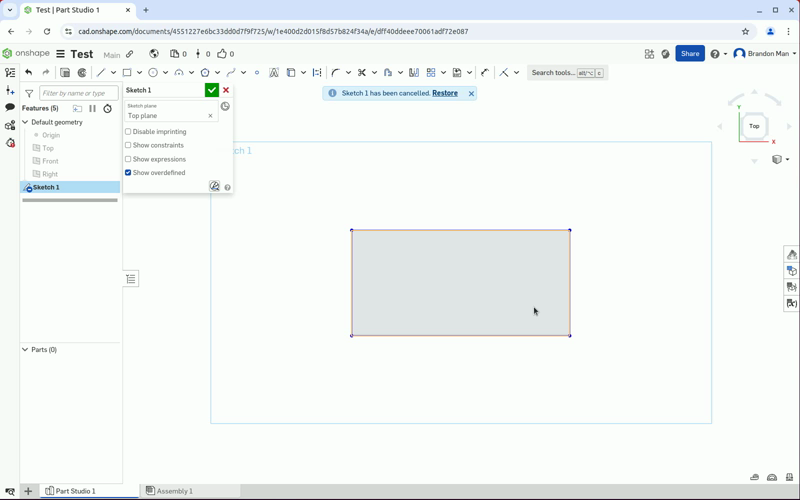
click(534, 306)
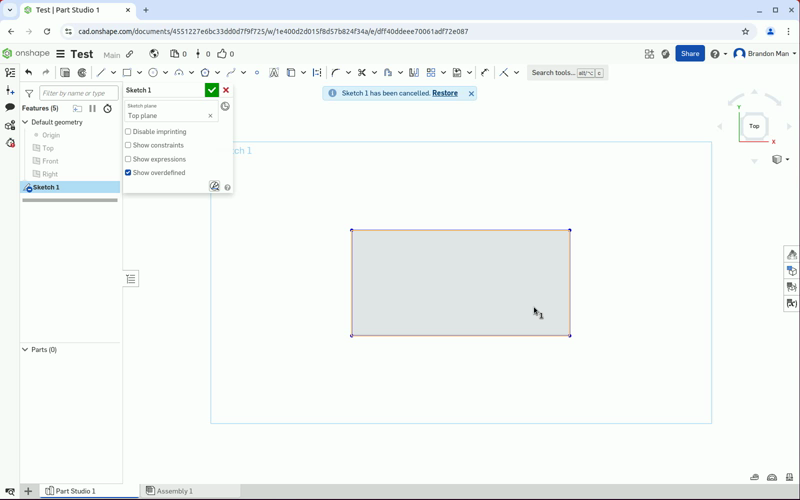
mouse_move(73, 352)
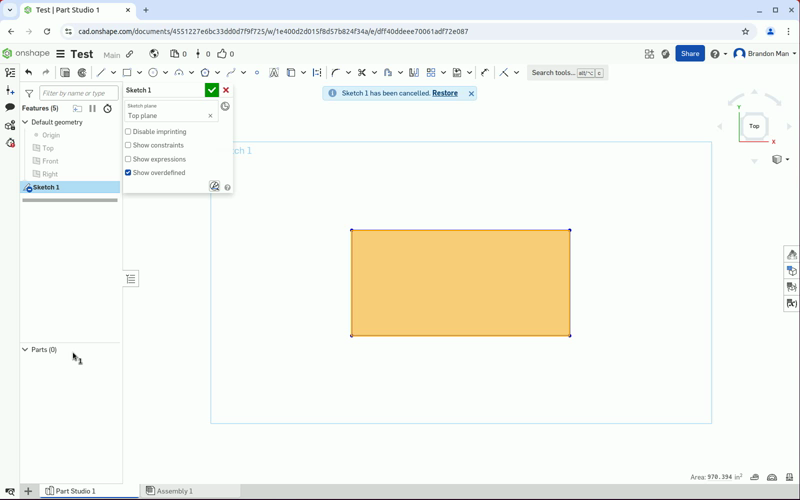
key(shift+y)
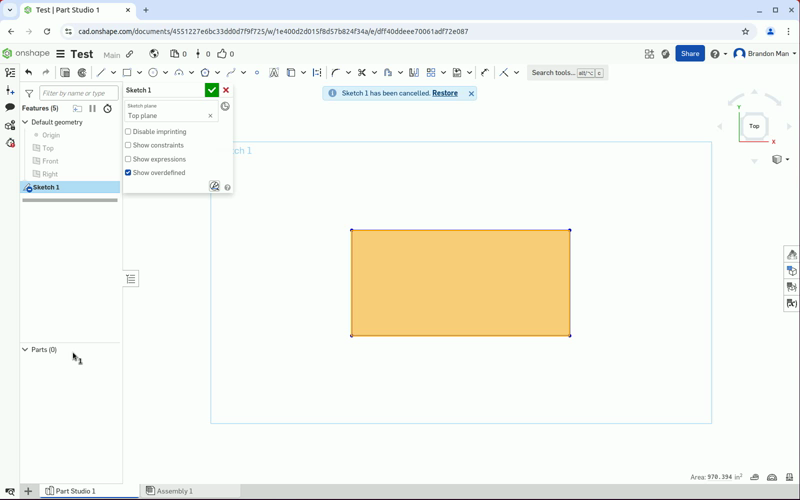
key(shift+e)
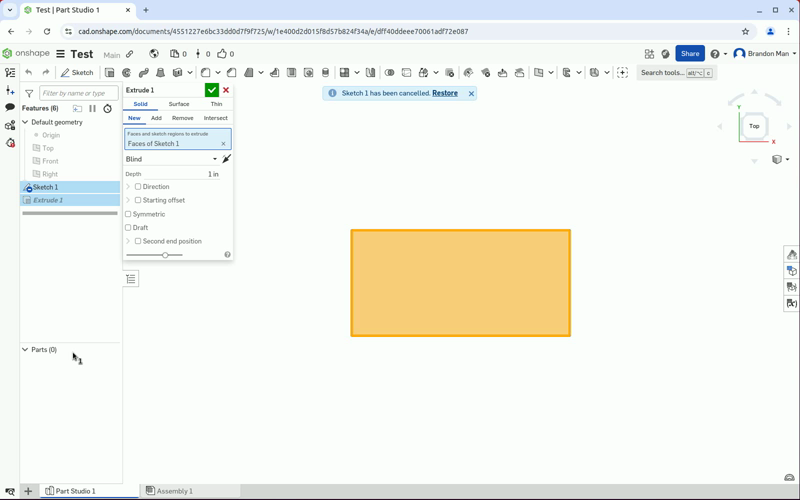
mouse_move(143, 106)
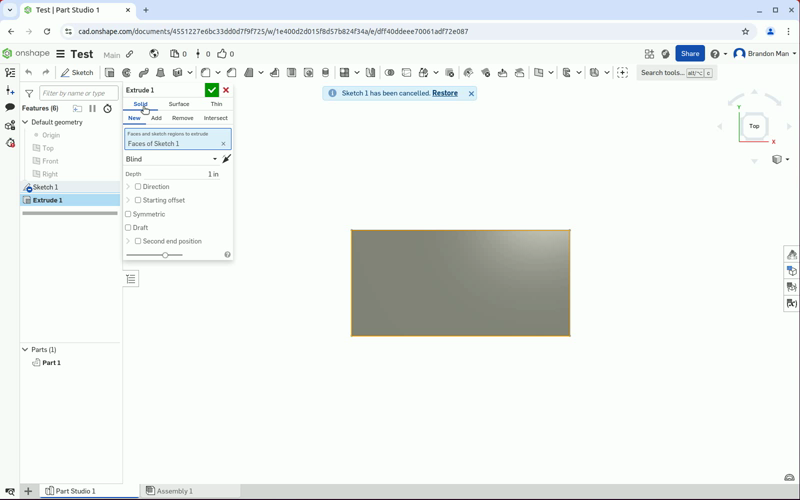
click(143, 106)
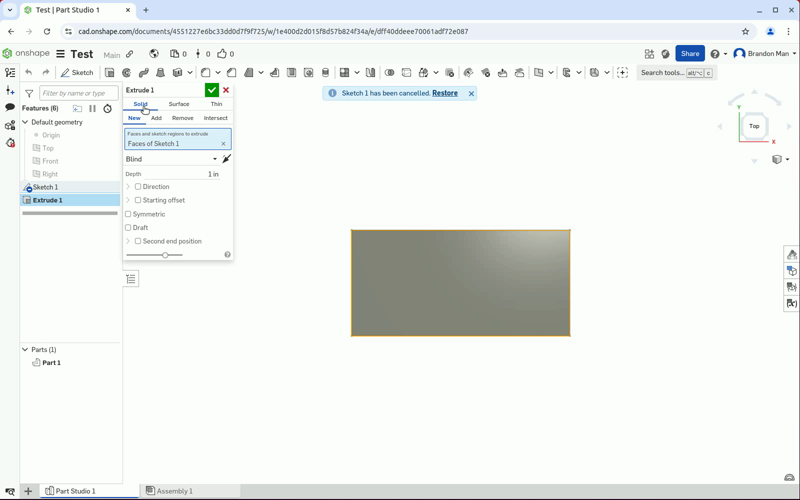
mouse_move(137, 120)
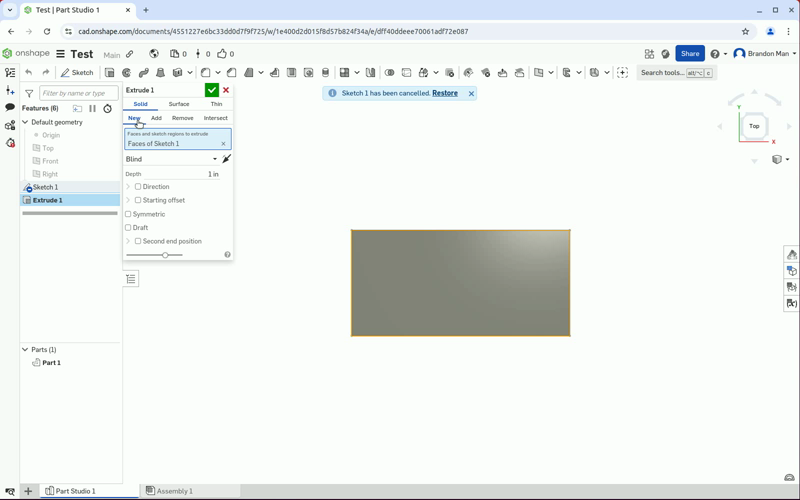
click(137, 120)
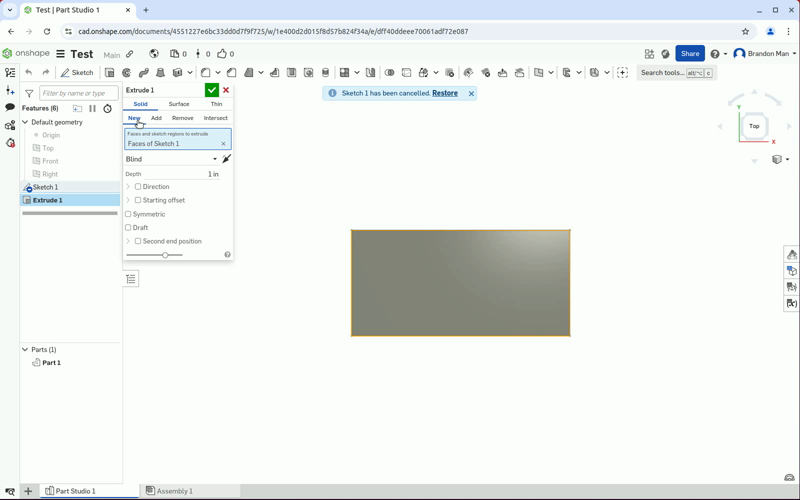
key(tab, 4)
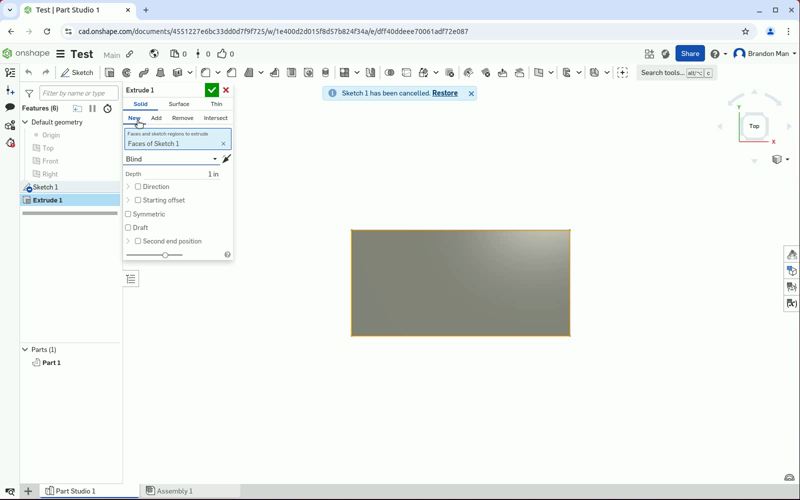
text(4.574)
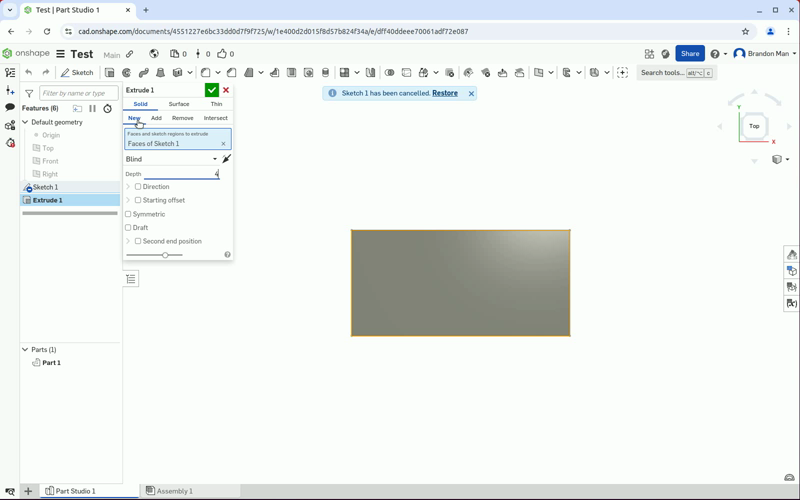
key(enter)
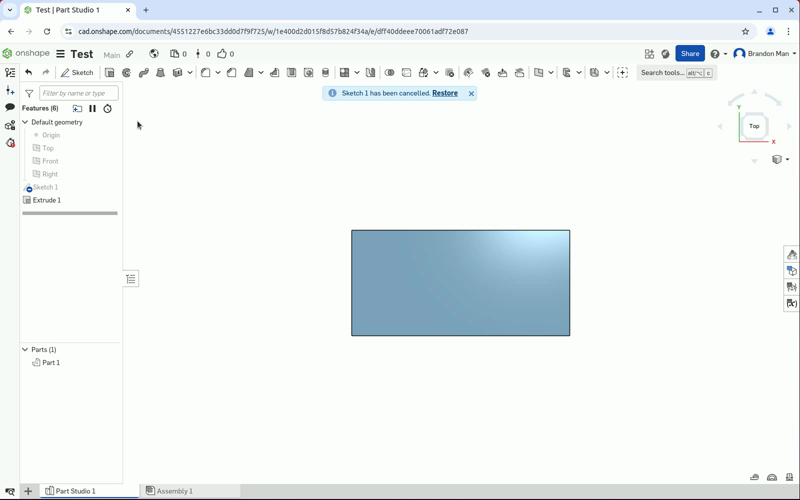
key(shift+h)
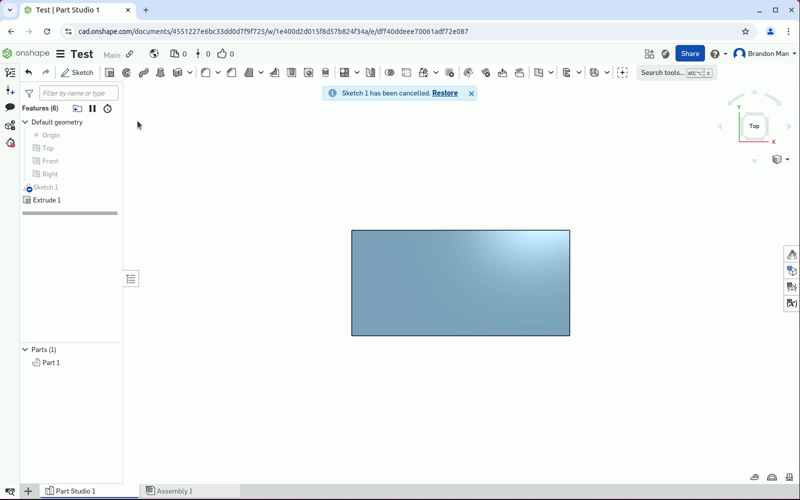
key(shift+h)
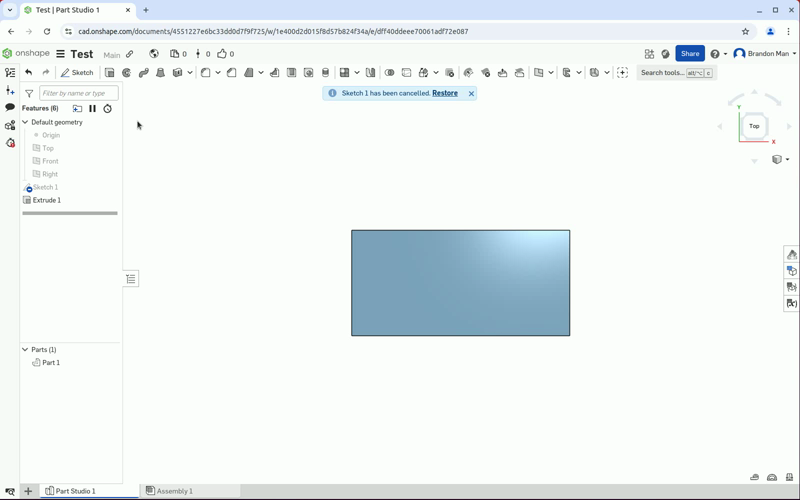
mouse_move(73, 189)
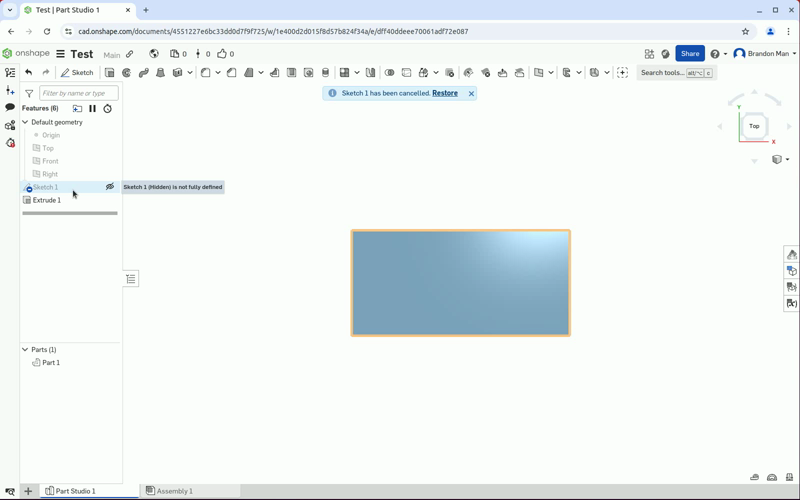
click(73, 189)
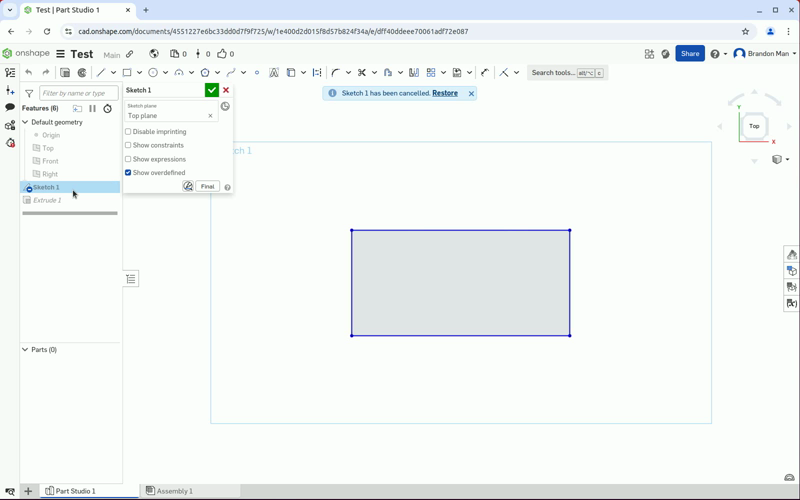
mouse_move(229, 92)
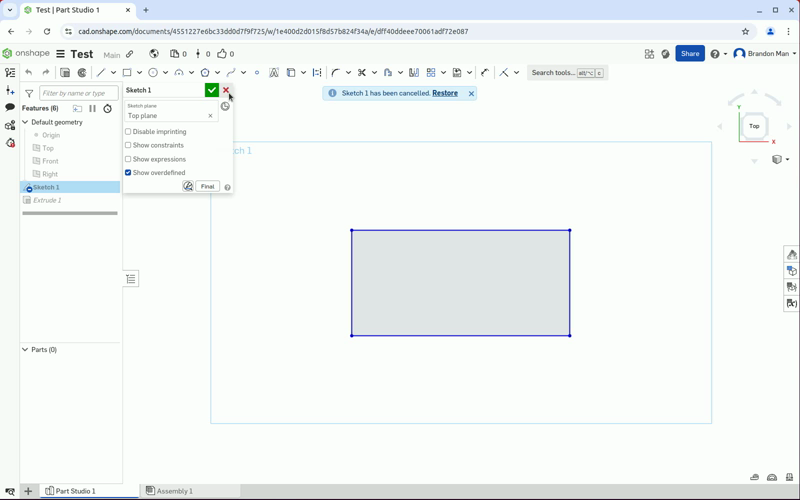
click(229, 92)
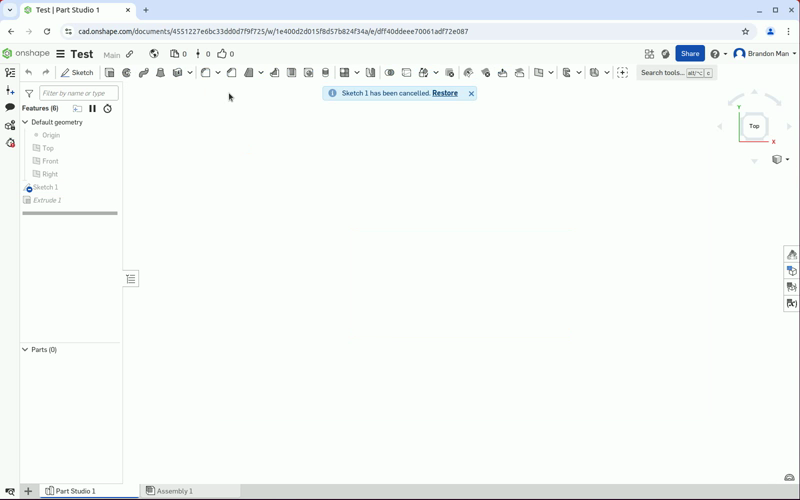
mouse_move(73, 352)
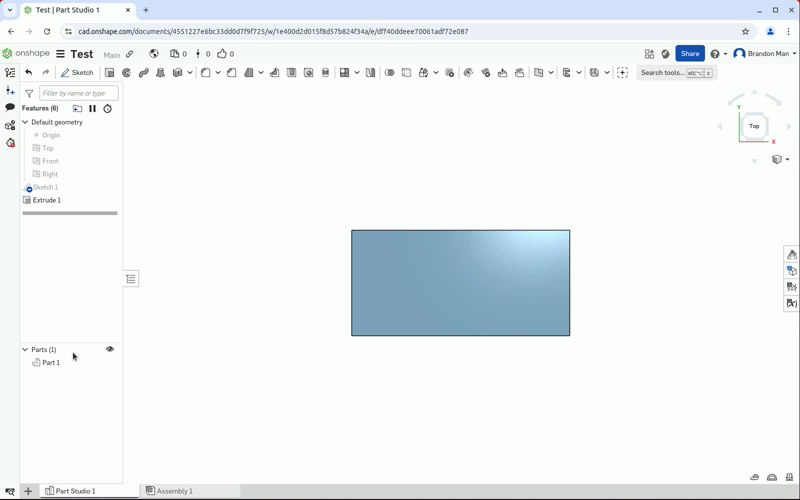
key(y)
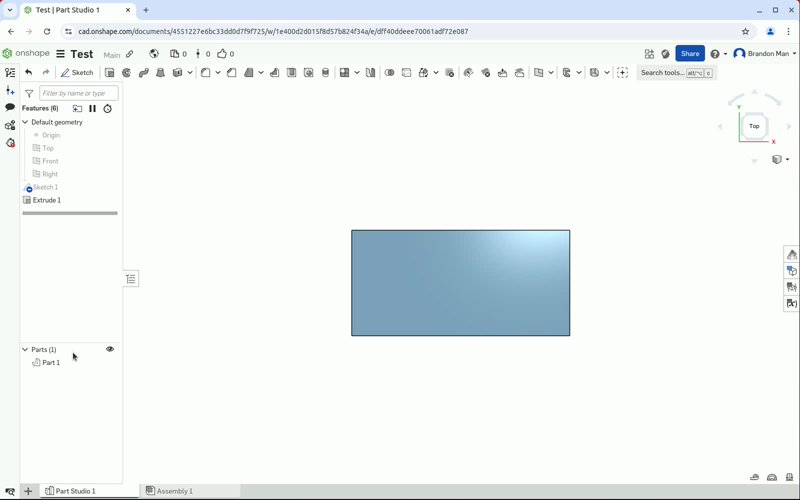
key(shift+p)
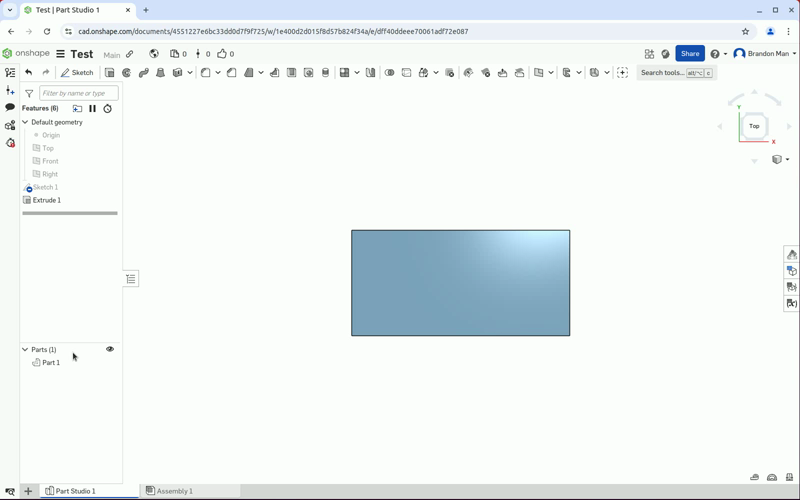
key(space)
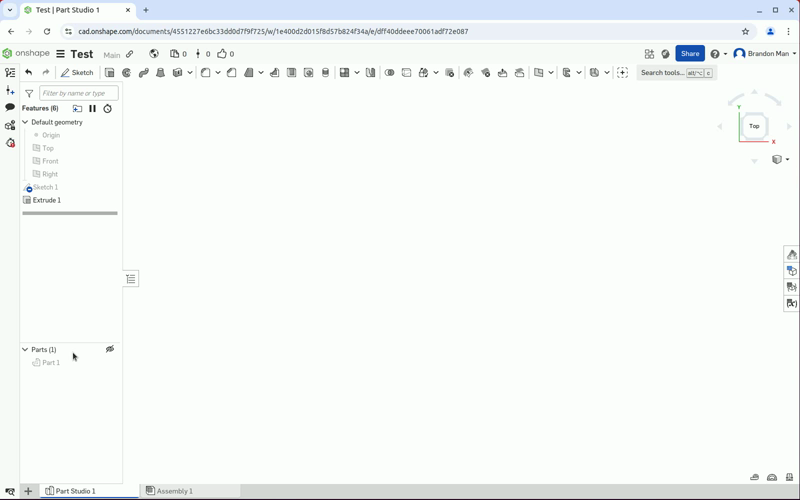
key_down(shift)
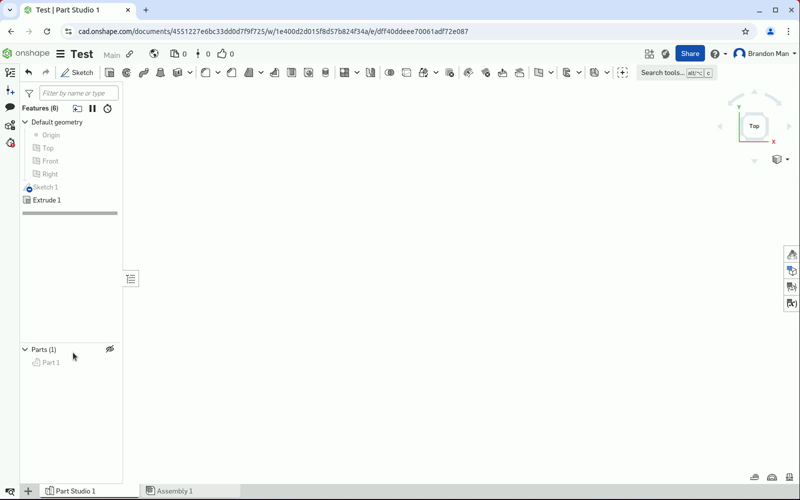
key(up)
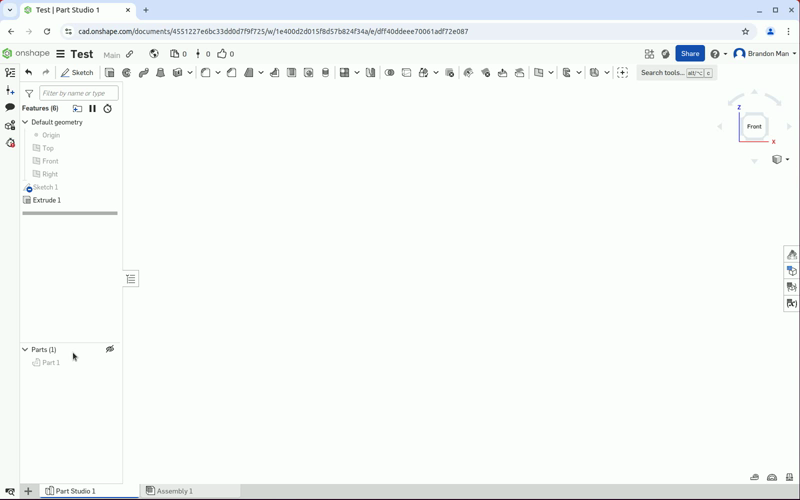
key_up(shift)
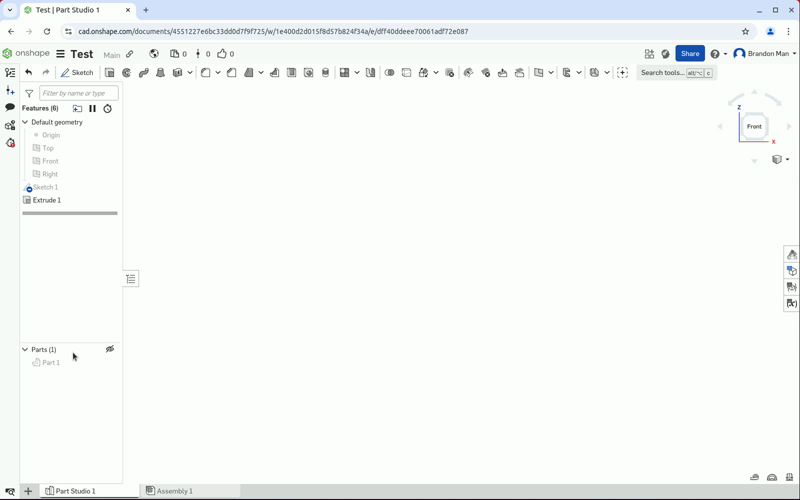
key(space)
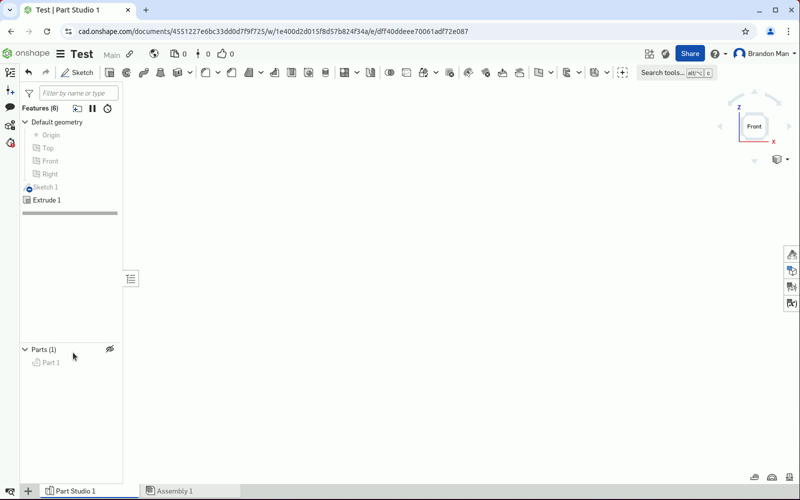
key_down(shift)
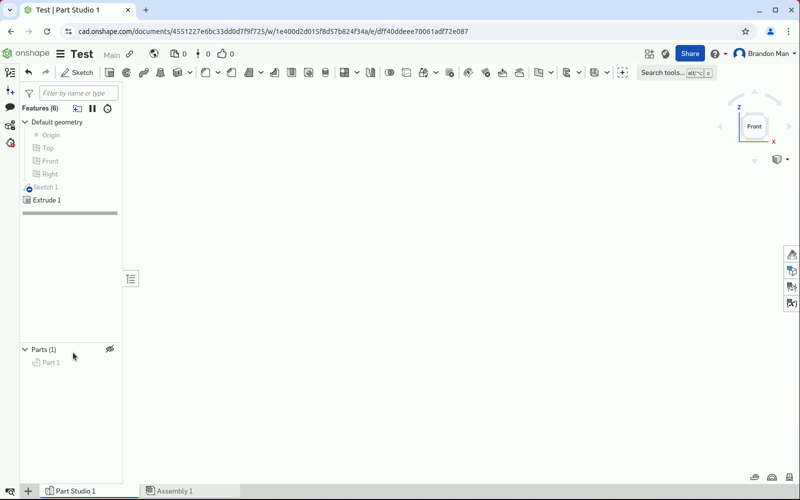
key(left)
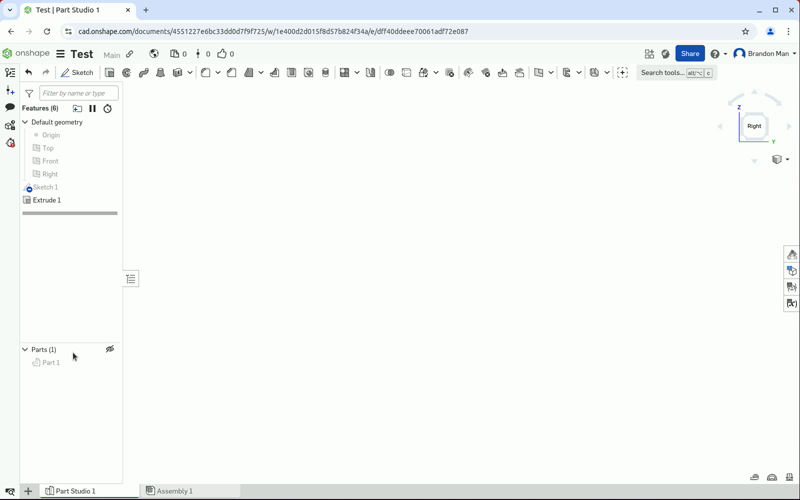
key_up(shift)
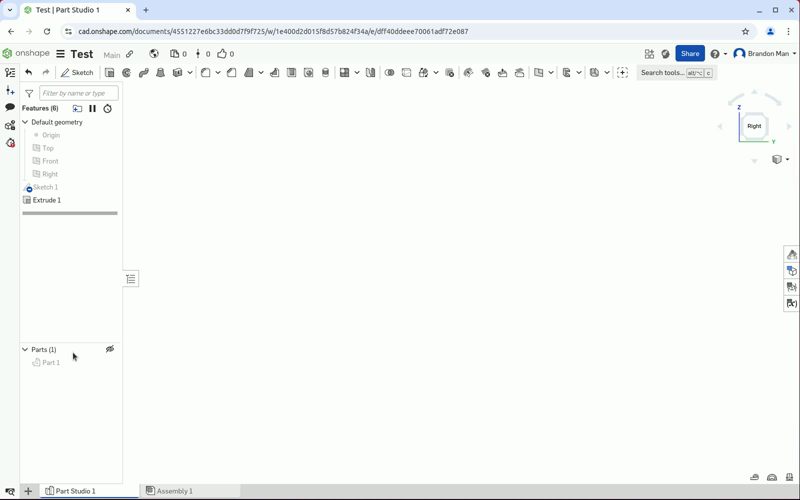
mouse_move(73, 352)
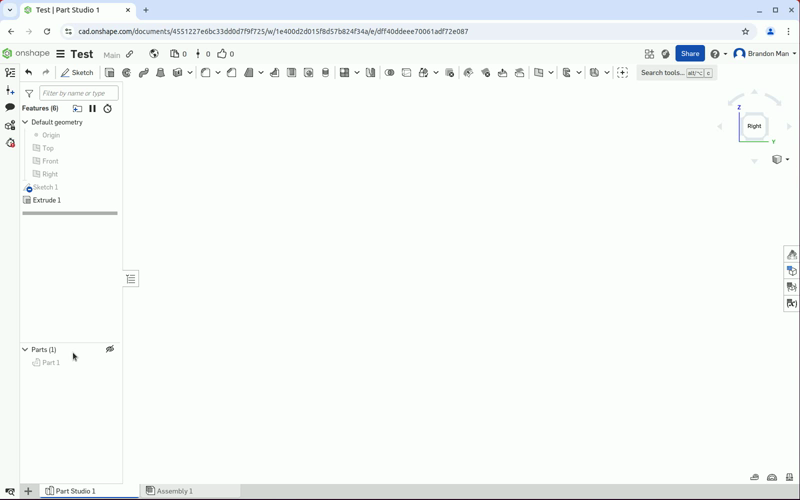
key(shift+y)
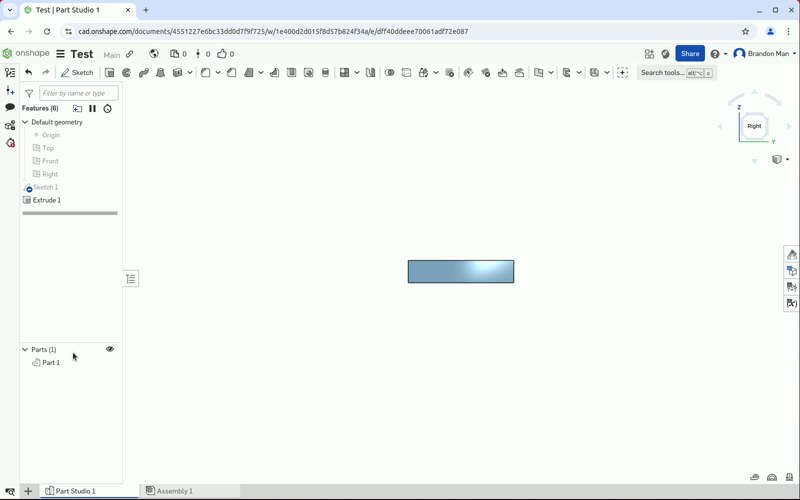
mouse_move(541, 75)
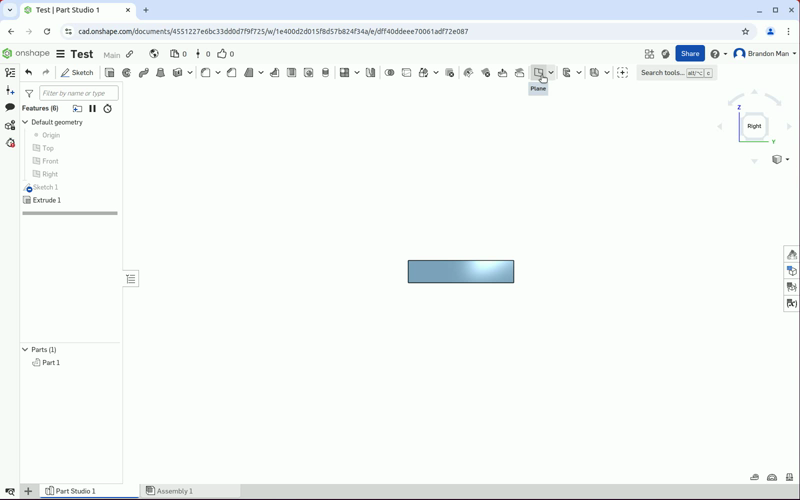
click(541, 75)
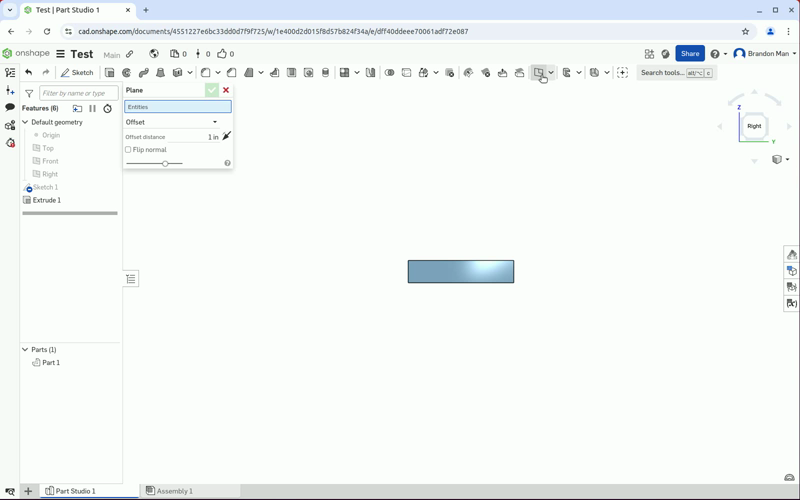
mouse_move(73, 176)
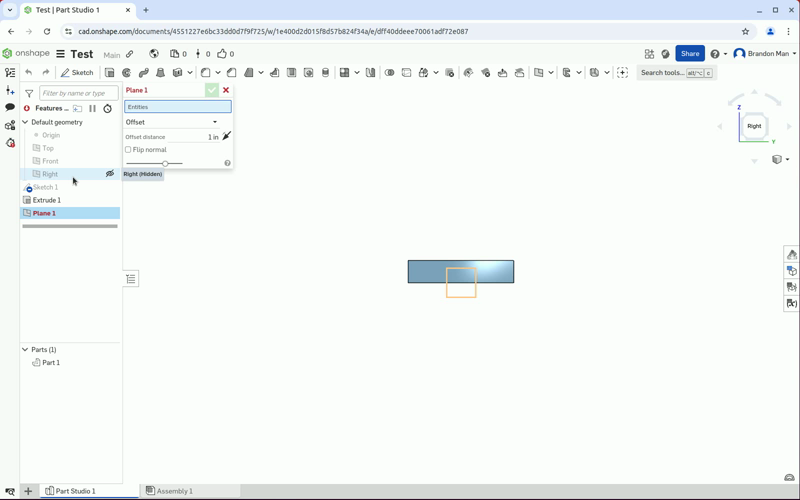
click(73, 176)
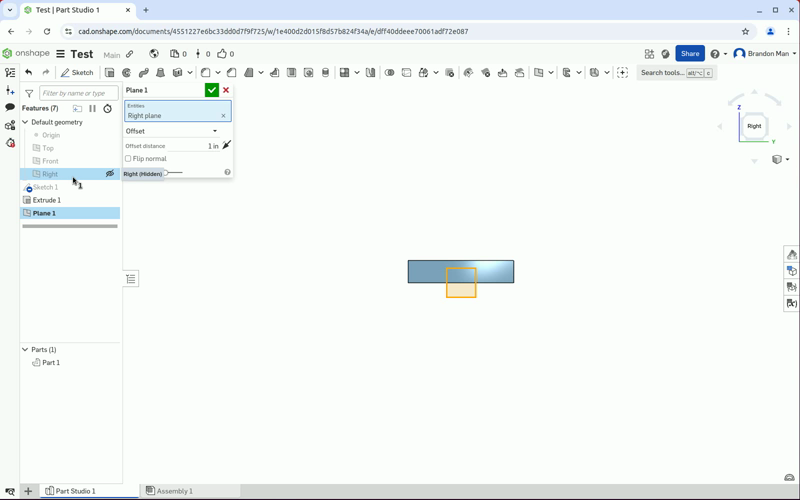
key(tab, 2)
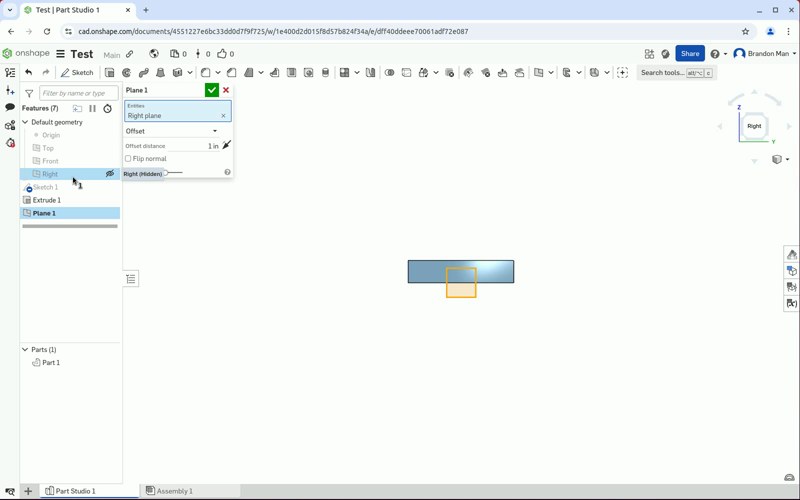
text(22.4)
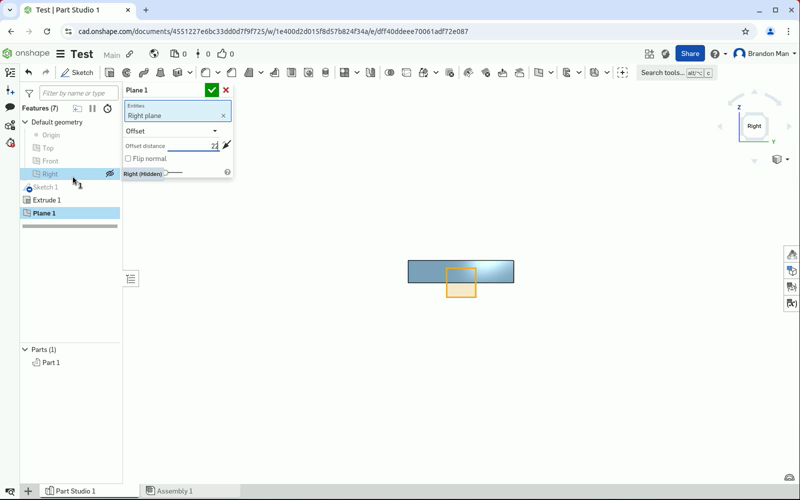
key(enter, 2)
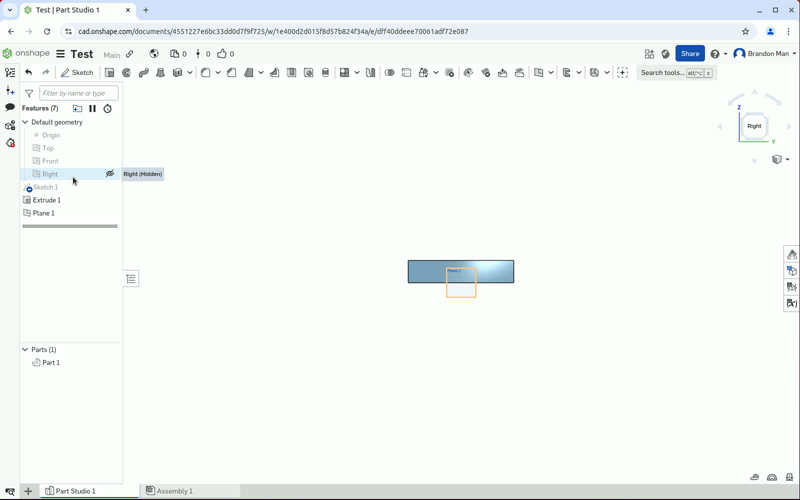
key(shift+s)
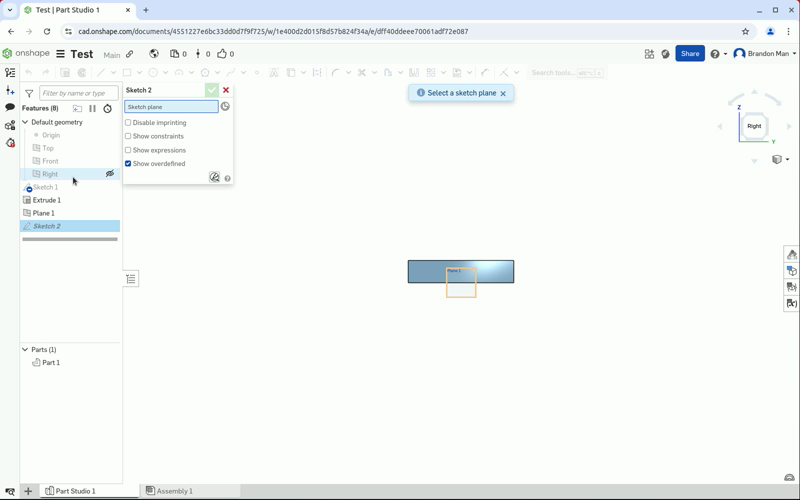
mouse_move(73, 215)
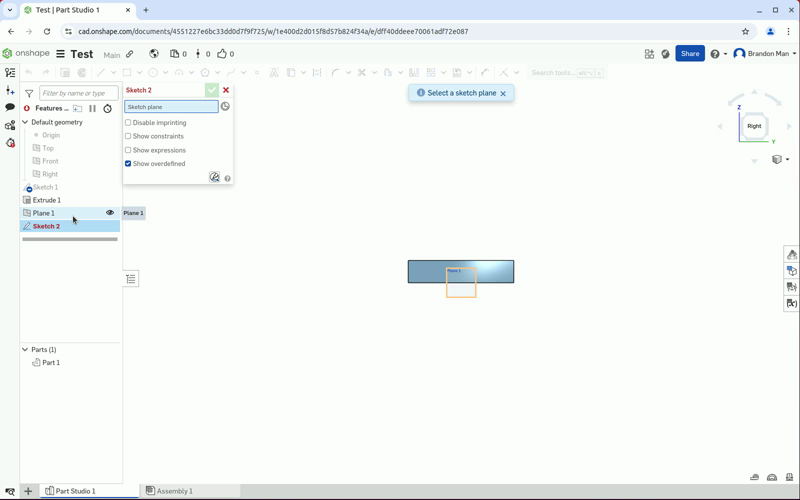
click(73, 215)
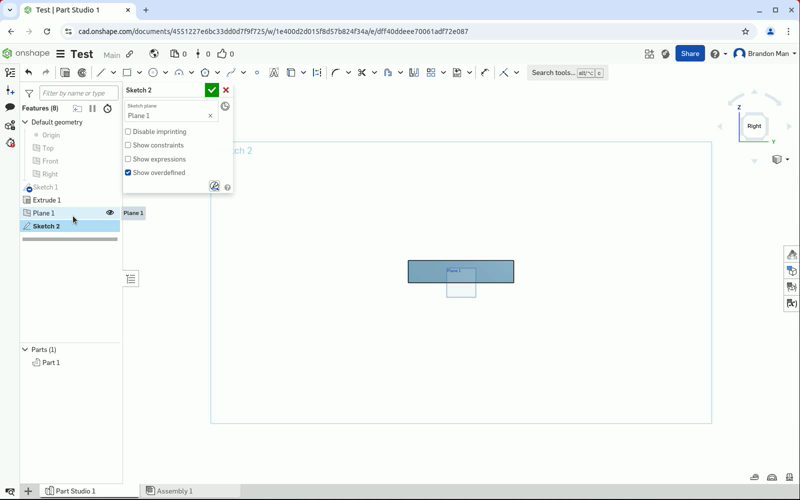
mouse_move(73, 352)
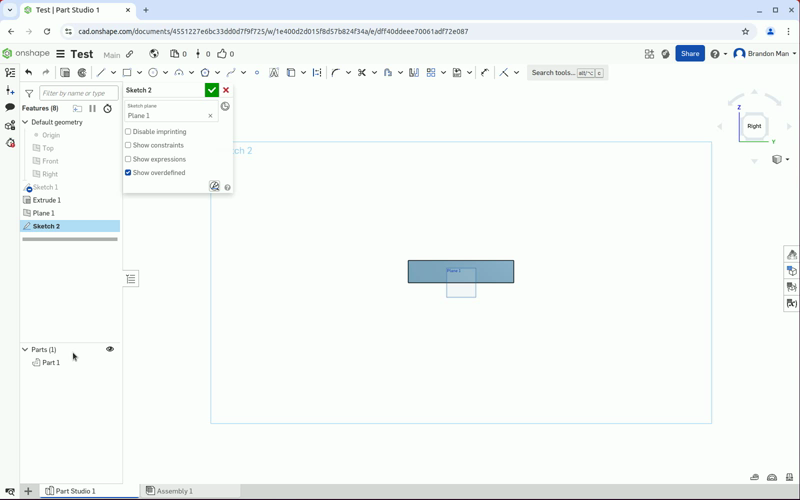
key(y)
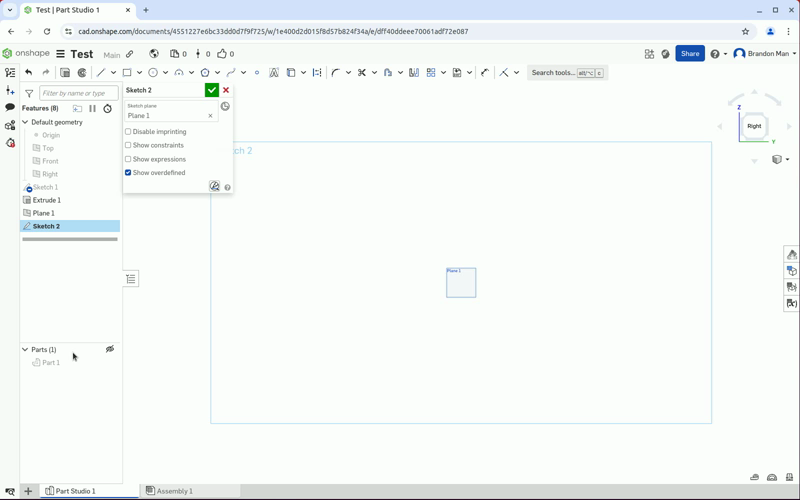
key(l)
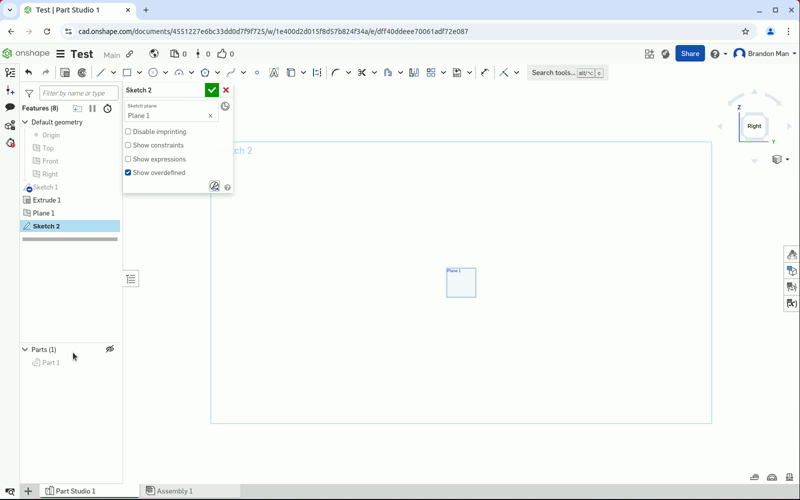
key_down(shift)
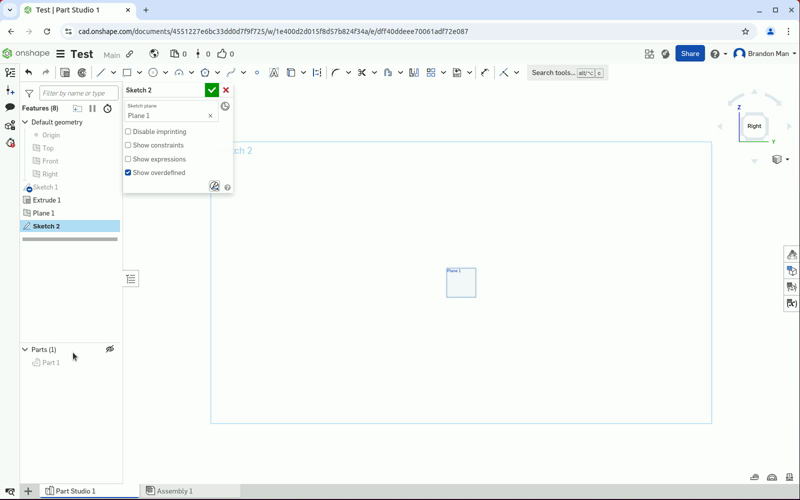
mouse_move(407, 282)
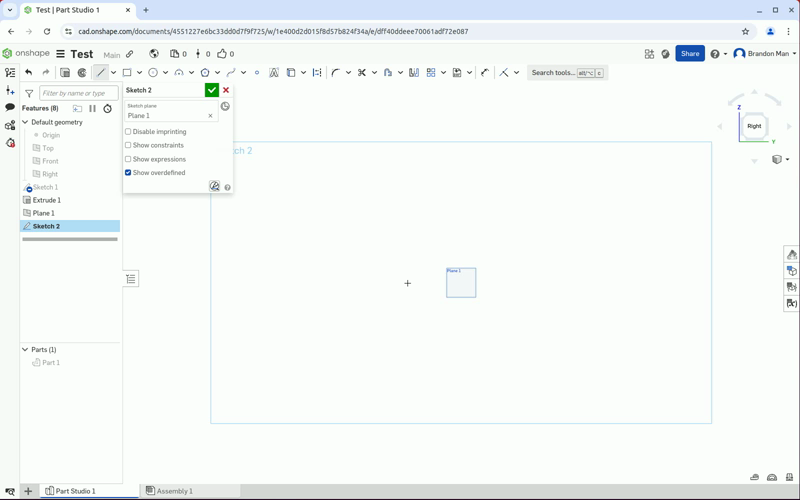
click(407, 282)
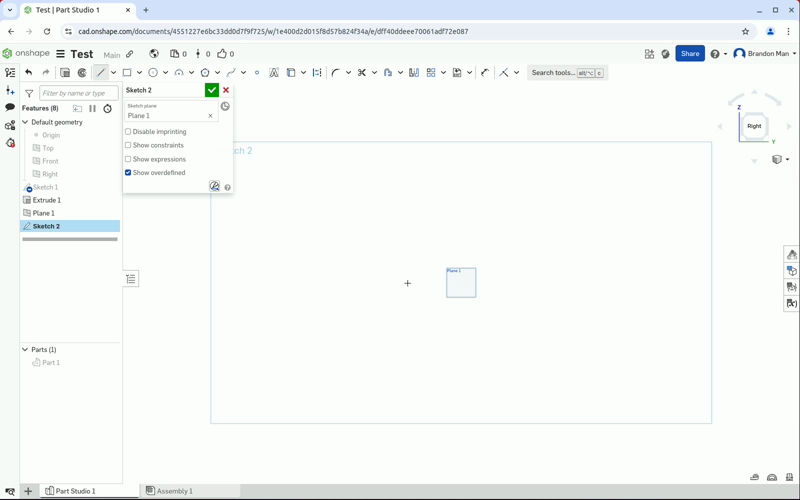
key_up(shift)
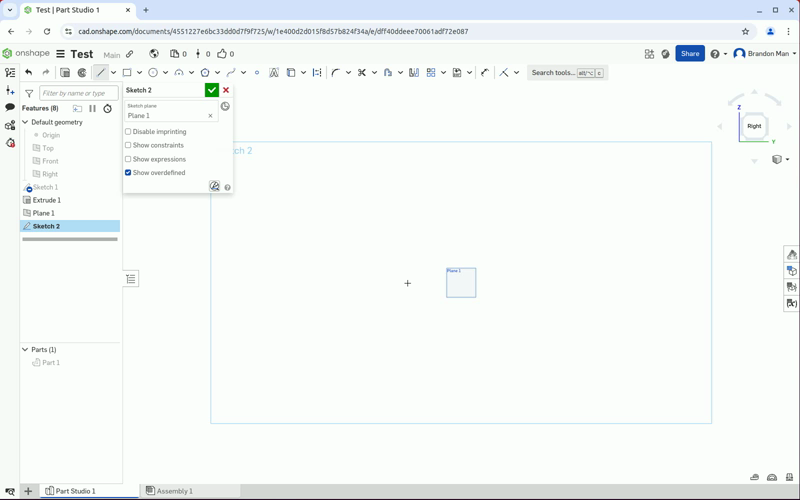
key_down(shift)
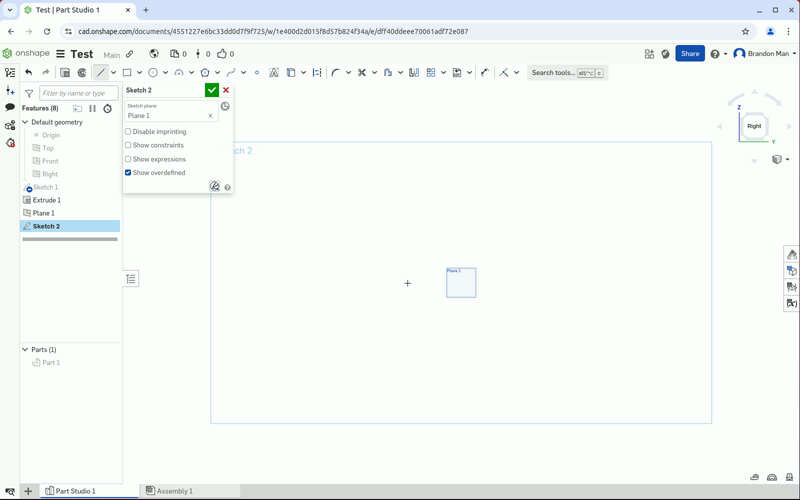
mouse_move(513, 282)
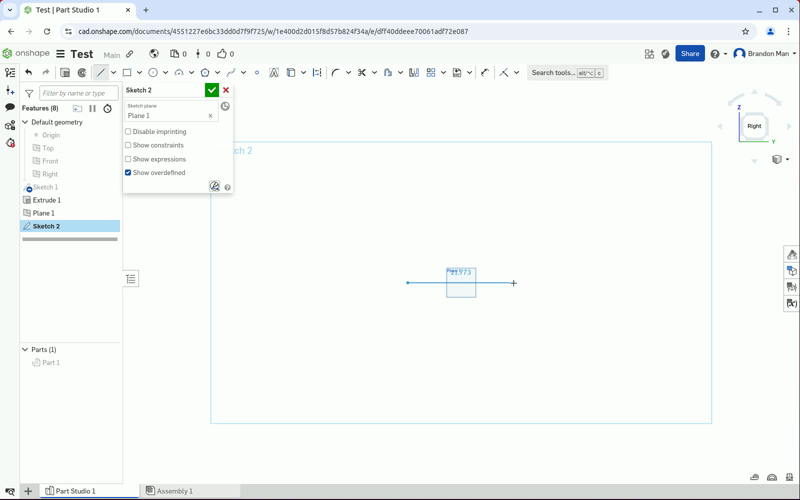
click(513, 282)
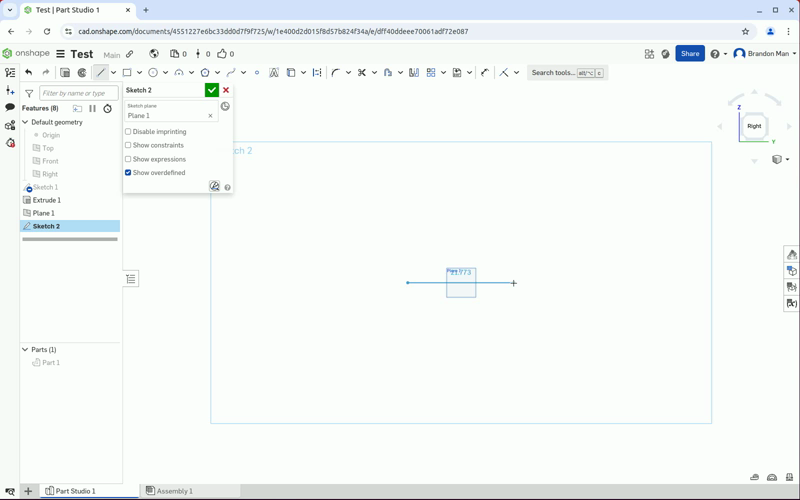
key_up(shift)
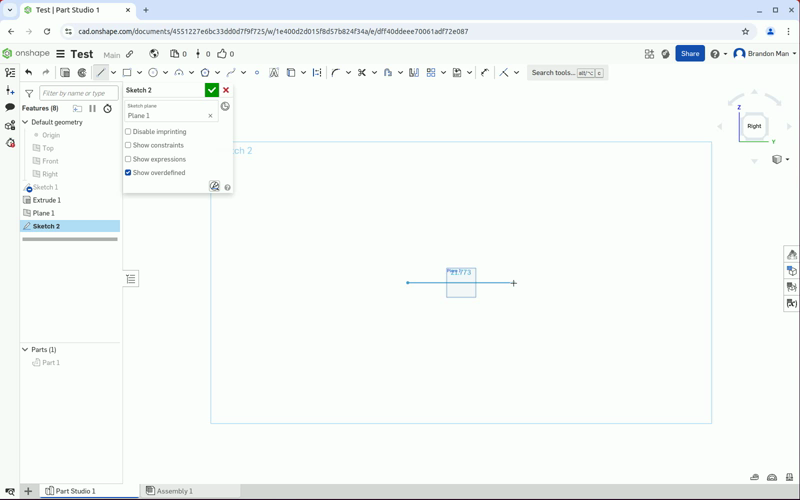
key_down(shift)
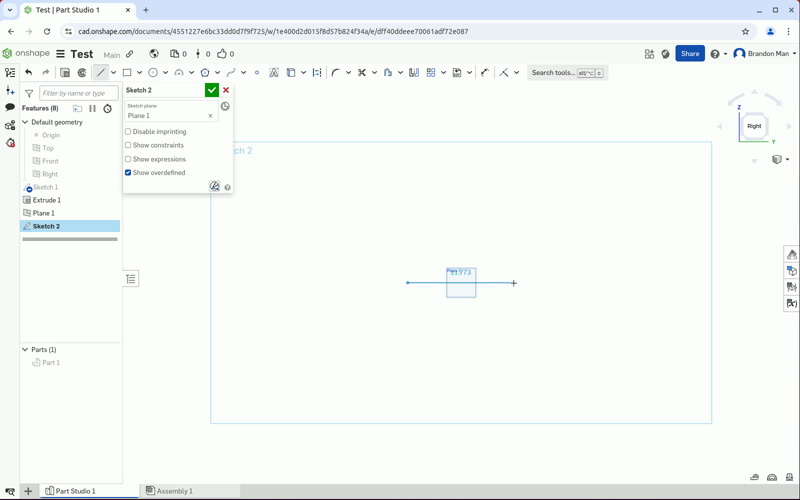
mouse_move(543, 282)
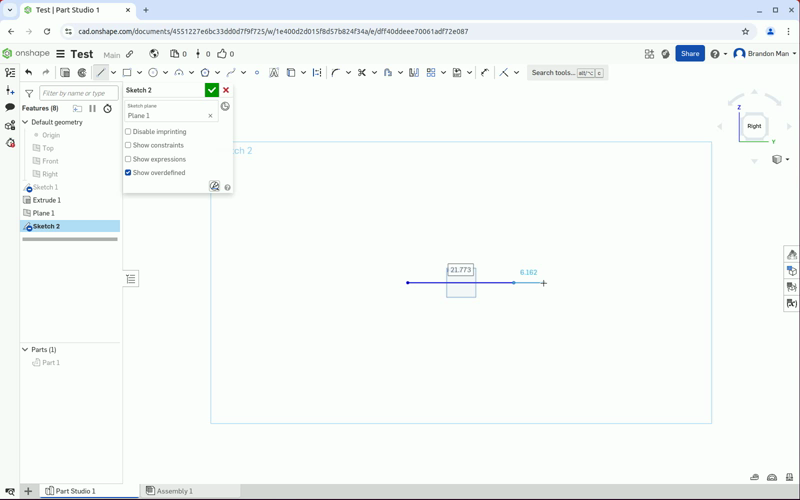
mouse_move(513, 260)
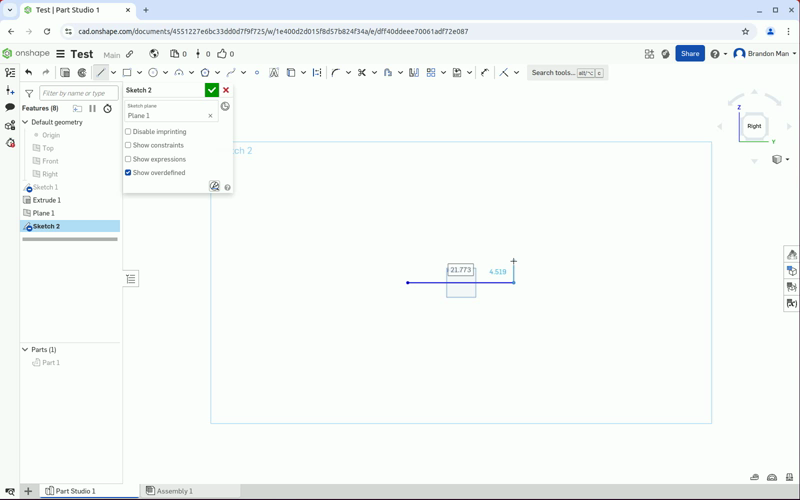
click(513, 260)
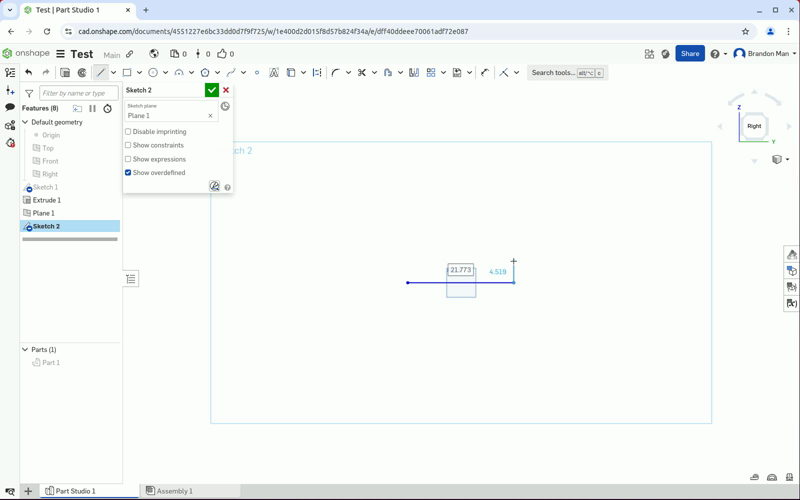
key_up(shift)
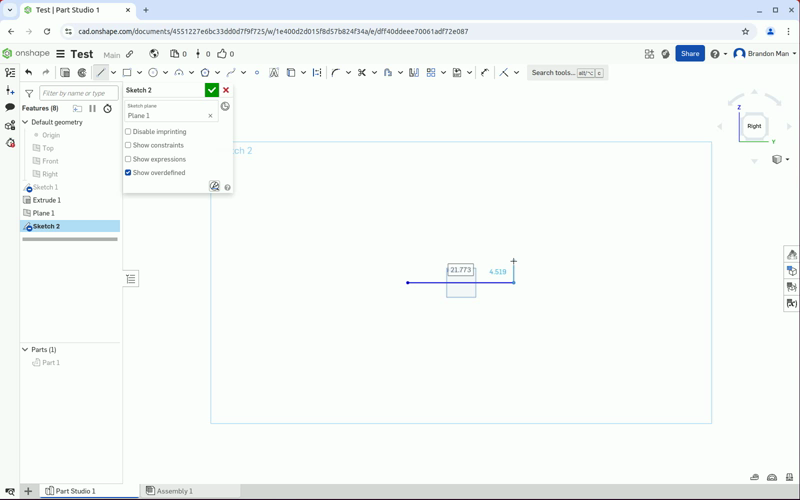
key_down(shift)
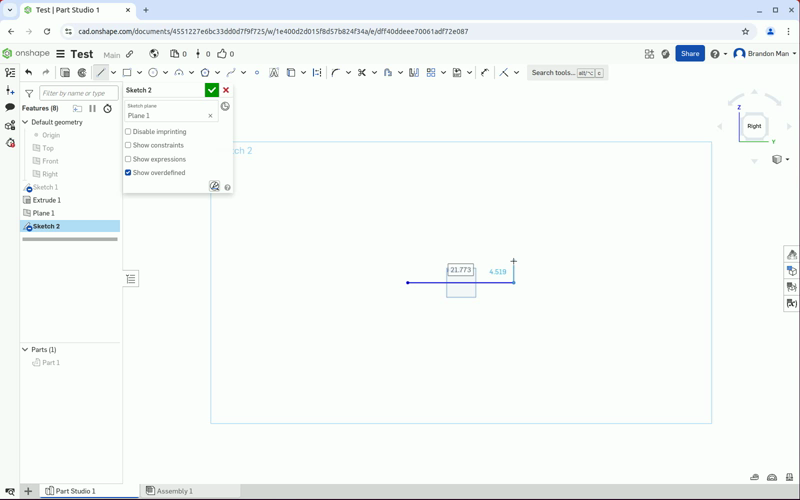
mouse_move(407, 260)
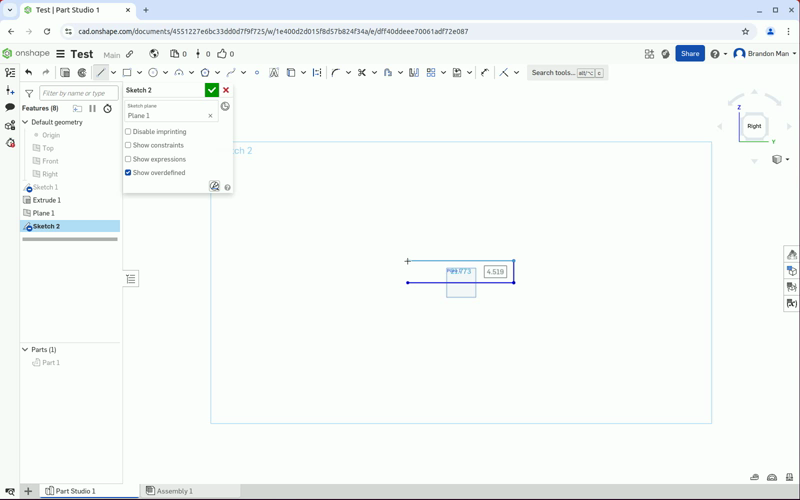
click(407, 260)
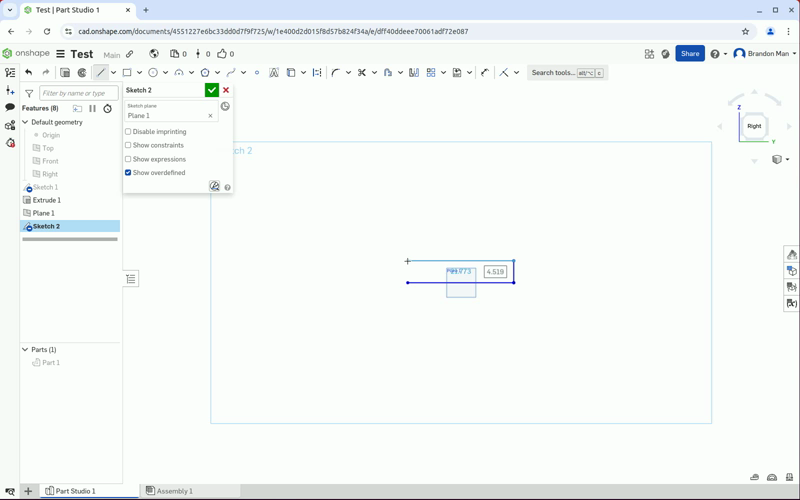
key_up(shift)
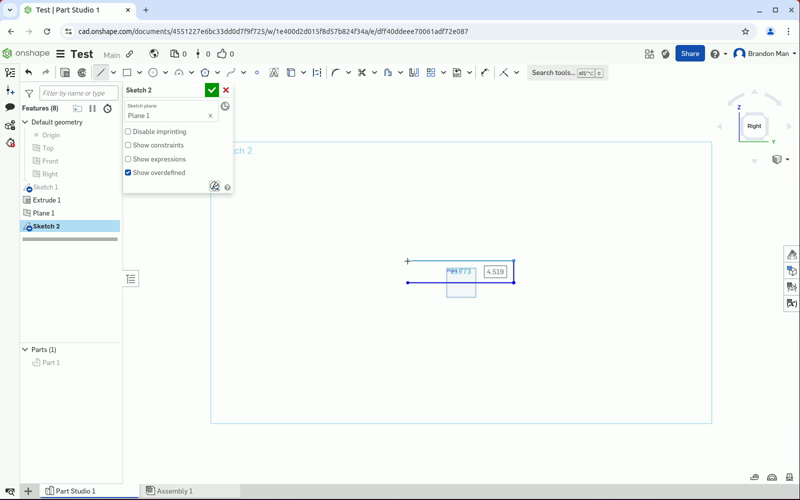
mouse_move(437, 260)
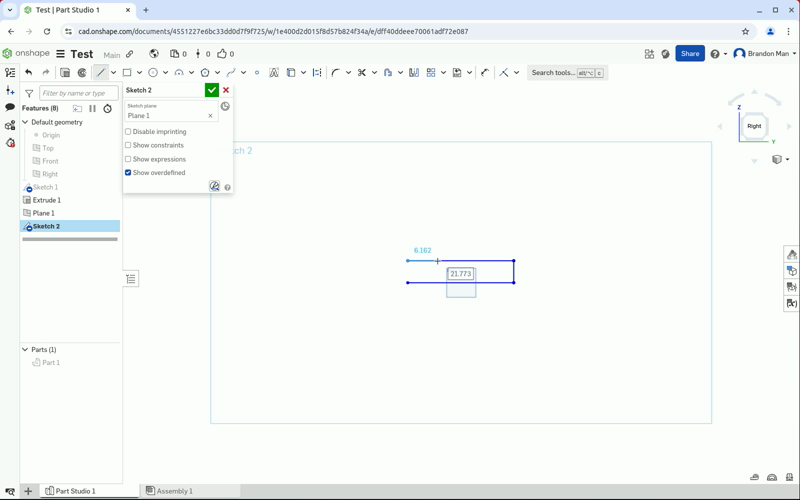
key_down(shift)
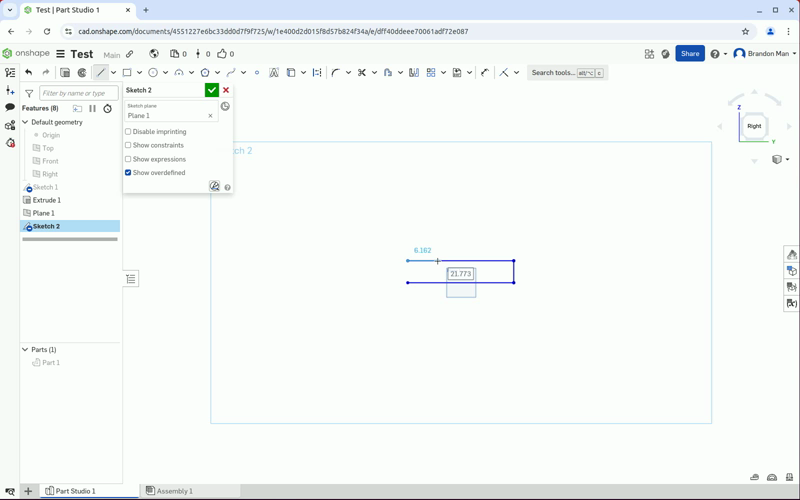
mouse_move(407, 282)
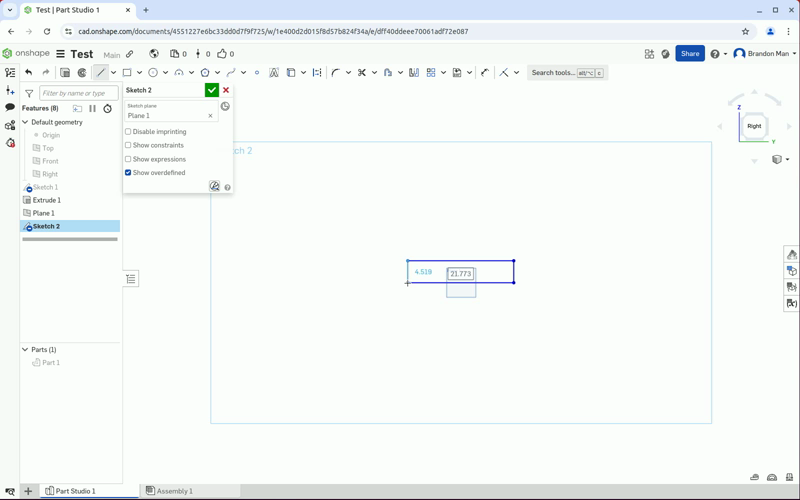
key_up(shift)
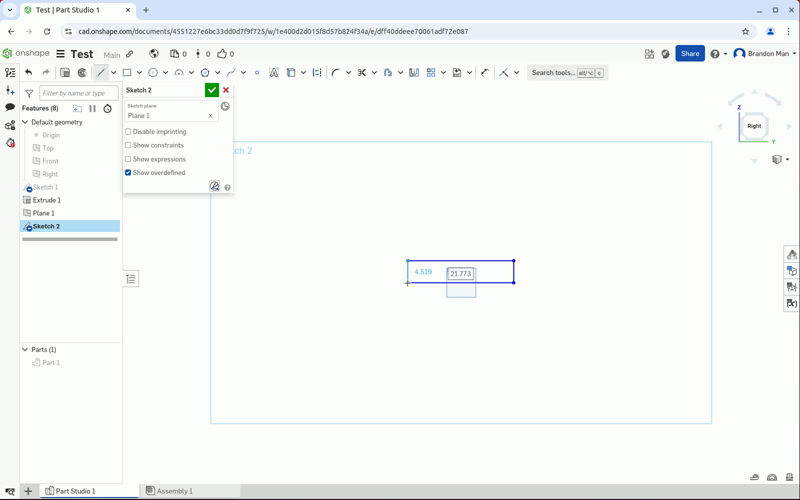
click(407, 282)
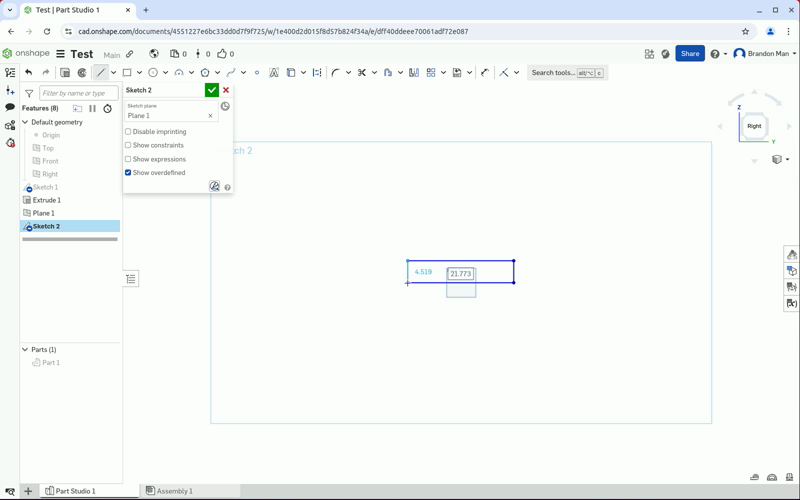
key(esc)
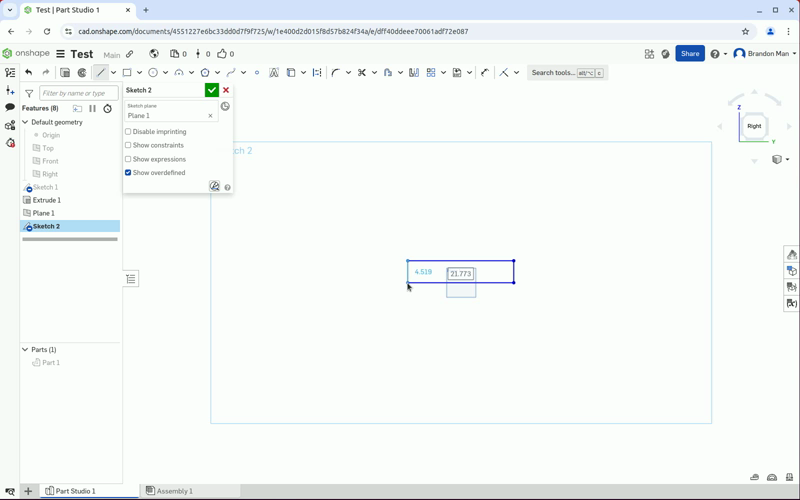
mouse_move(414, 272)
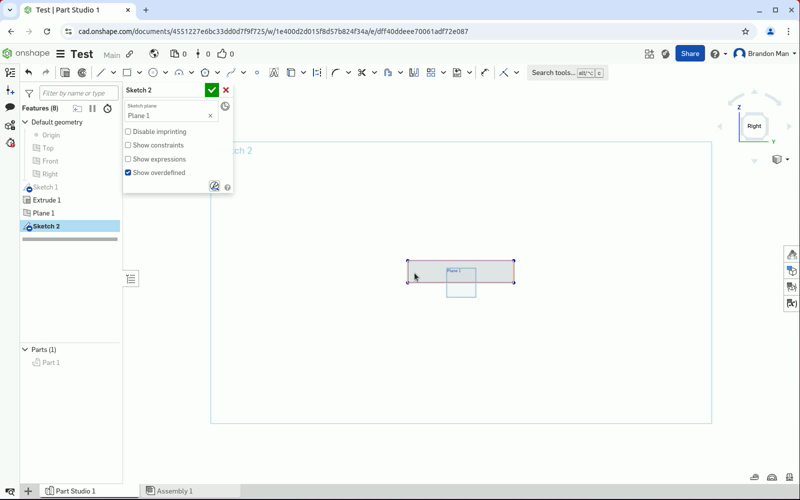
click(414, 272)
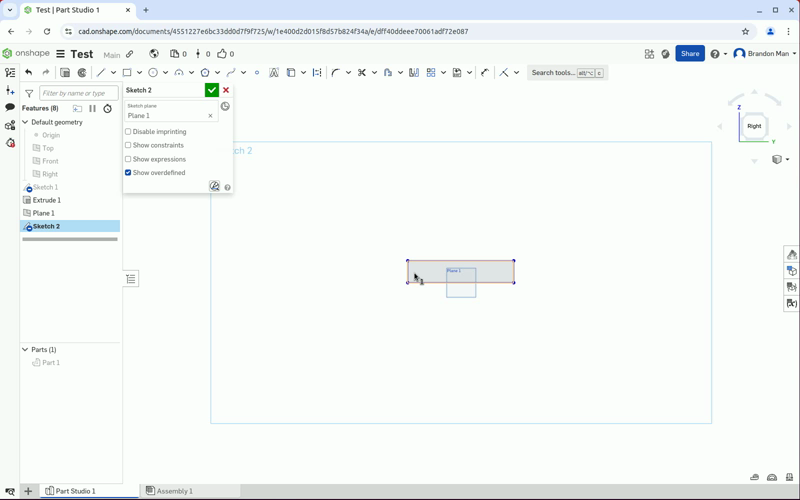
mouse_move(73, 352)
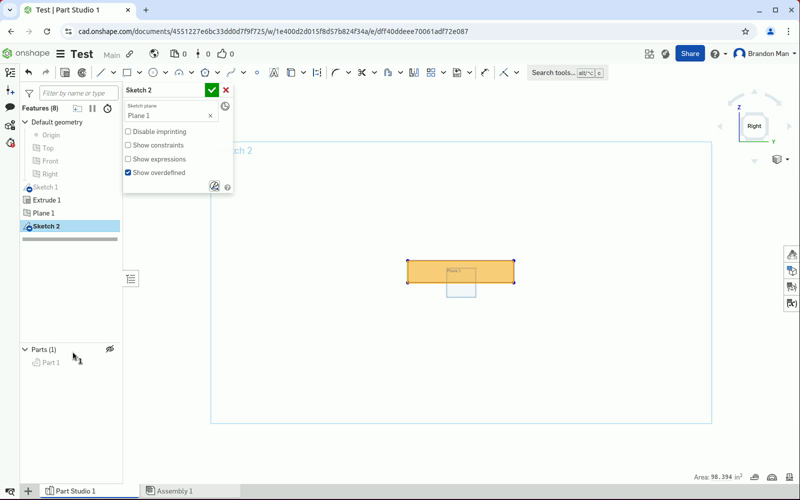
key(shift+y)
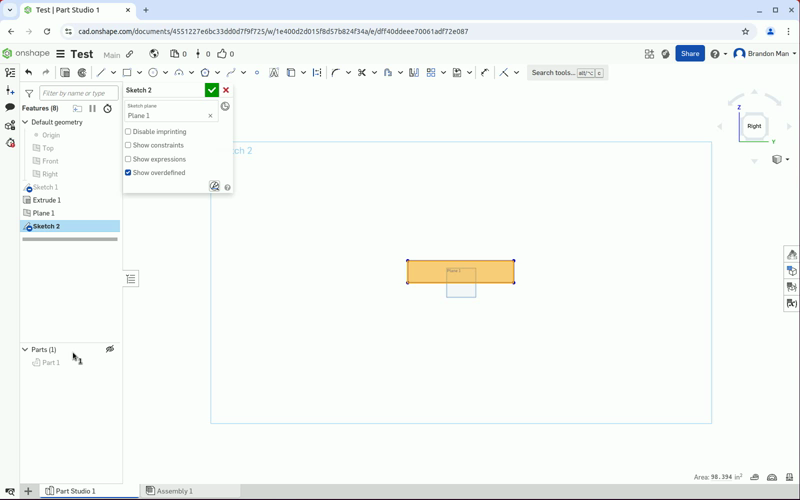
key(shift+e)
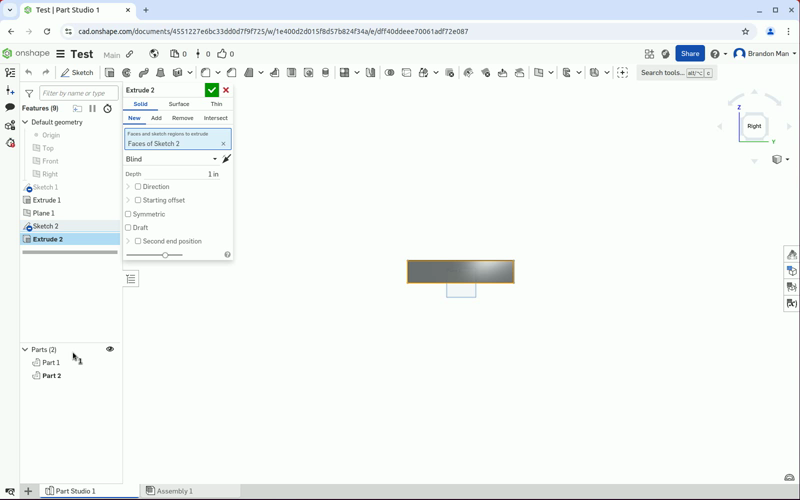
mouse_move(143, 106)
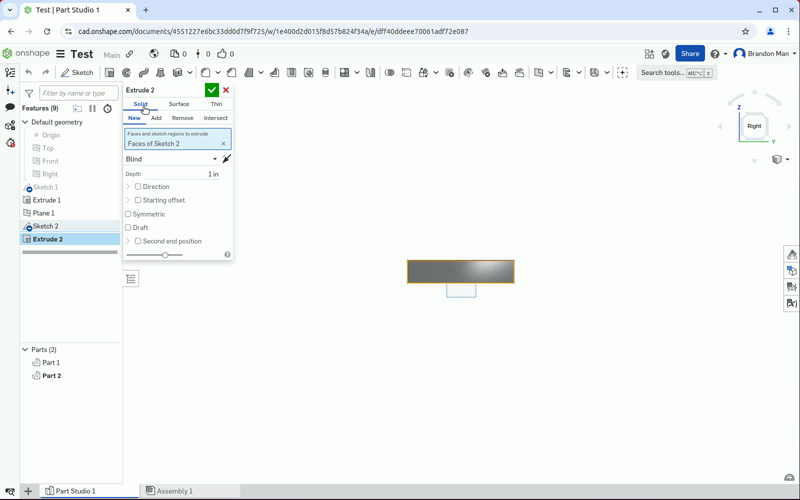
click(143, 106)
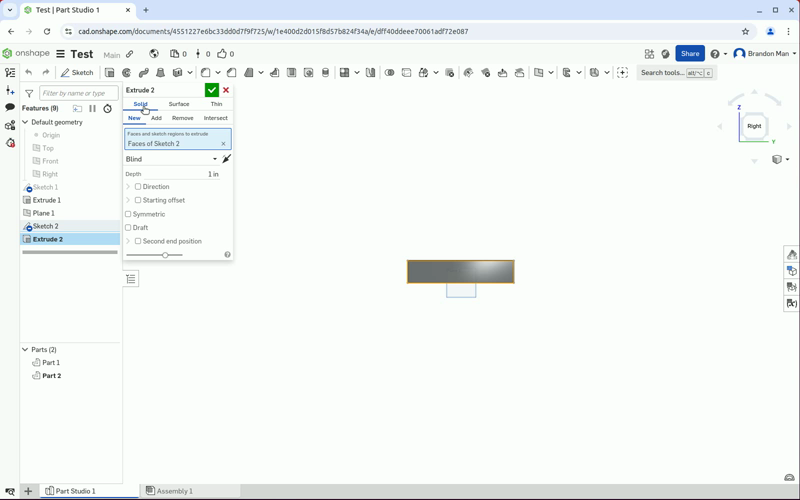
mouse_move(137, 120)
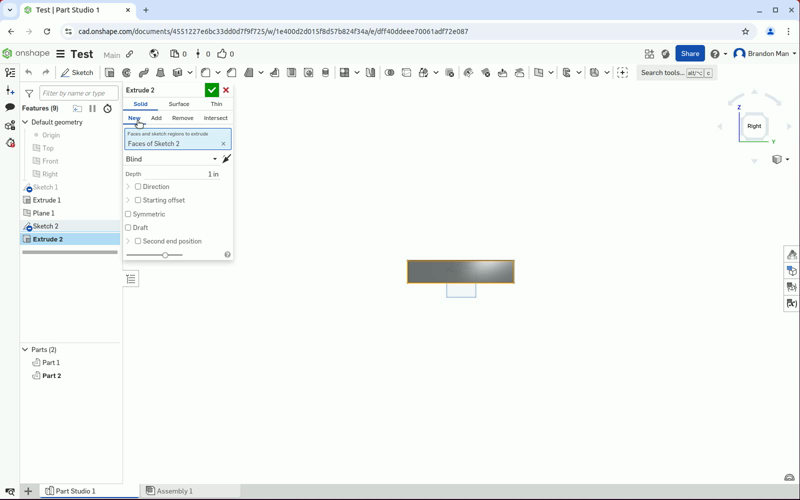
click(137, 120)
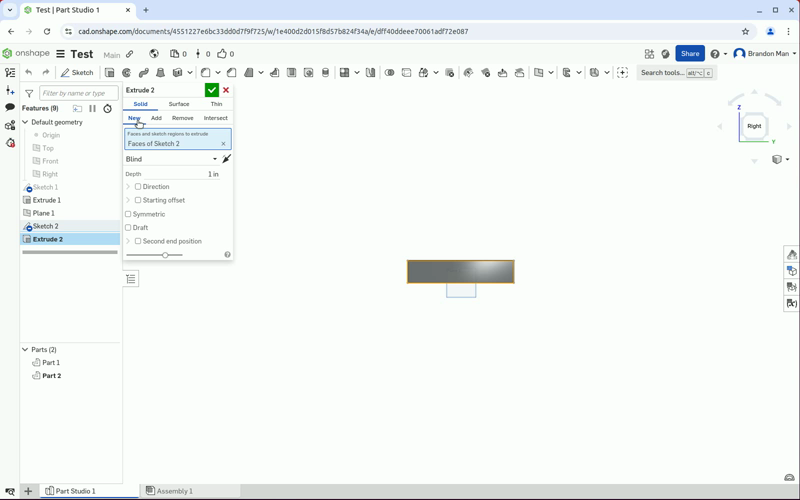
key(tab, 4)
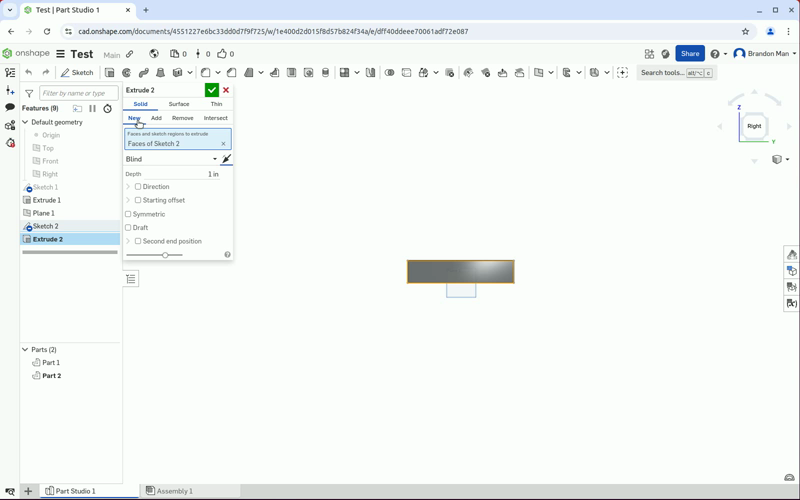
text(0.722)
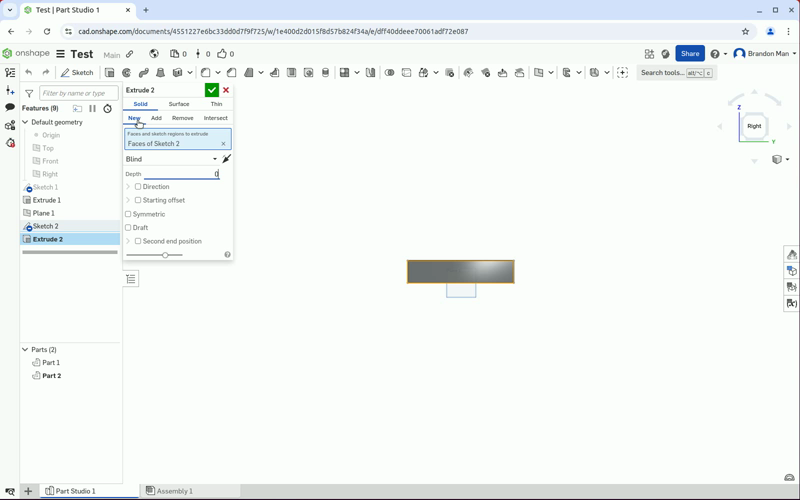
key(enter)
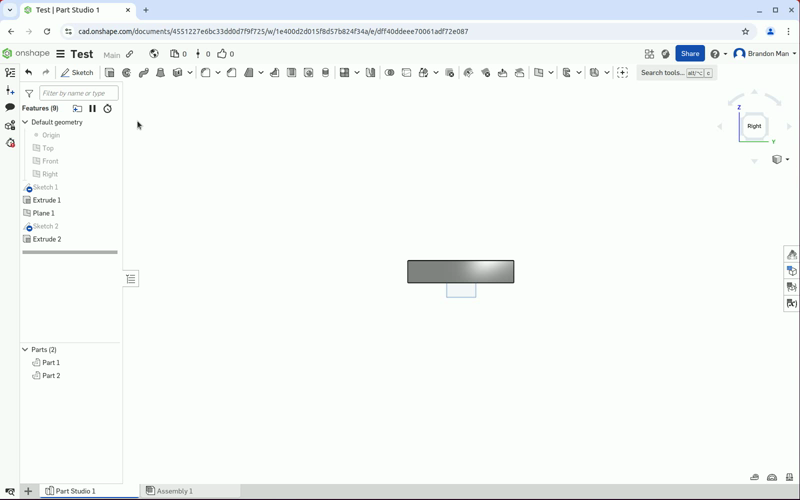
key(shift+h)
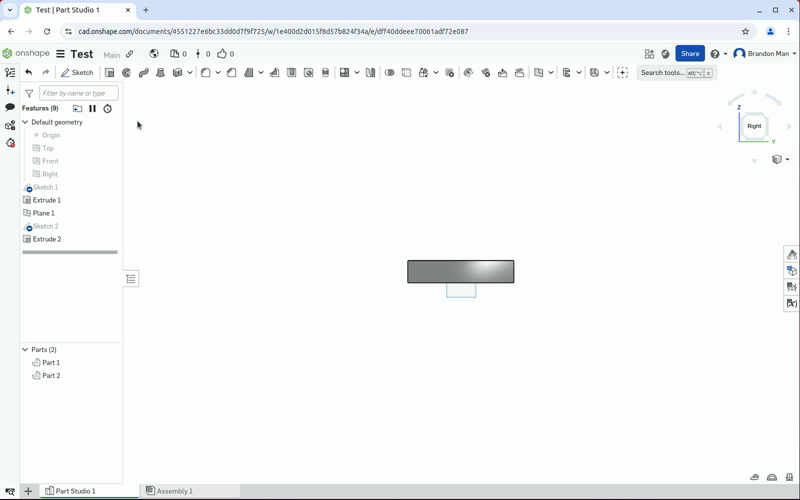
key(shift+h)
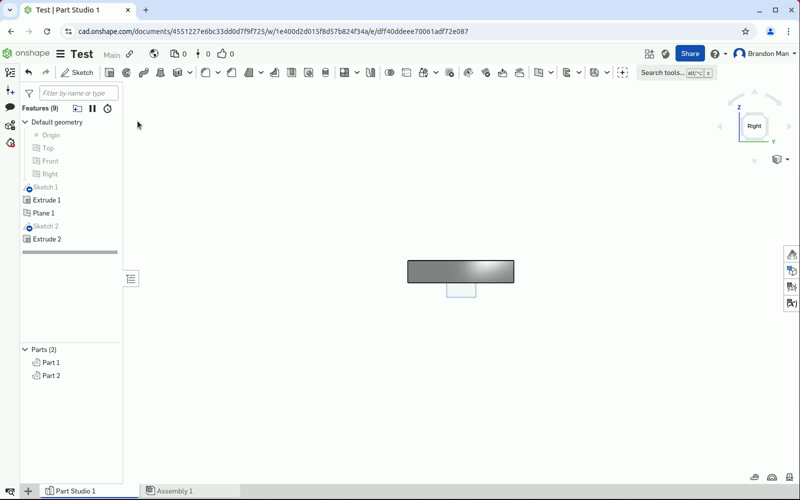
mouse_move(73, 189)
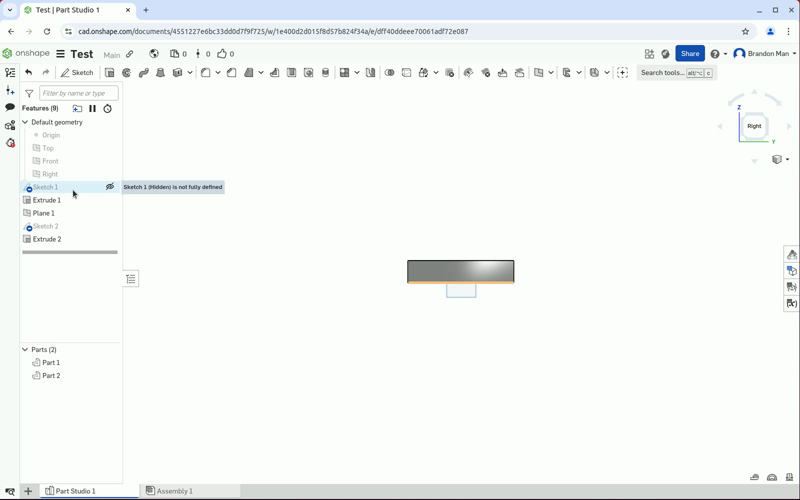
click(73, 189)
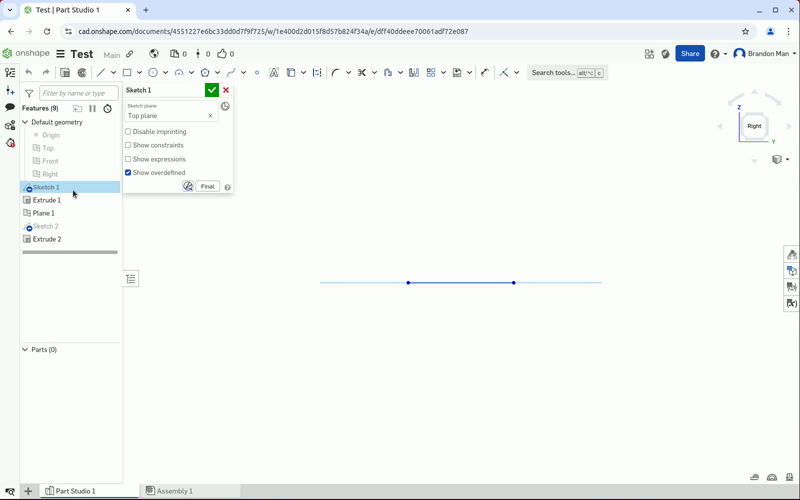
mouse_move(229, 92)
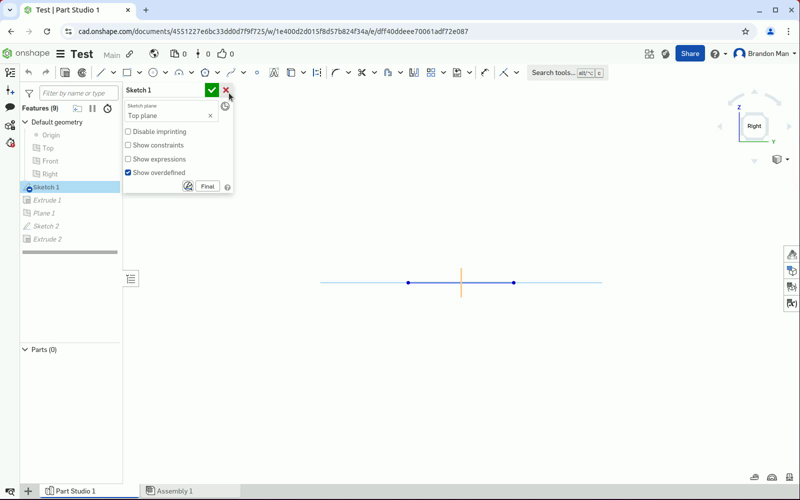
click(229, 92)
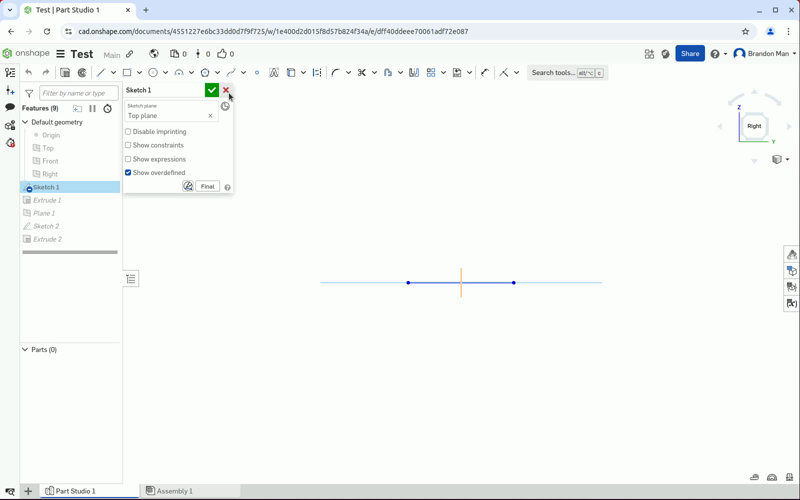
key(shift+s)
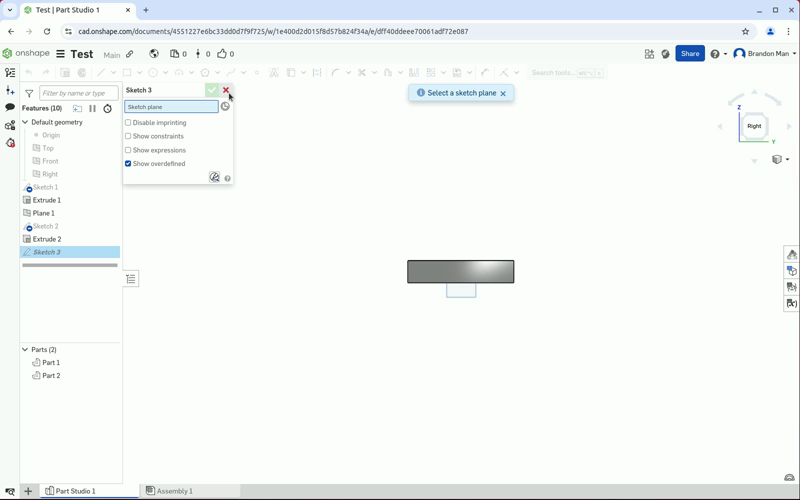
mouse_move(73, 215)
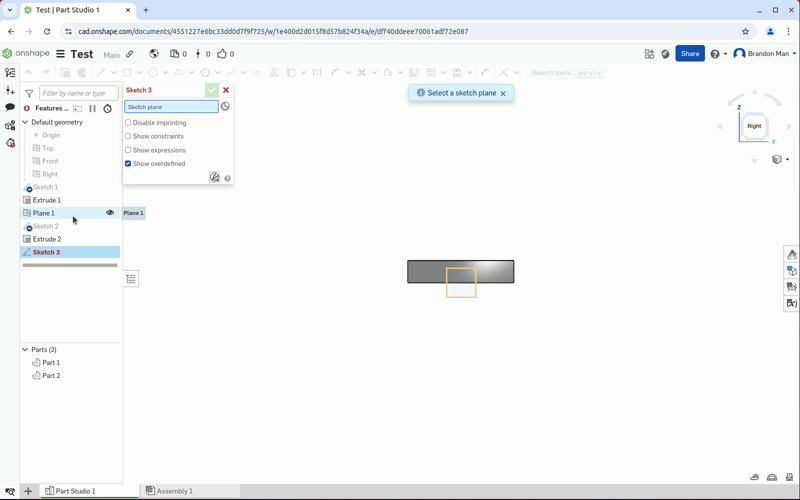
click(73, 215)
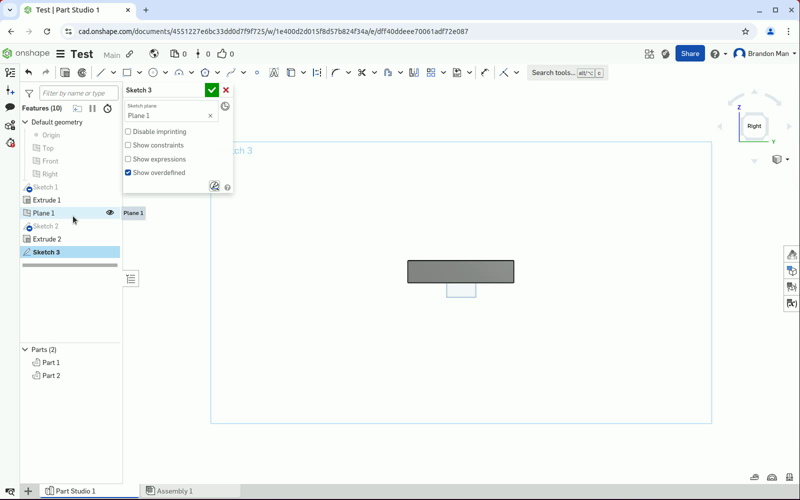
mouse_move(73, 352)
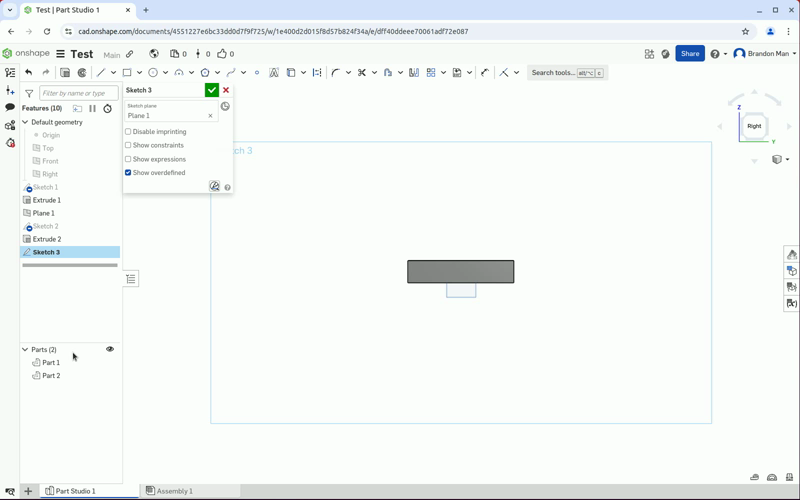
key(y)
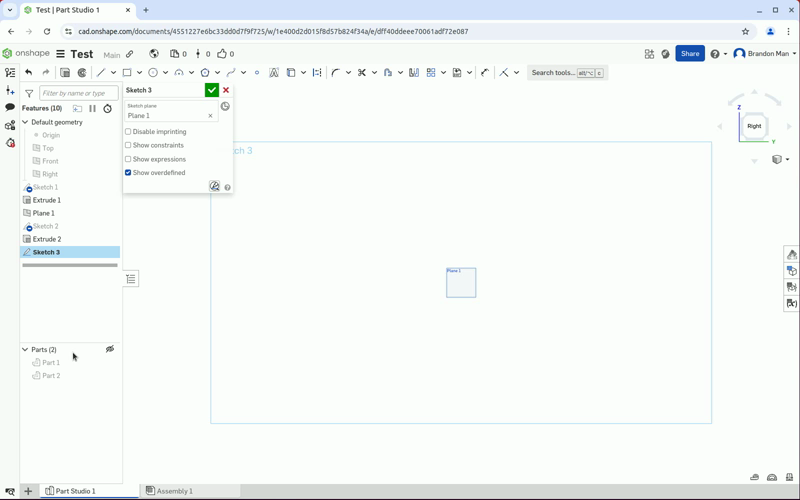
key(l)
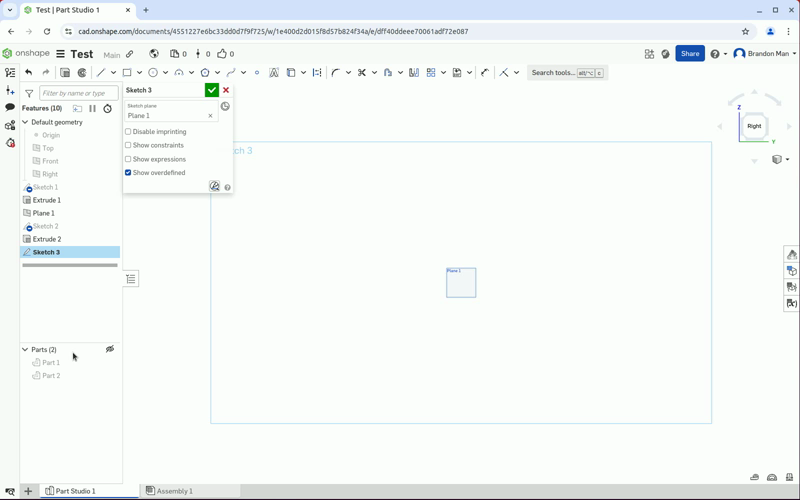
key_down(shift)
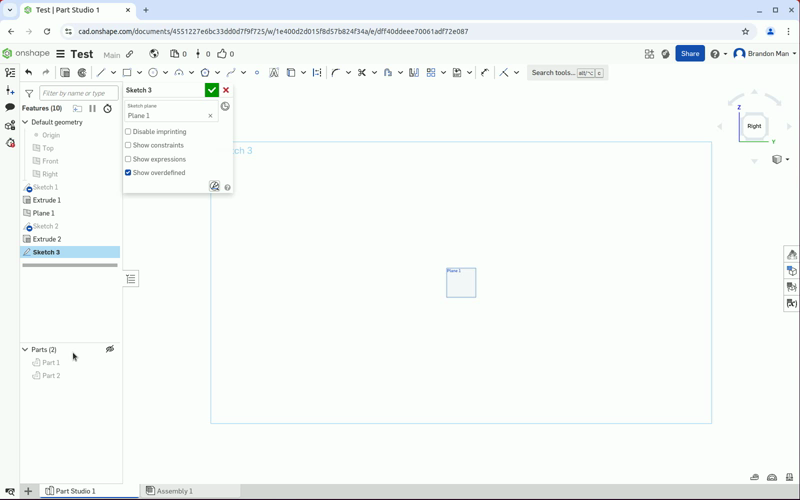
mouse_move(407, 260)
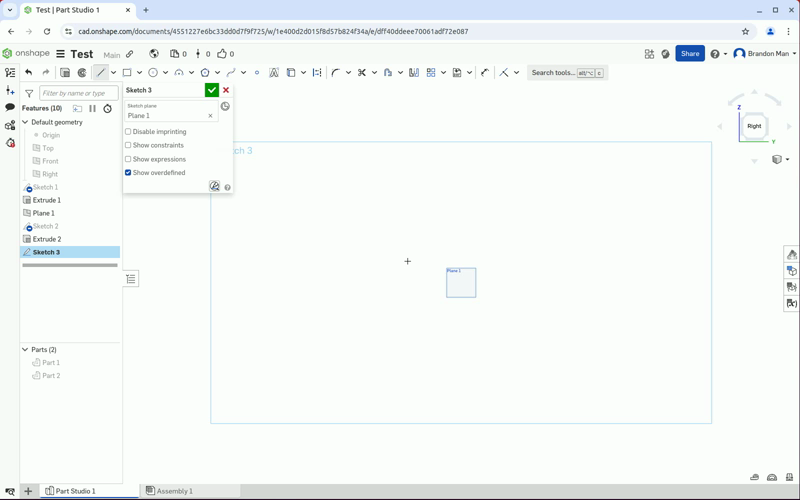
click(407, 260)
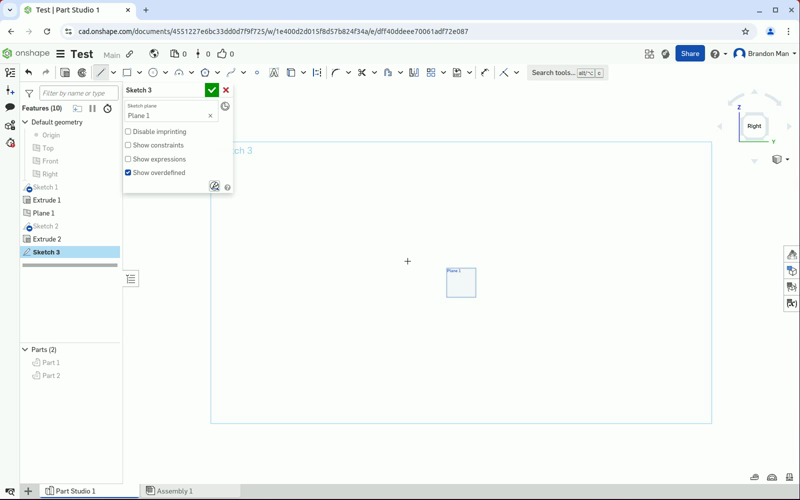
key_up(shift)
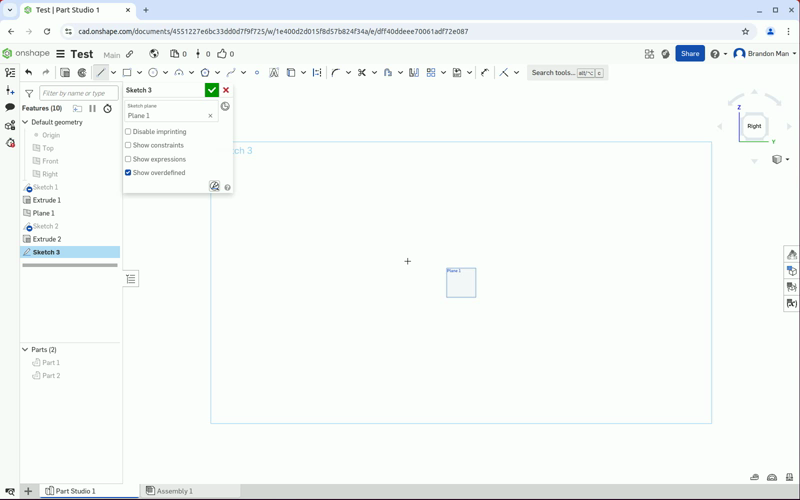
key_down(shift)
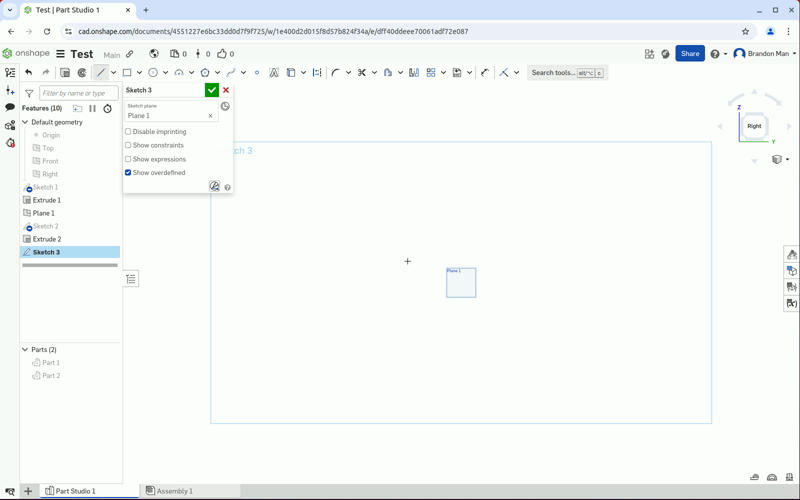
mouse_move(513, 260)
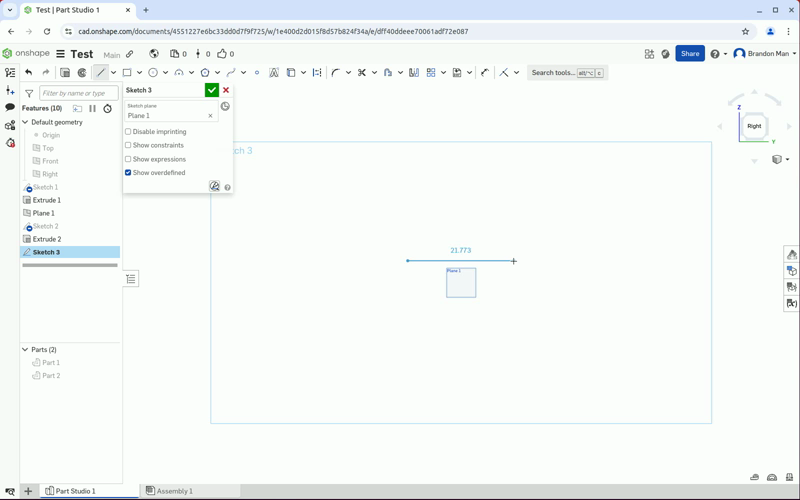
click(513, 260)
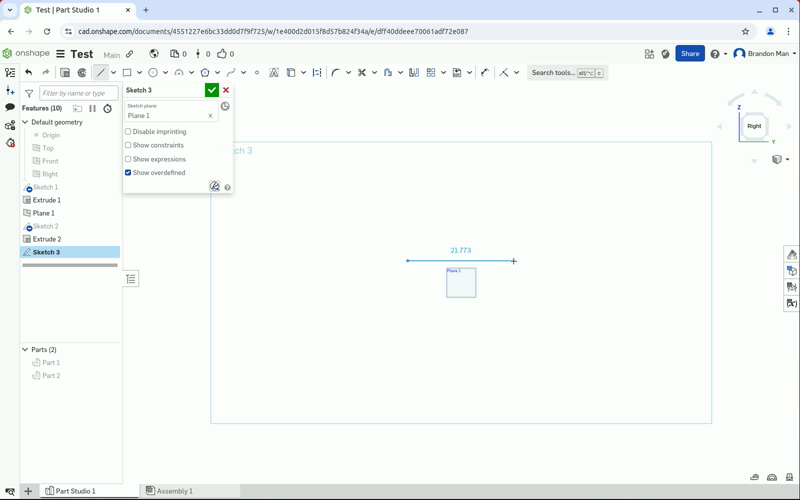
key_up(shift)
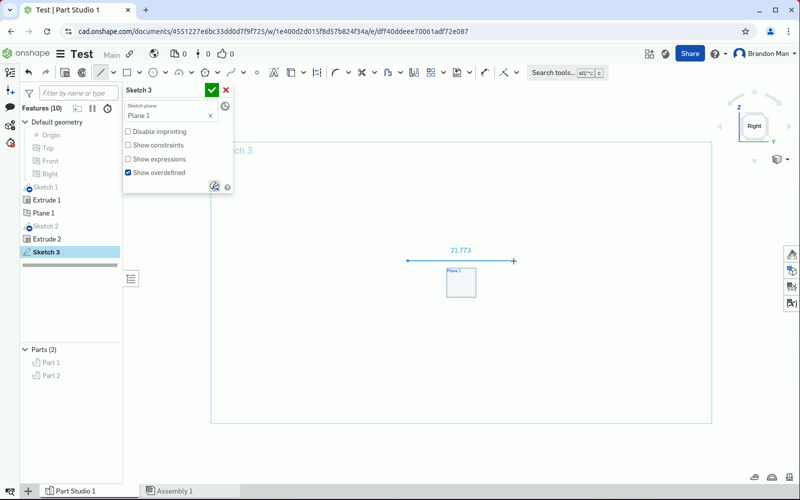
key_down(shift)
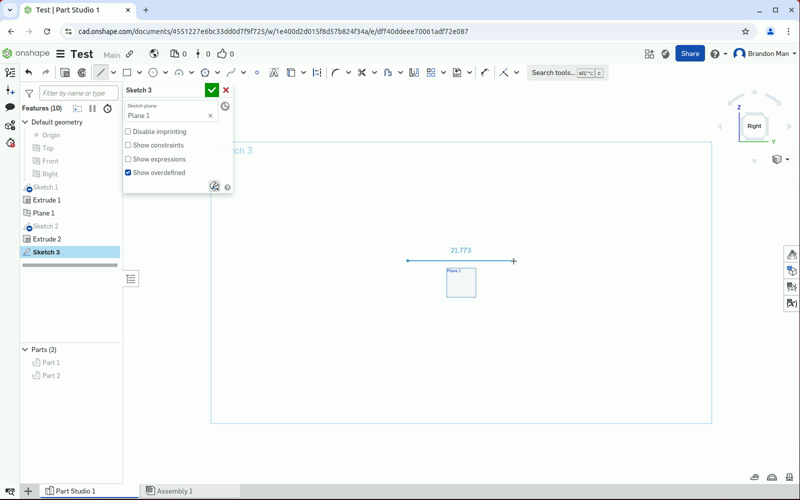
mouse_move(543, 260)
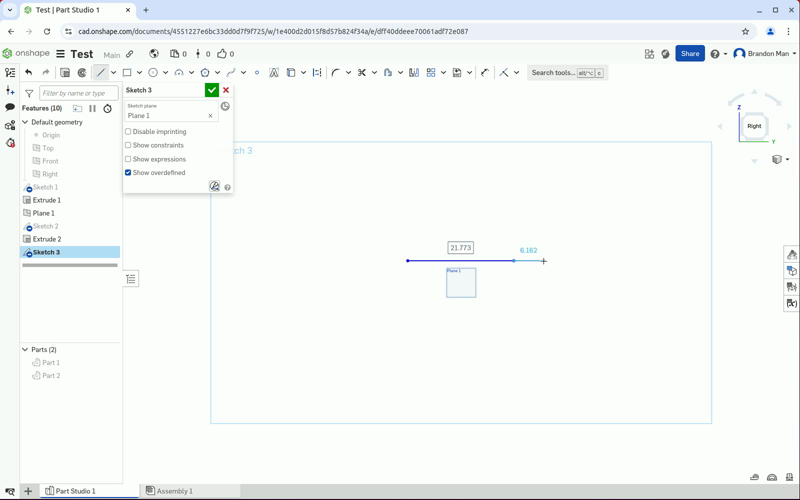
mouse_move(513, 257)
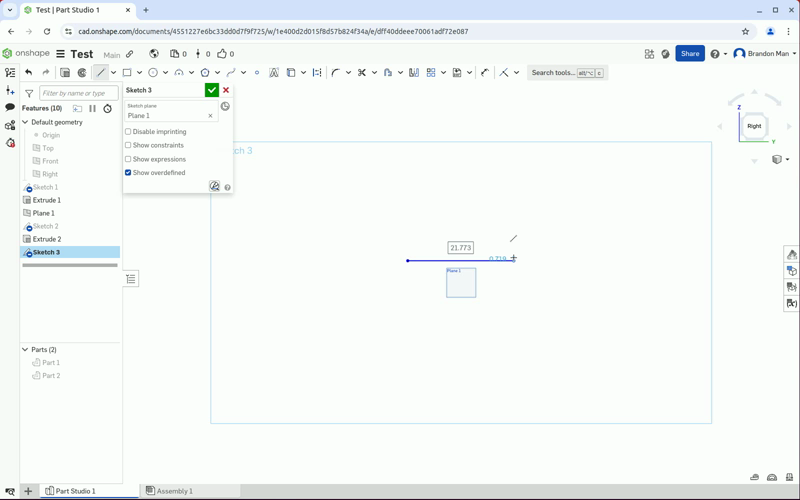
scroll(6)
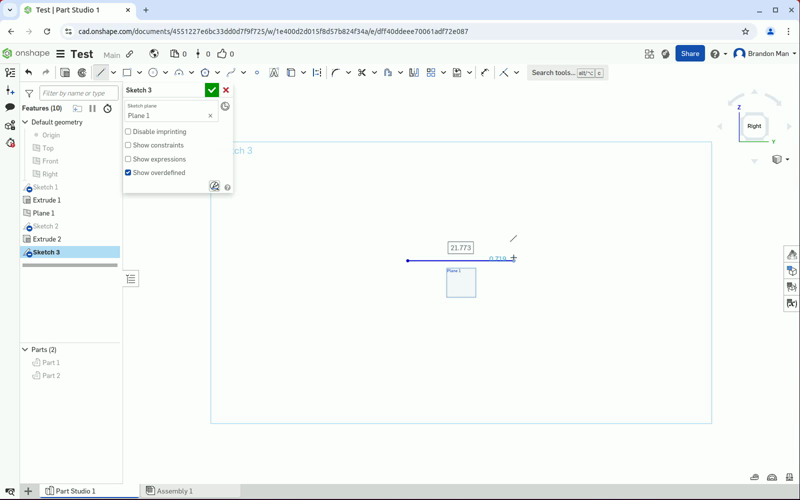
scroll(6)
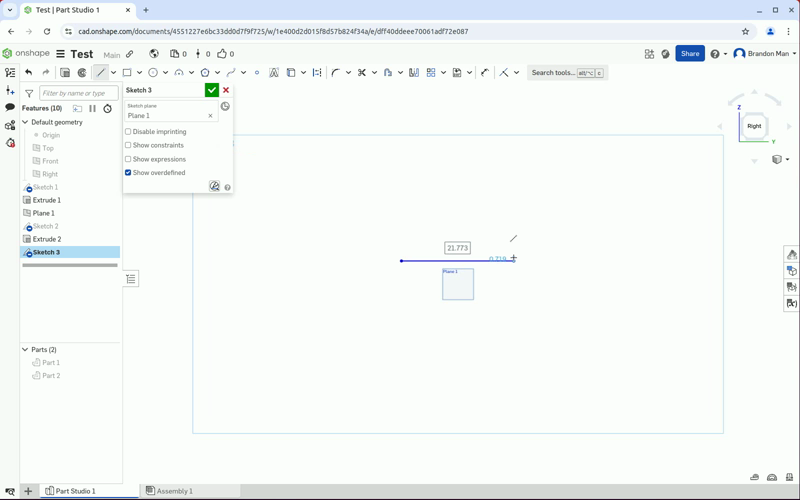
scroll(6)
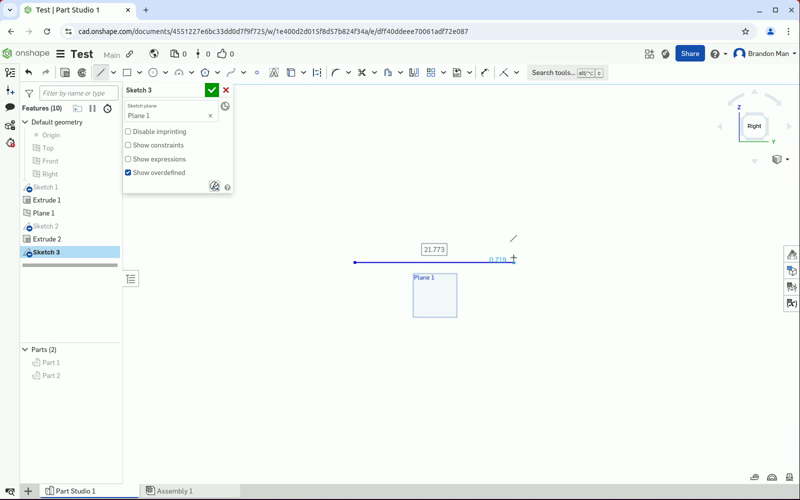
scroll(6)
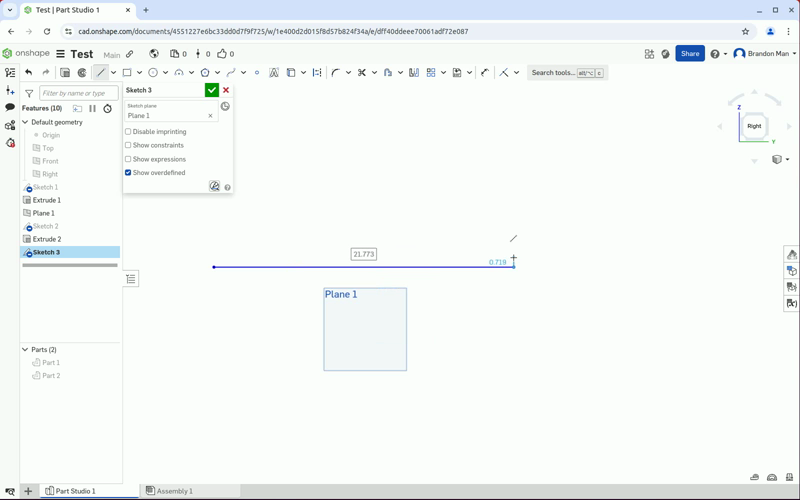
scroll(6)
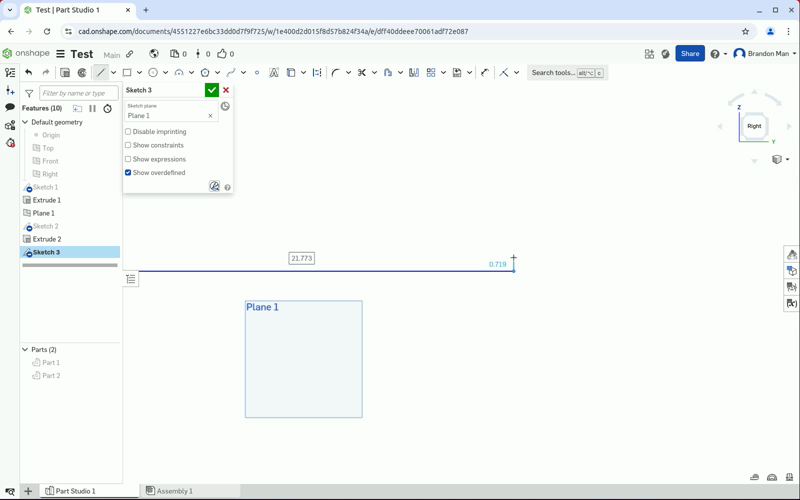
scroll(6)
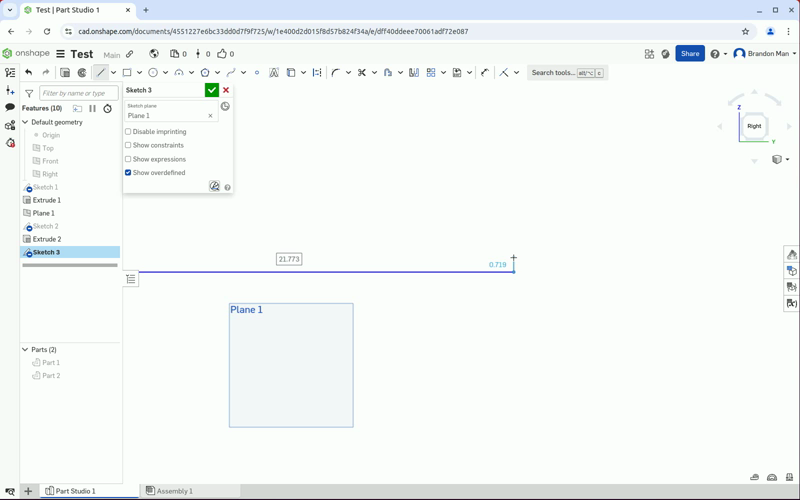
scroll(6)
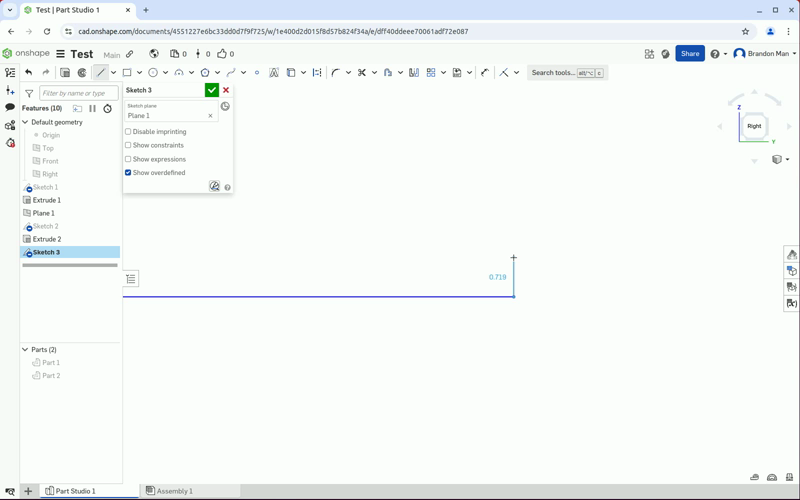
click(513, 257)
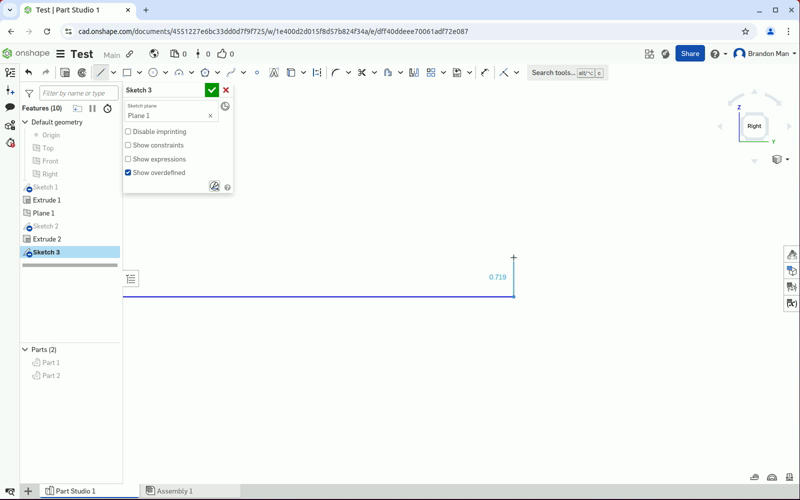
scroll(-6)
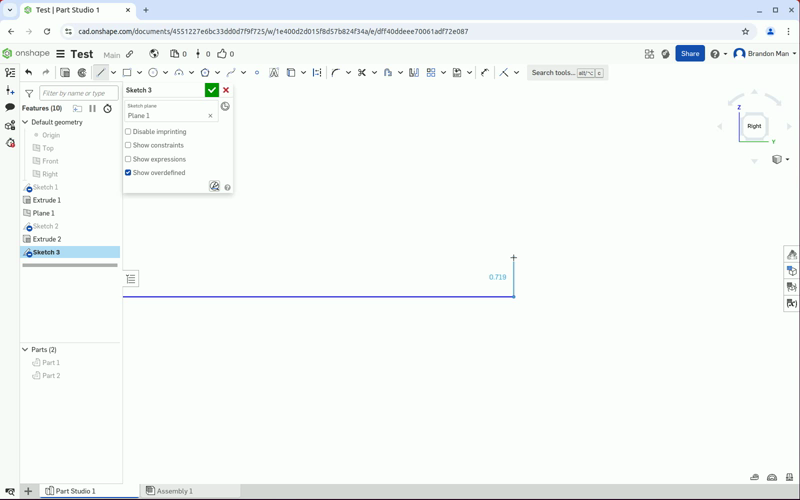
scroll(-6)
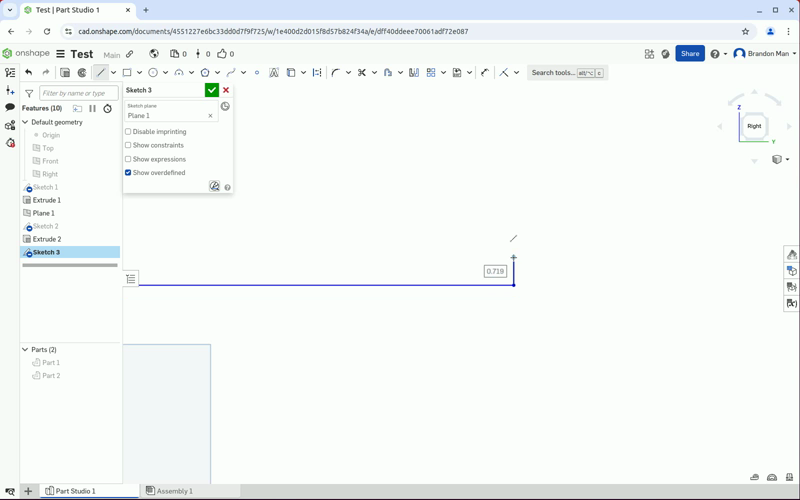
scroll(-6)
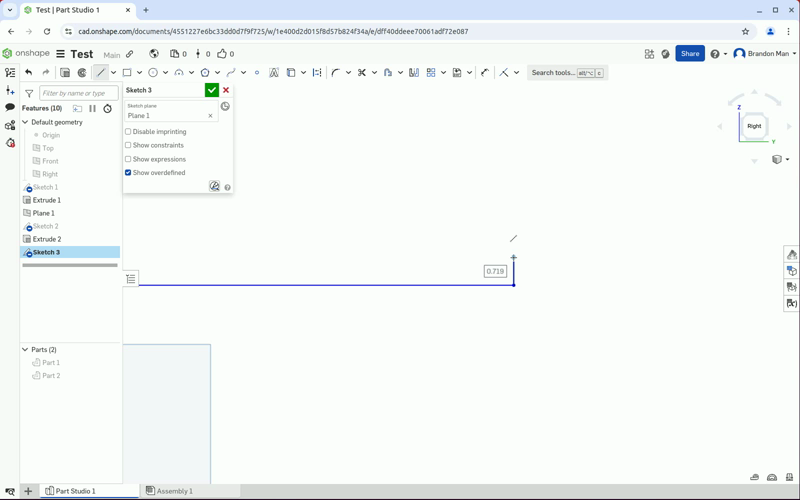
scroll(-6)
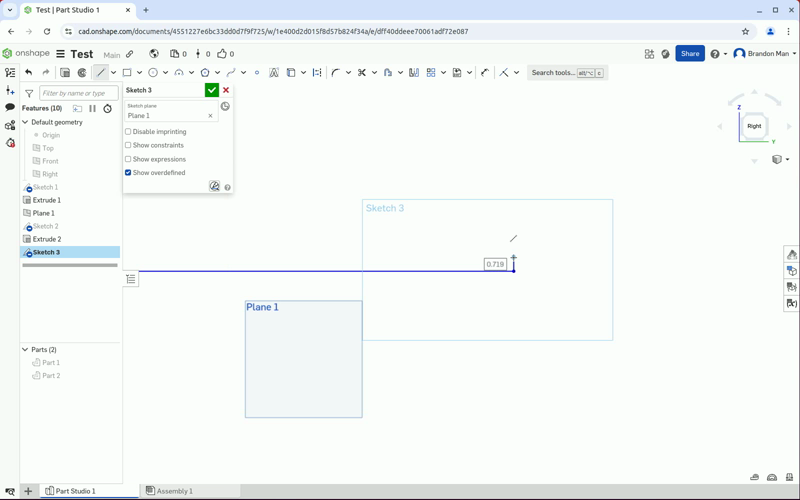
scroll(-6)
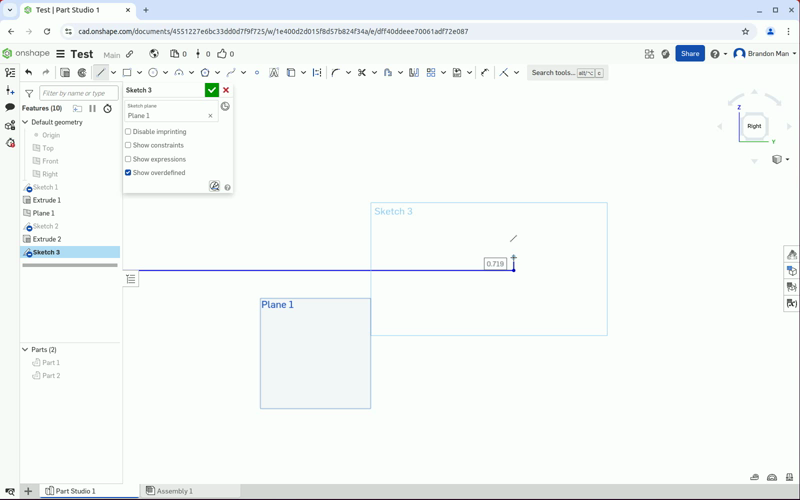
scroll(-6)
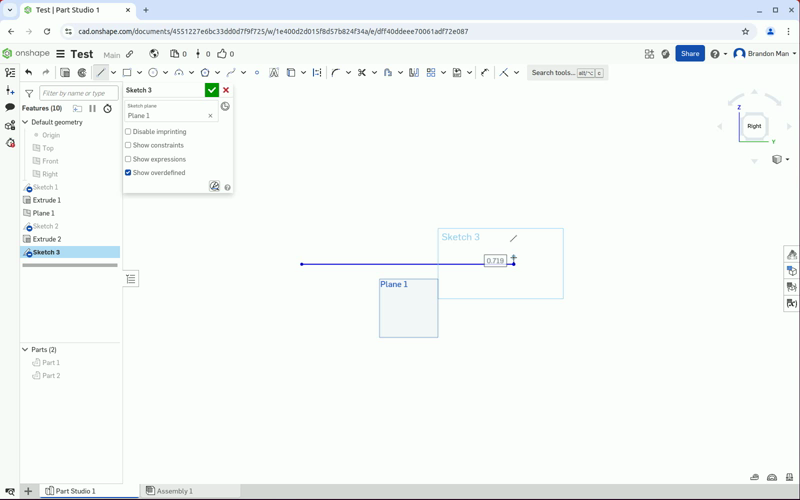
scroll(-6)
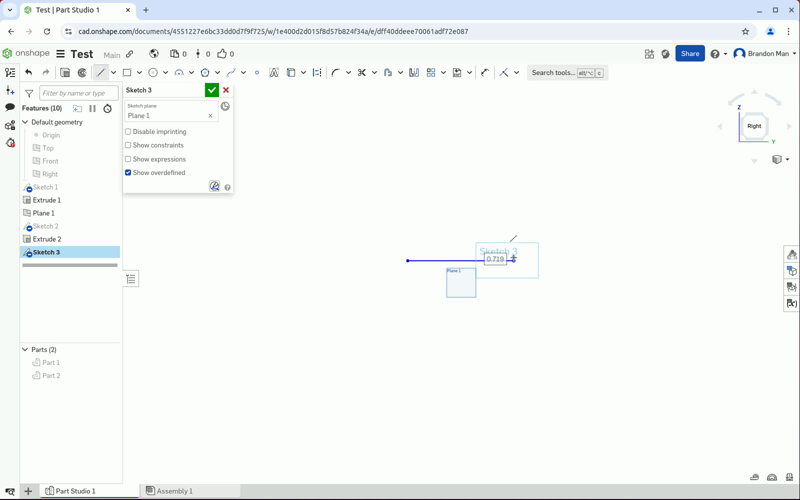
key_up(shift)
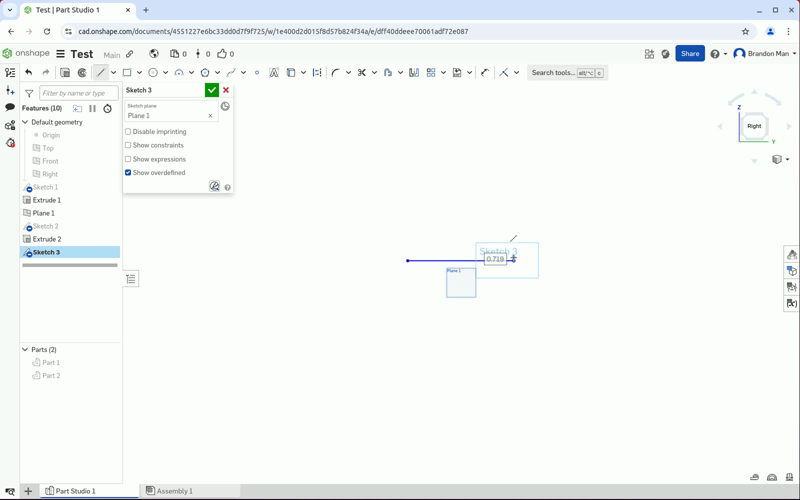
key_down(shift)
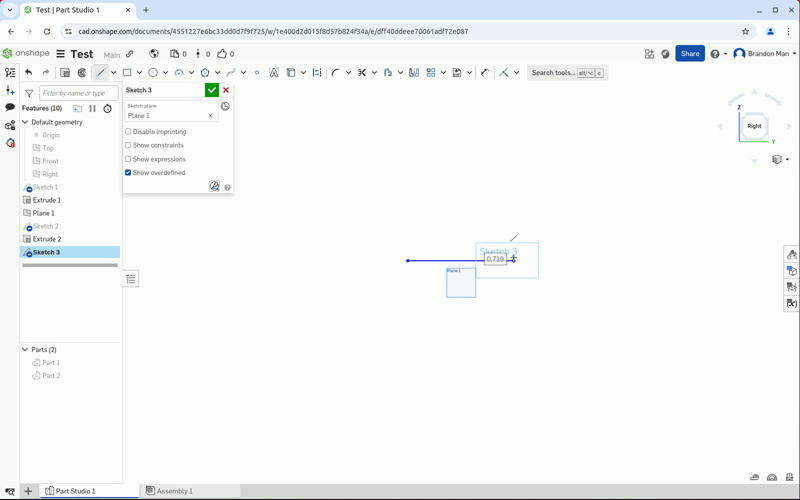
mouse_move(407, 257)
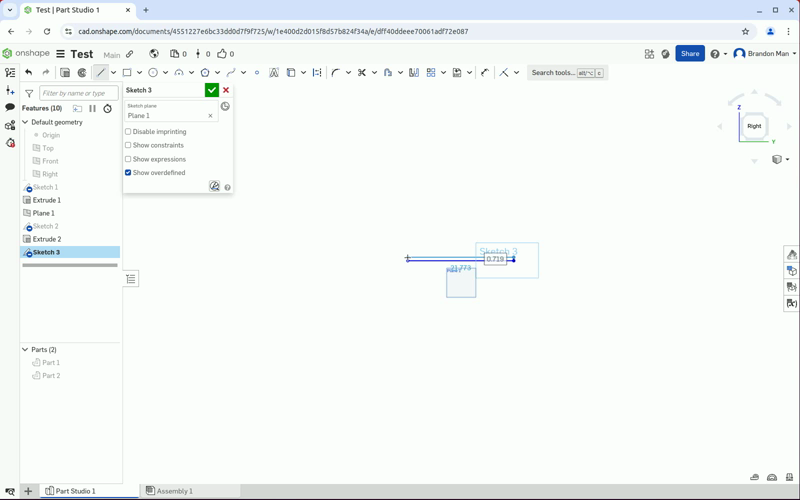
scroll(6)
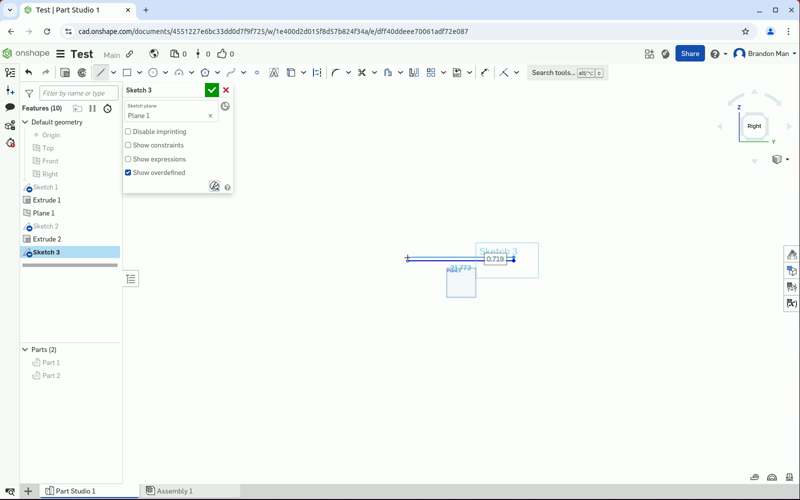
scroll(6)
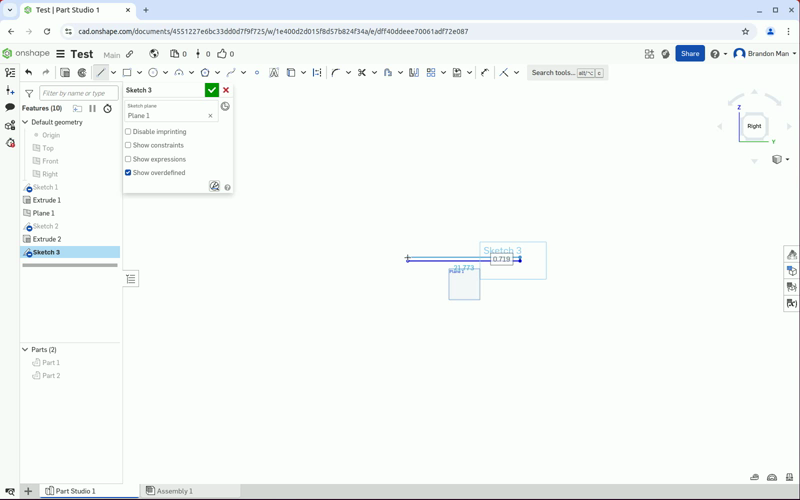
scroll(6)
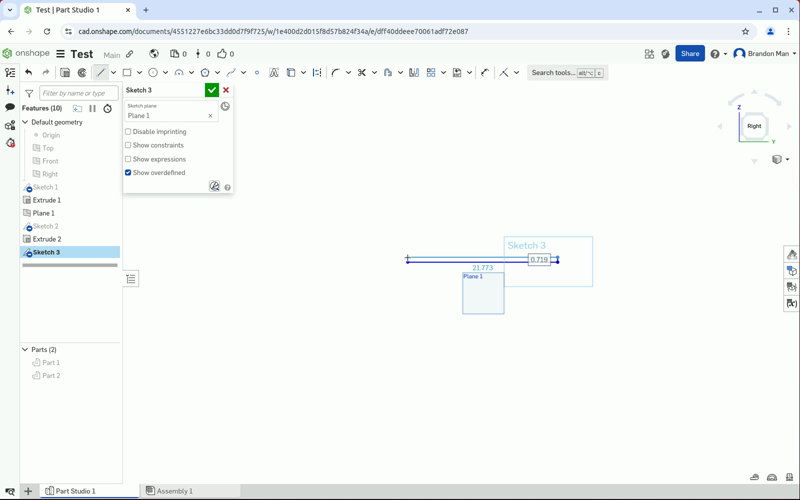
scroll(6)
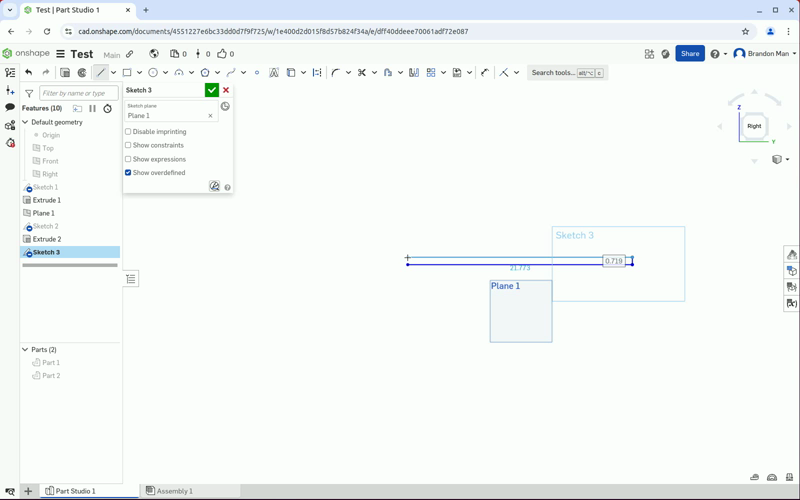
scroll(6)
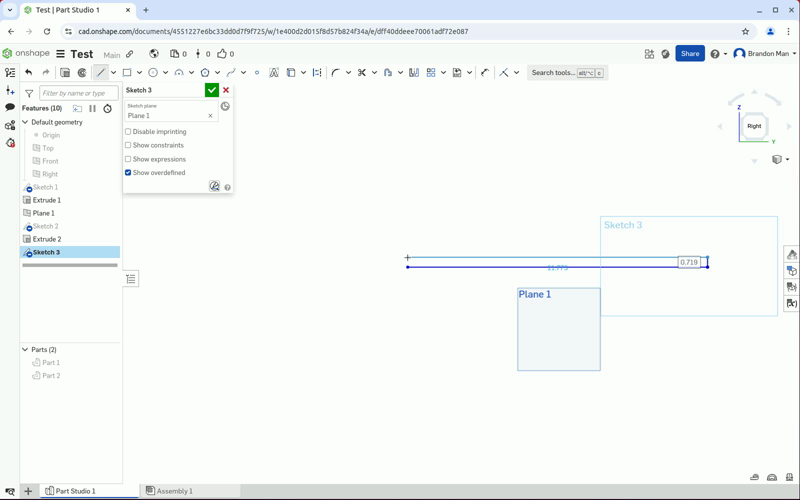
scroll(6)
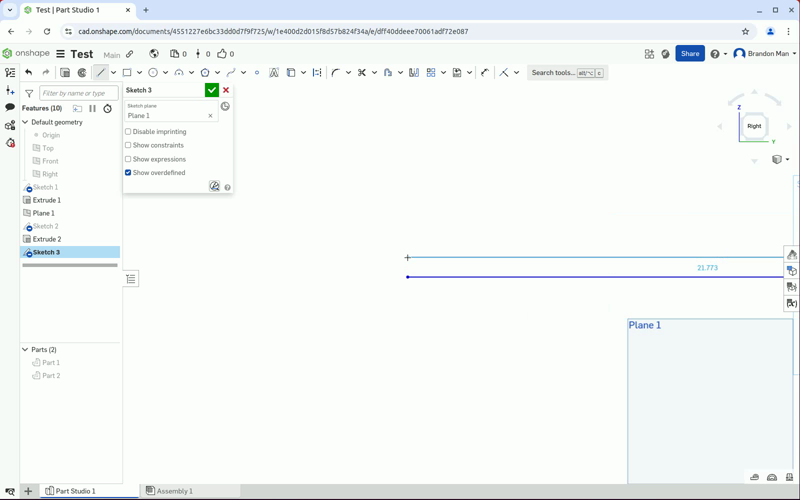
scroll(6)
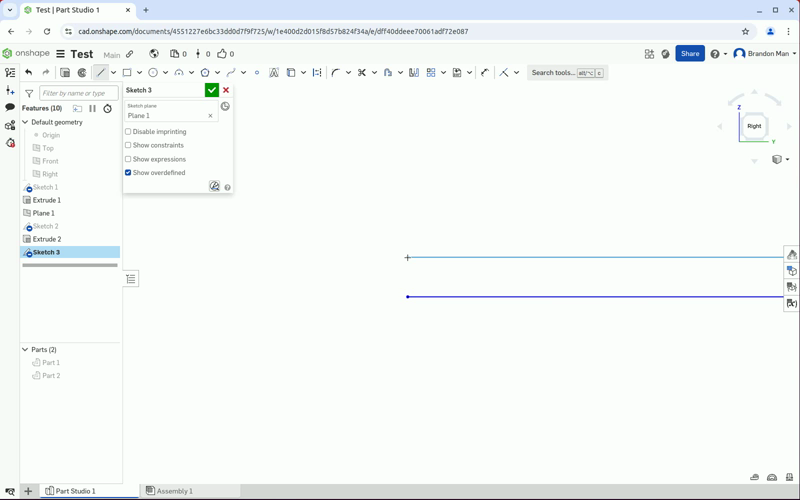
click(407, 257)
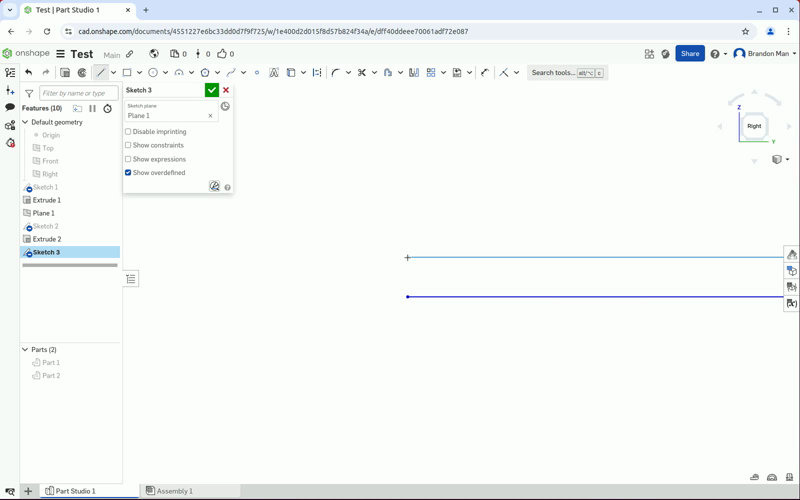
scroll(-6)
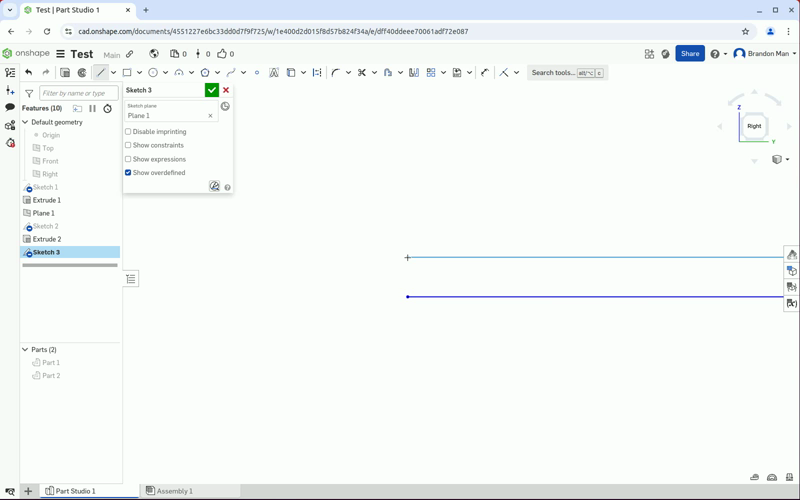
scroll(-6)
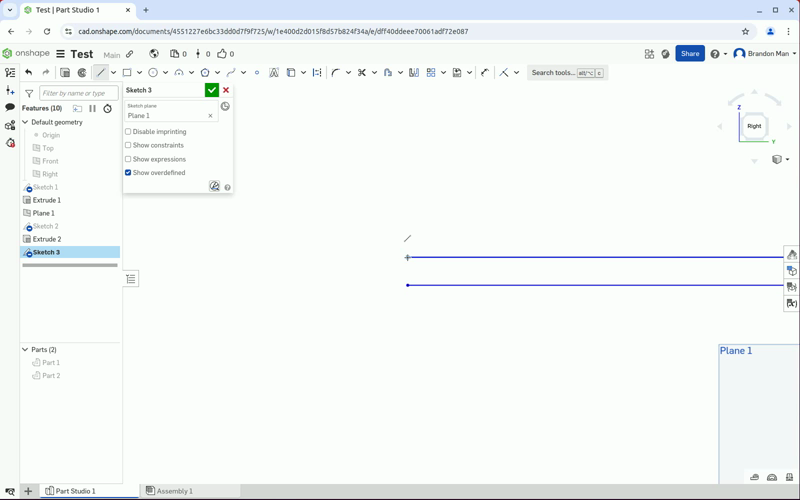
scroll(-6)
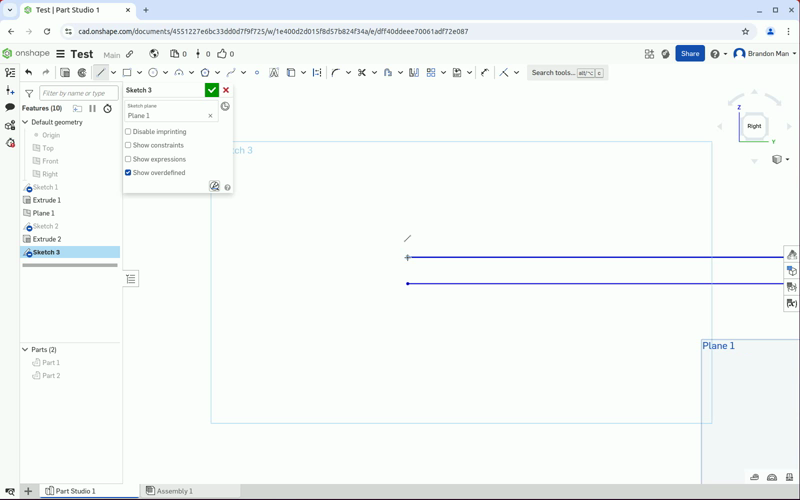
scroll(-6)
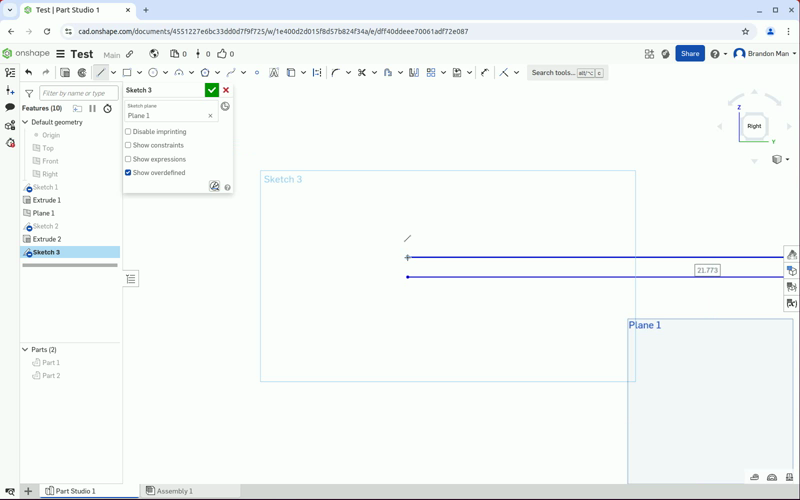
scroll(-6)
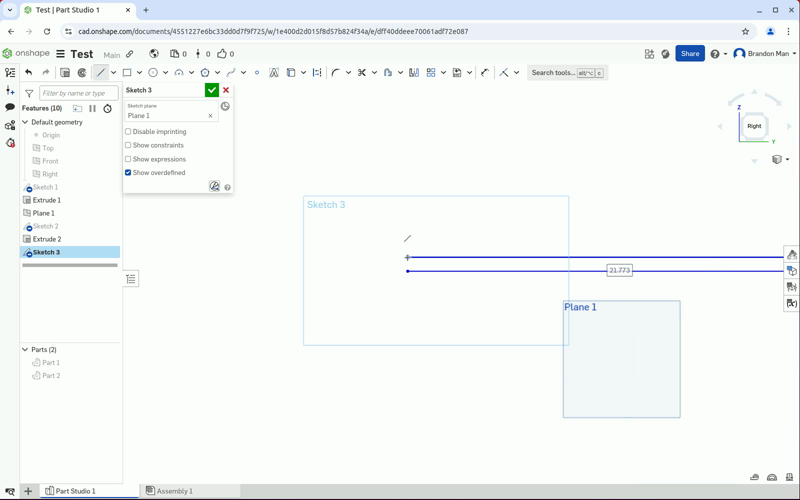
scroll(-6)
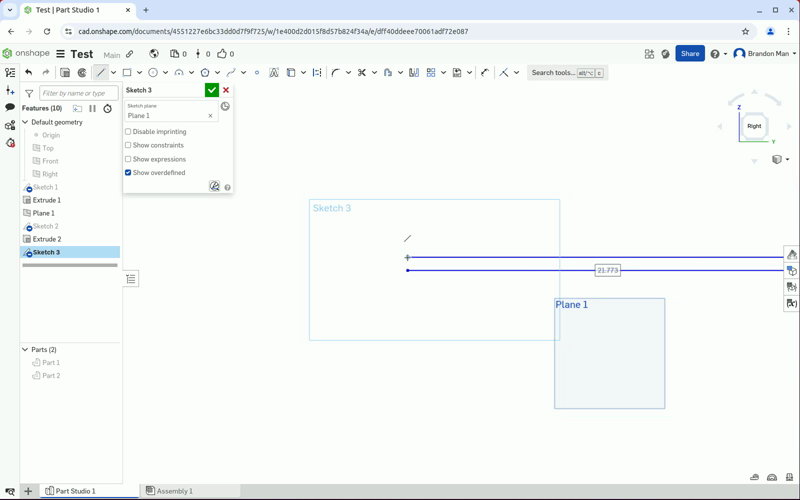
scroll(-6)
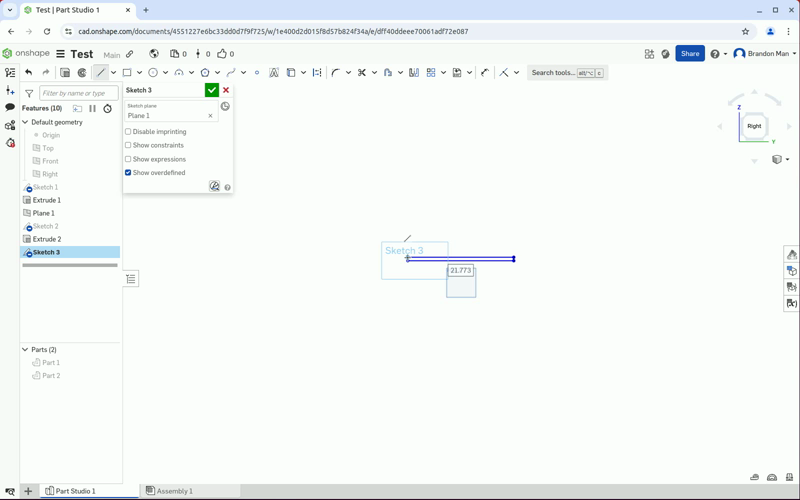
key_up(shift)
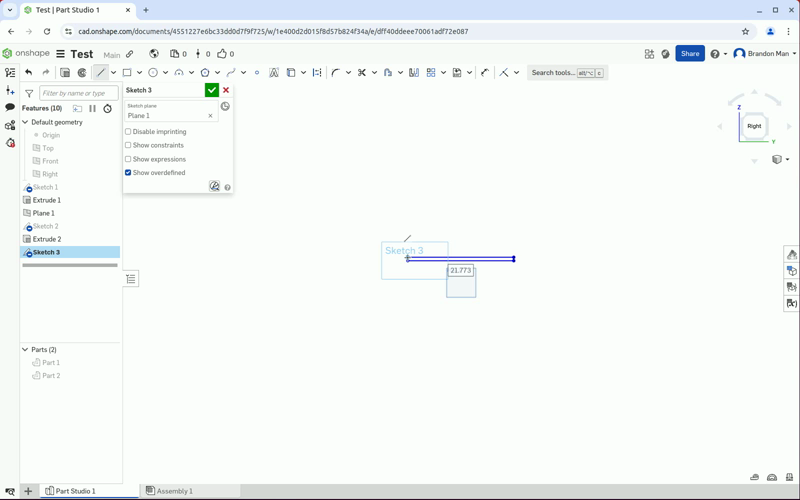
mouse_move(437, 257)
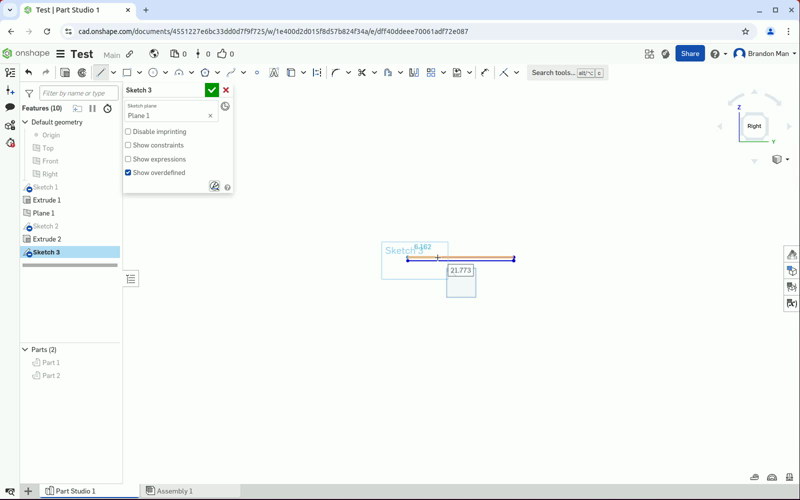
key_down(shift)
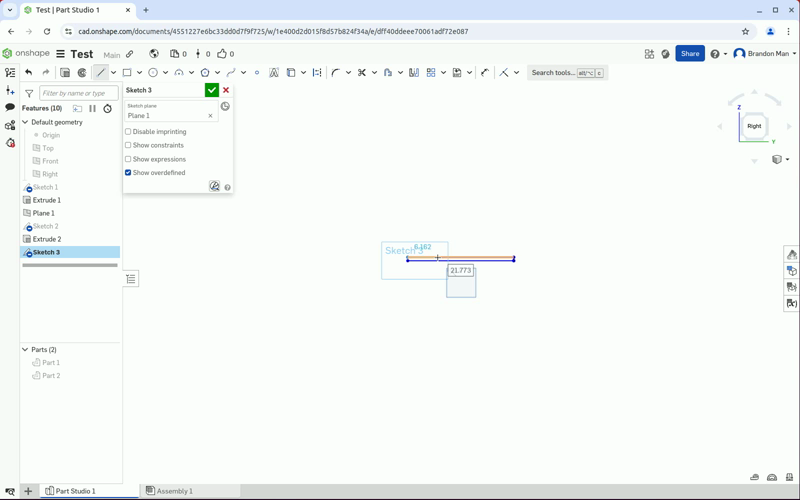
mouse_move(407, 260)
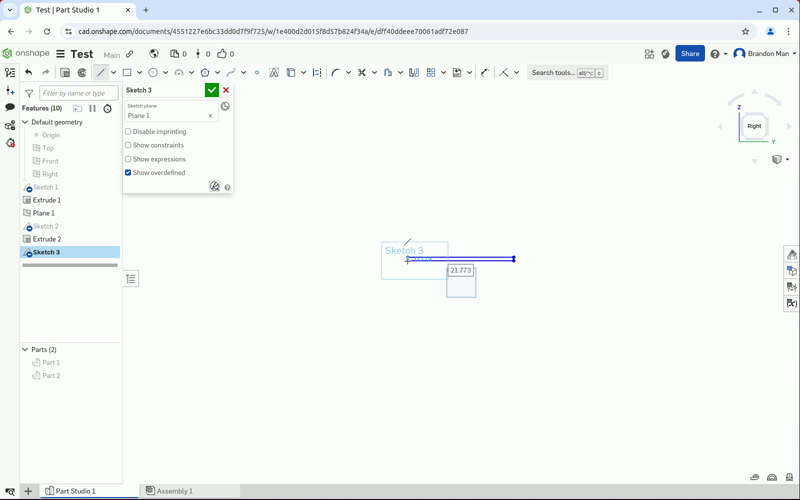
scroll(6)
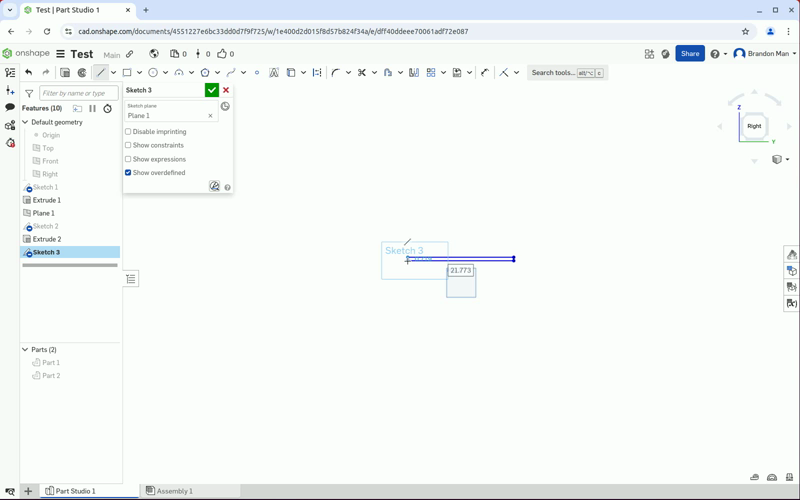
scroll(6)
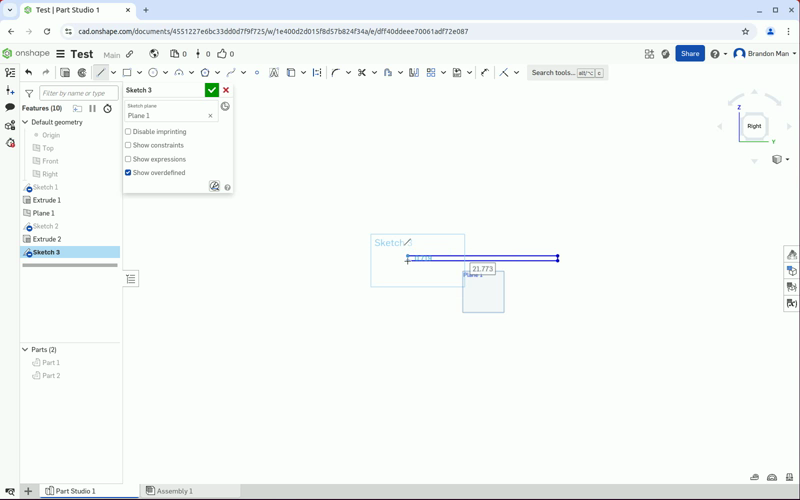
scroll(6)
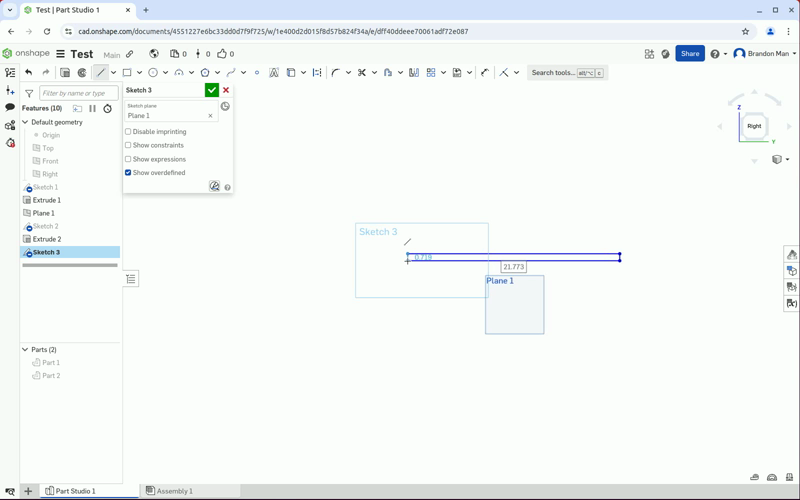
scroll(6)
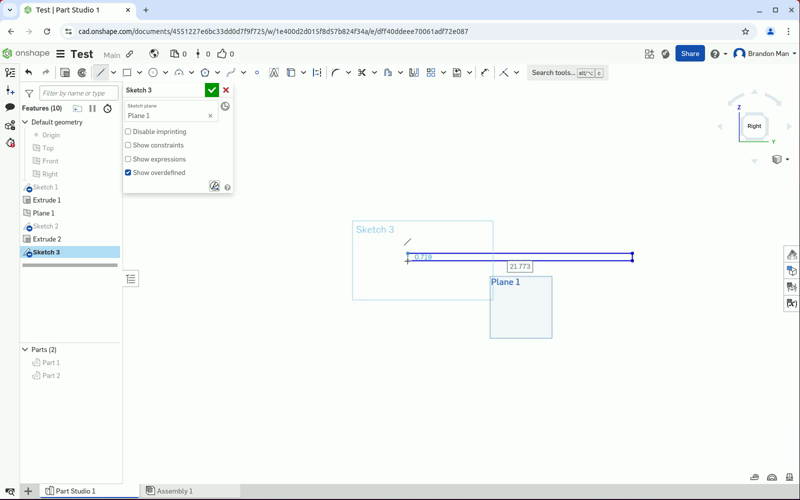
scroll(6)
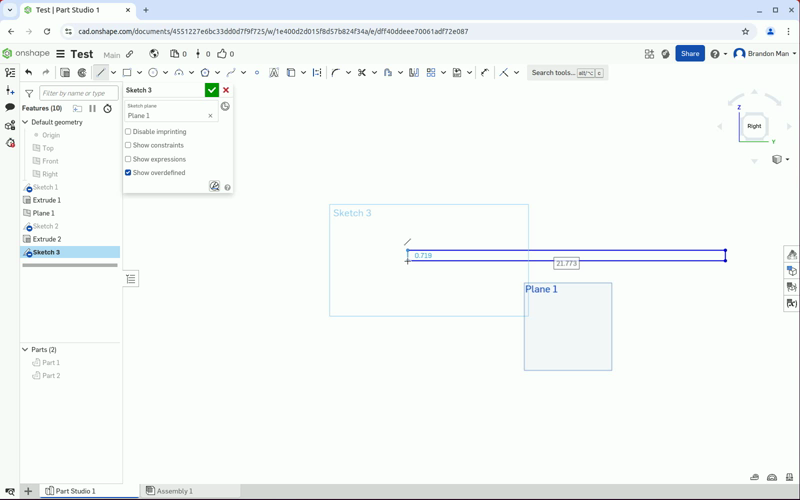
scroll(6)
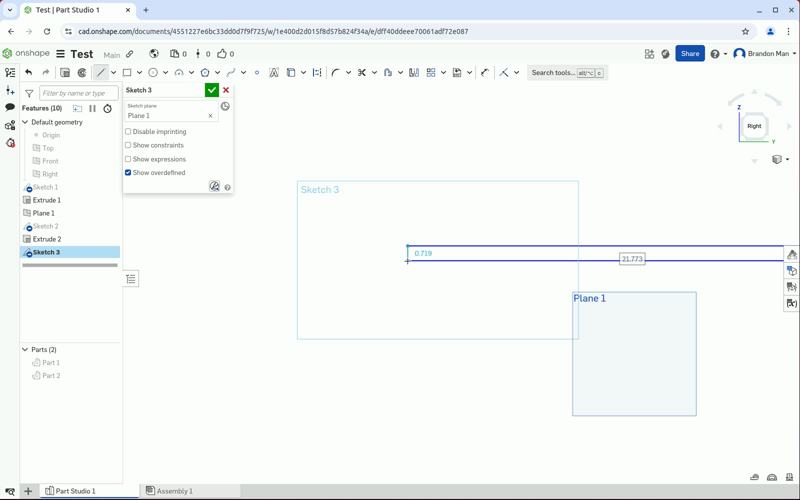
scroll(6)
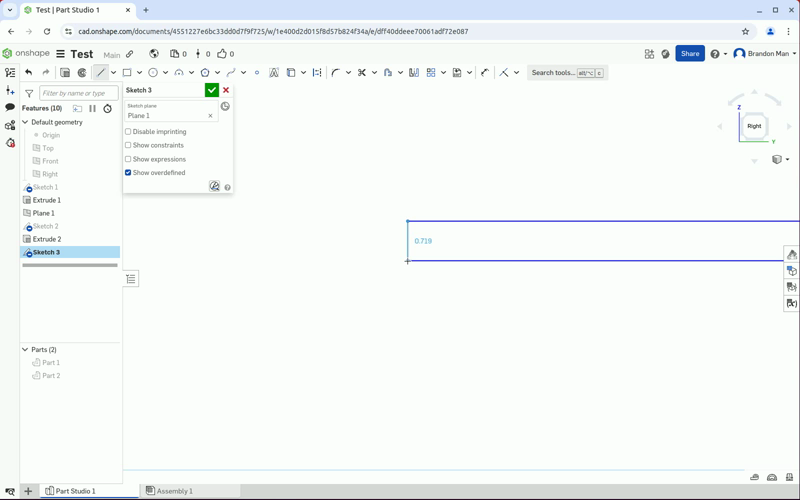
key_up(shift)
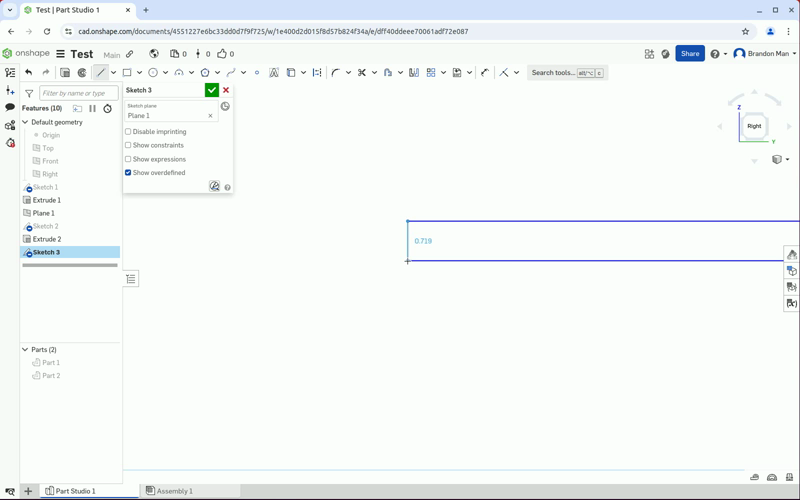
click(407, 260)
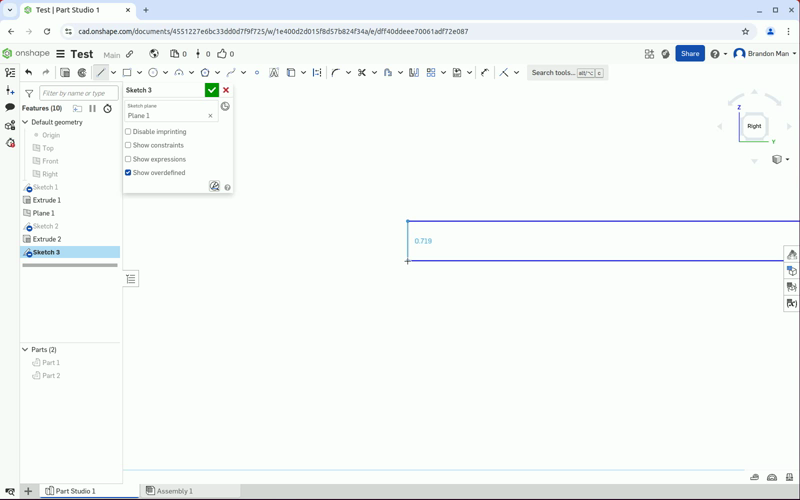
scroll(-6)
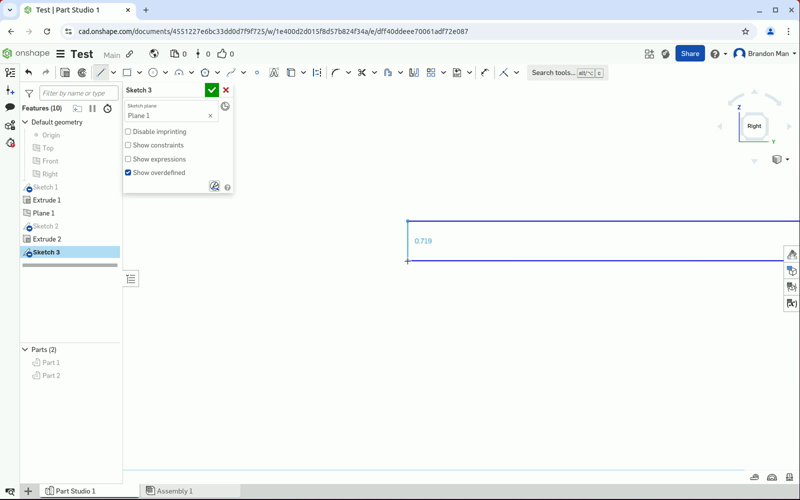
scroll(-6)
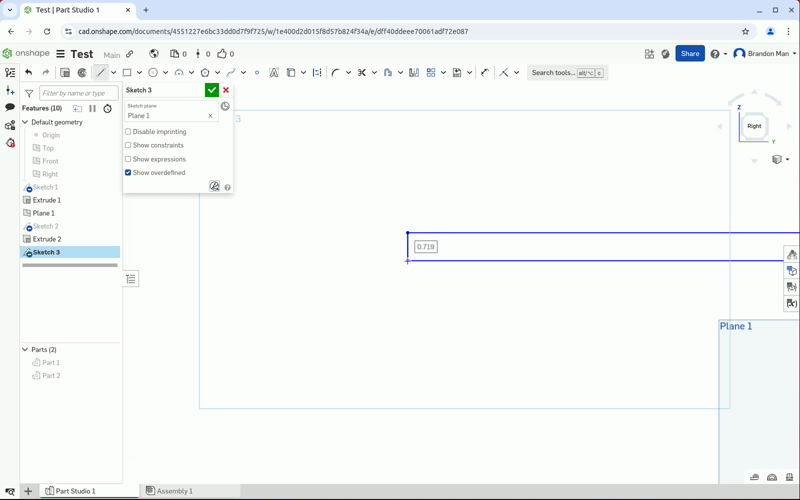
scroll(-6)
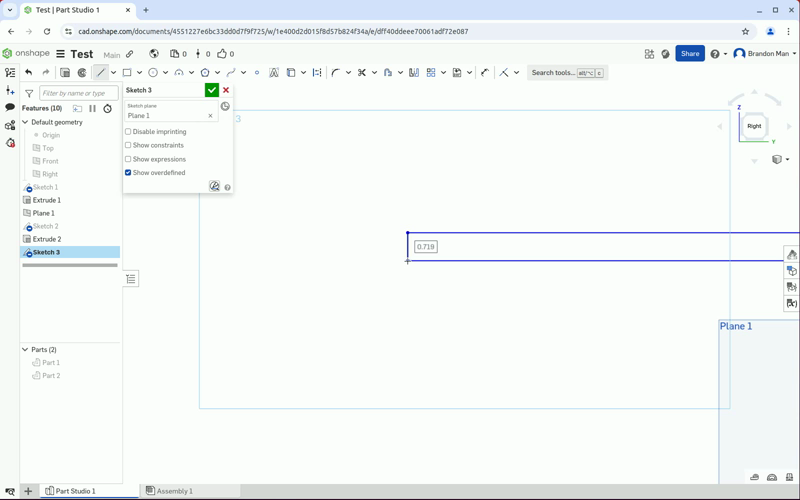
scroll(-6)
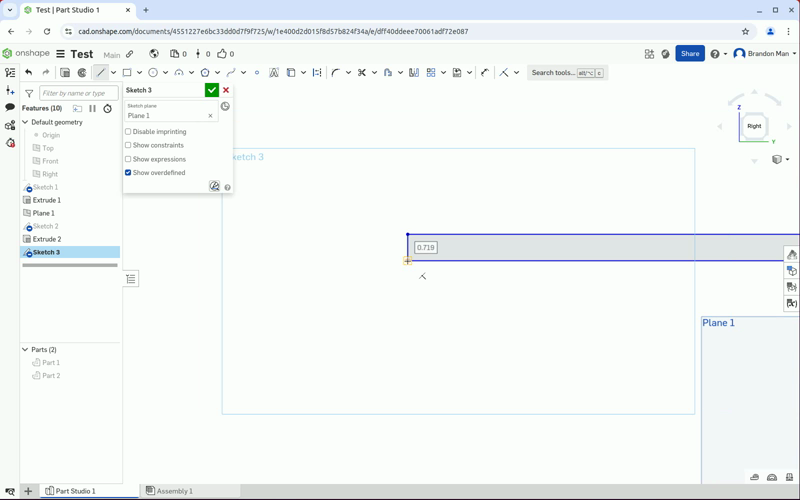
scroll(-6)
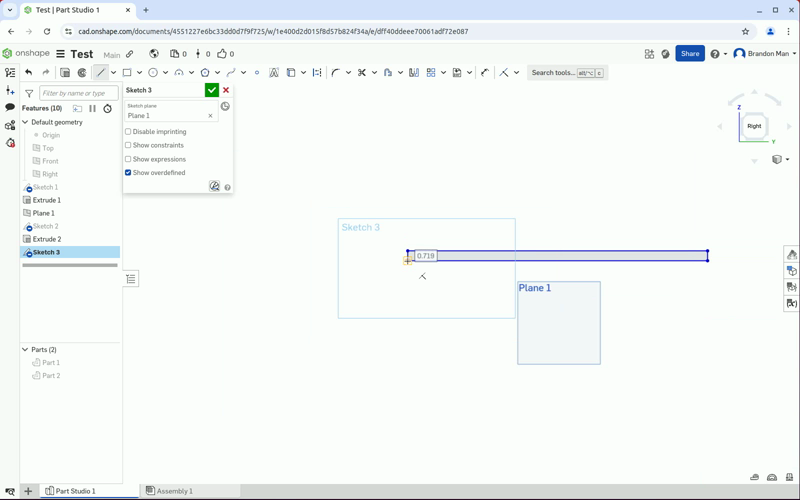
scroll(-6)
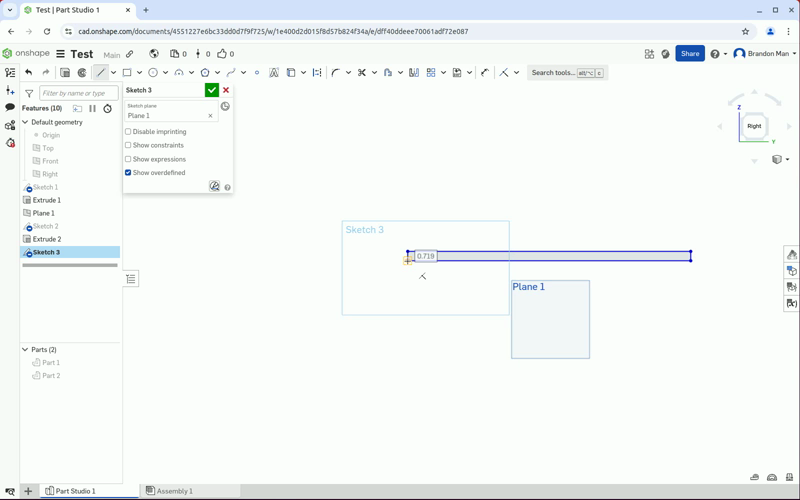
scroll(-6)
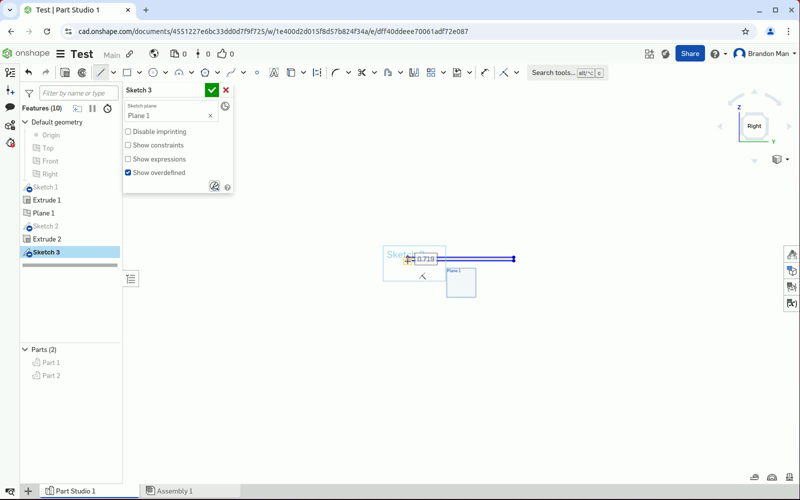
key(esc)
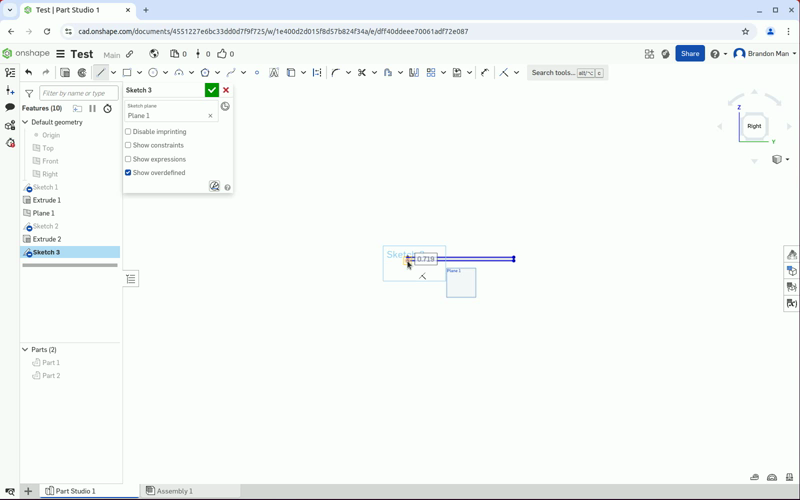
mouse_move(466, 259)
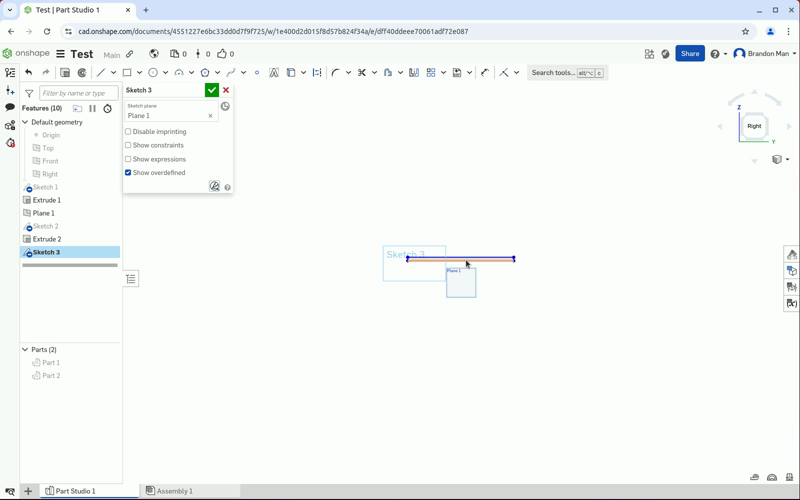
scroll(6)
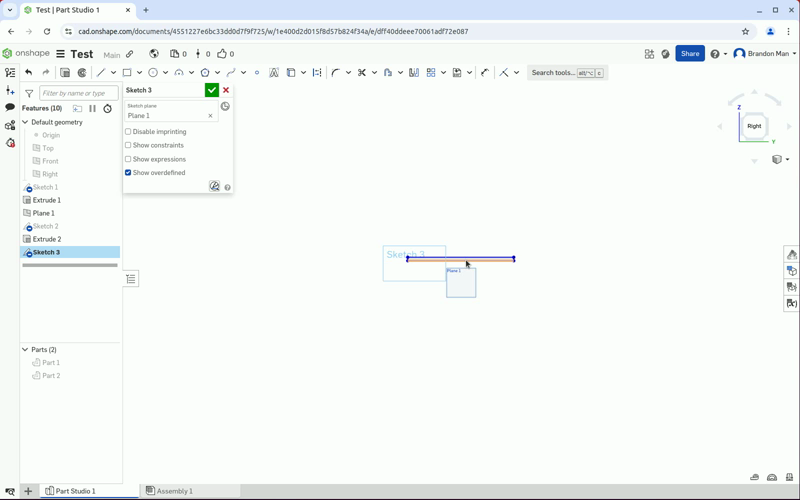
scroll(6)
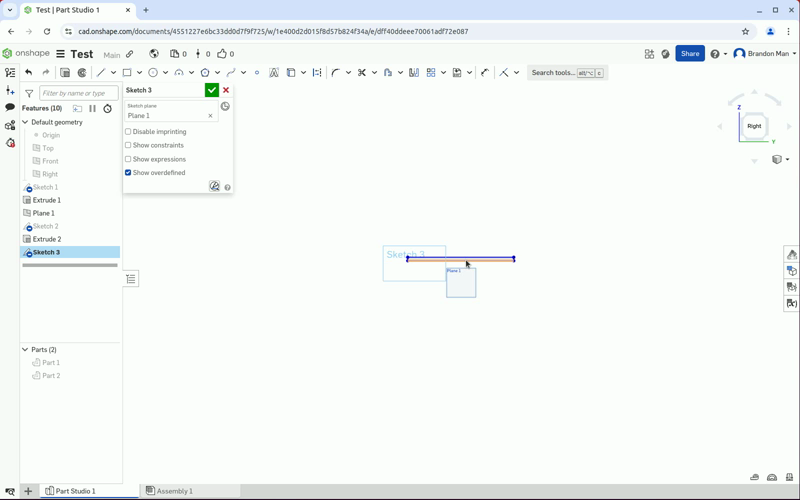
scroll(6)
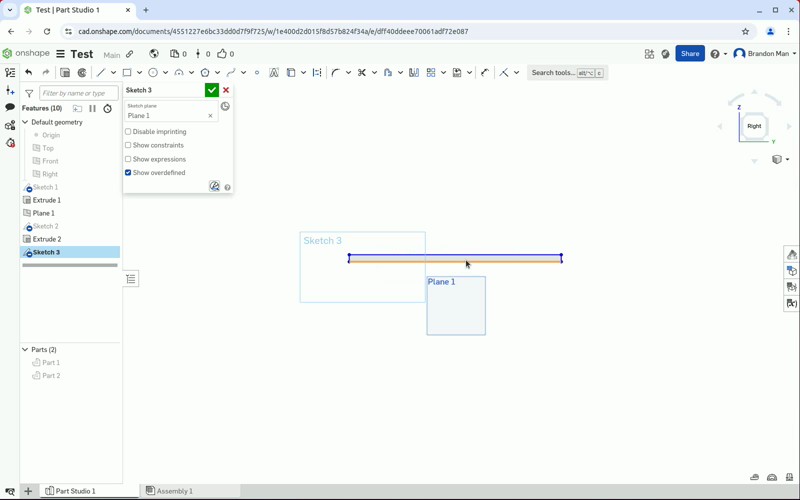
scroll(6)
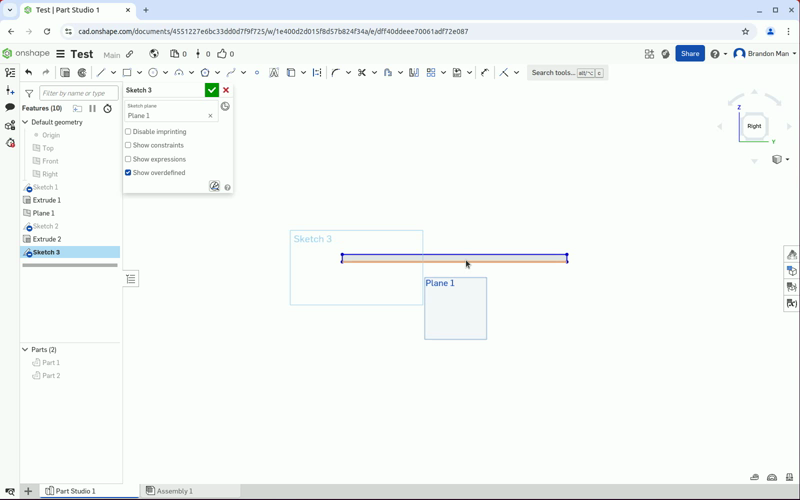
scroll(6)
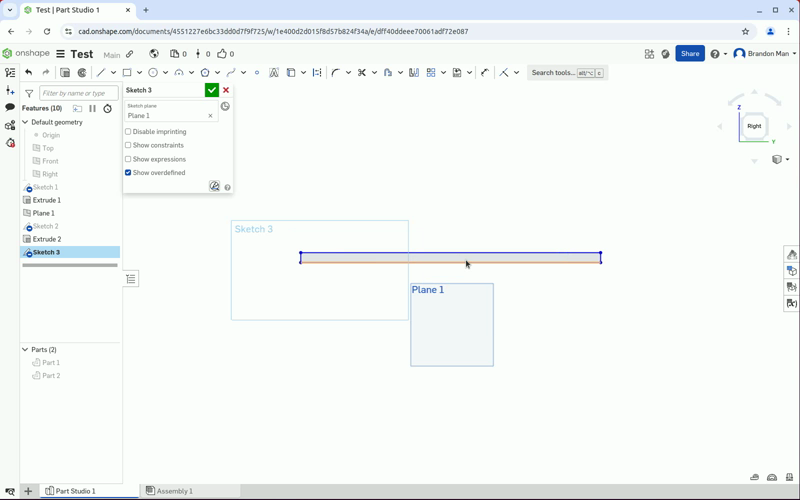
scroll(6)
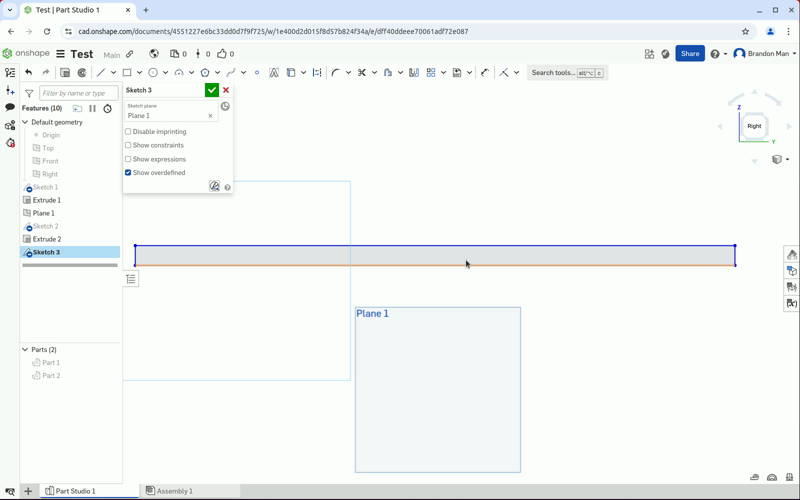
scroll(6)
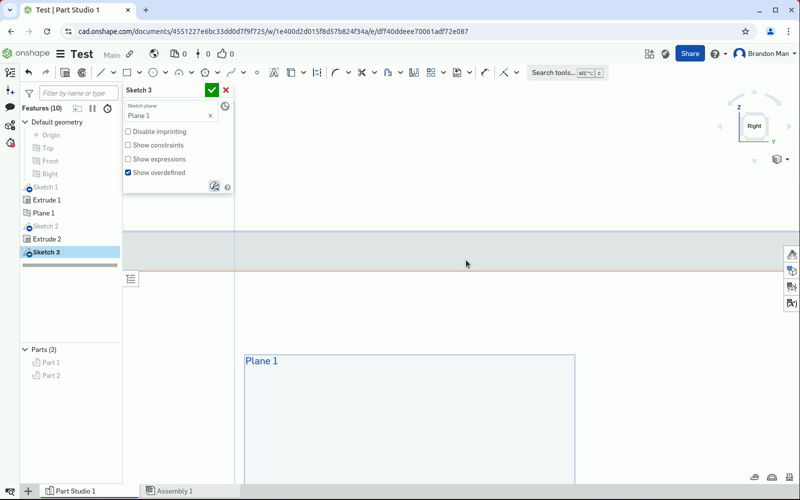
click(466, 259)
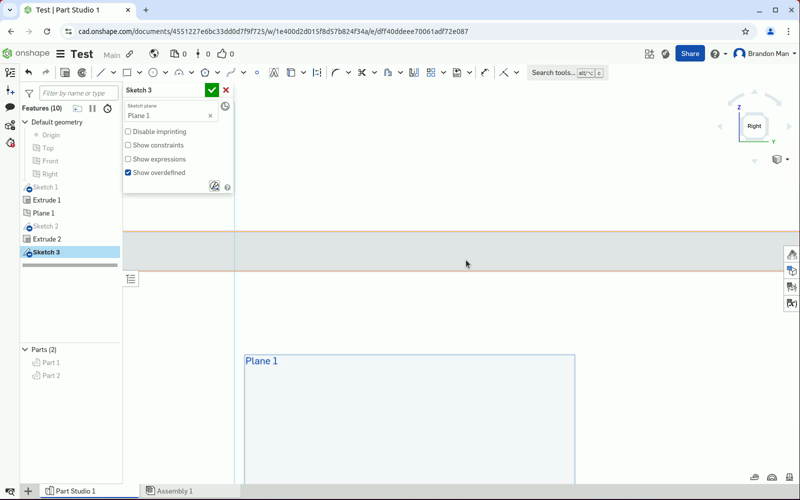
scroll(-6)
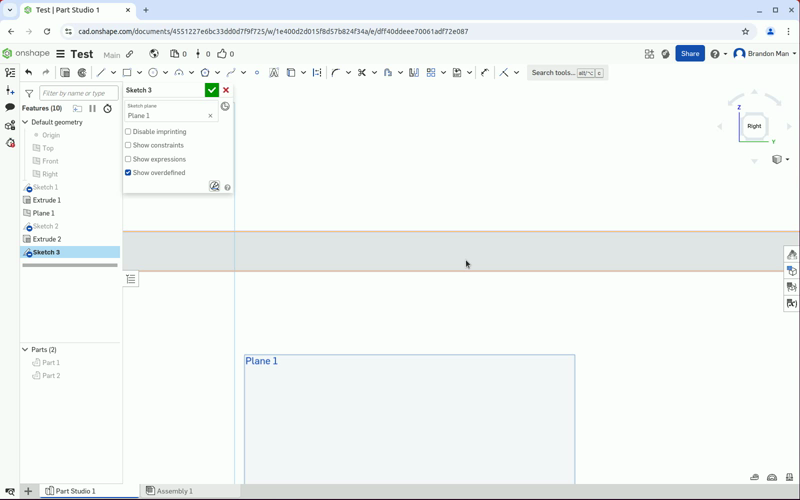
scroll(-6)
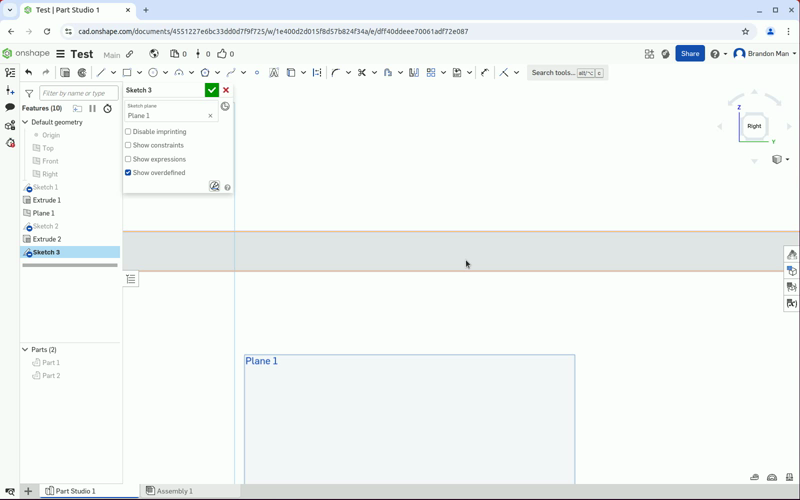
scroll(-6)
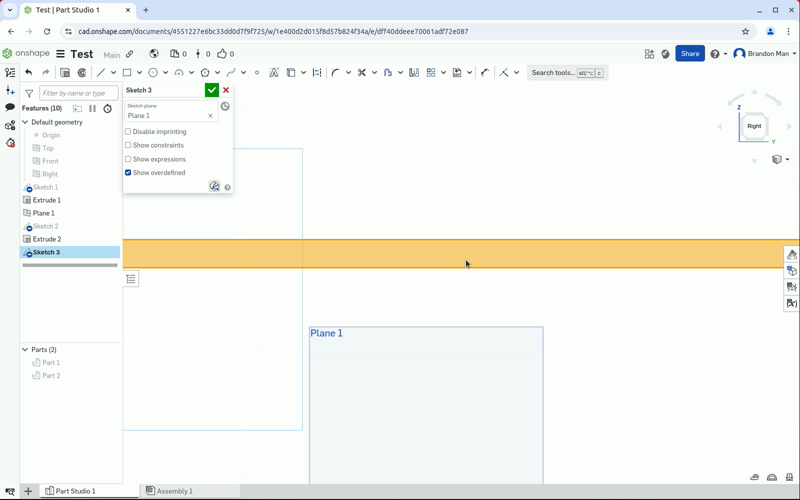
scroll(-6)
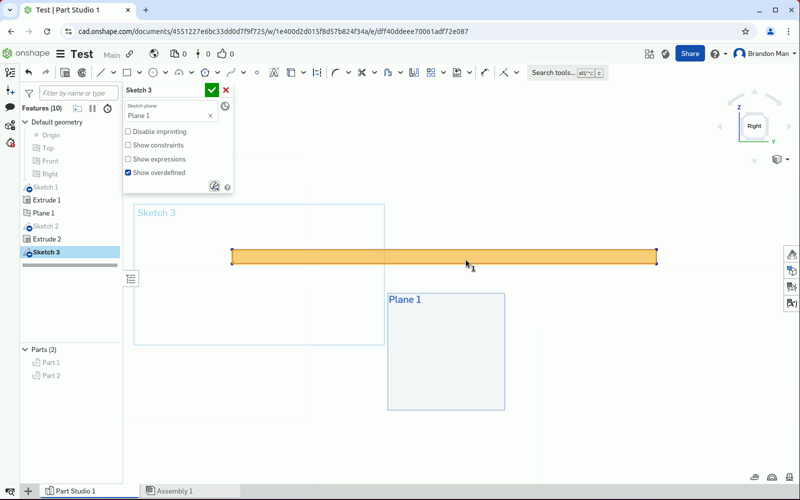
scroll(-6)
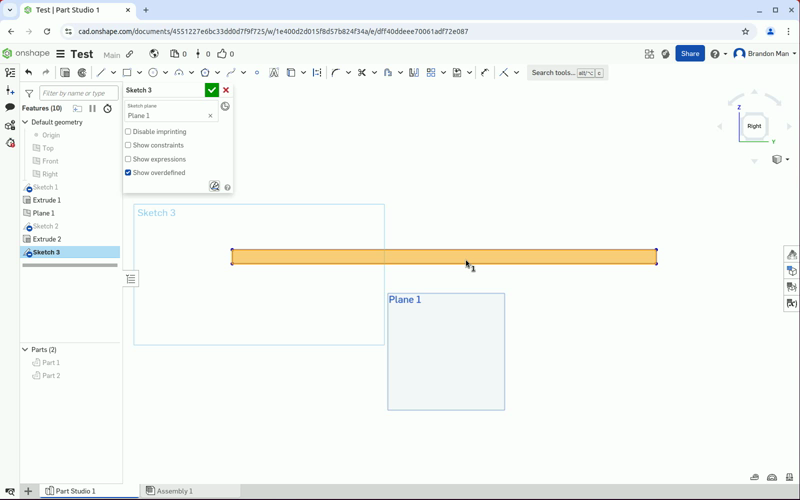
scroll(-6)
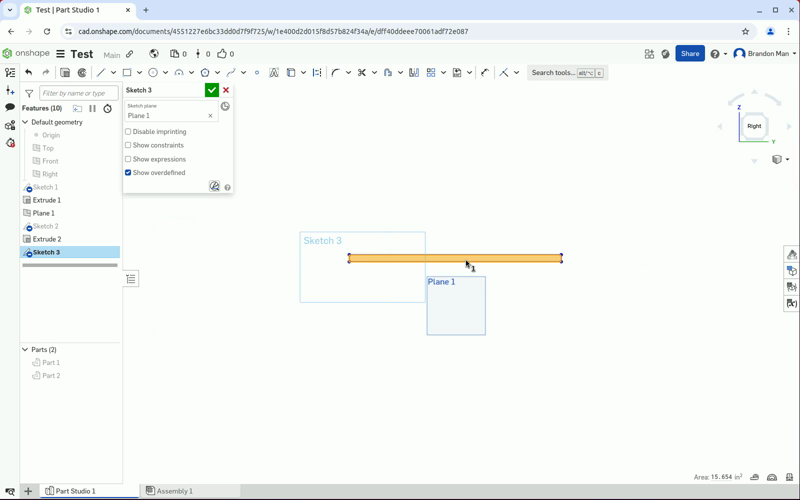
scroll(-6)
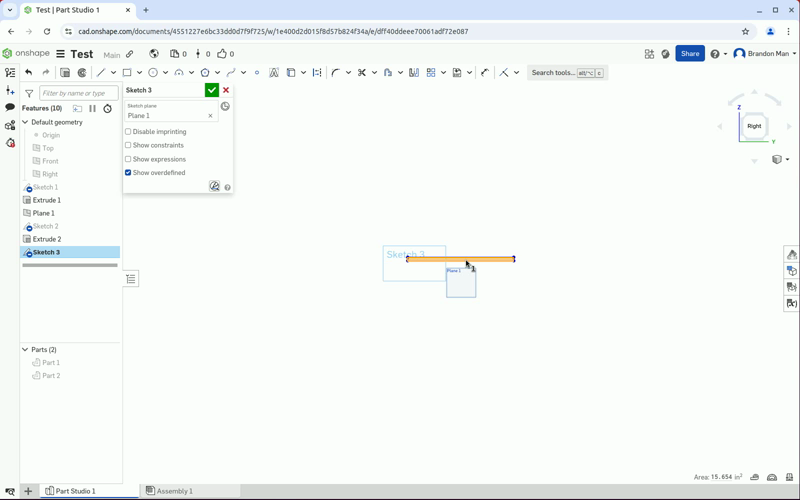
mouse_move(73, 352)
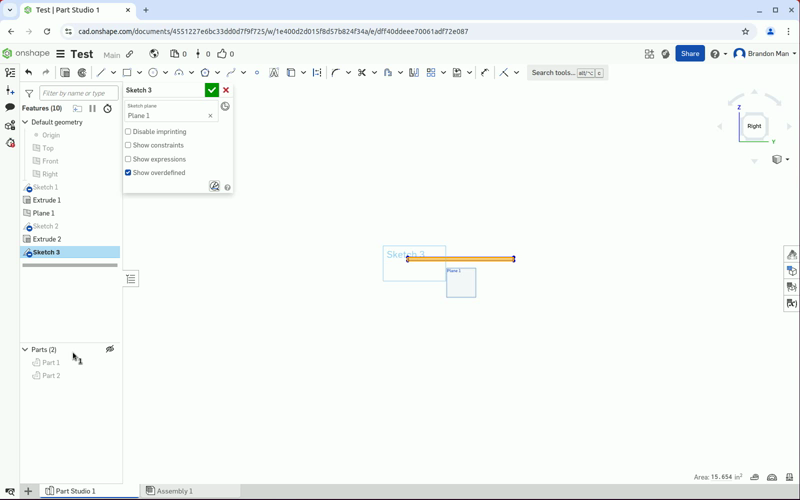
key(shift+y)
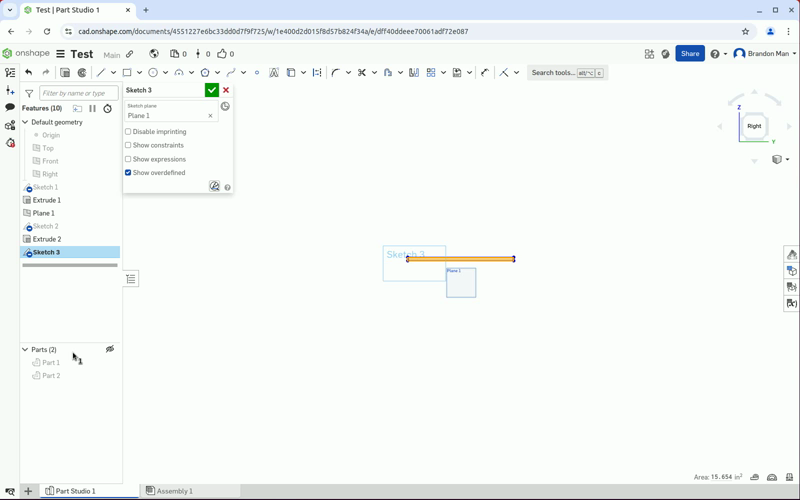
key(shift+e)
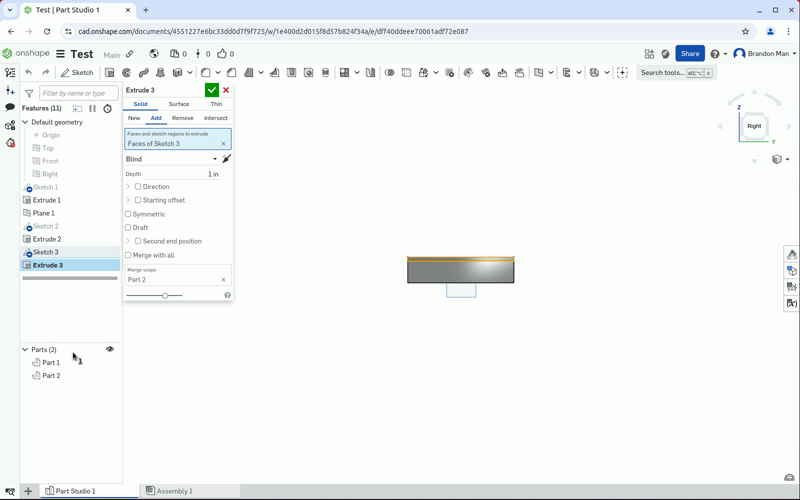
mouse_move(143, 106)
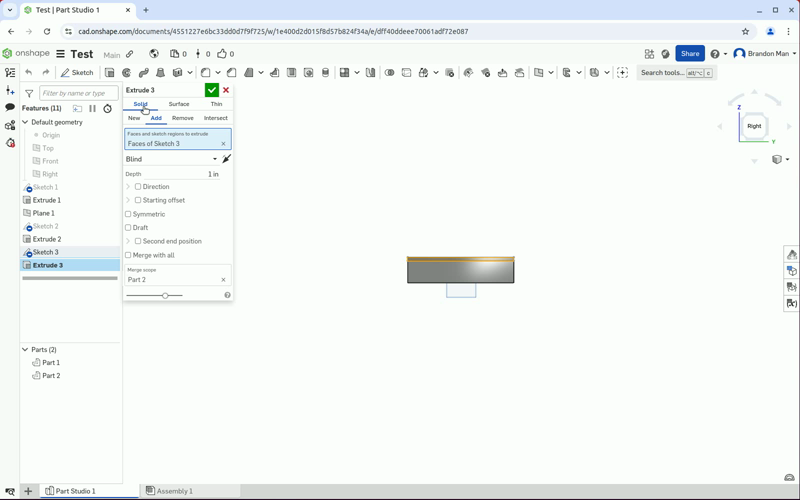
click(143, 106)
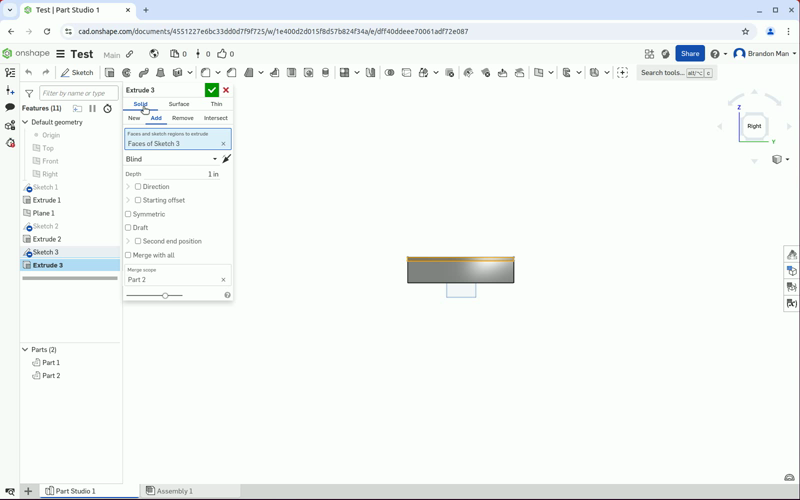
mouse_move(137, 120)
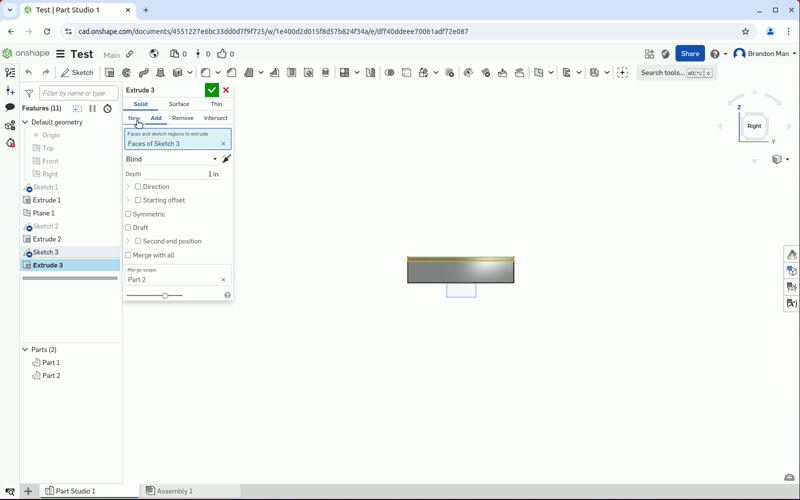
click(137, 120)
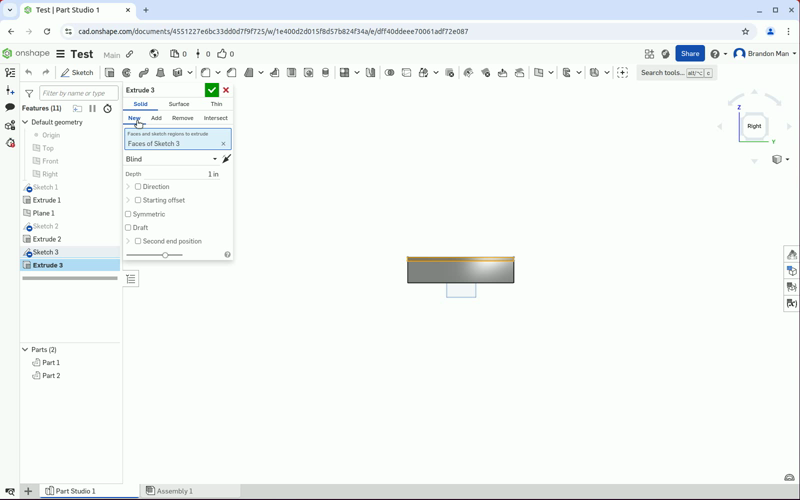
key(tab, 4)
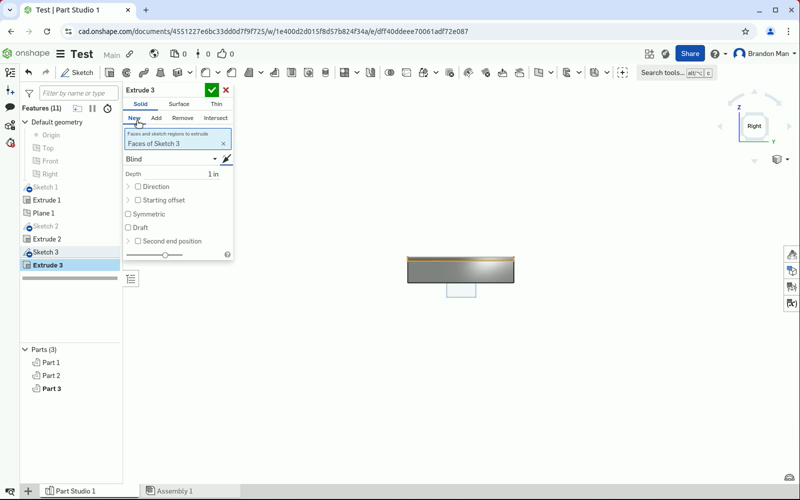
text(0.722)
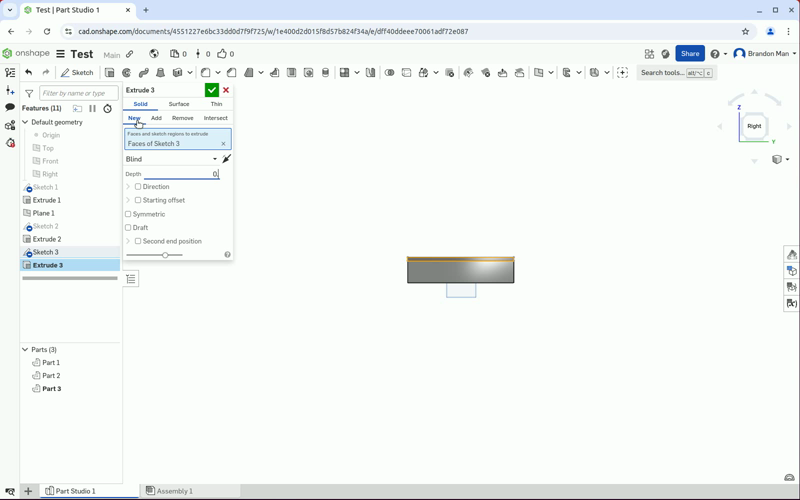
key(enter)
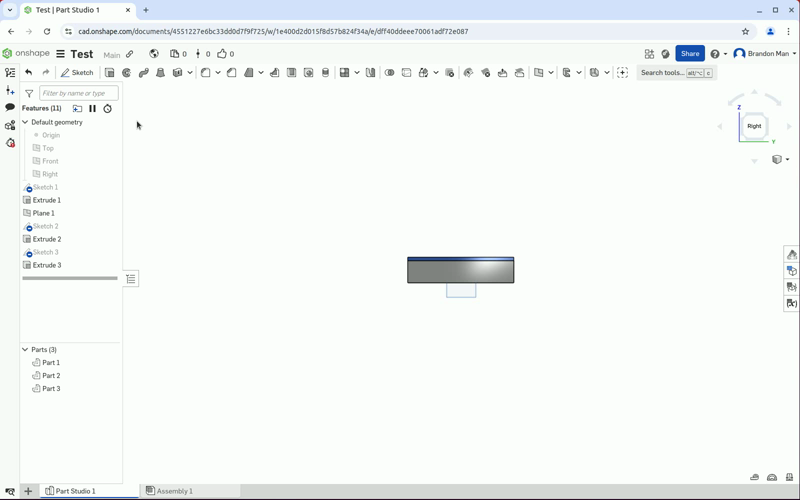
key(shift+h)
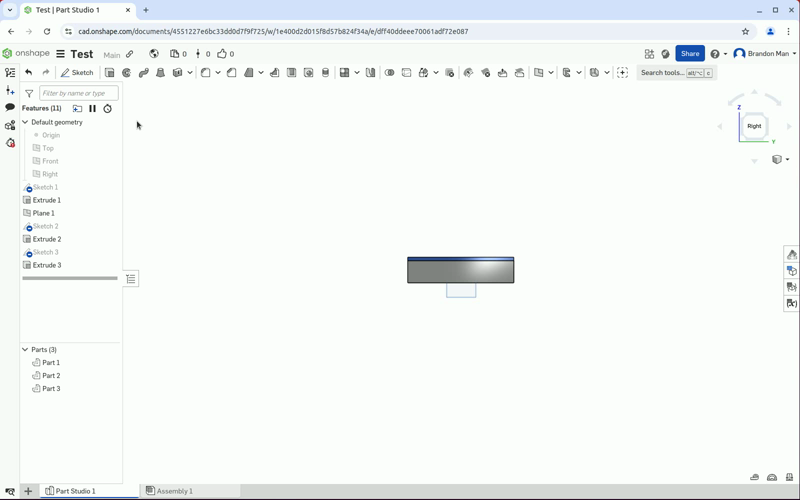
key(shift+h)
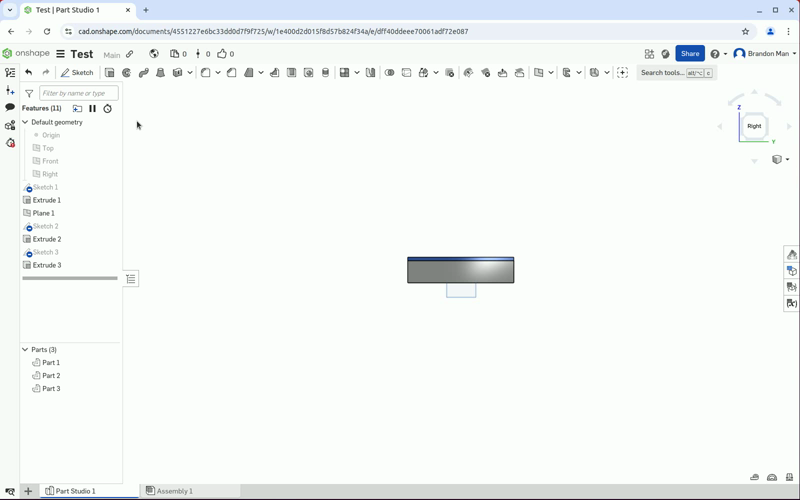
mouse_move(73, 189)
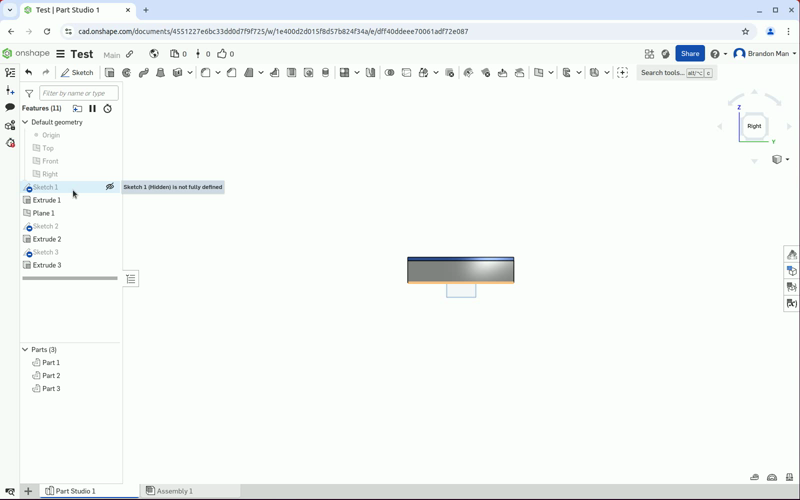
click(73, 189)
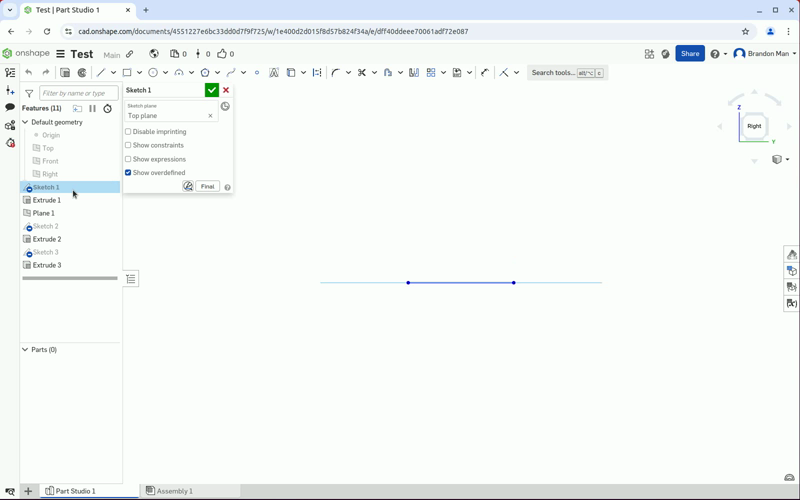
mouse_move(229, 92)
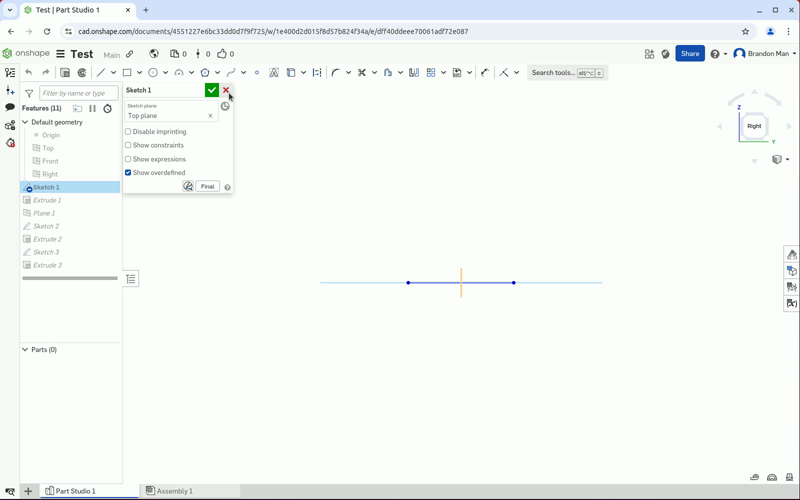
click(229, 92)
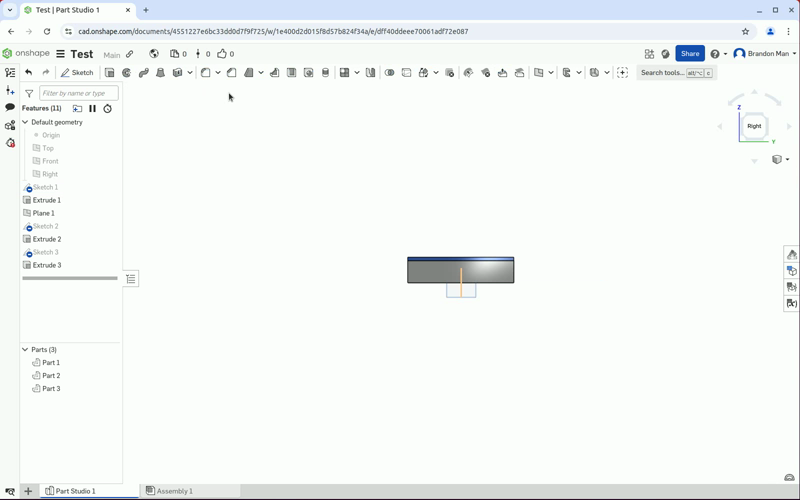
mouse_move(73, 352)
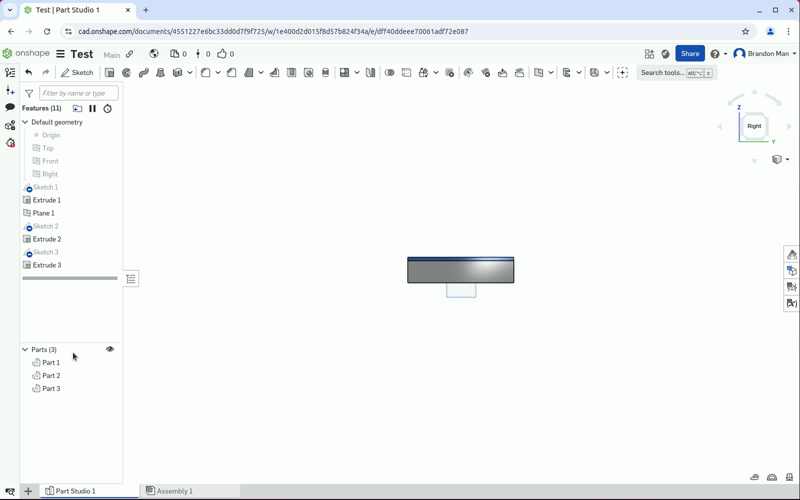
key(y)
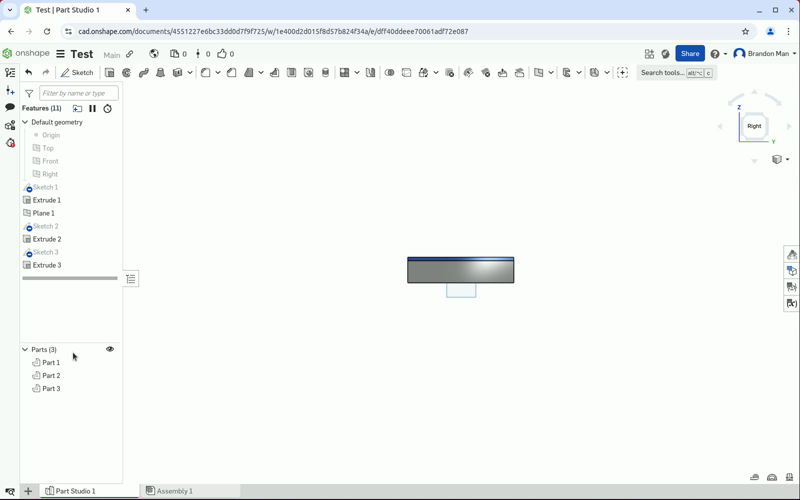
key(shift+p)
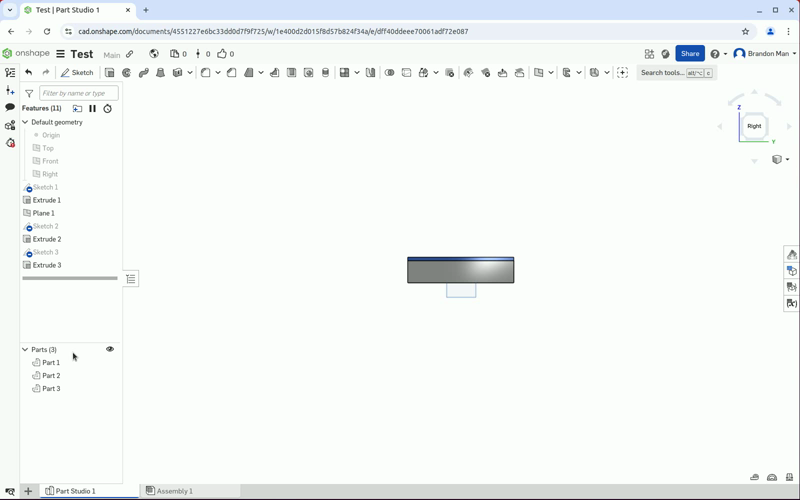
key(space)
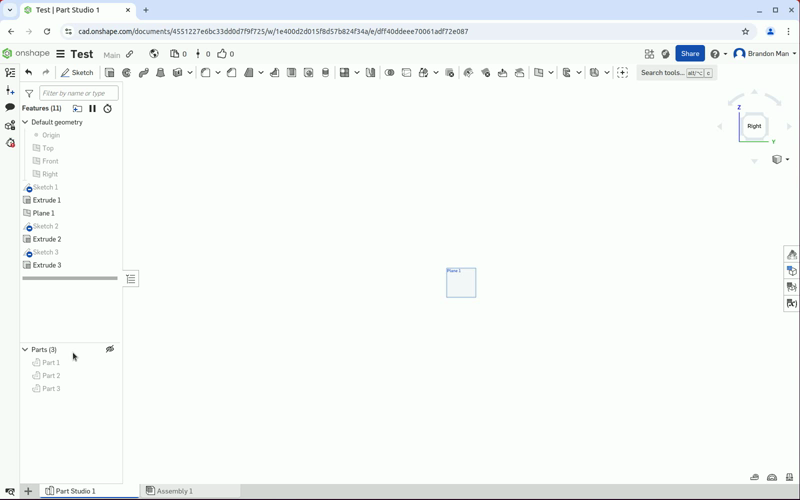
key_down(shift)
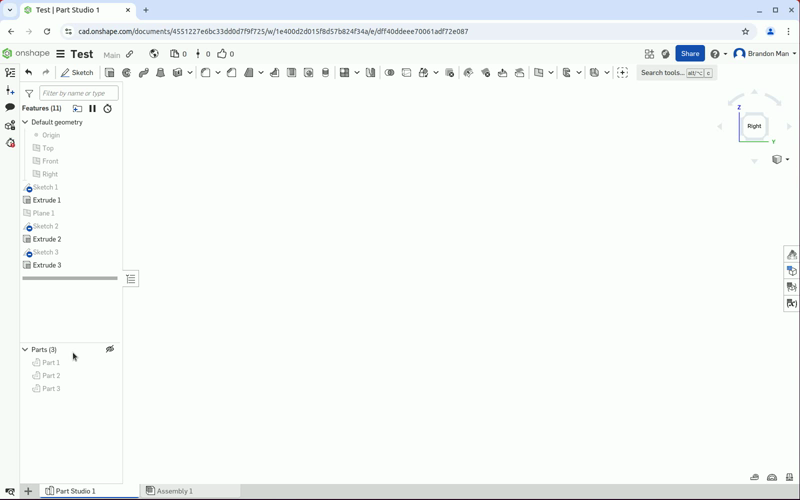
key(right)
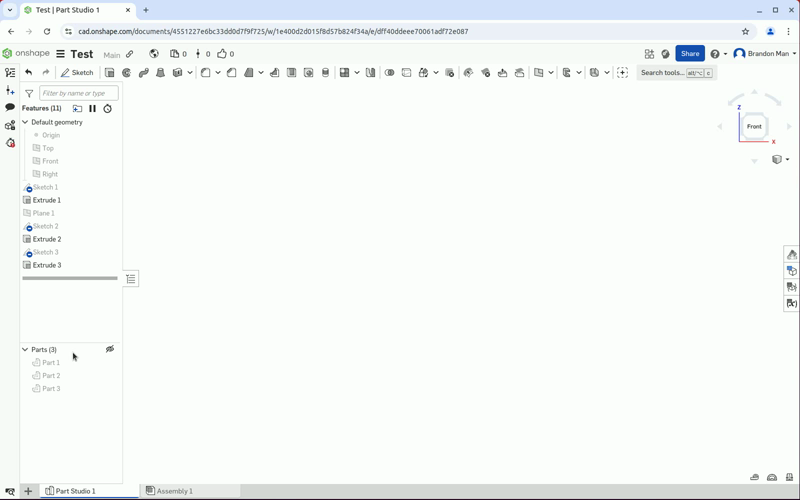
key_up(shift)
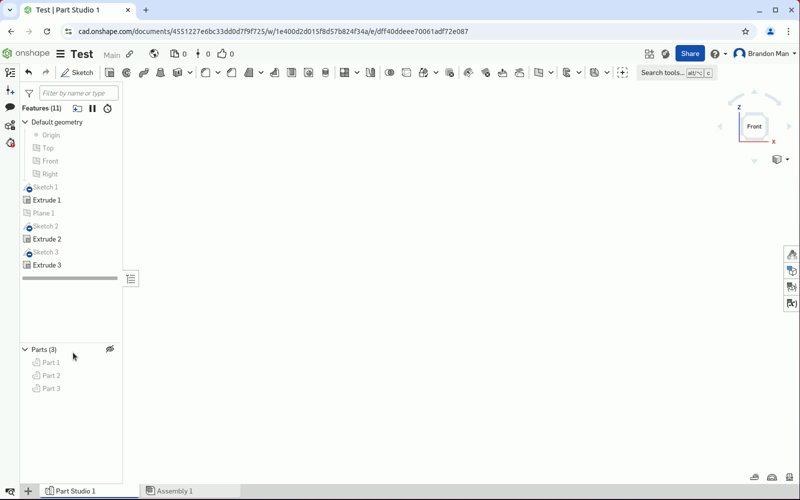
mouse_move(73, 352)
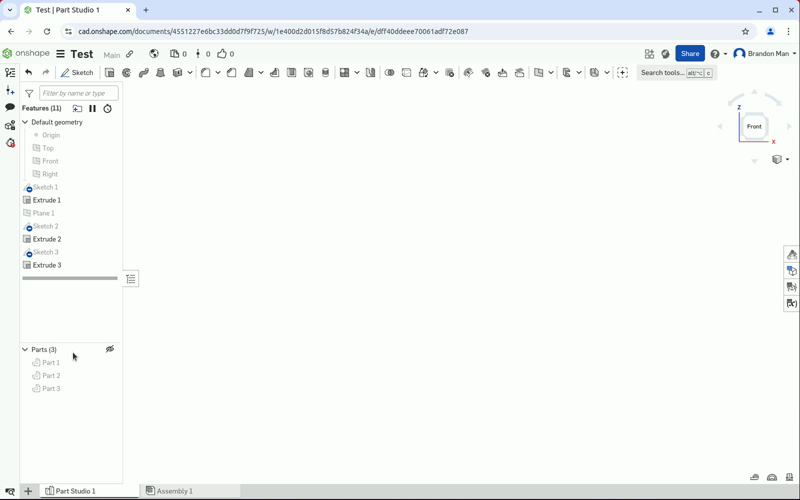
key(shift+y)
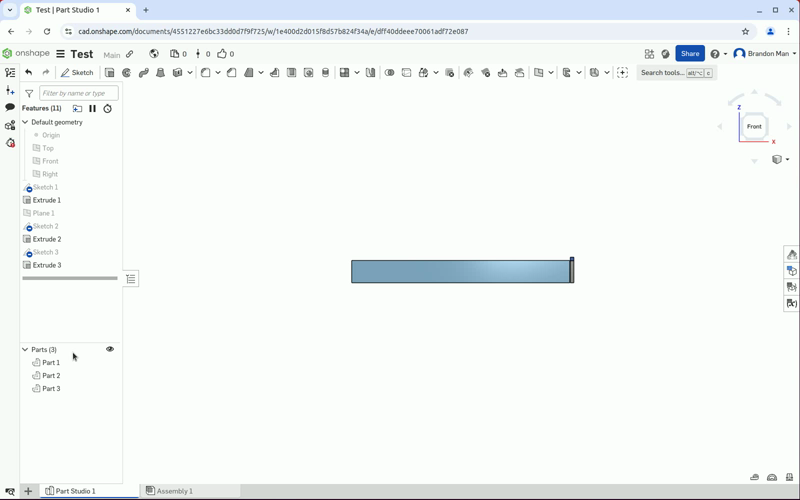
mouse_move(541, 75)
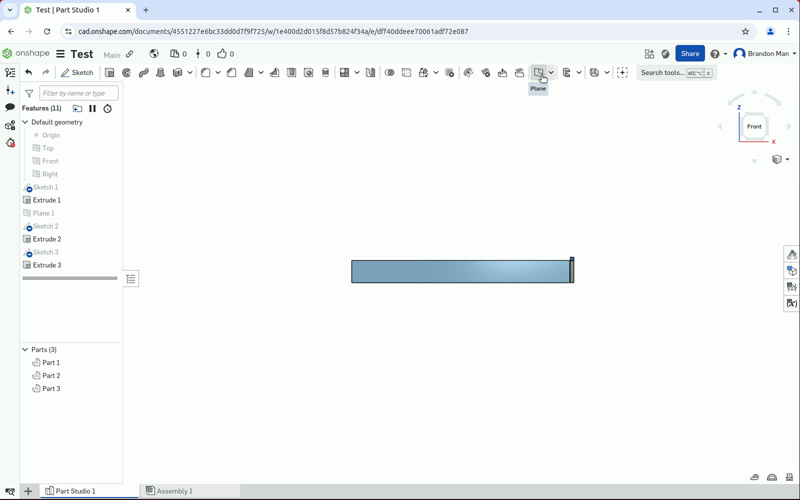
click(541, 75)
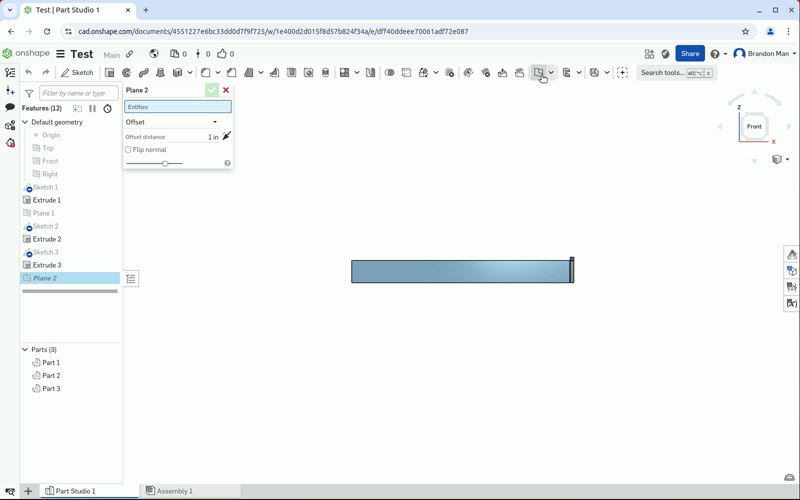
mouse_move(73, 163)
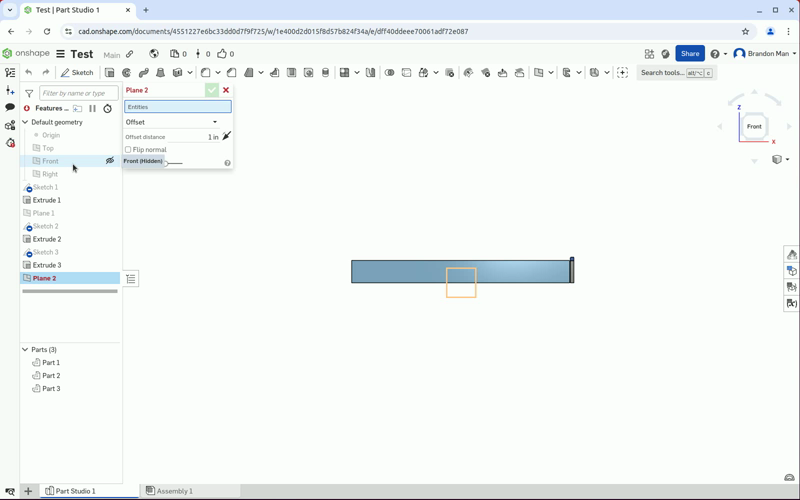
click(73, 163)
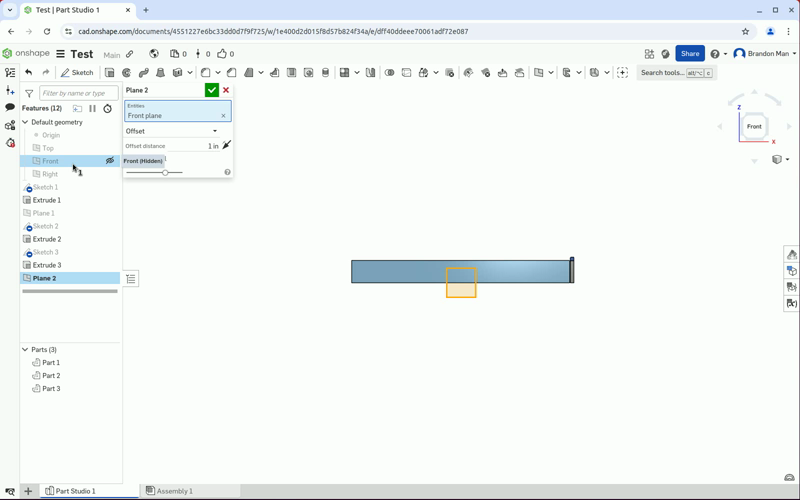
key(tab, 2)
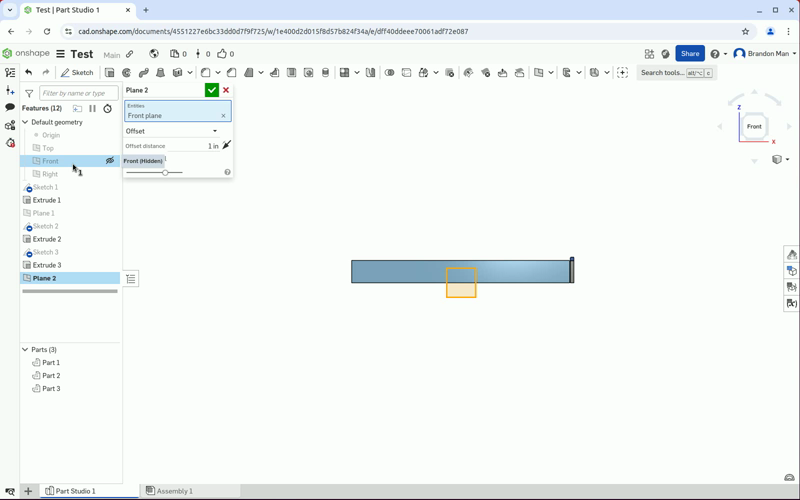
text(10.845)
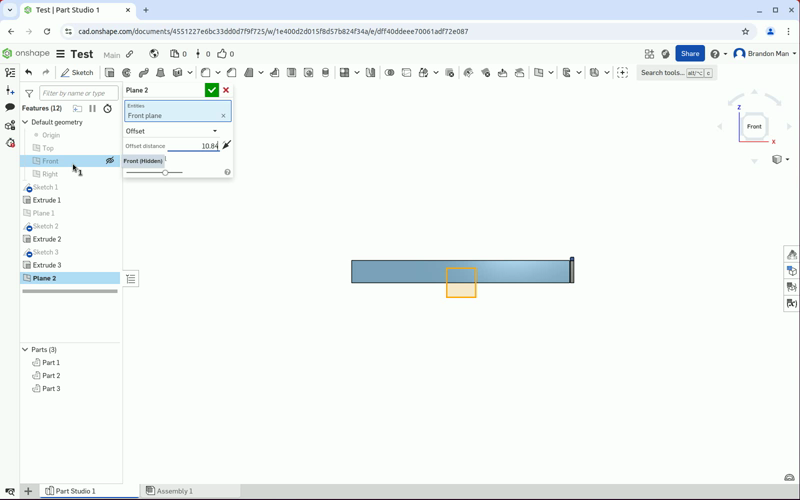
key(enter, 2)
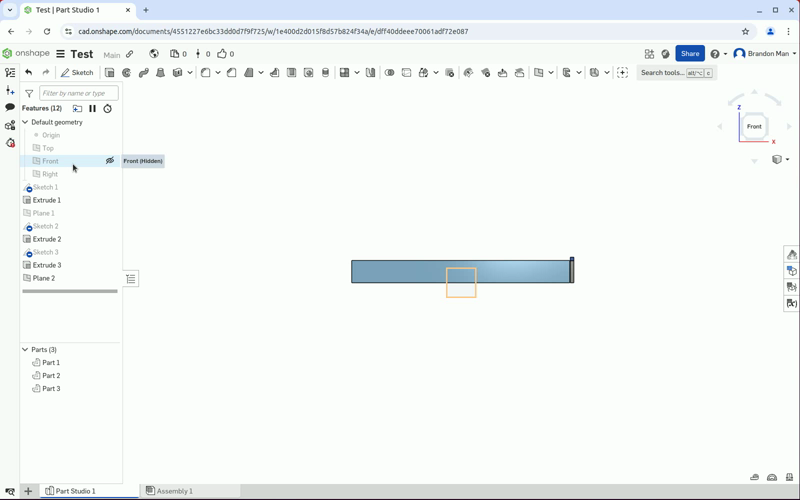
key(shift+s)
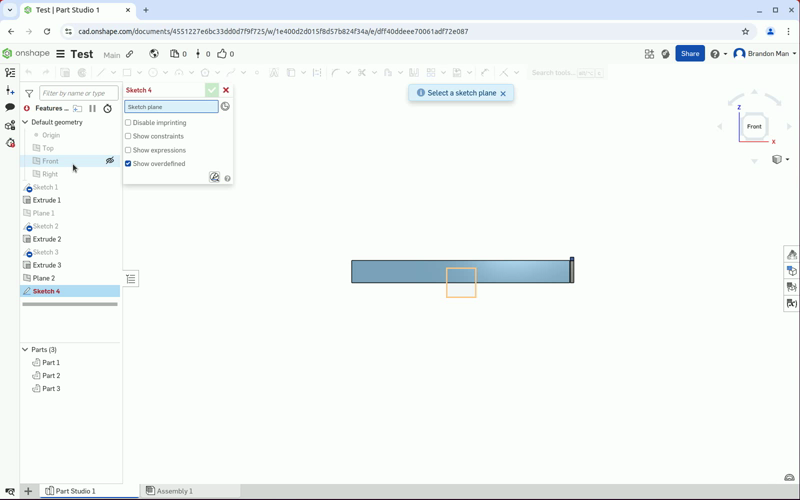
mouse_move(73, 280)
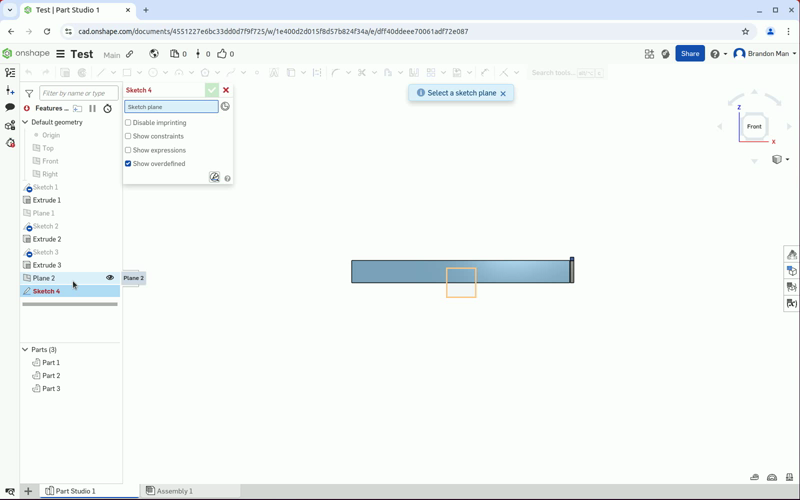
click(73, 280)
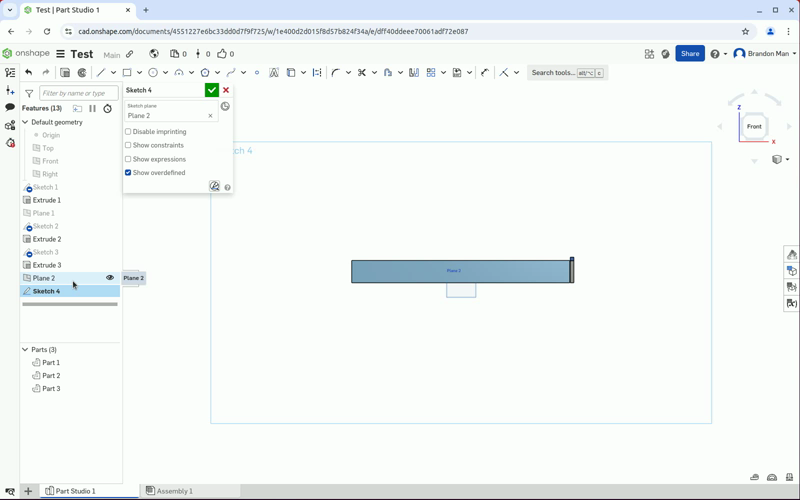
mouse_move(73, 352)
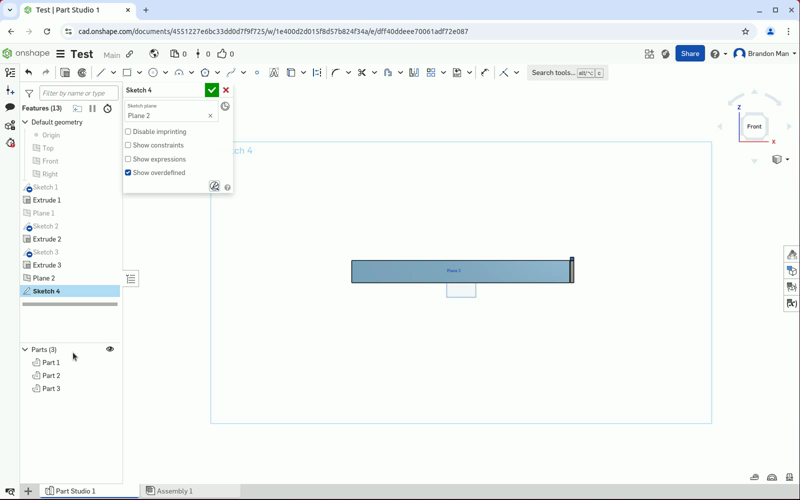
key(y)
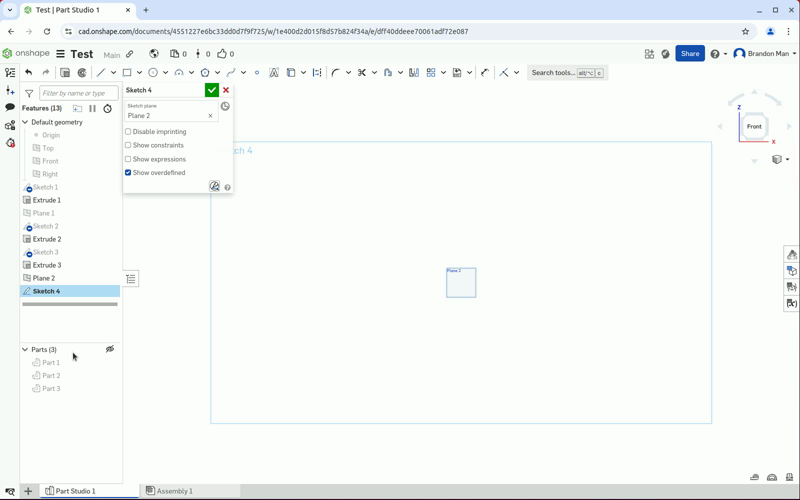
key(l)
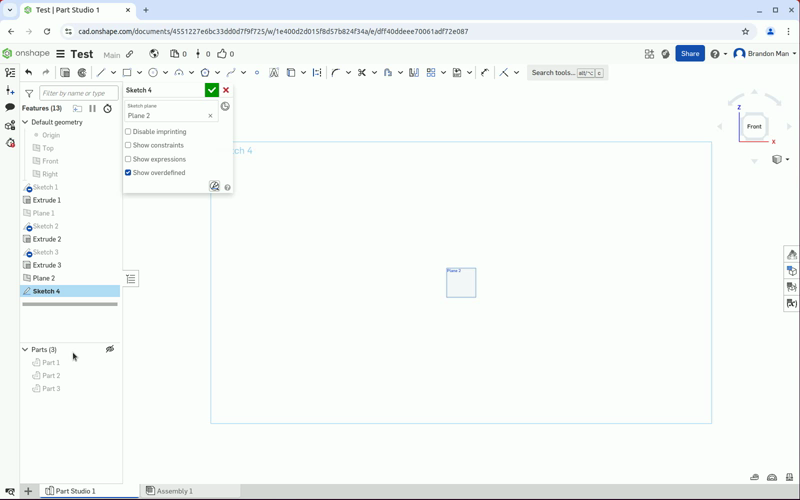
key_down(shift)
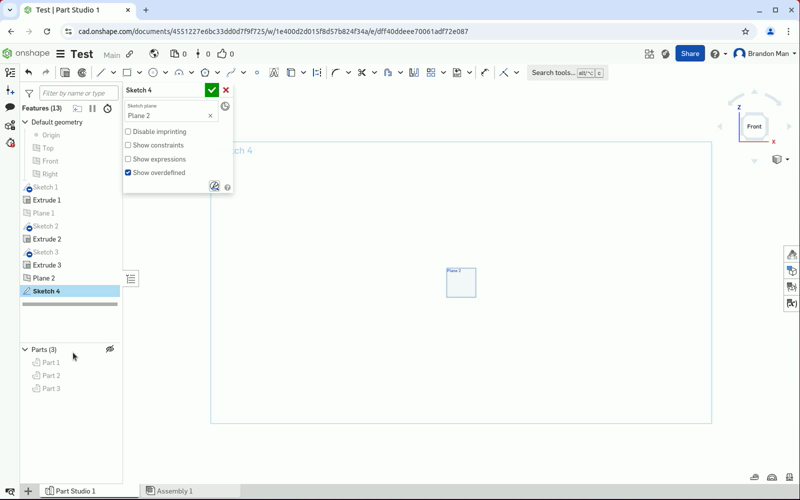
mouse_move(348, 282)
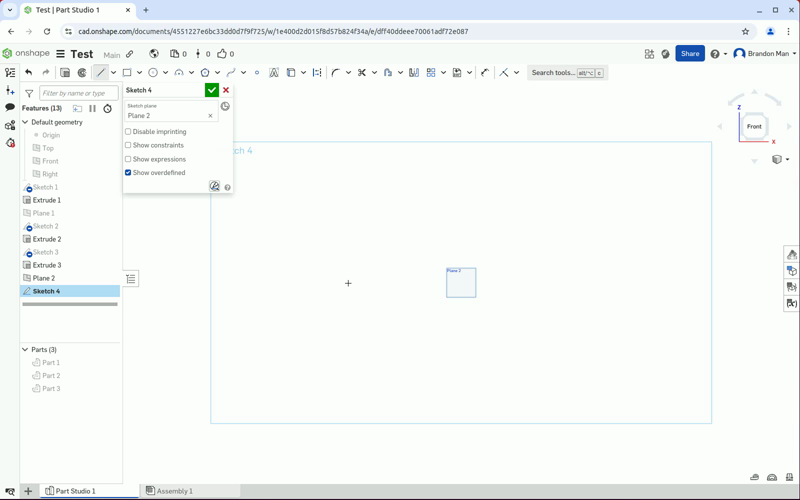
click(348, 282)
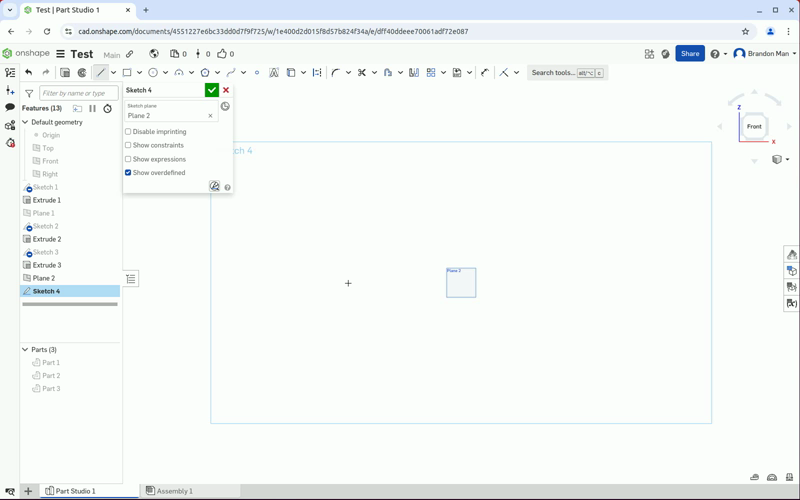
key_up(shift)
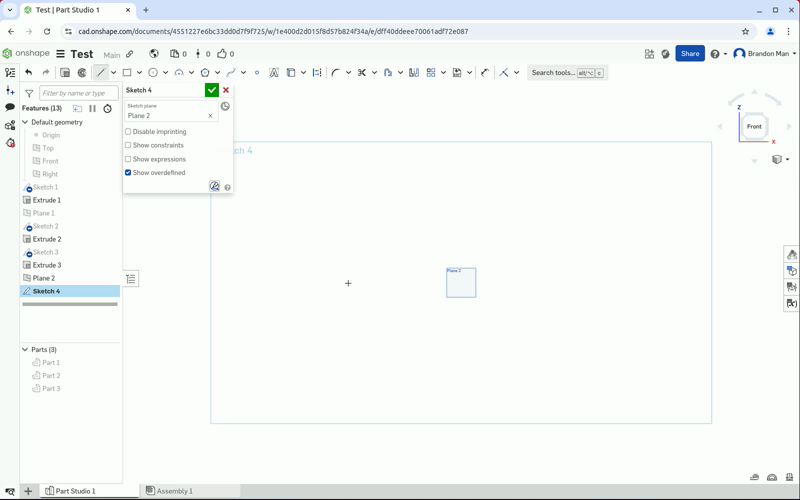
key_down(shift)
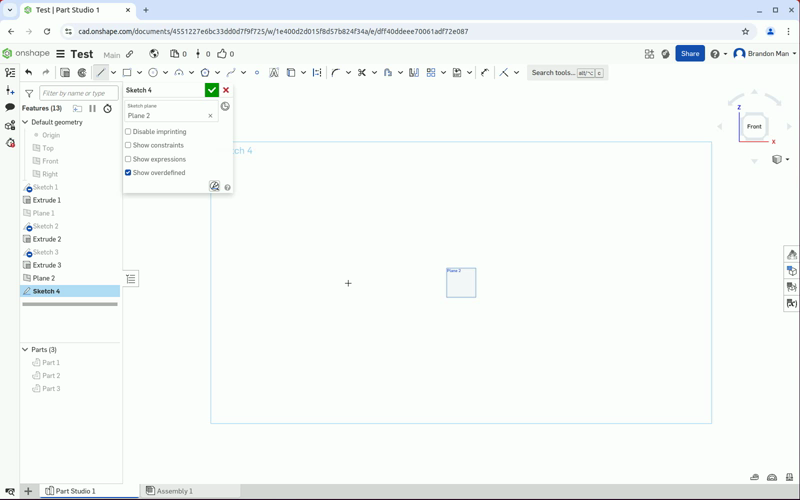
mouse_move(378, 282)
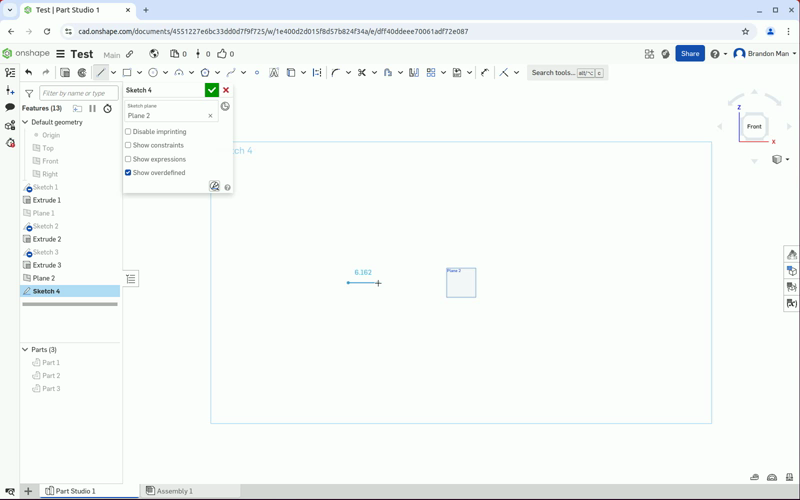
mouse_move(350, 282)
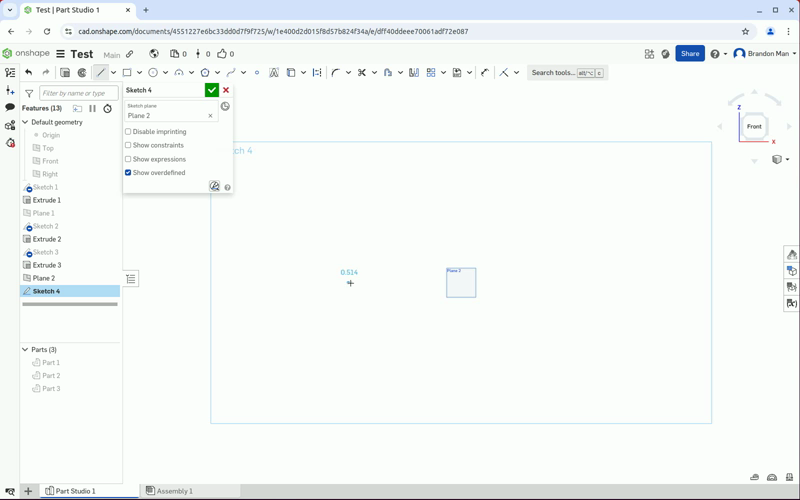
scroll(6)
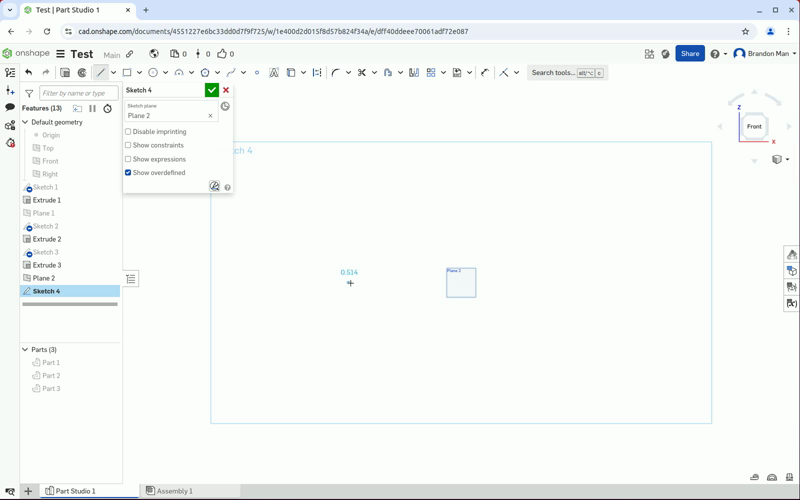
scroll(6)
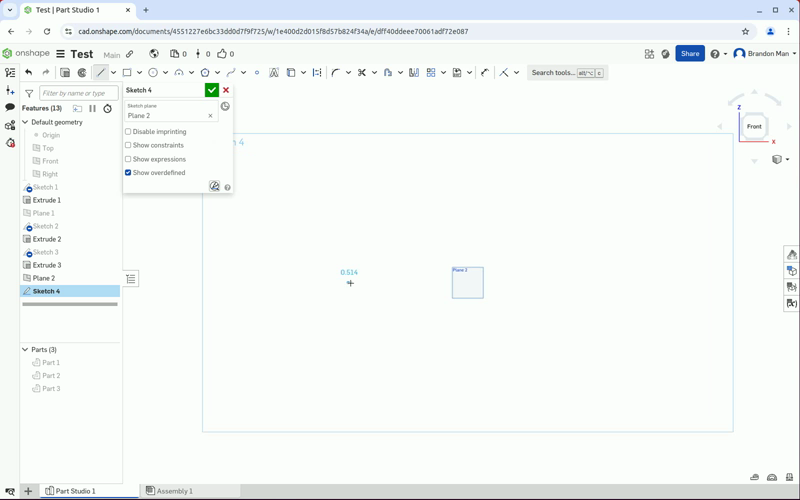
scroll(6)
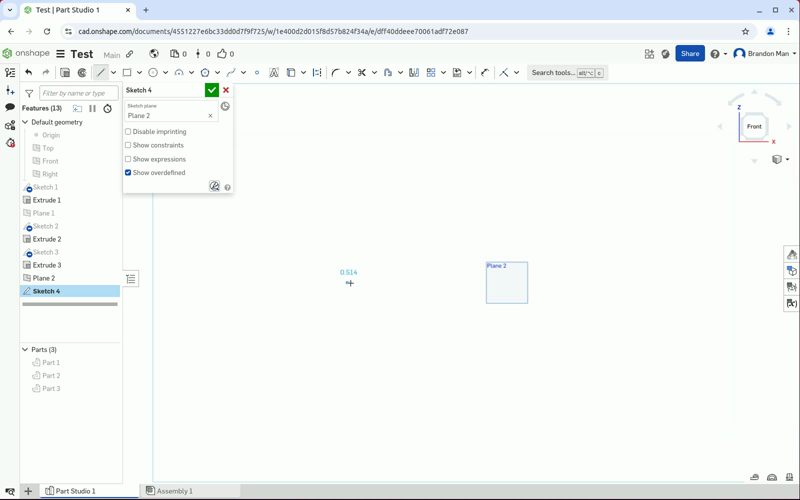
scroll(6)
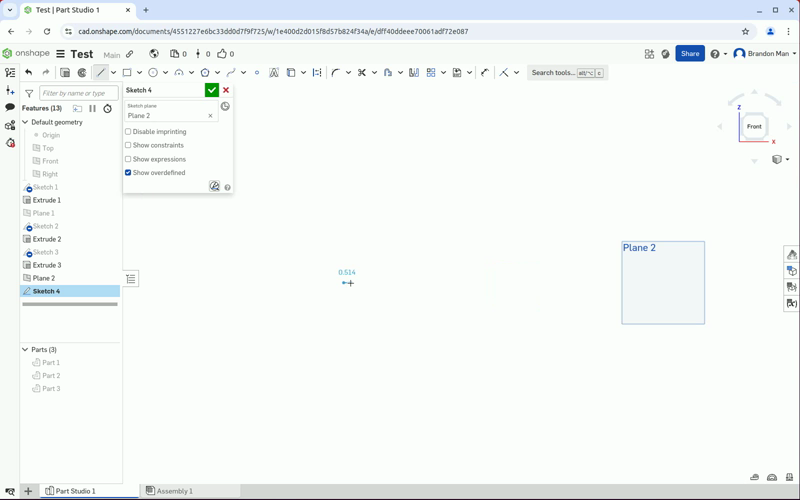
scroll(6)
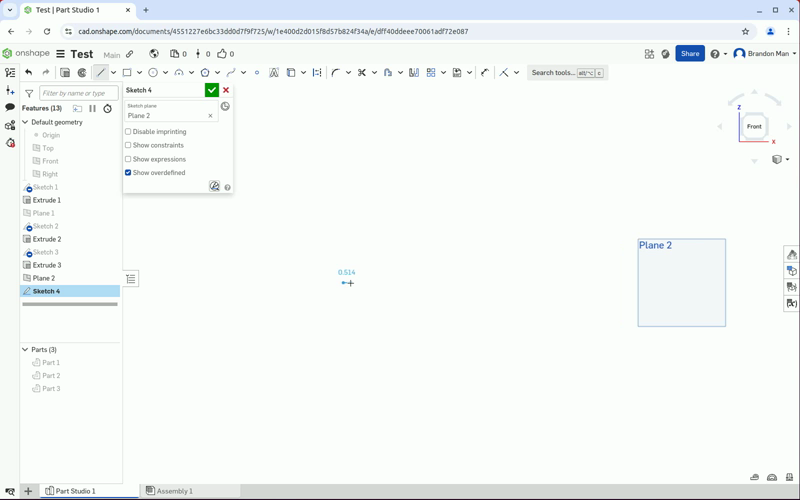
scroll(6)
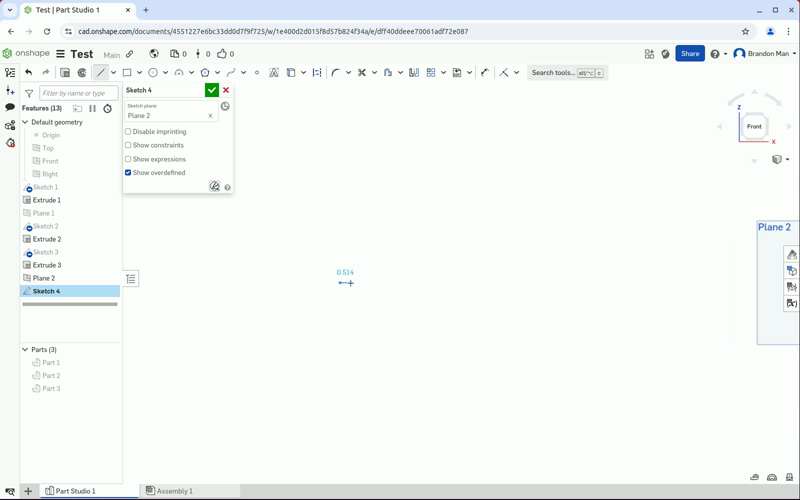
scroll(6)
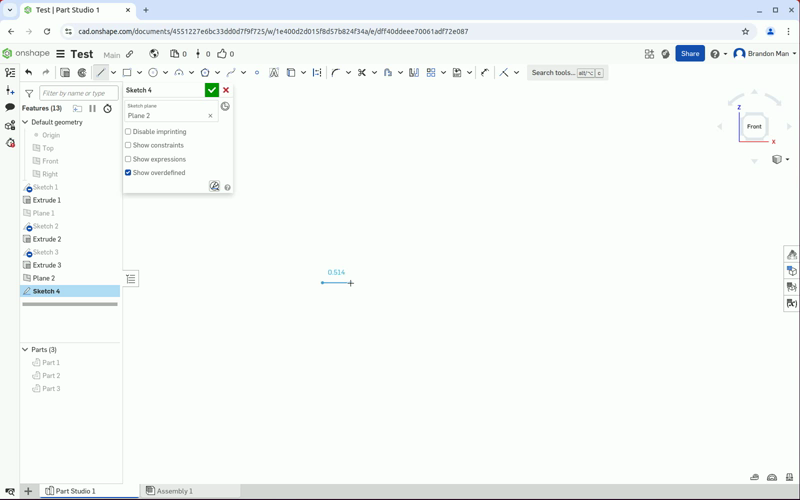
click(350, 282)
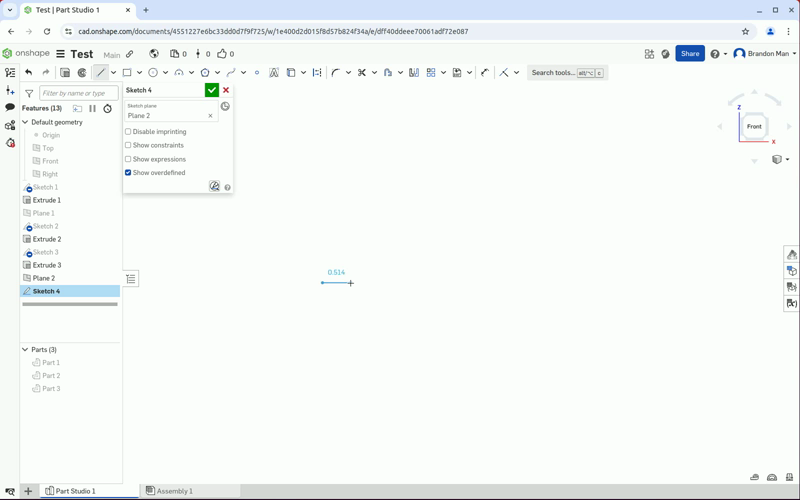
scroll(-6)
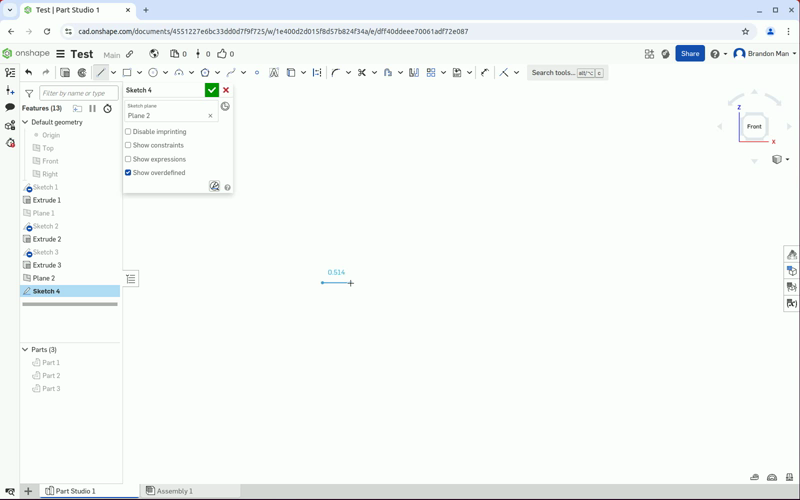
scroll(-6)
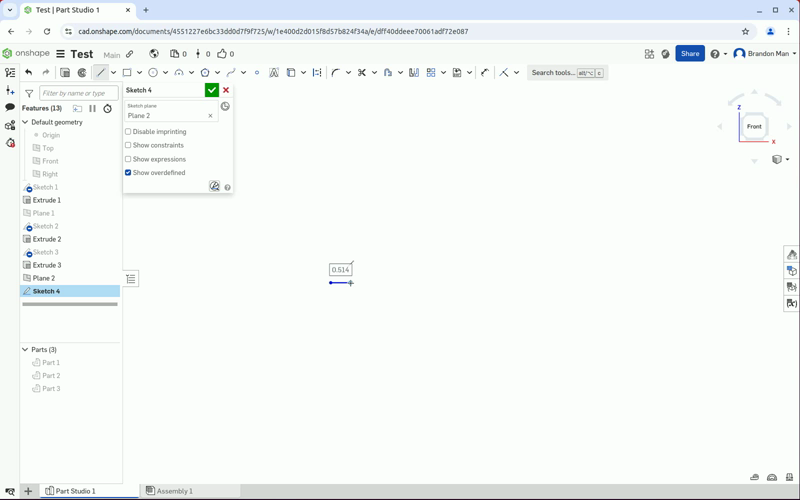
scroll(-6)
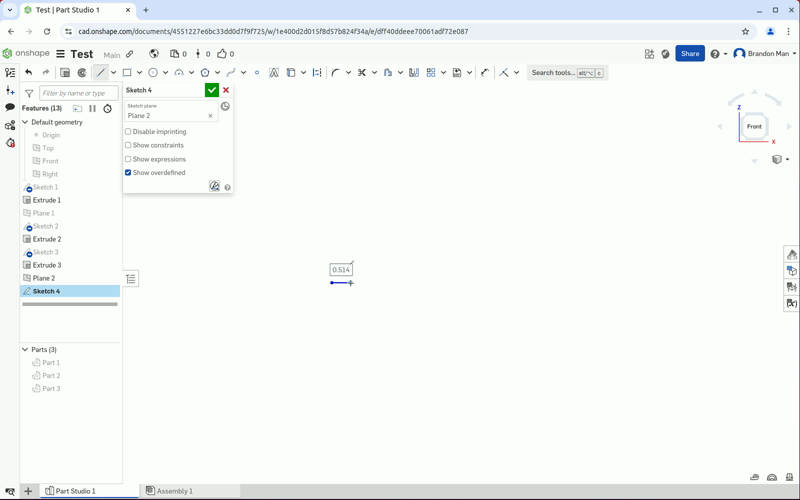
scroll(-6)
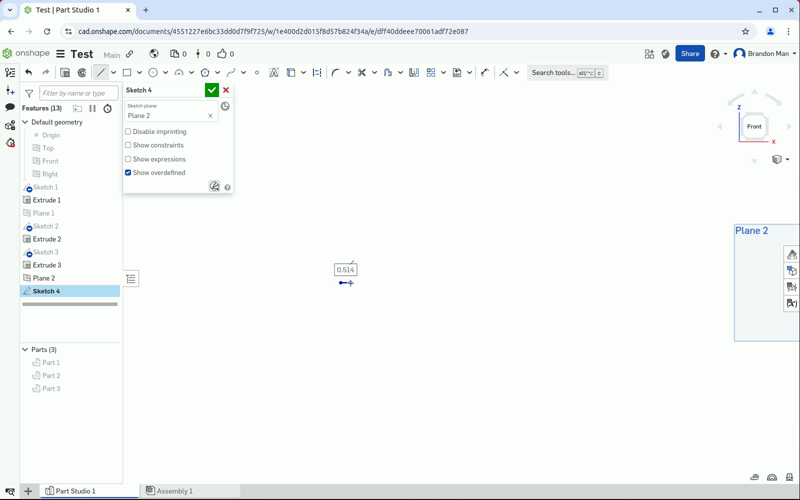
scroll(-6)
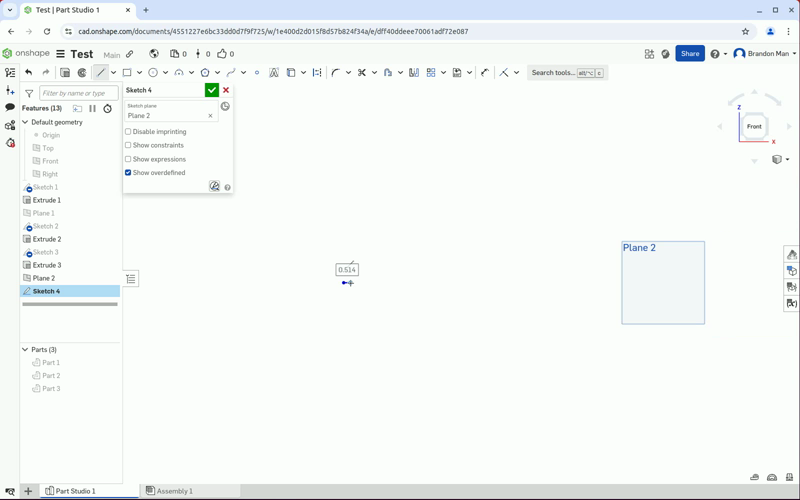
scroll(-6)
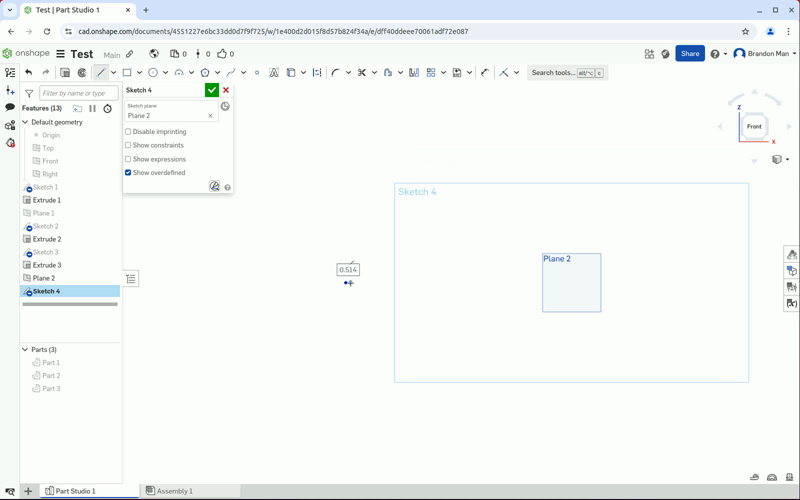
scroll(-6)
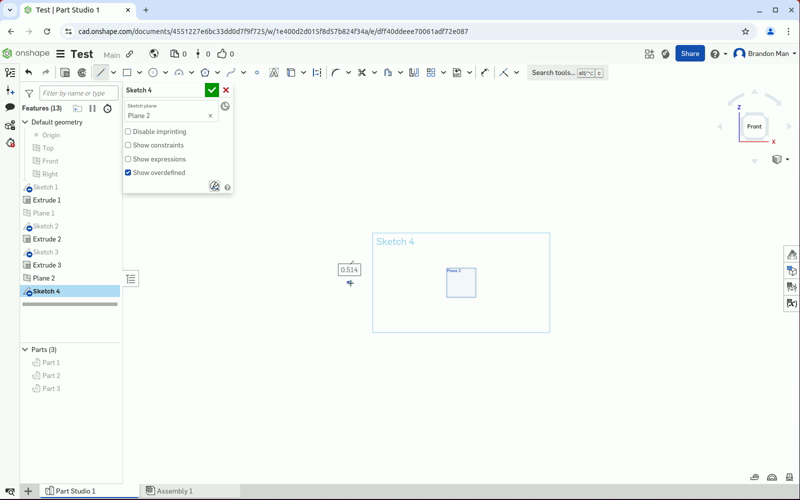
key_up(shift)
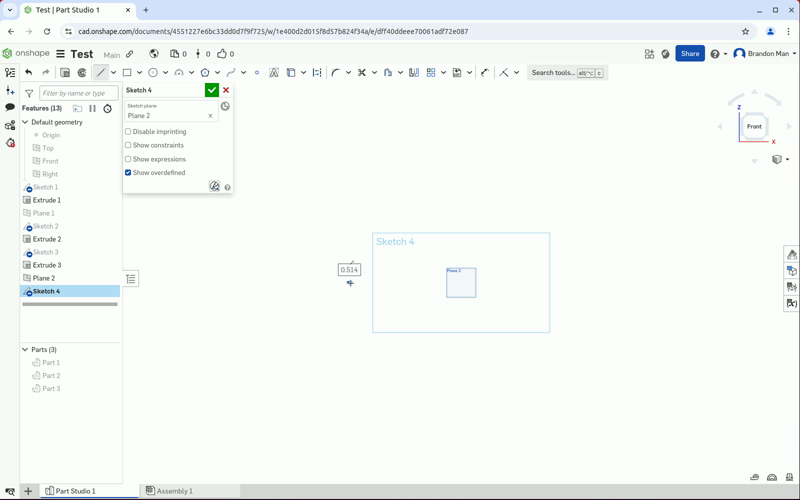
key_down(shift)
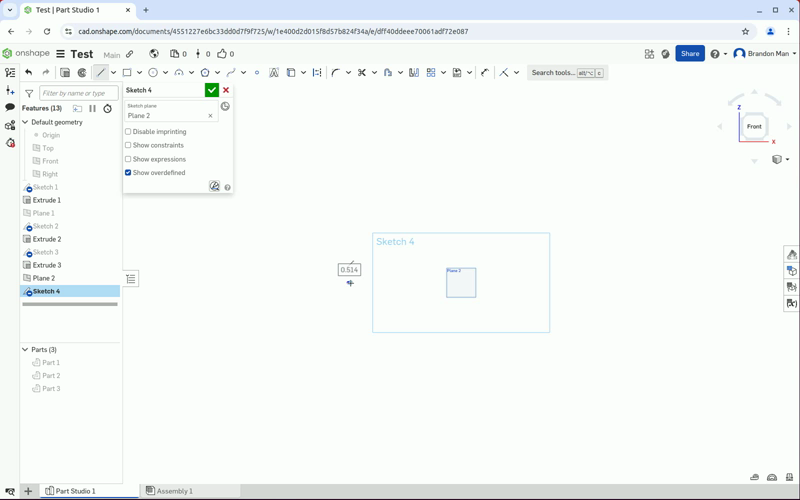
mouse_move(380, 282)
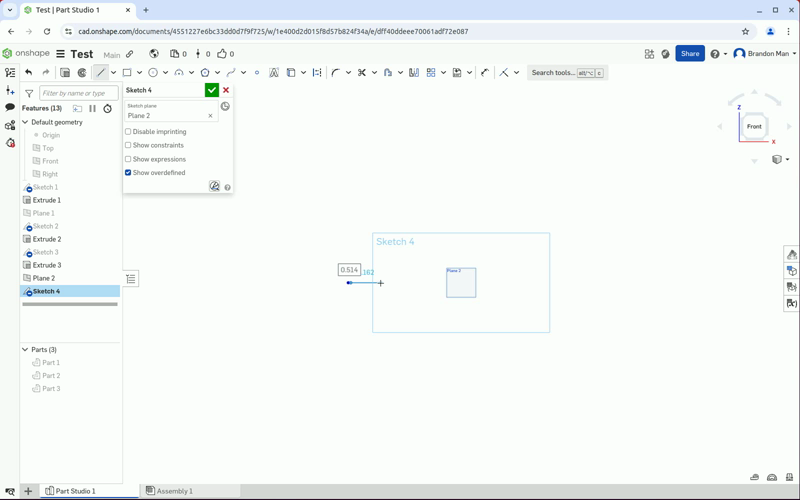
mouse_move(350, 259)
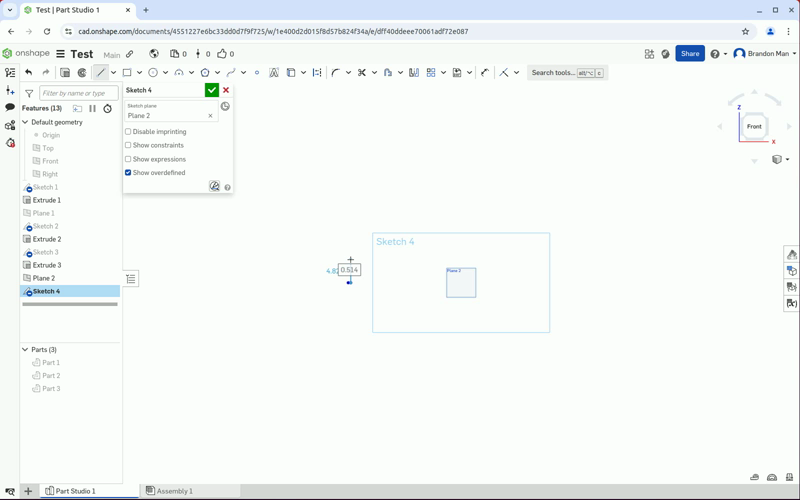
click(350, 259)
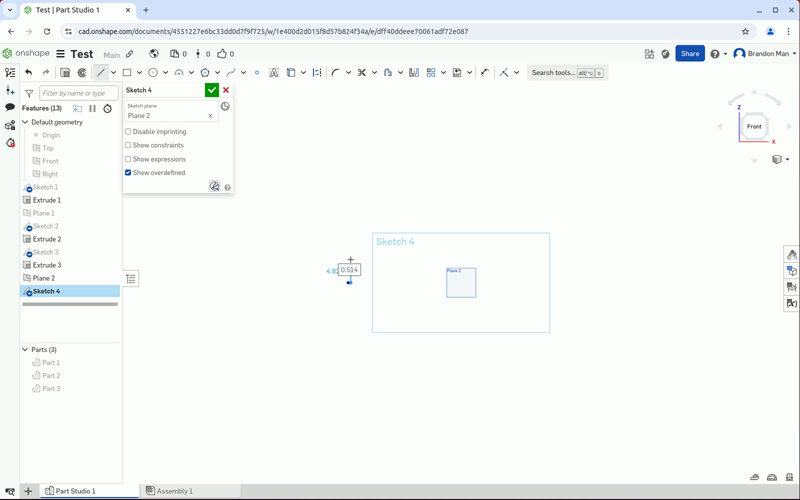
key_up(shift)
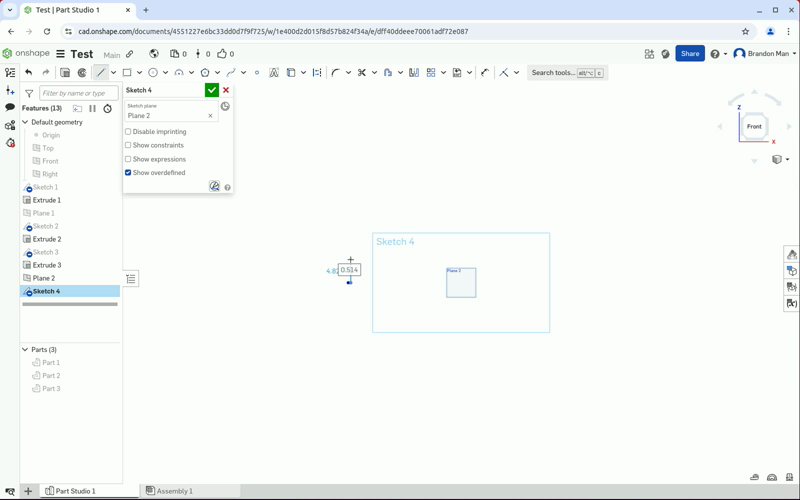
key_down(shift)
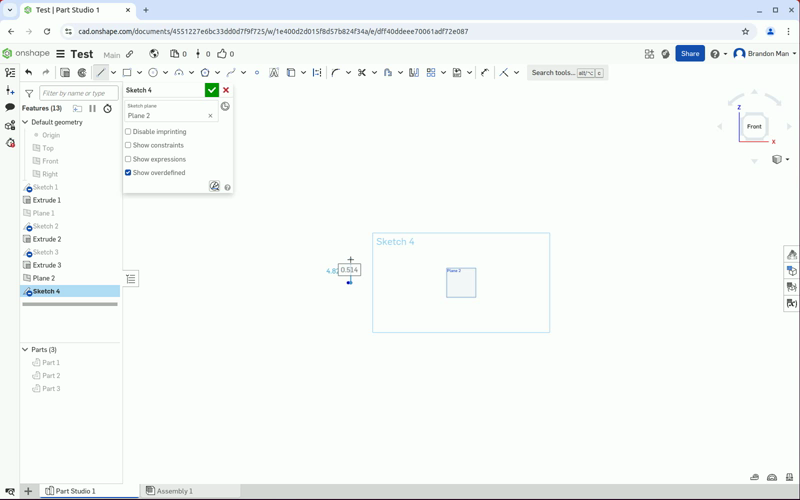
mouse_move(569, 259)
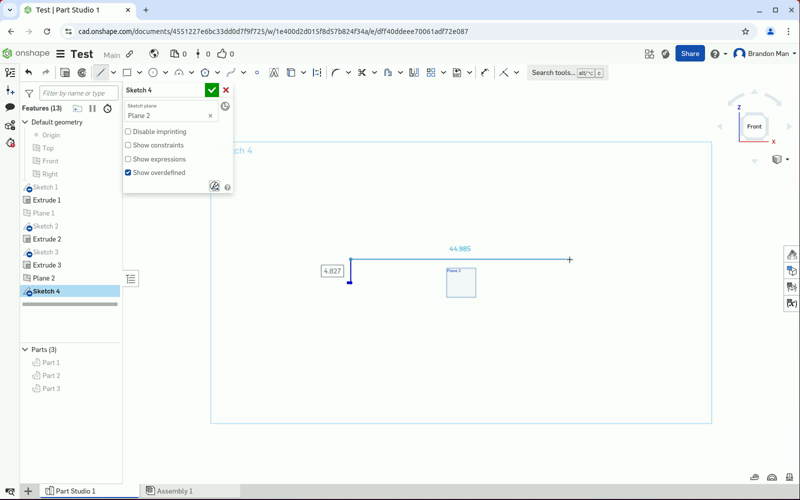
click(569, 259)
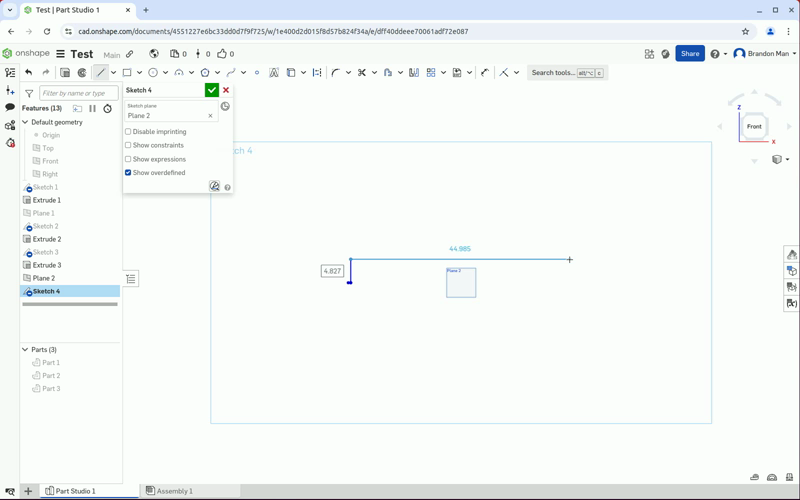
key_up(shift)
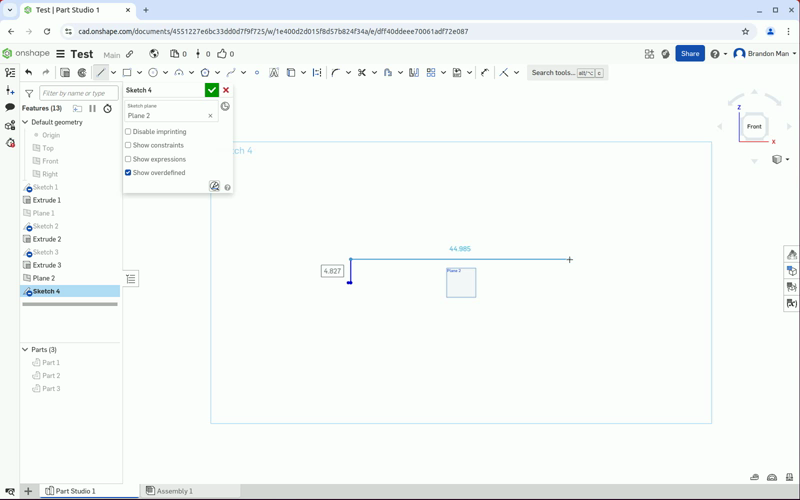
key_down(shift)
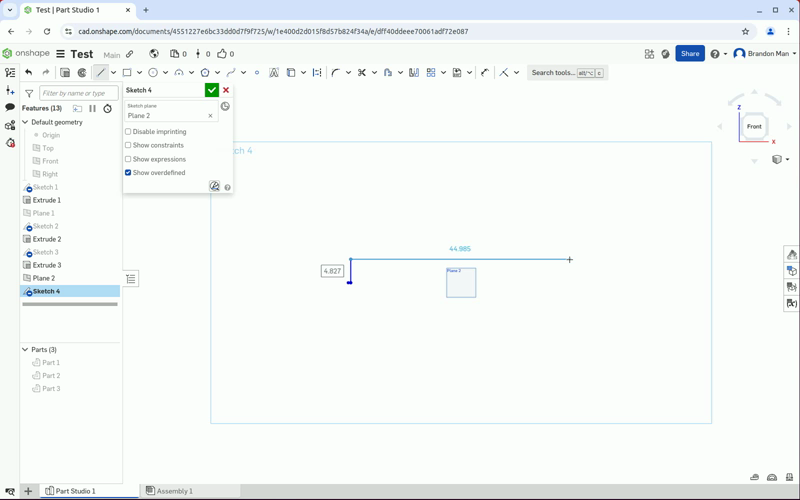
mouse_move(589, 259)
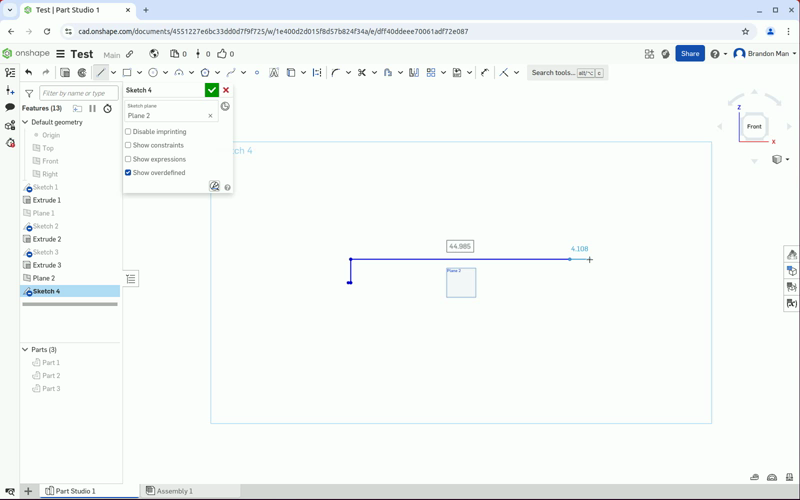
mouse_move(569, 282)
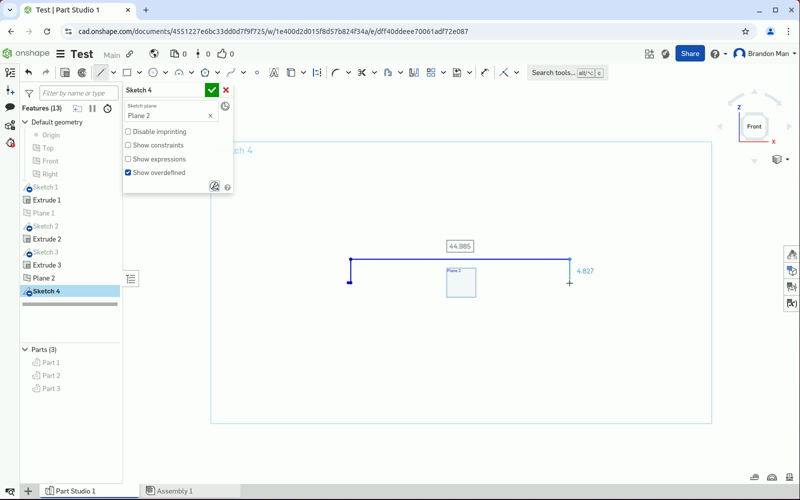
click(569, 282)
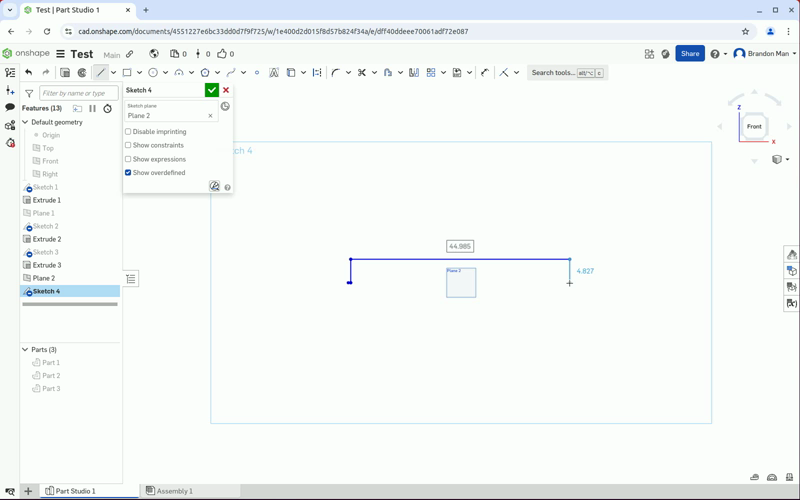
key_up(shift)
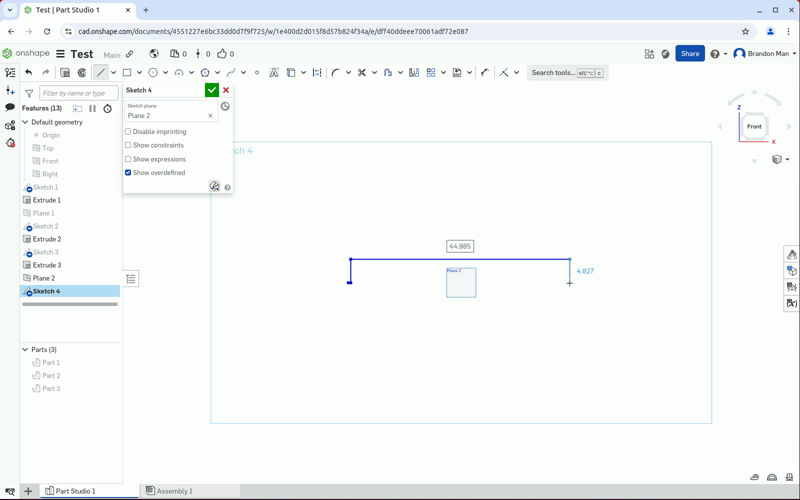
key_down(shift)
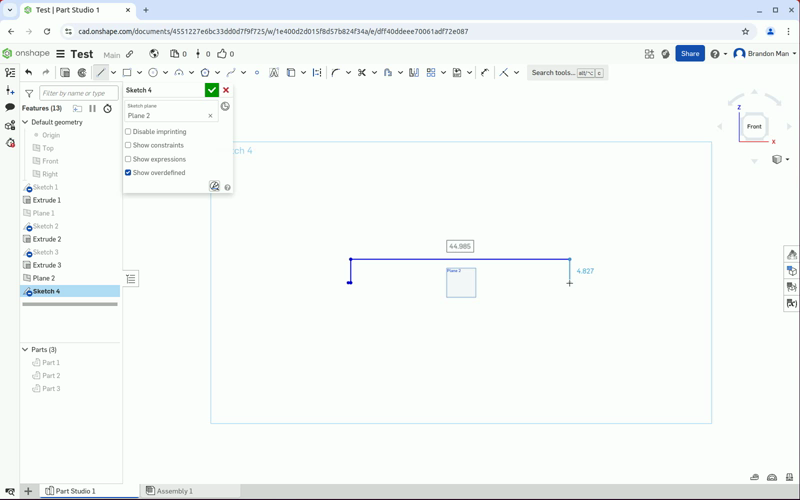
mouse_move(589, 282)
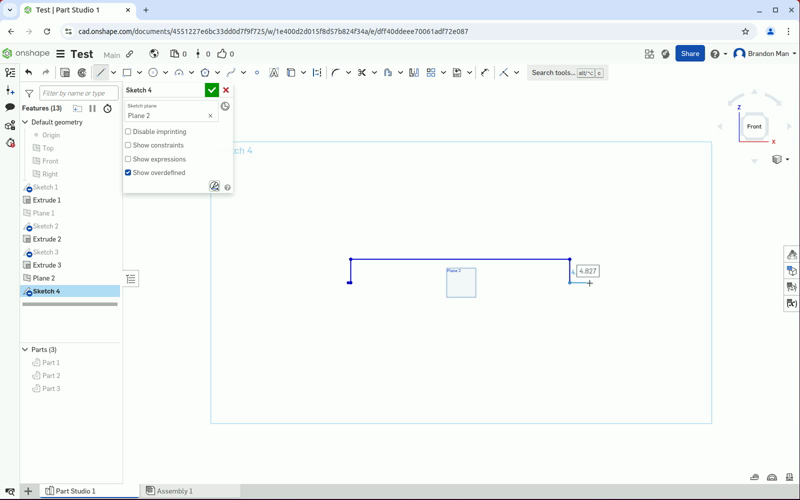
mouse_move(572, 282)
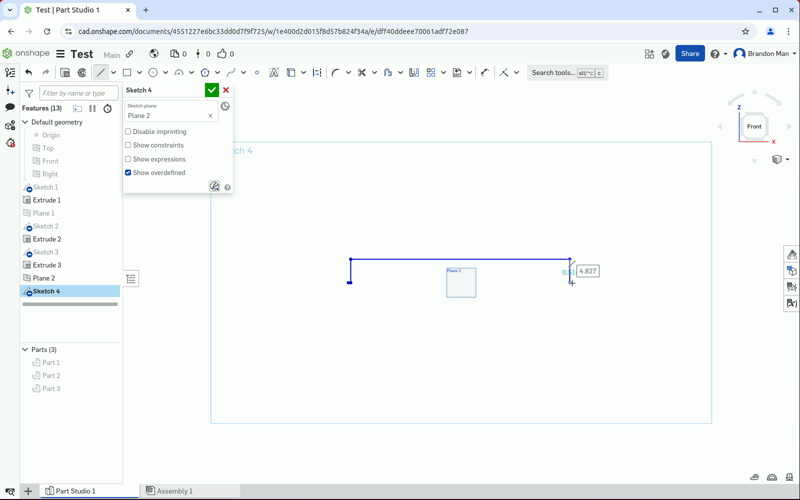
scroll(6)
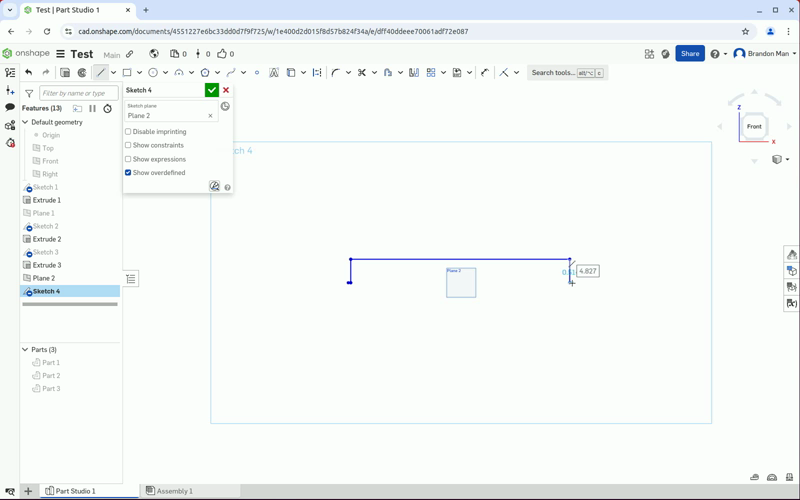
scroll(6)
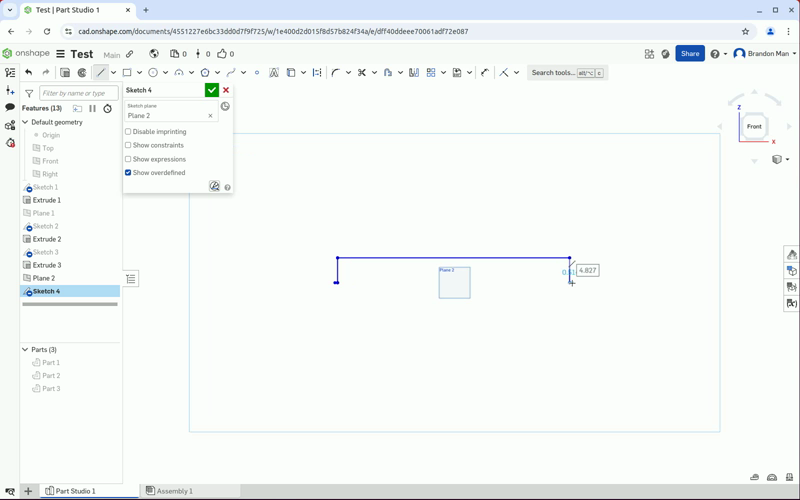
scroll(6)
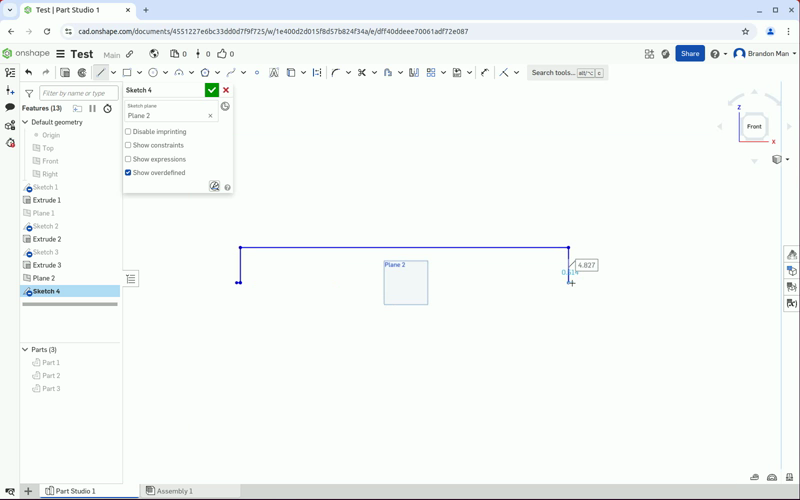
scroll(6)
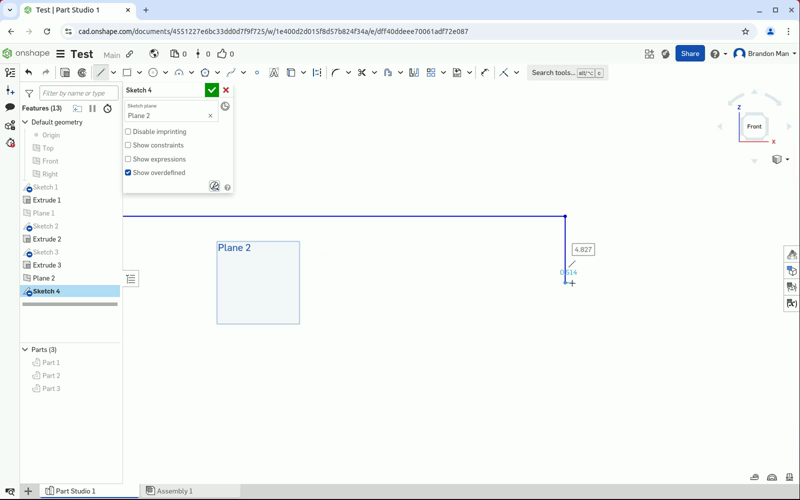
scroll(6)
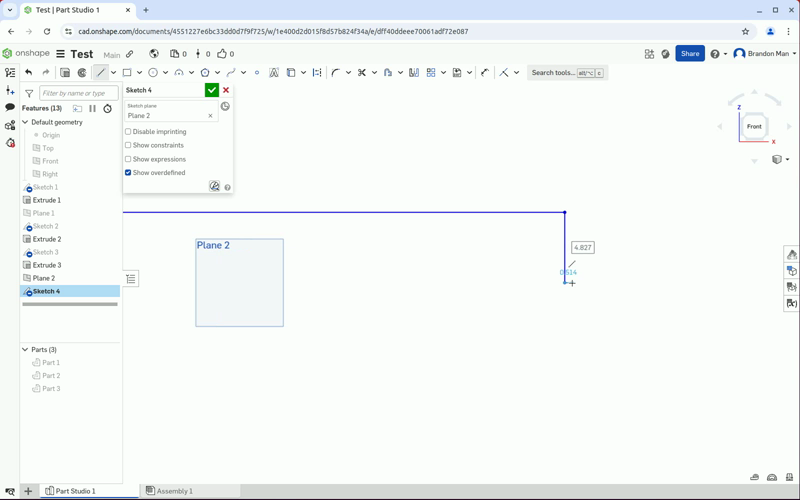
scroll(6)
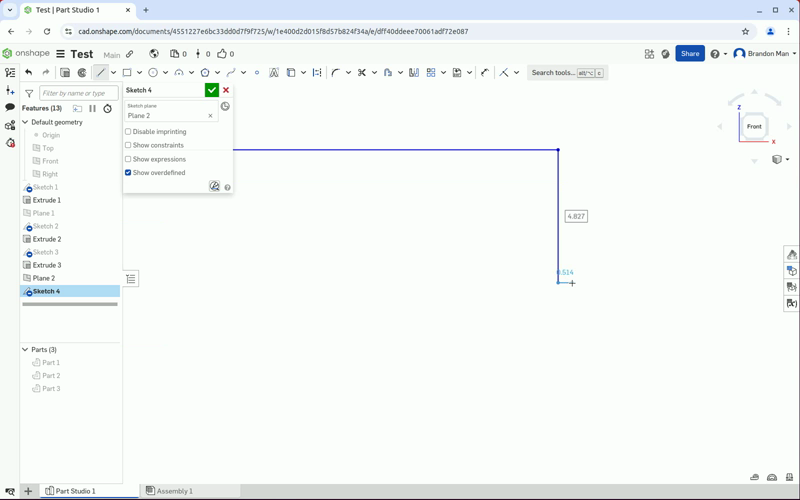
scroll(6)
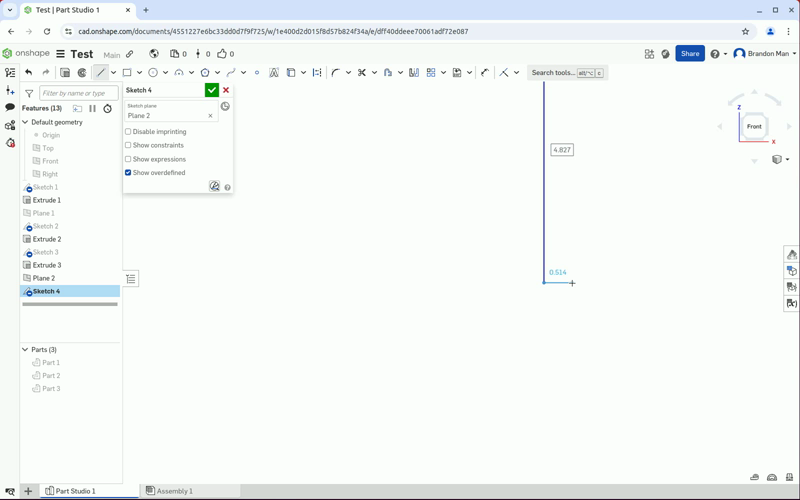
click(572, 282)
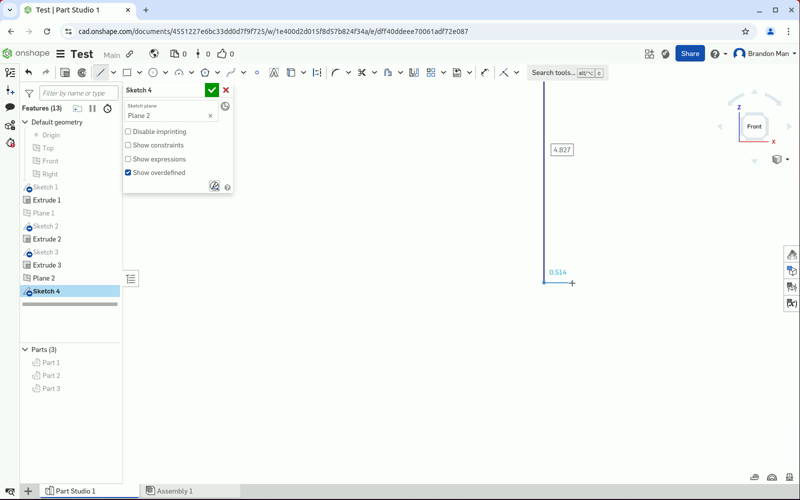
scroll(-6)
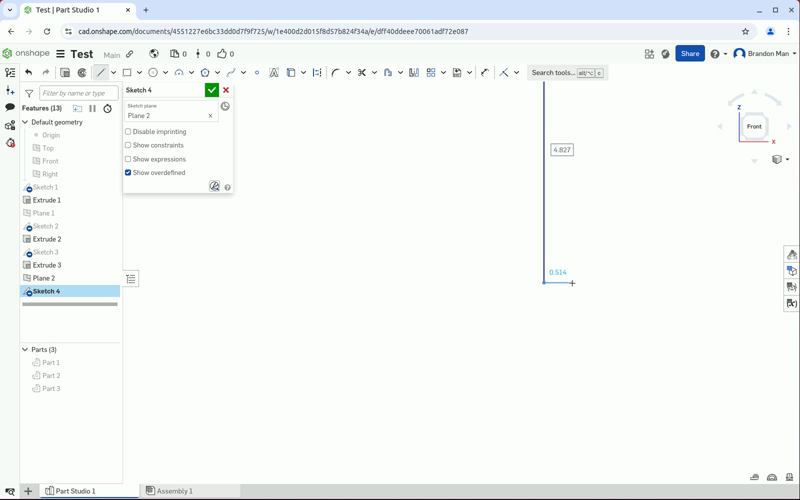
scroll(-6)
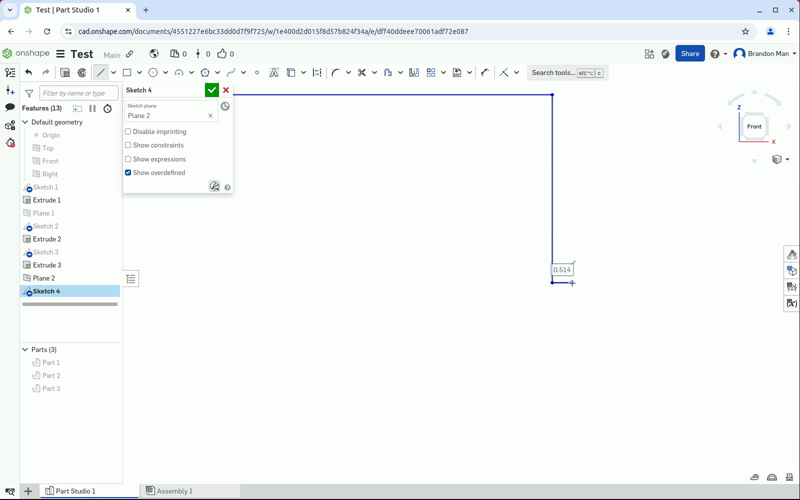
scroll(-6)
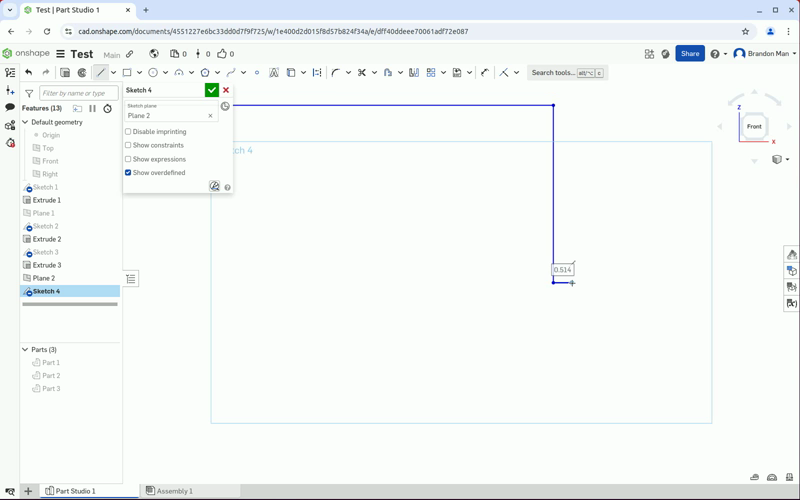
scroll(-6)
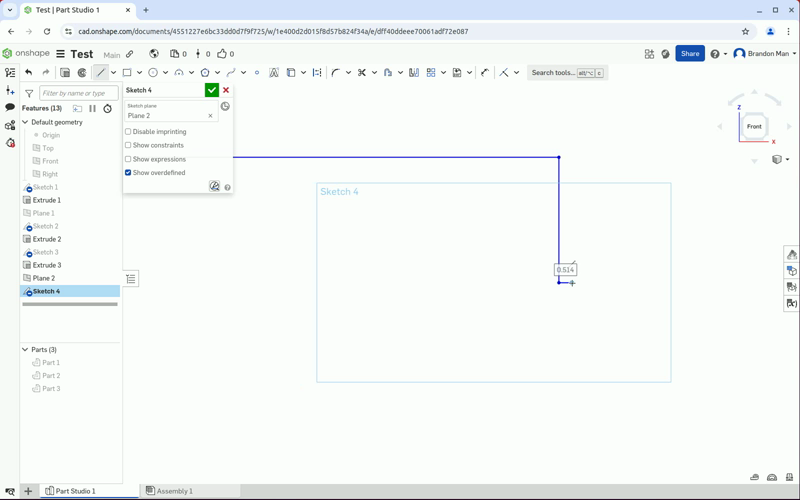
scroll(-6)
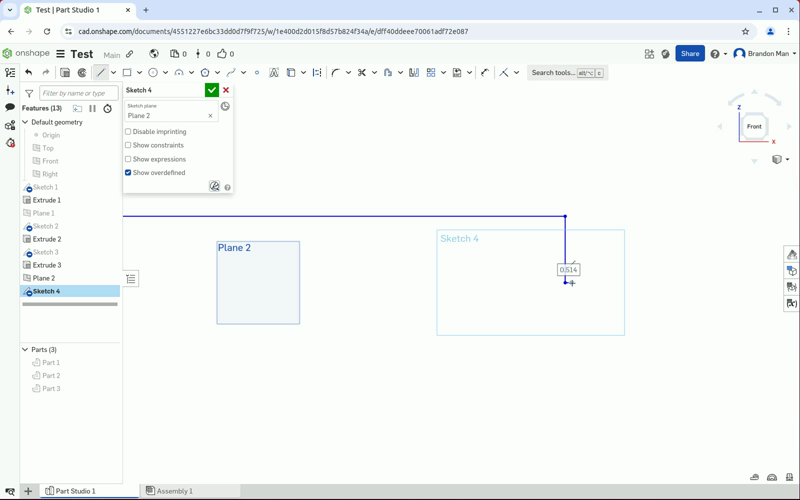
scroll(-6)
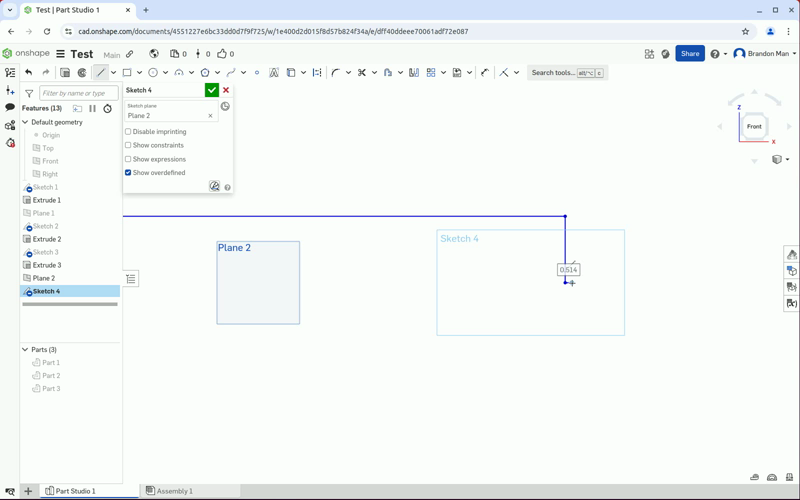
scroll(-6)
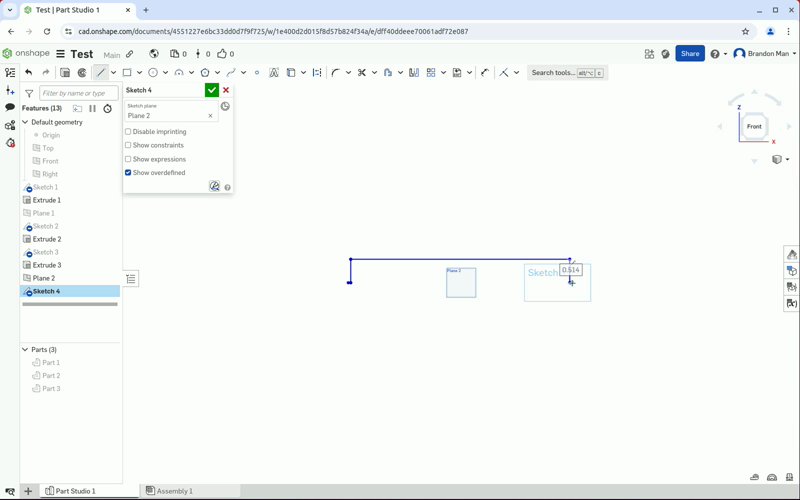
key_up(shift)
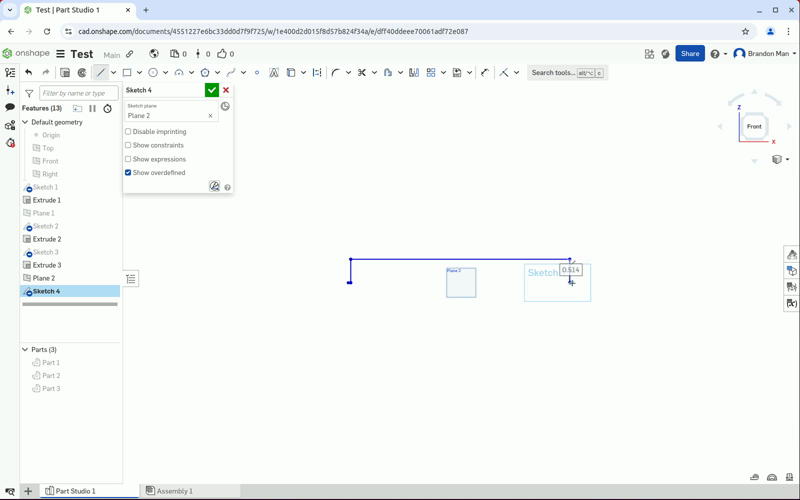
key_down(shift)
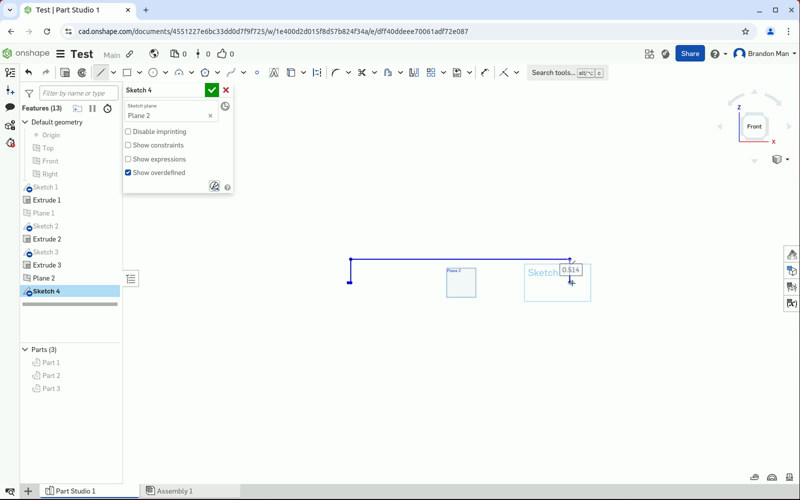
mouse_move(589, 282)
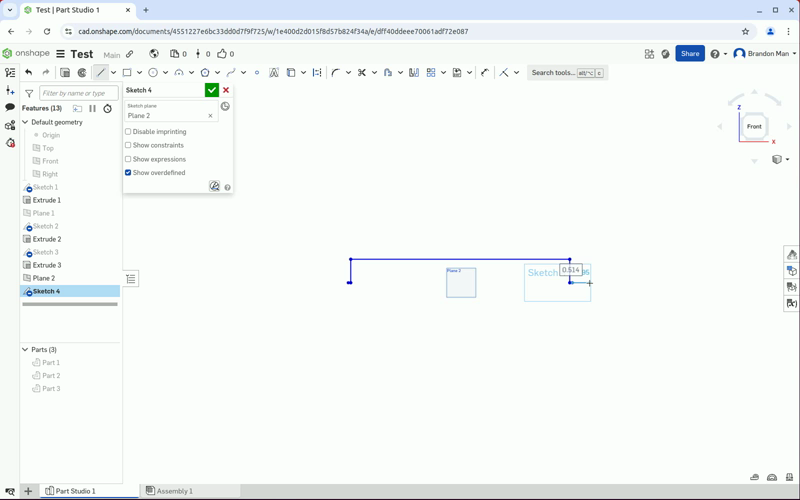
mouse_move(572, 257)
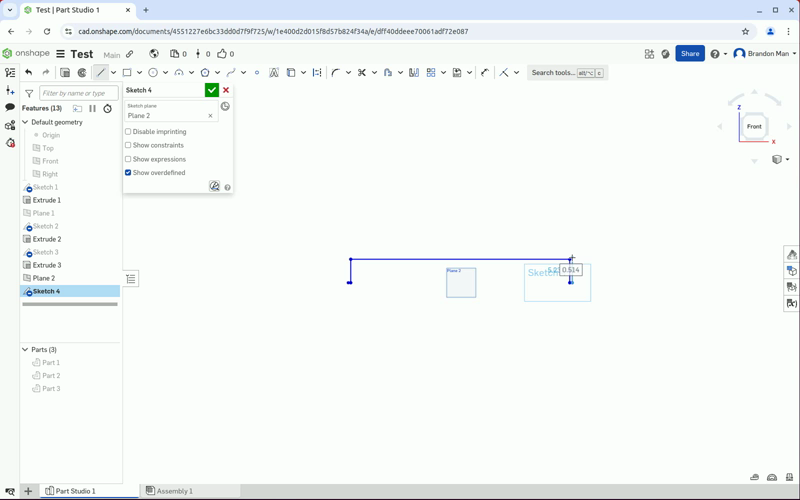
scroll(6)
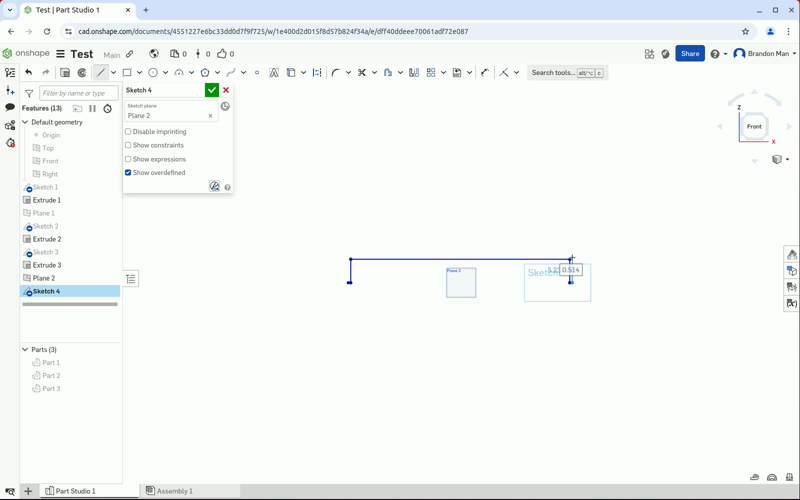
scroll(6)
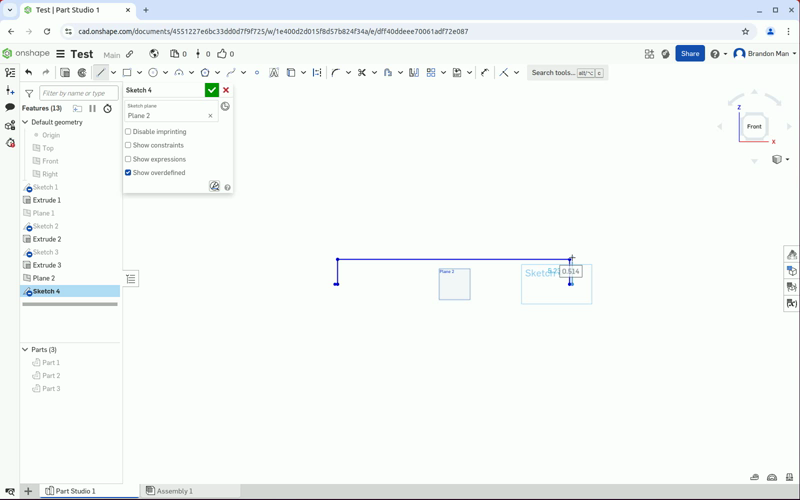
scroll(6)
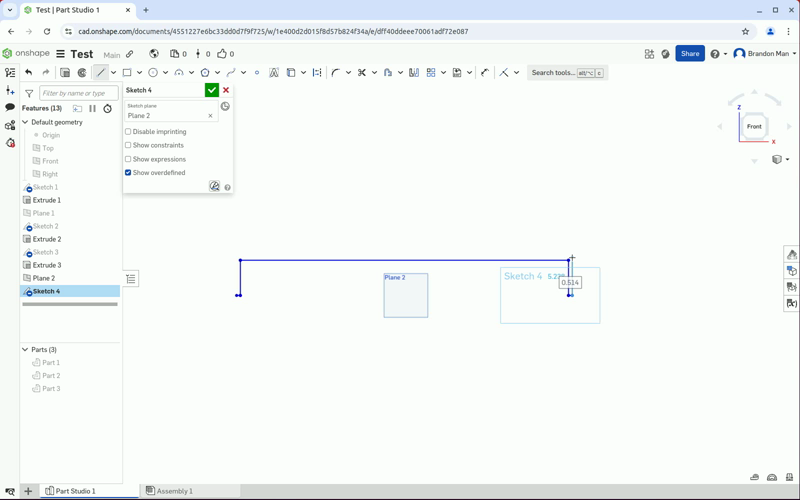
scroll(6)
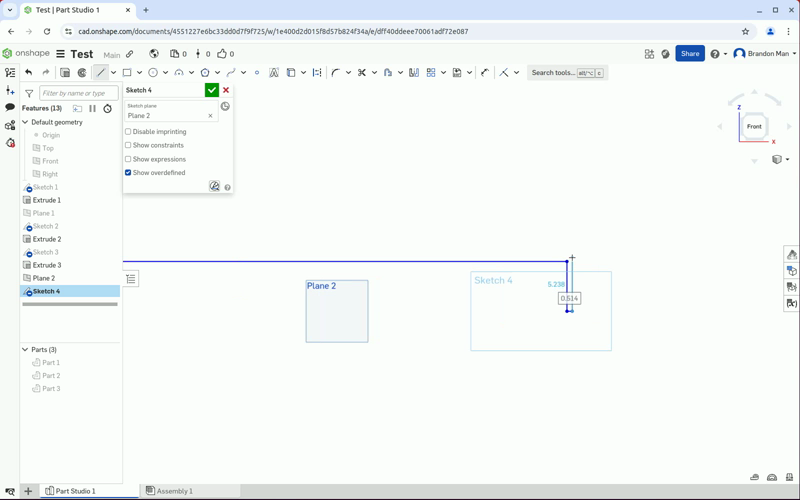
scroll(6)
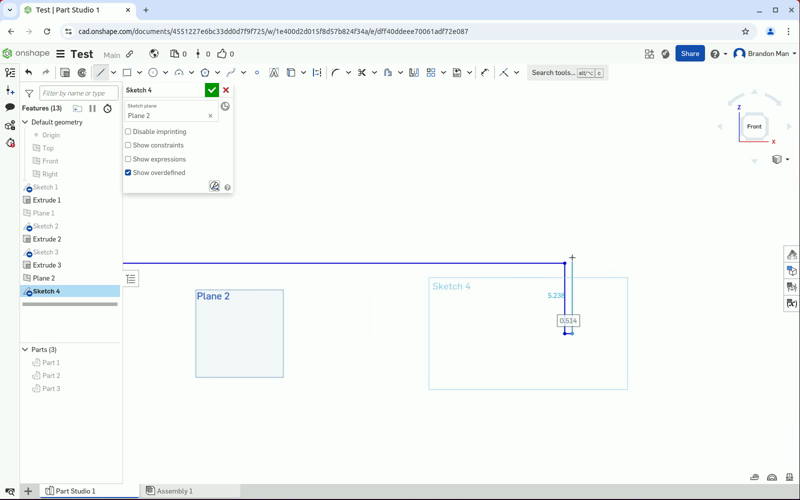
scroll(6)
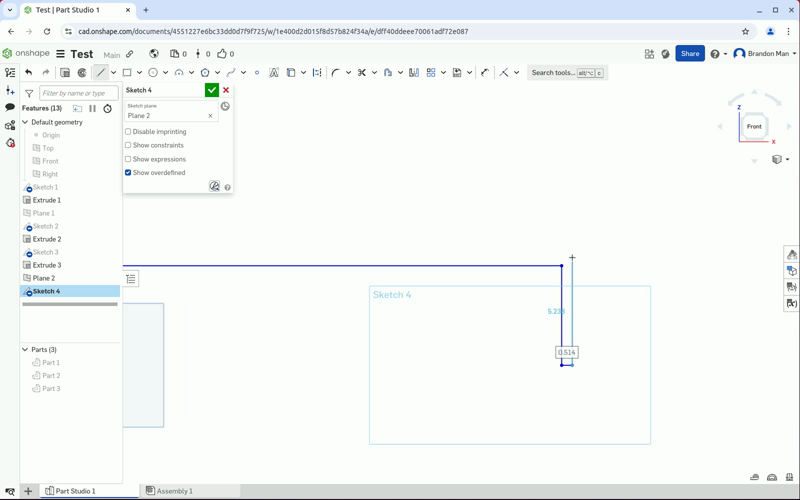
scroll(6)
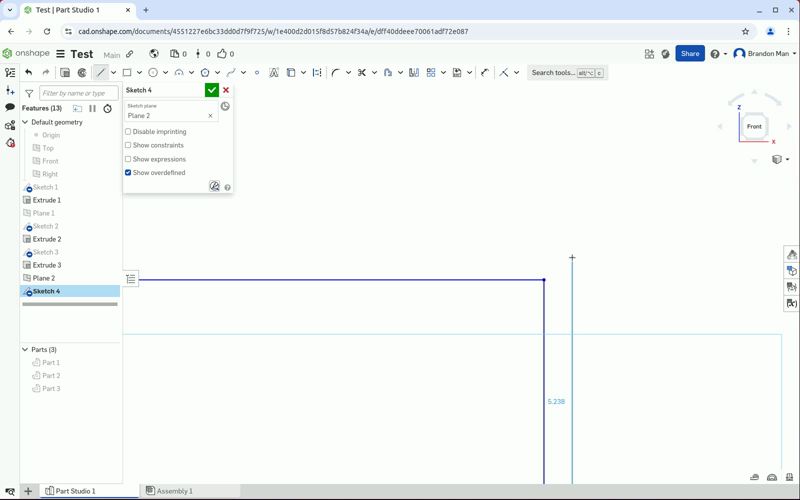
click(572, 257)
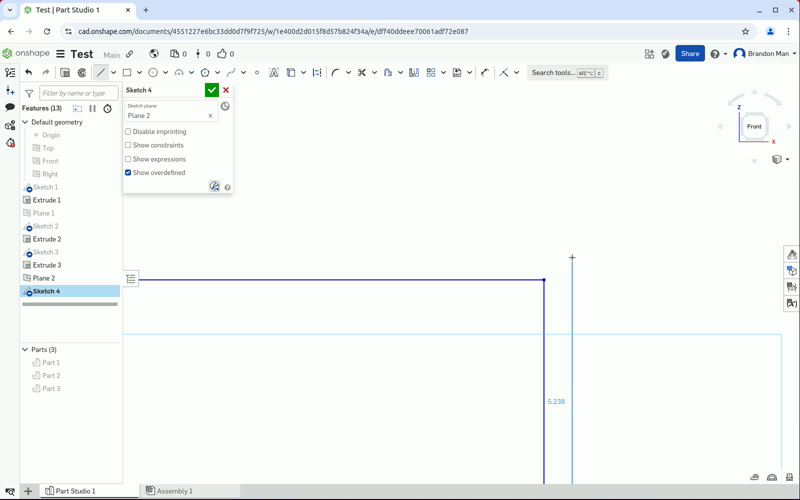
scroll(-6)
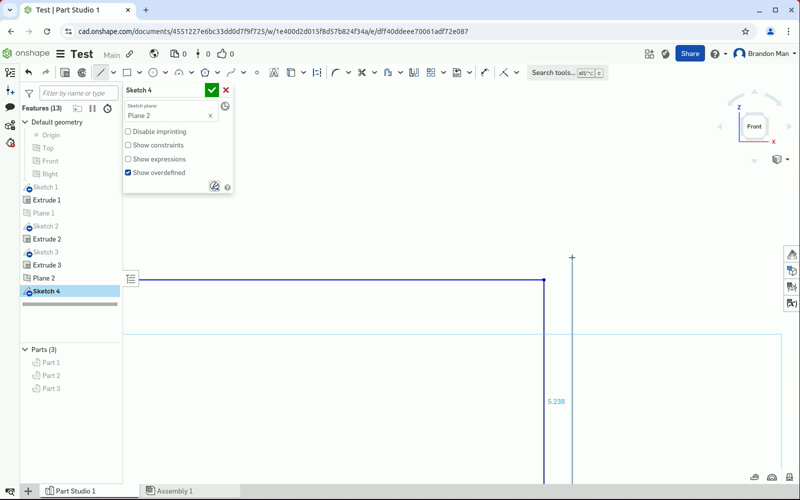
scroll(-6)
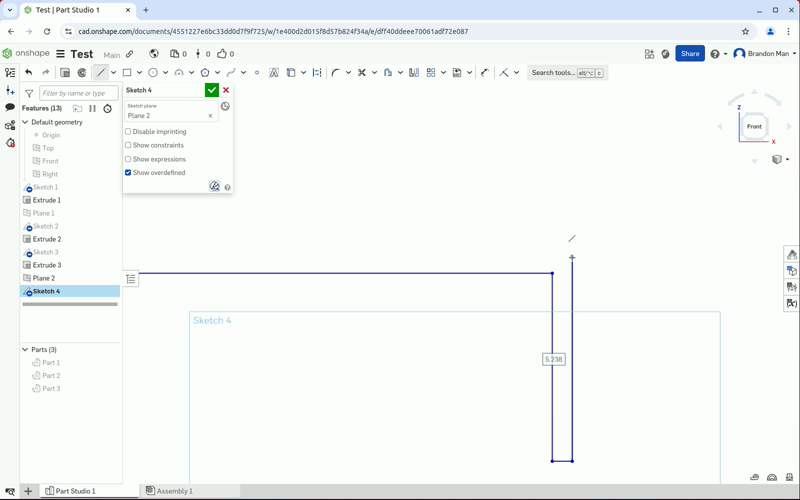
scroll(-6)
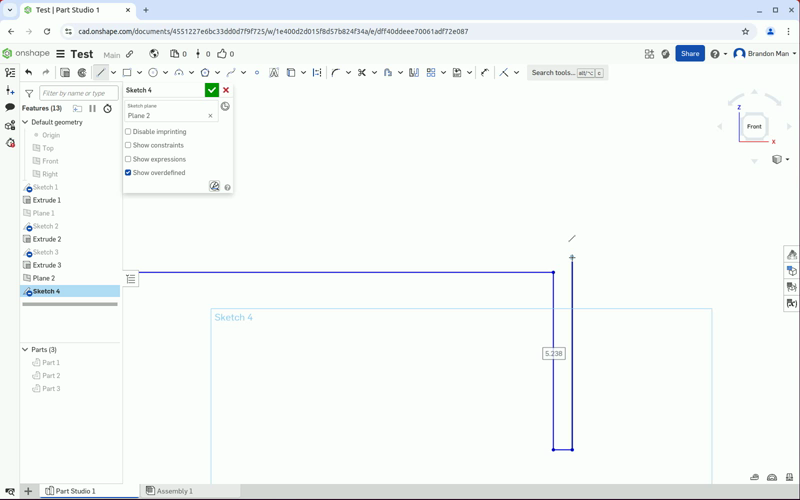
scroll(-6)
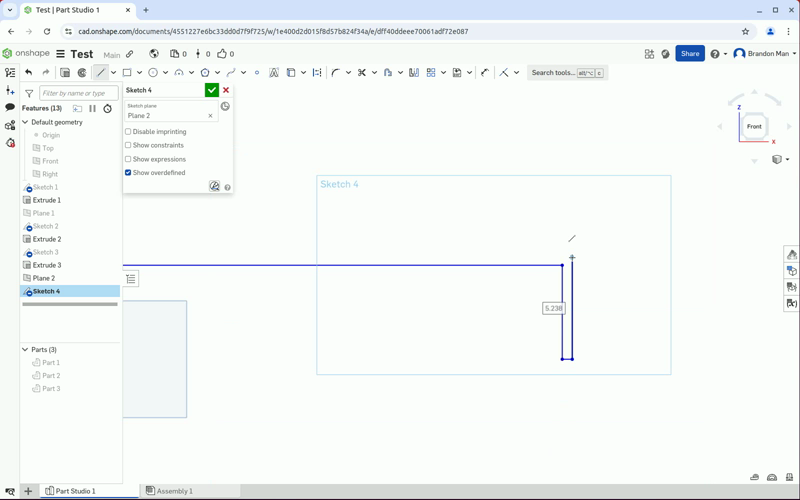
scroll(-6)
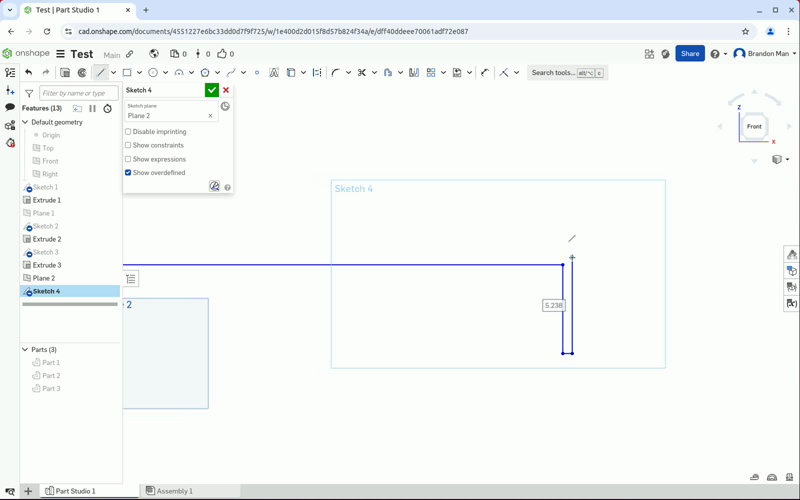
scroll(-6)
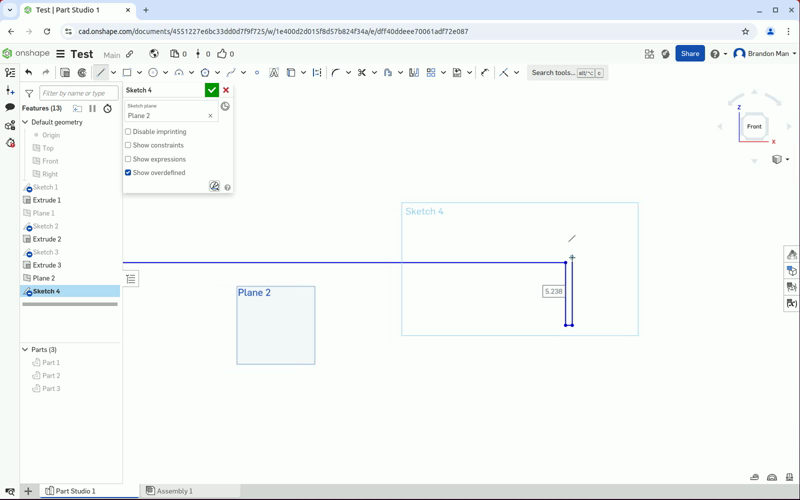
scroll(-6)
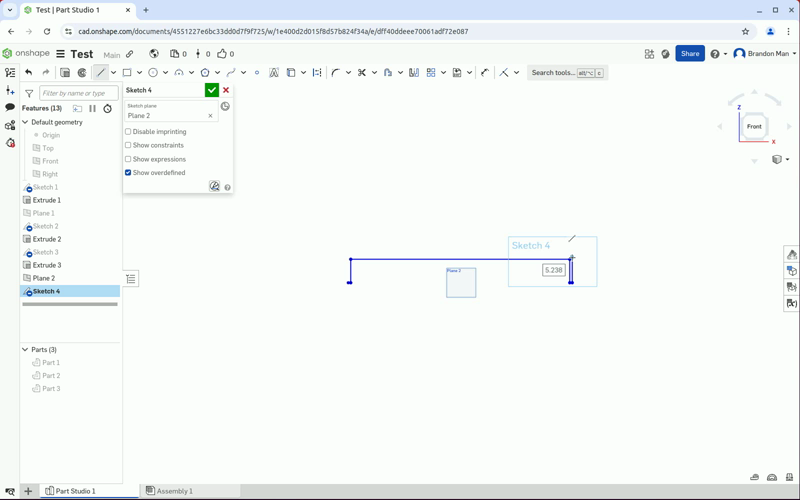
key_up(shift)
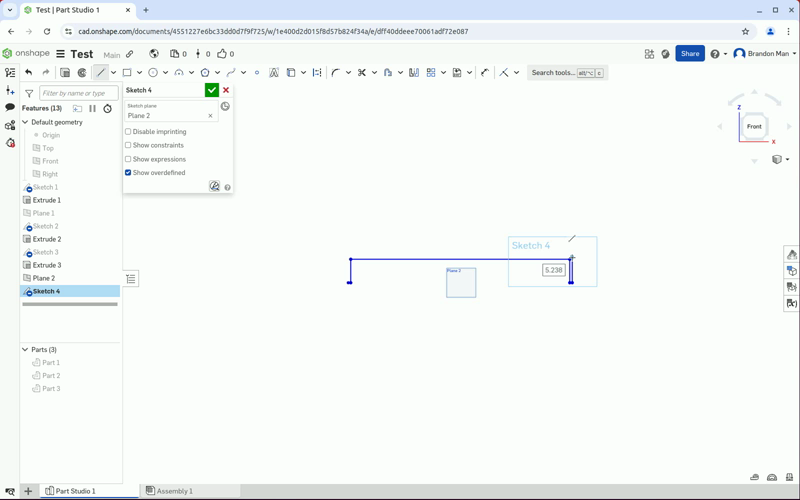
key_down(shift)
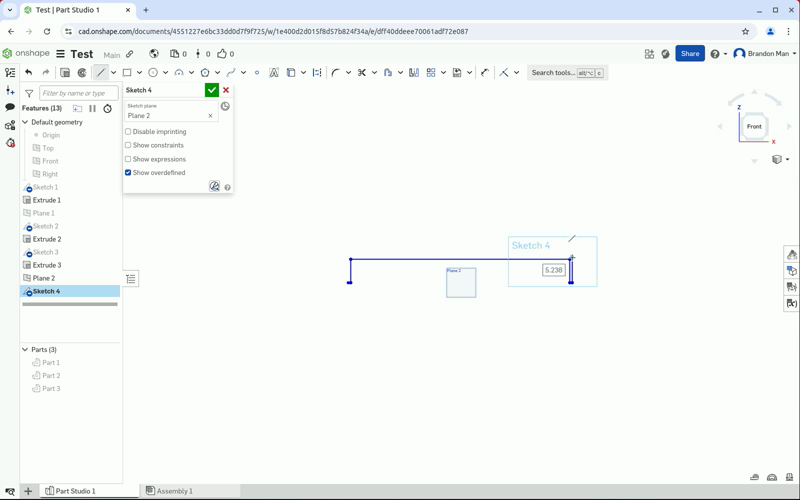
mouse_move(348, 257)
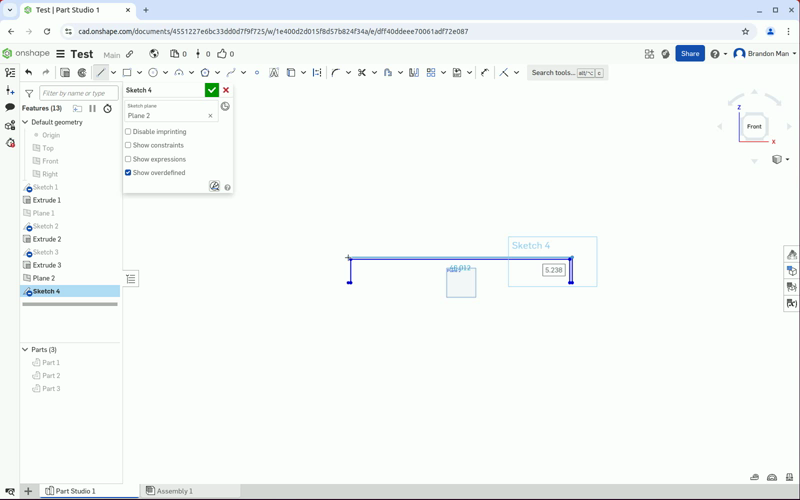
scroll(6)
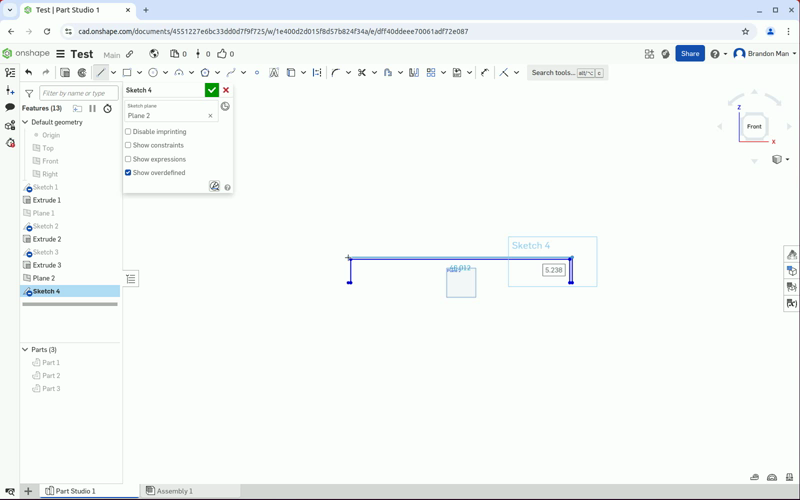
scroll(6)
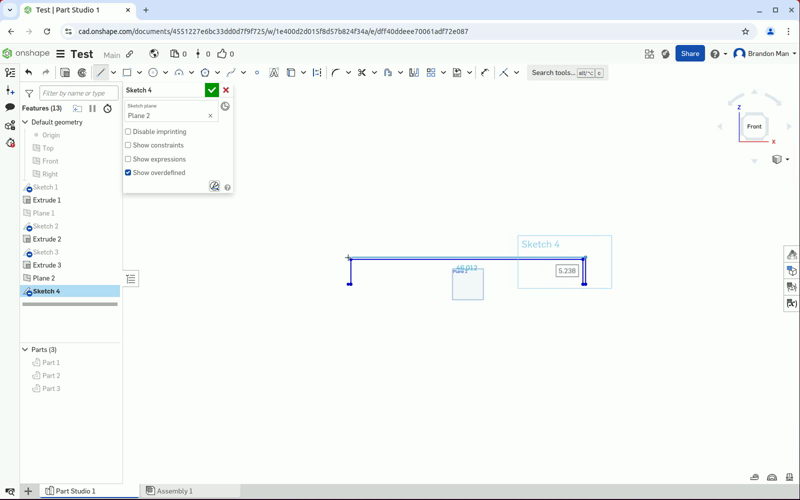
scroll(6)
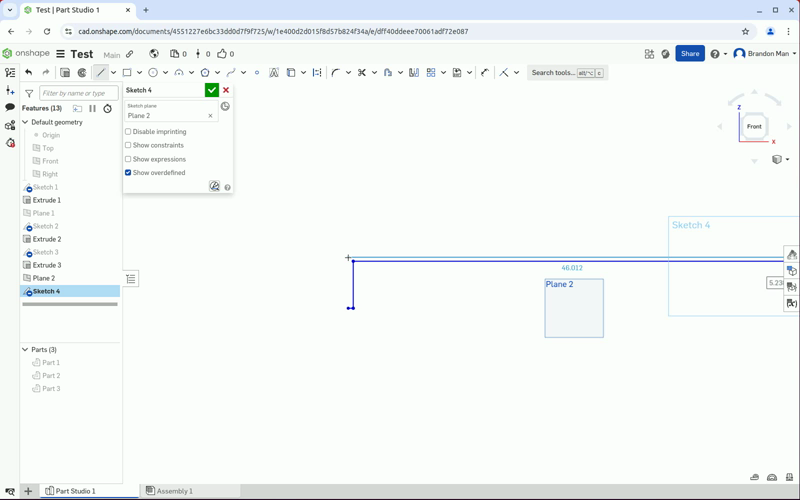
scroll(6)
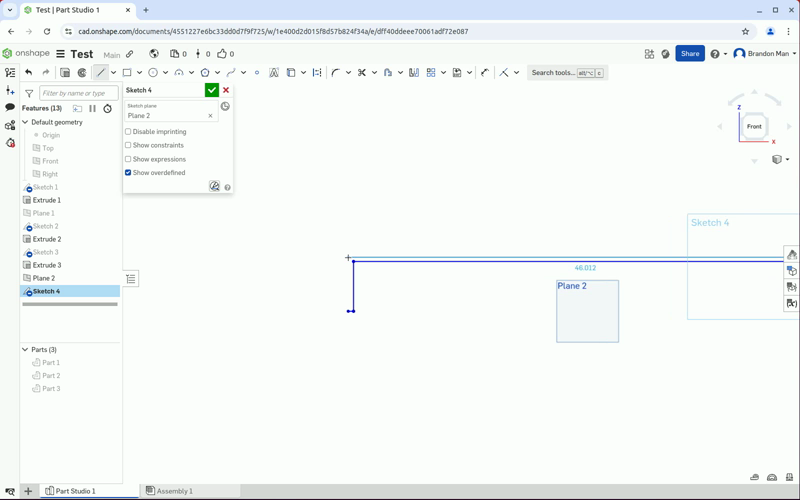
scroll(6)
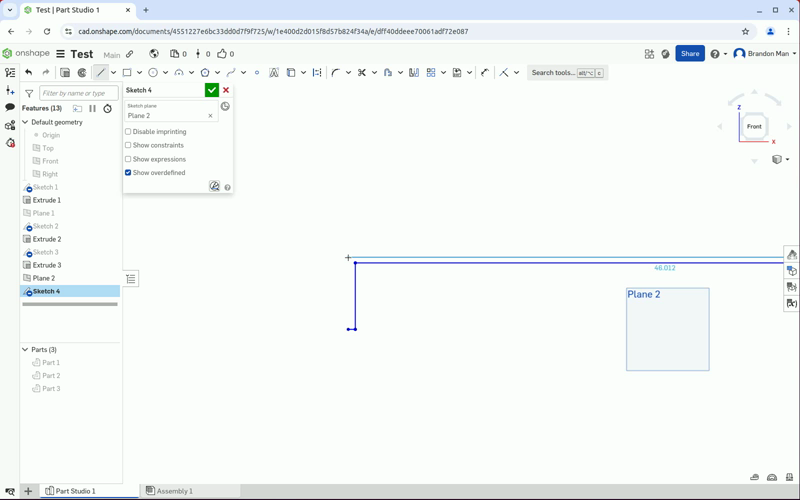
scroll(6)
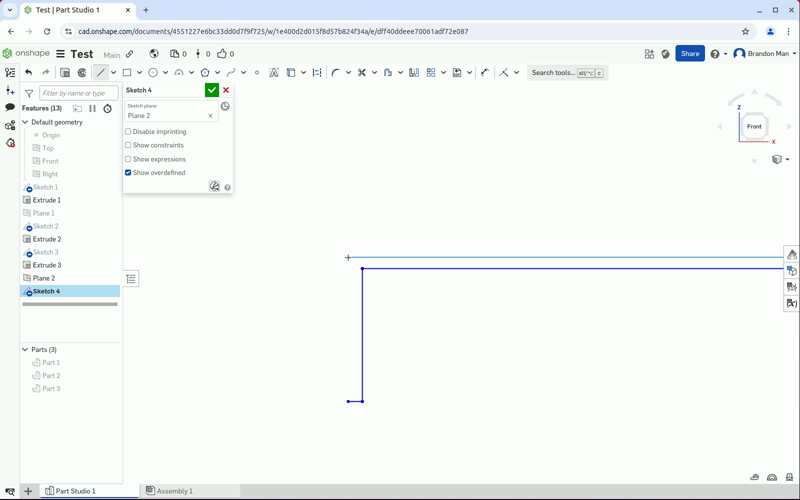
scroll(6)
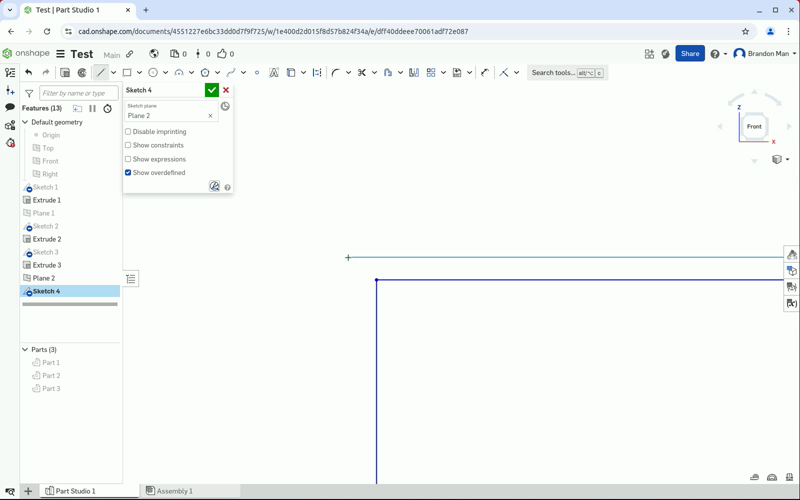
click(348, 257)
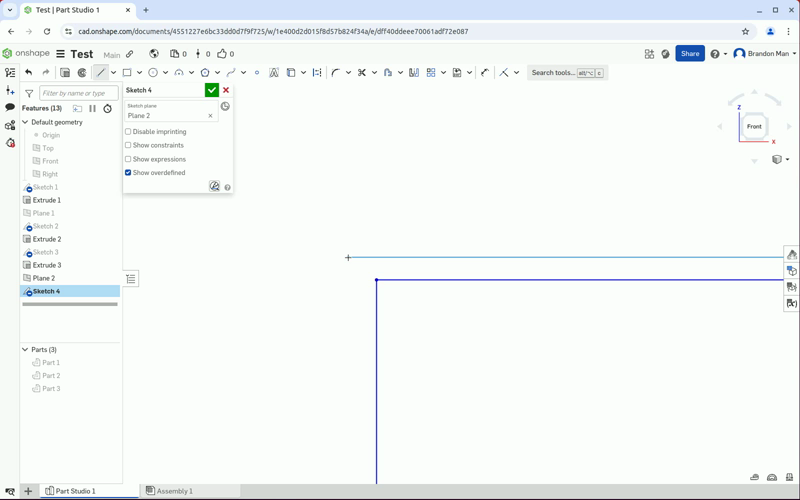
scroll(-6)
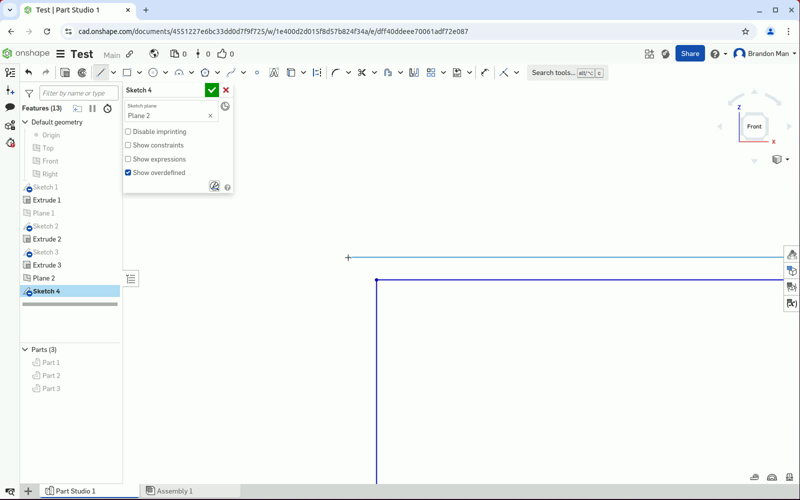
scroll(-6)
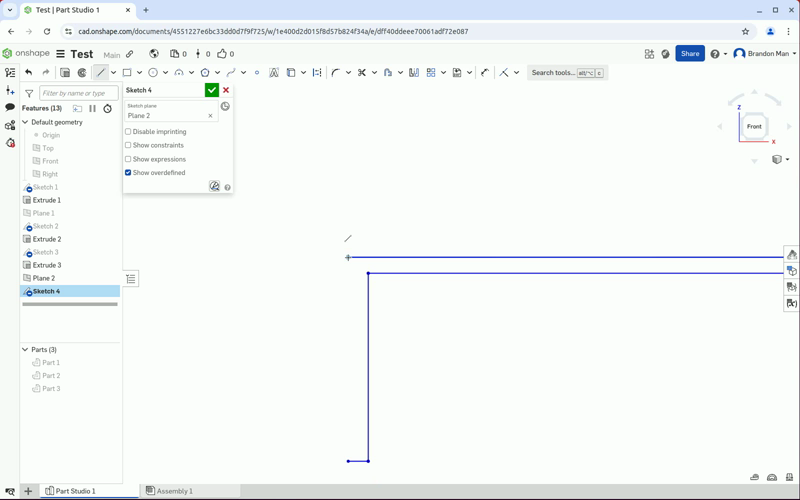
scroll(-6)
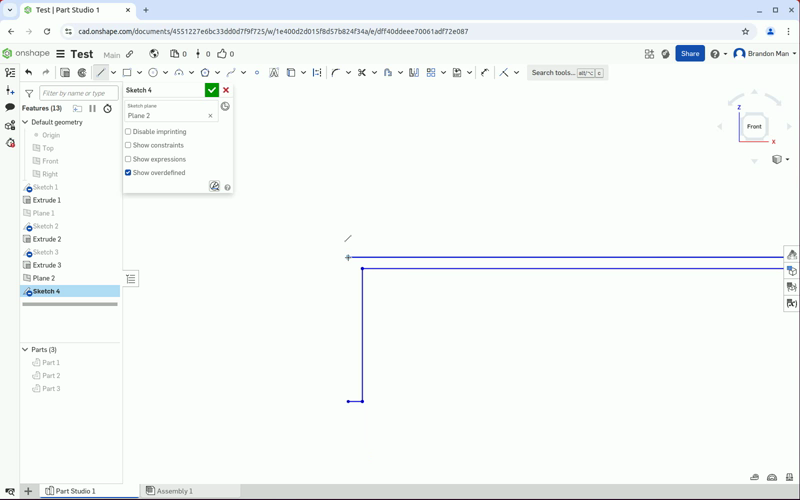
scroll(-6)
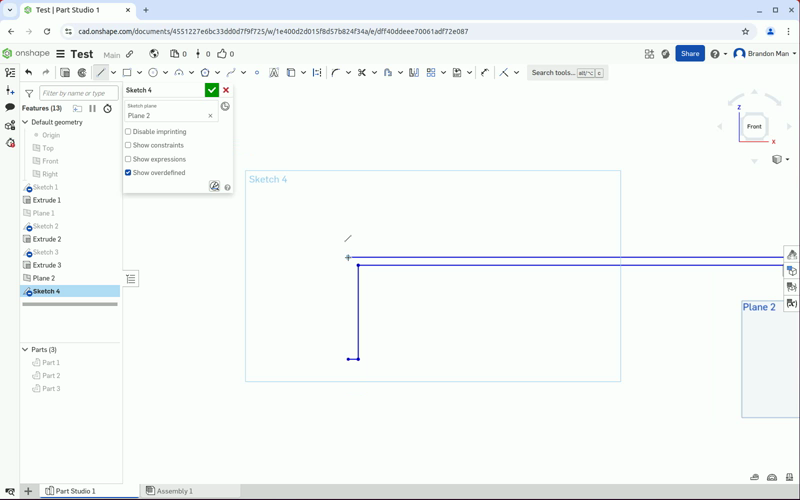
scroll(-6)
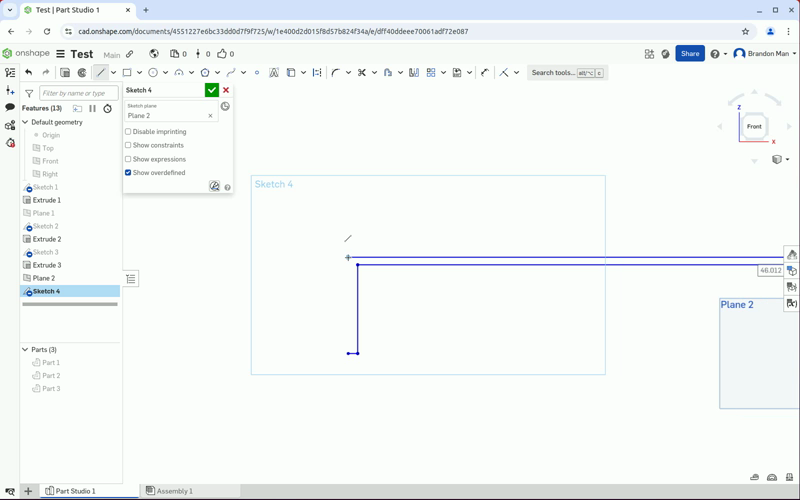
scroll(-6)
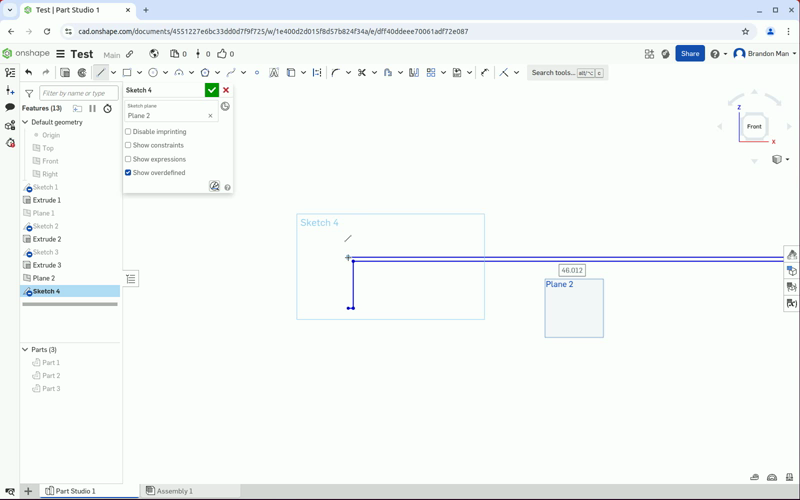
scroll(-6)
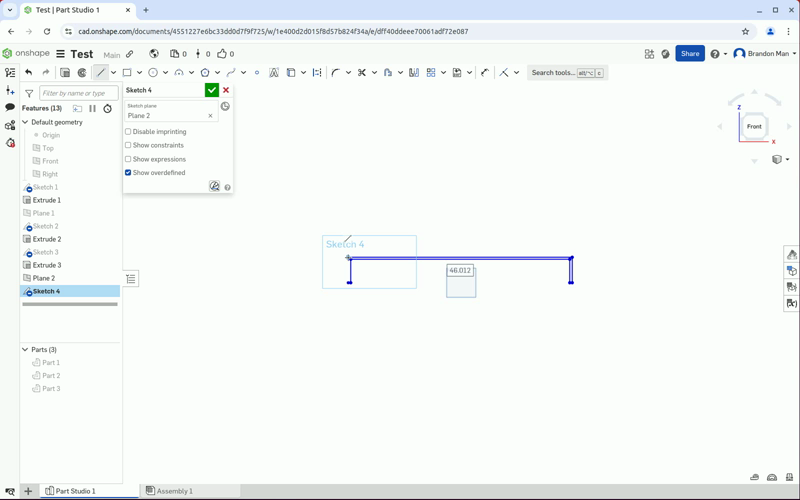
key_up(shift)
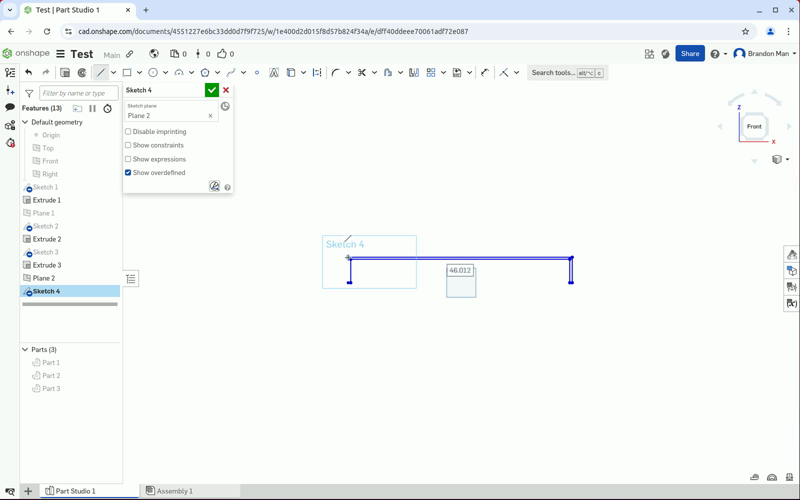
mouse_move(378, 257)
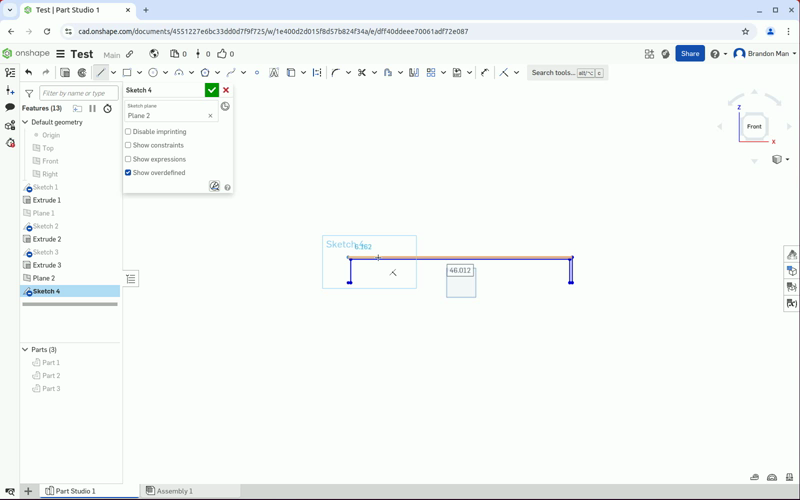
key_down(shift)
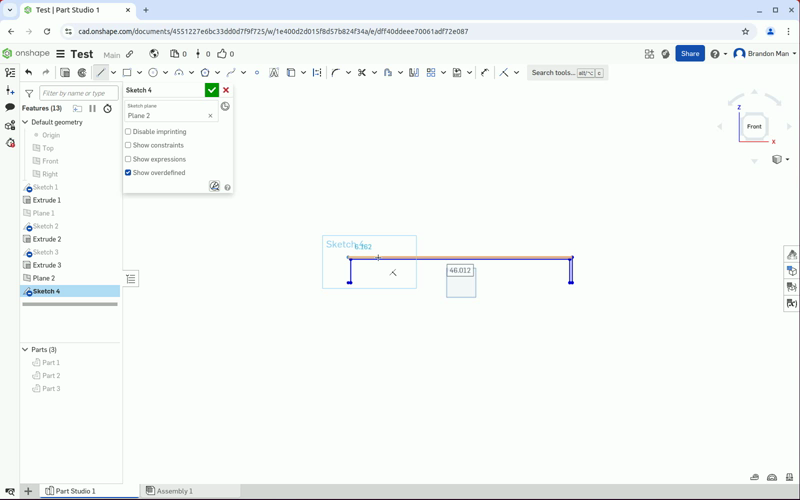
mouse_move(348, 282)
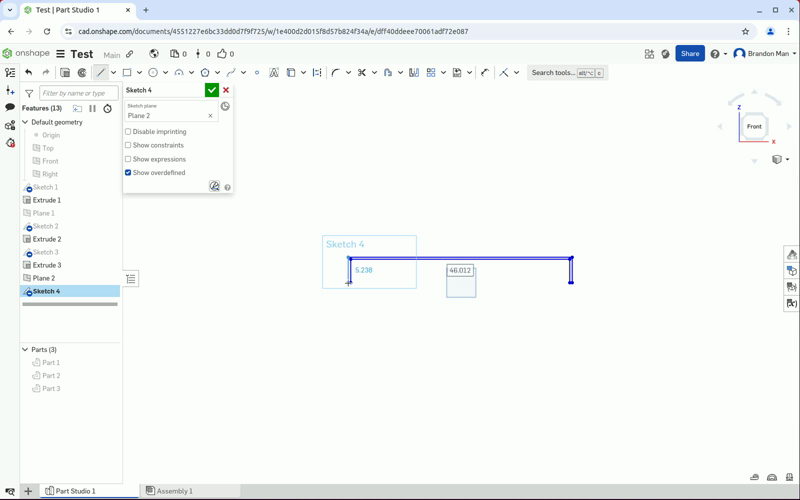
scroll(6)
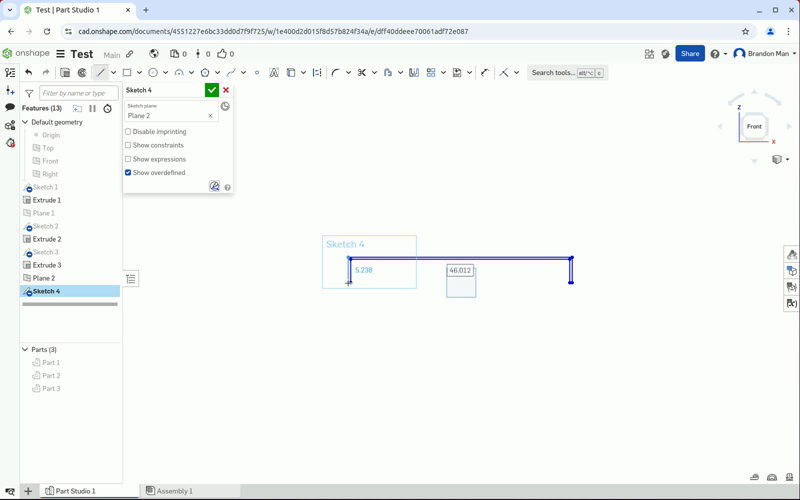
scroll(6)
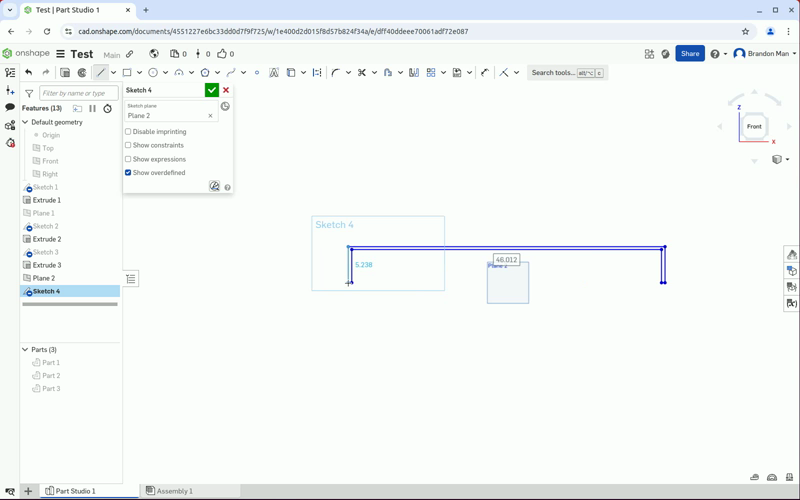
scroll(6)
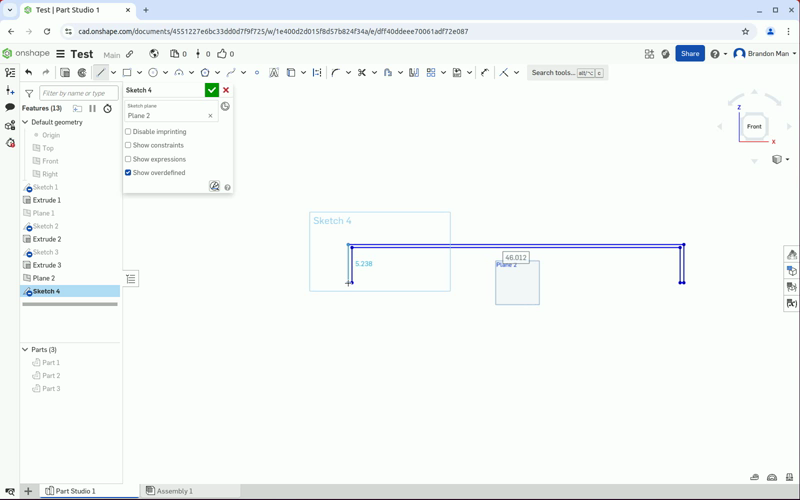
scroll(6)
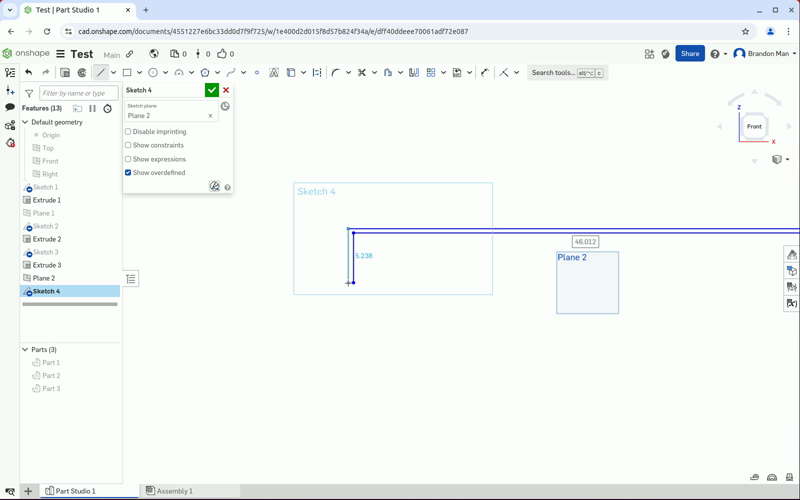
scroll(6)
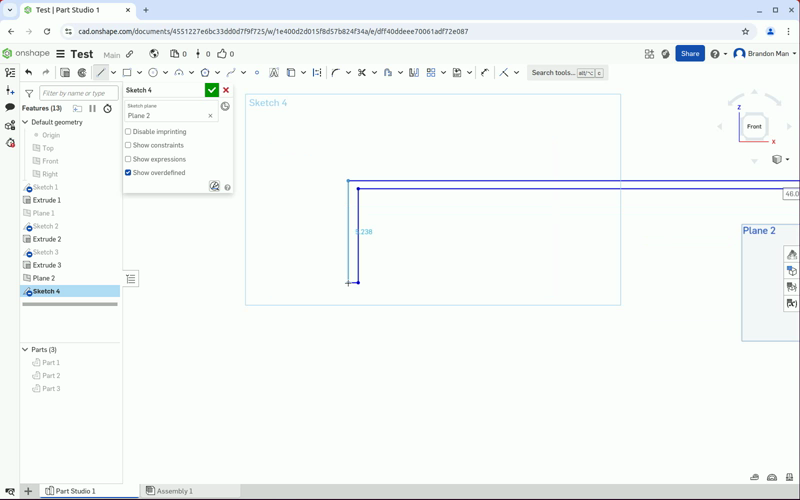
scroll(6)
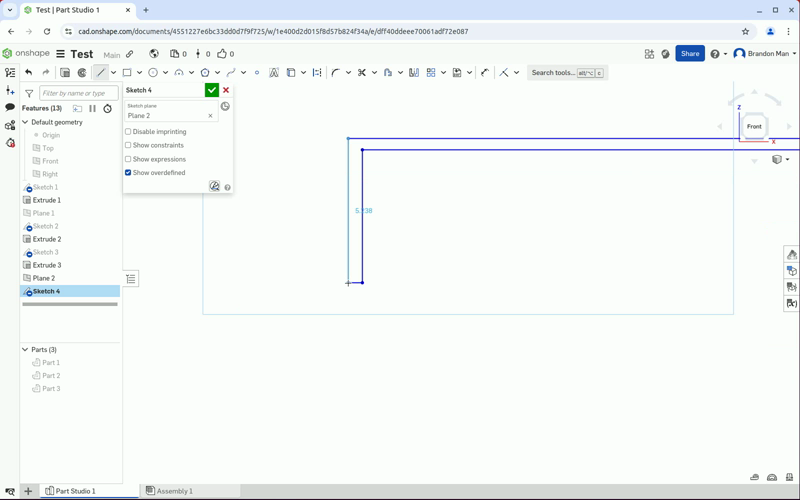
scroll(6)
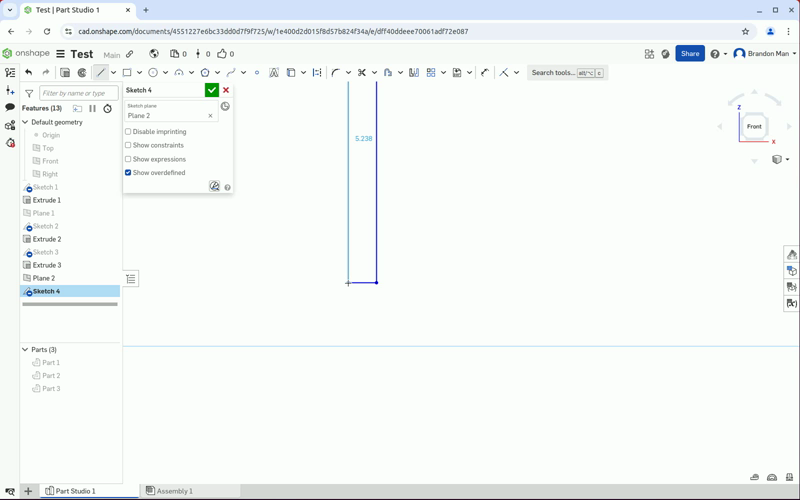
key_up(shift)
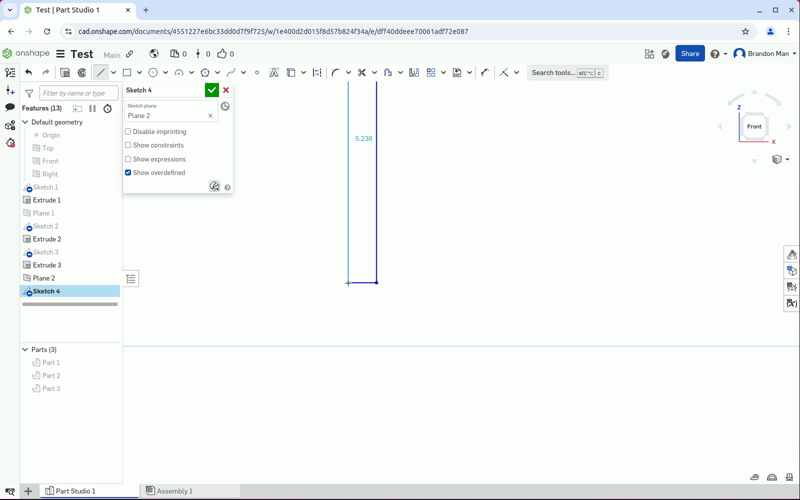
click(348, 282)
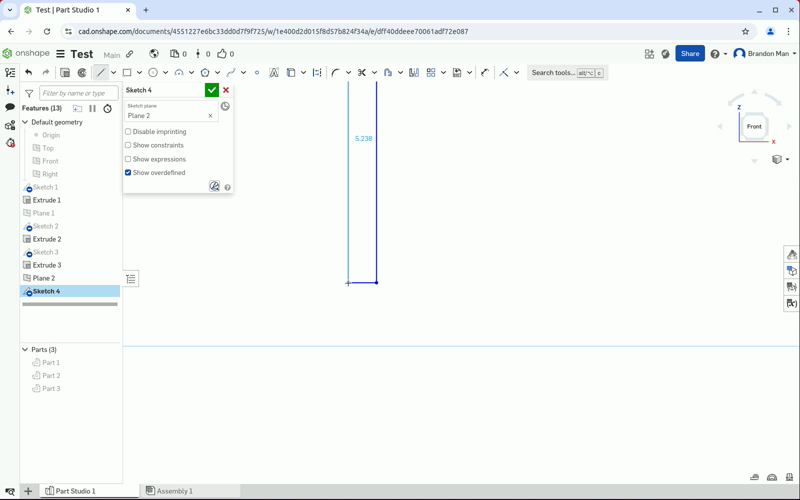
scroll(-6)
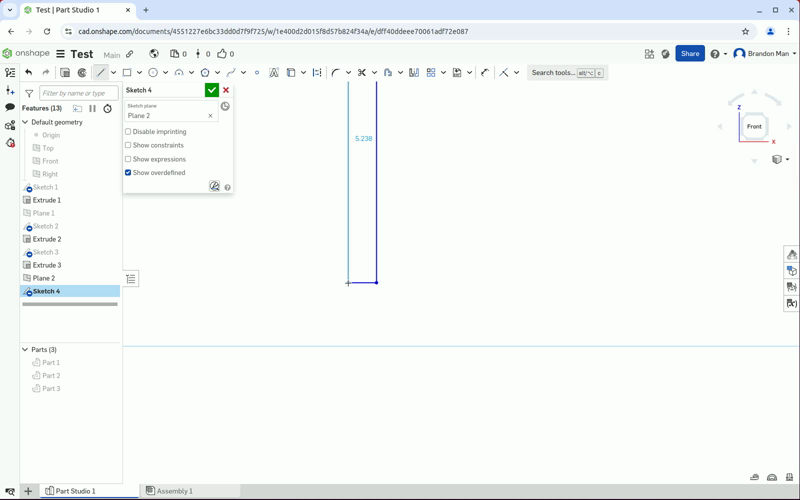
scroll(-6)
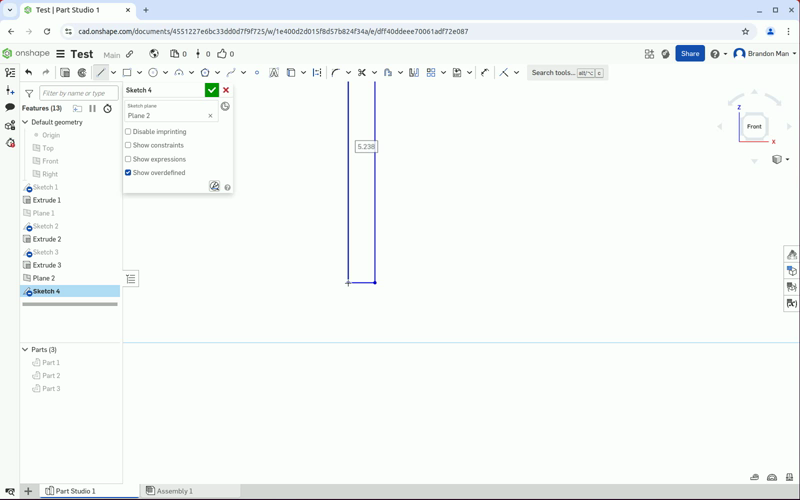
scroll(-6)
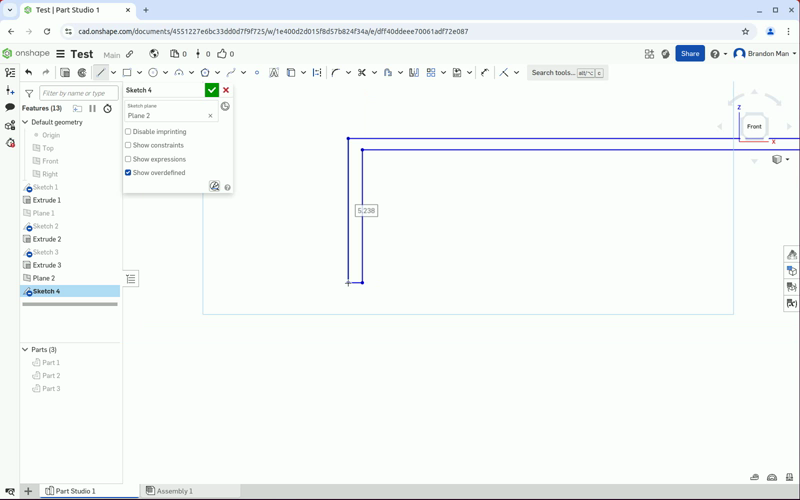
scroll(-6)
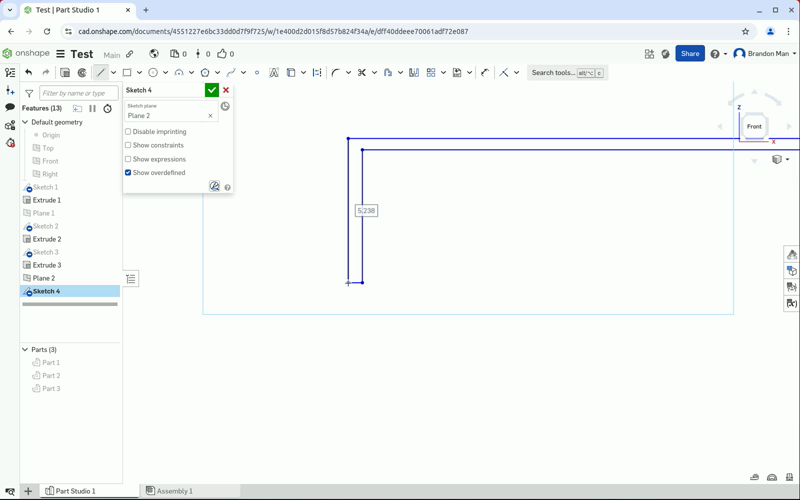
scroll(-6)
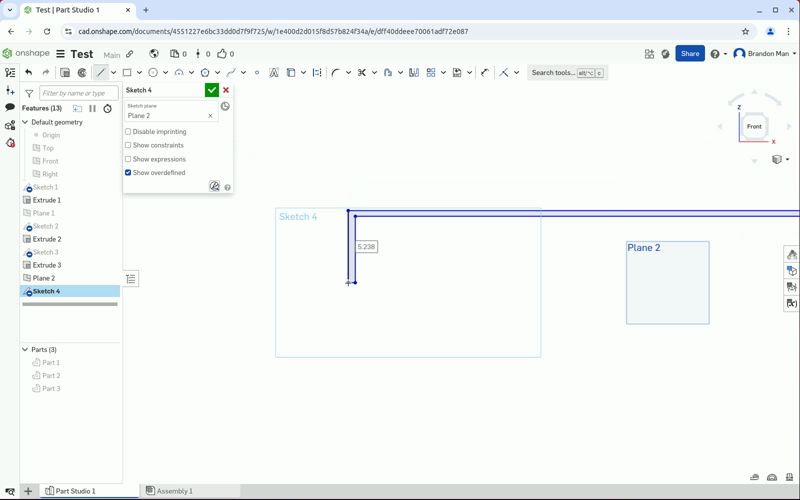
scroll(-6)
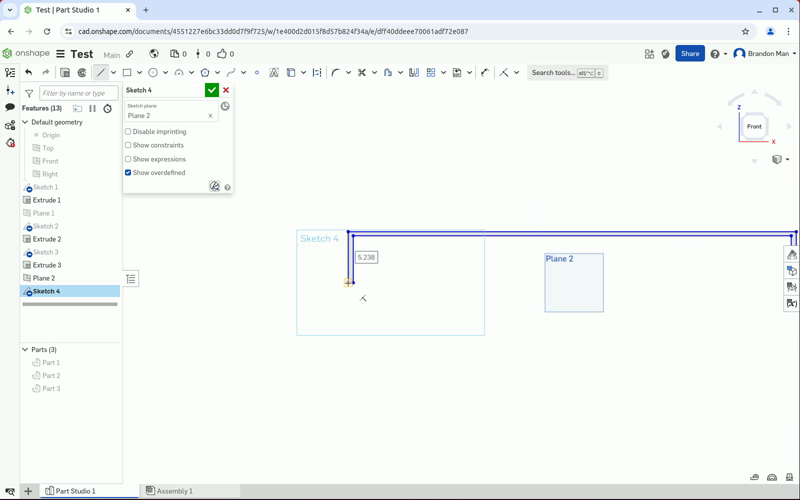
scroll(-6)
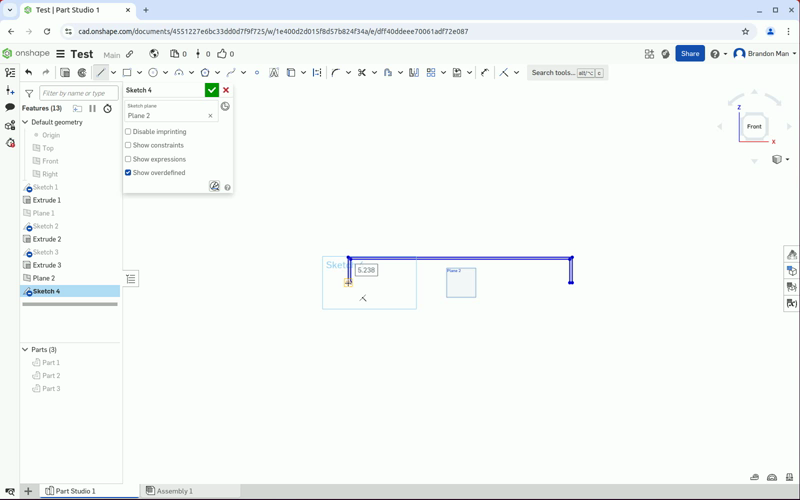
key(esc)
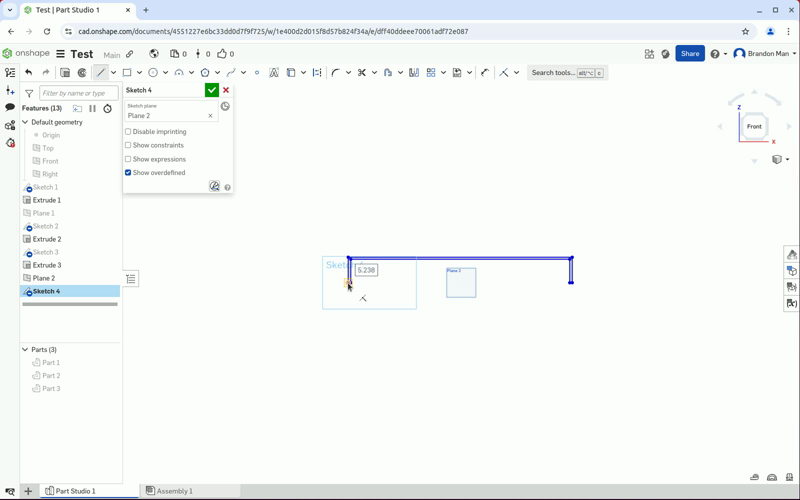
mouse_move(545, 258)
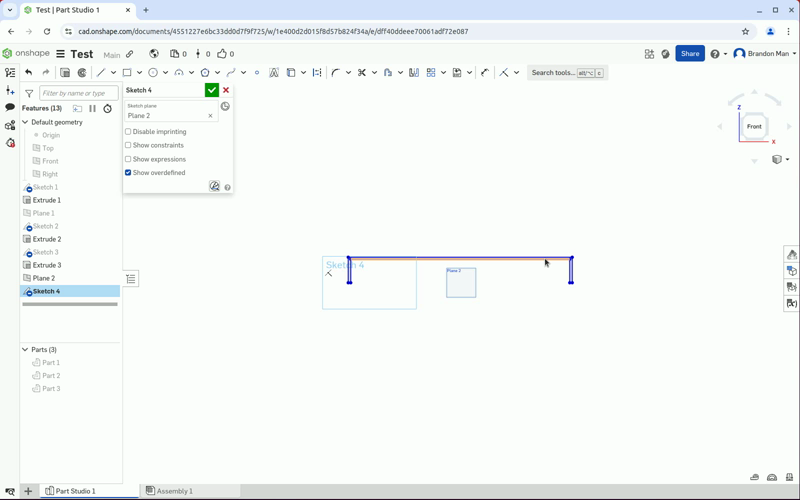
scroll(6)
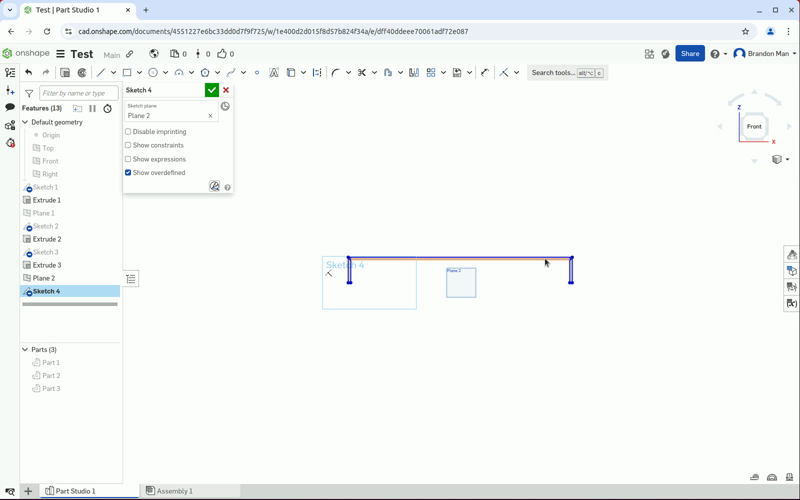
scroll(6)
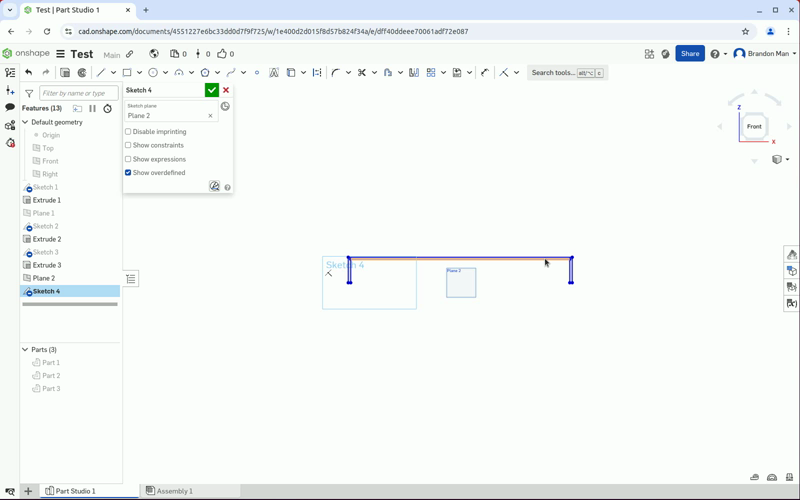
scroll(6)
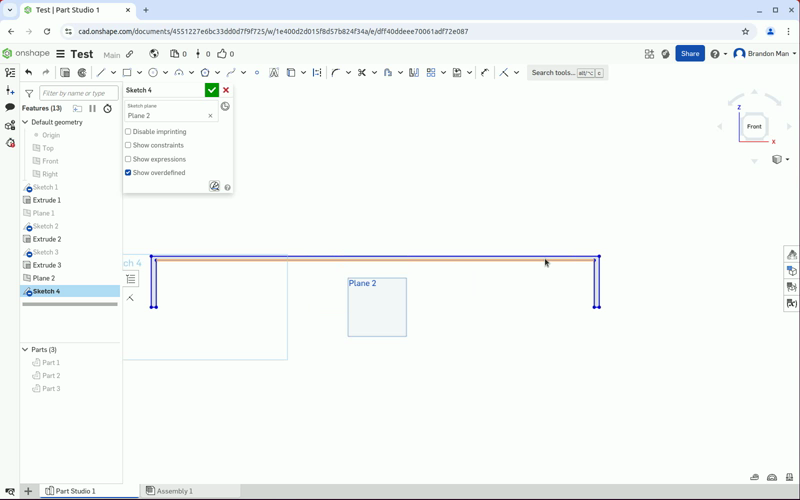
scroll(6)
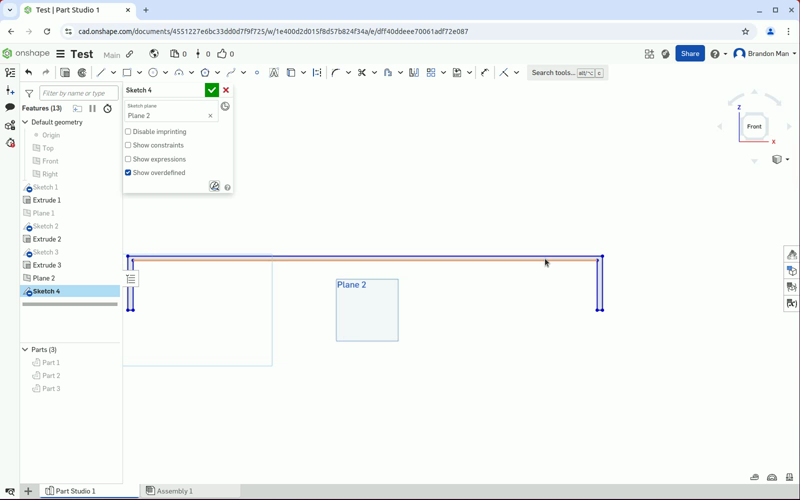
scroll(6)
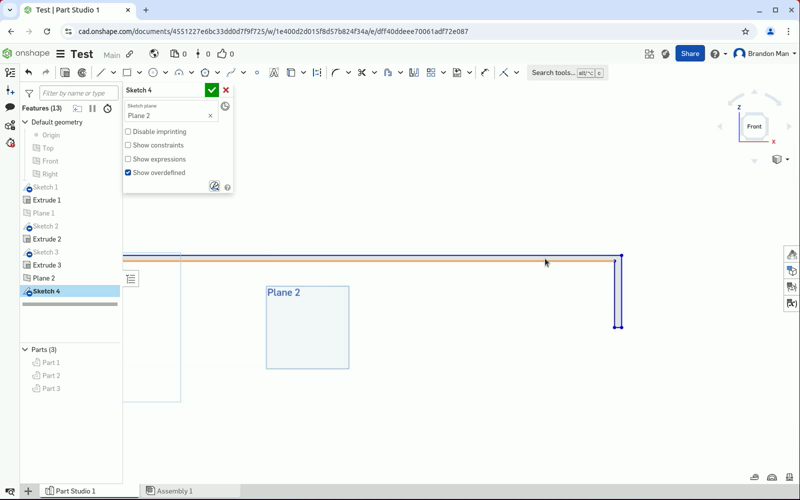
scroll(6)
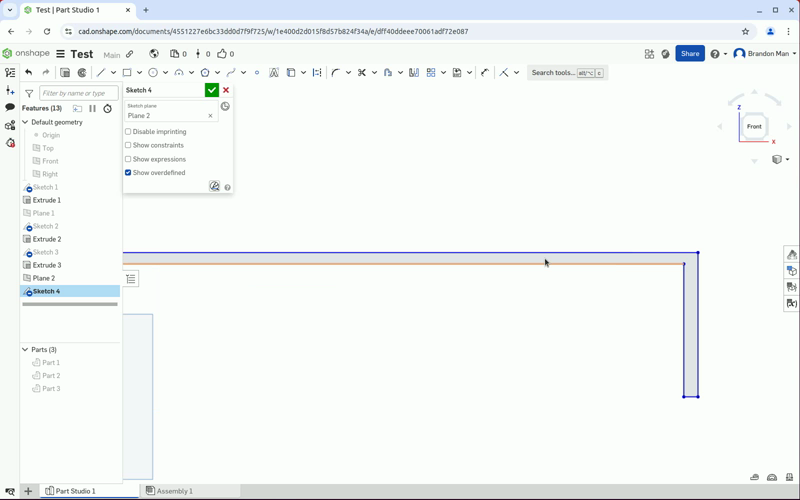
scroll(6)
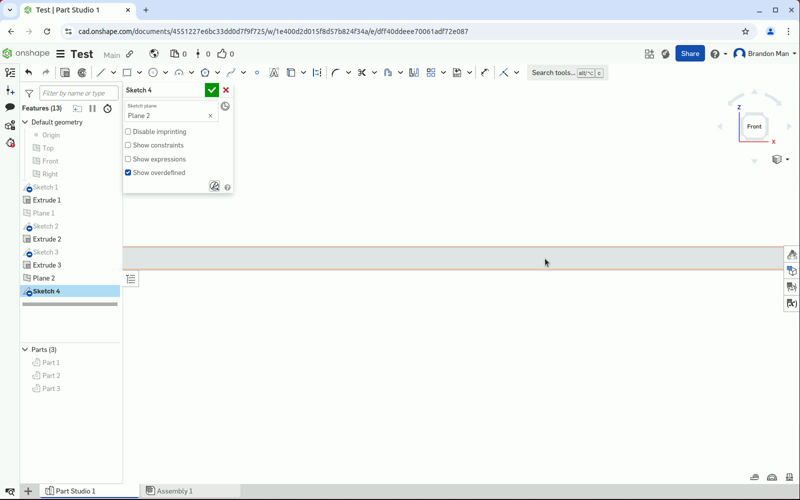
click(545, 258)
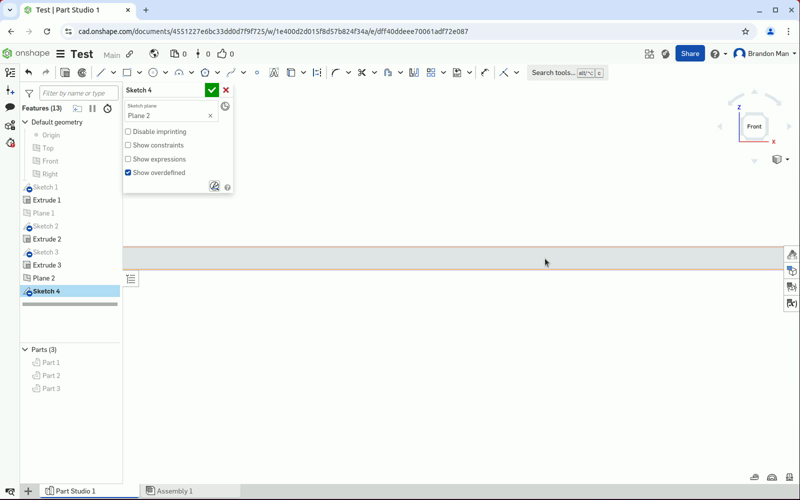
scroll(-6)
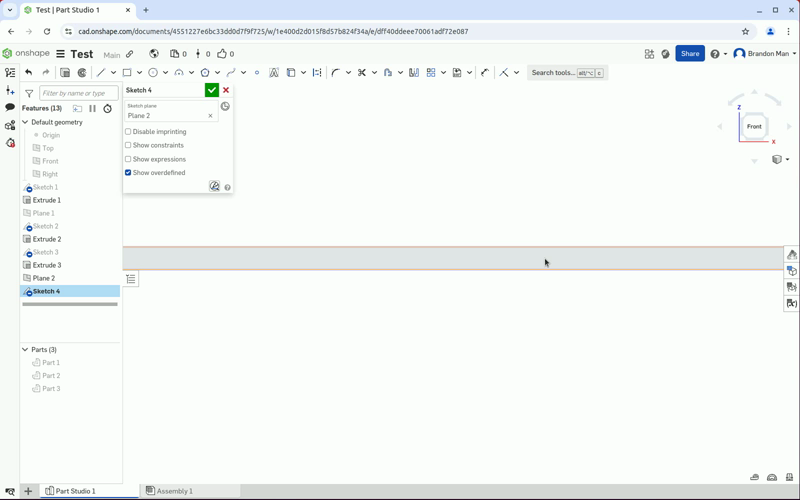
scroll(-6)
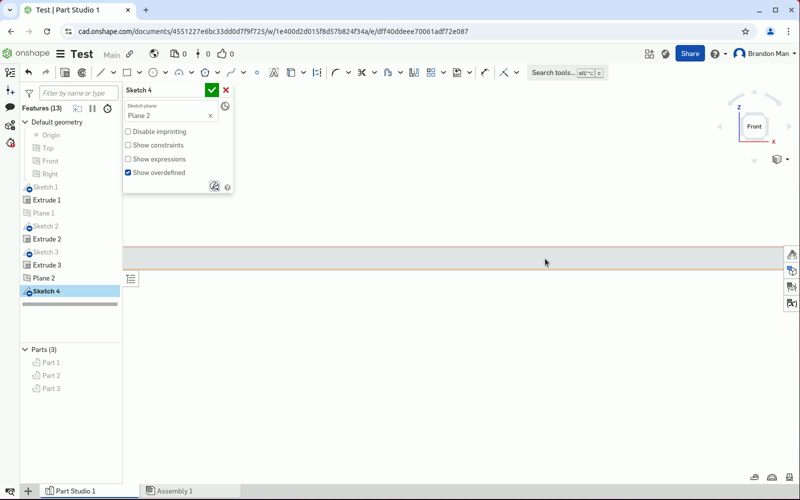
scroll(-6)
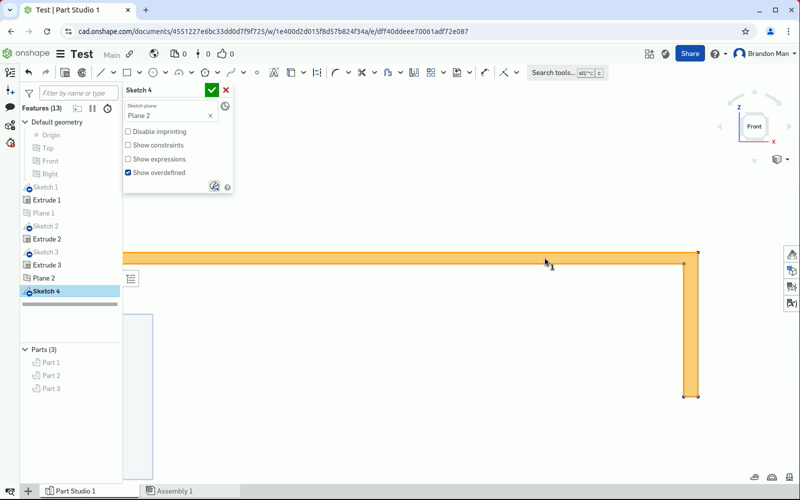
scroll(-6)
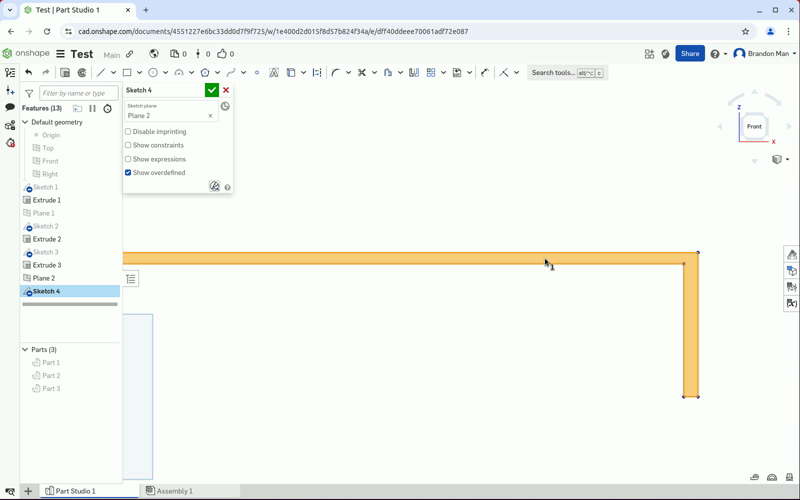
scroll(-6)
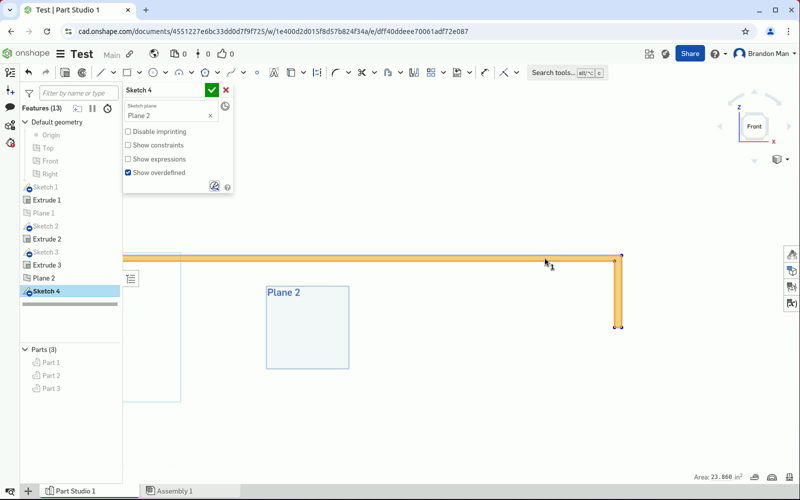
scroll(-6)
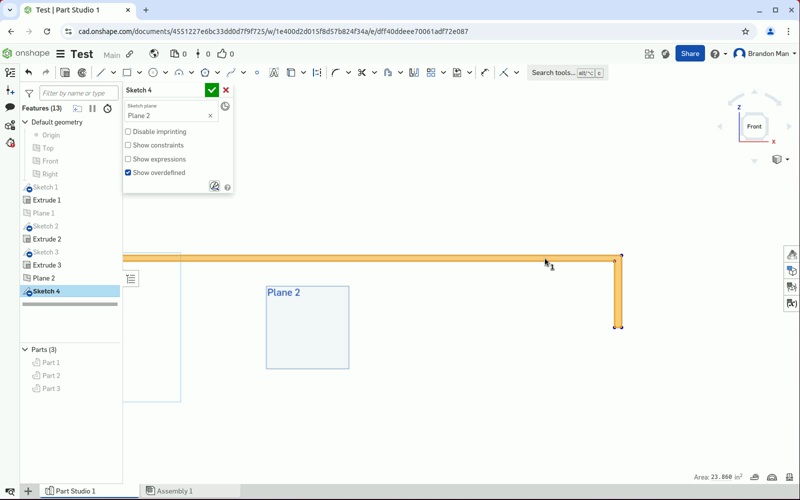
scroll(-6)
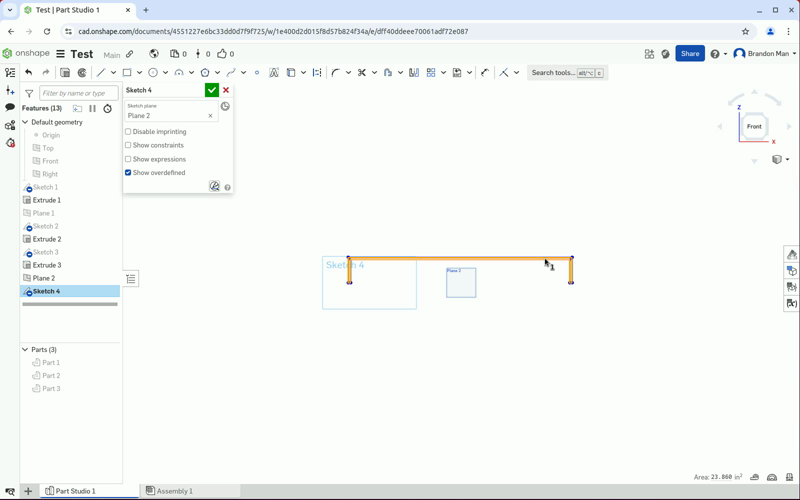
mouse_move(73, 352)
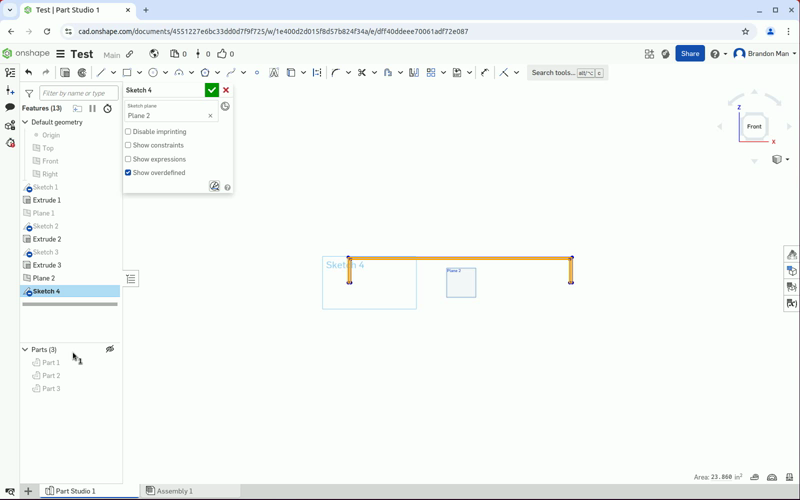
key(shift+y)
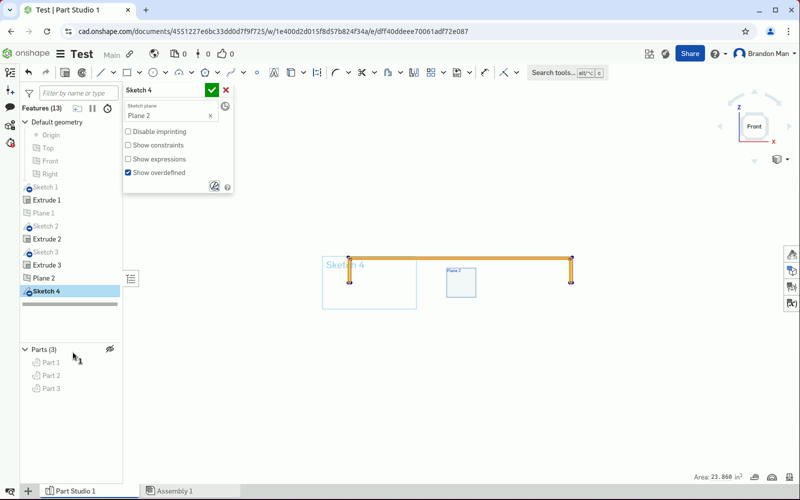
key(shift+e)
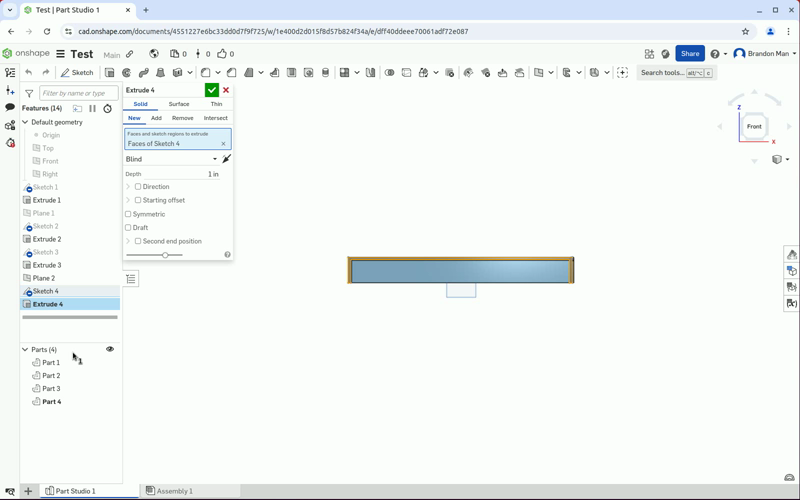
mouse_move(143, 106)
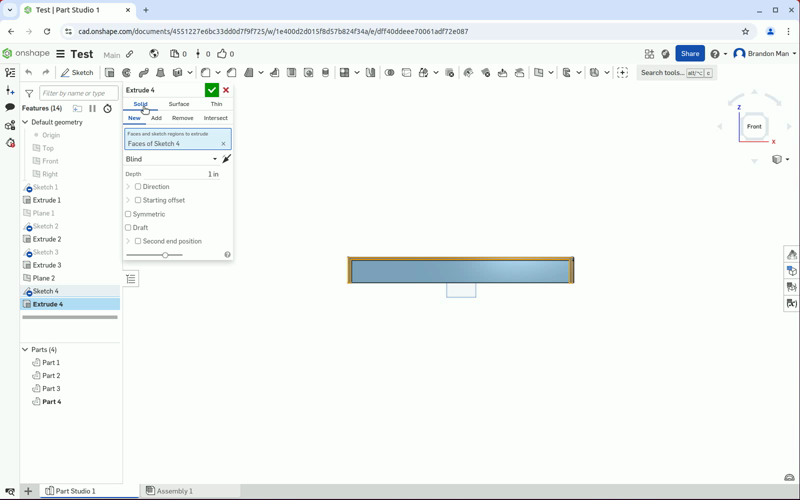
click(143, 106)
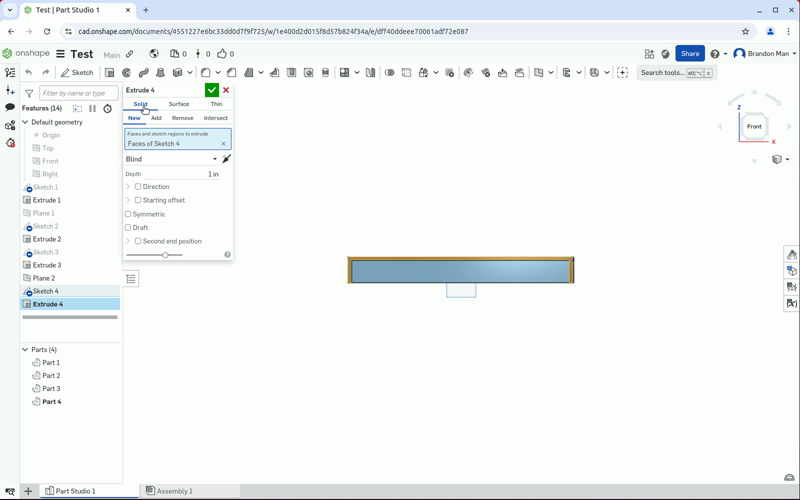
mouse_move(137, 120)
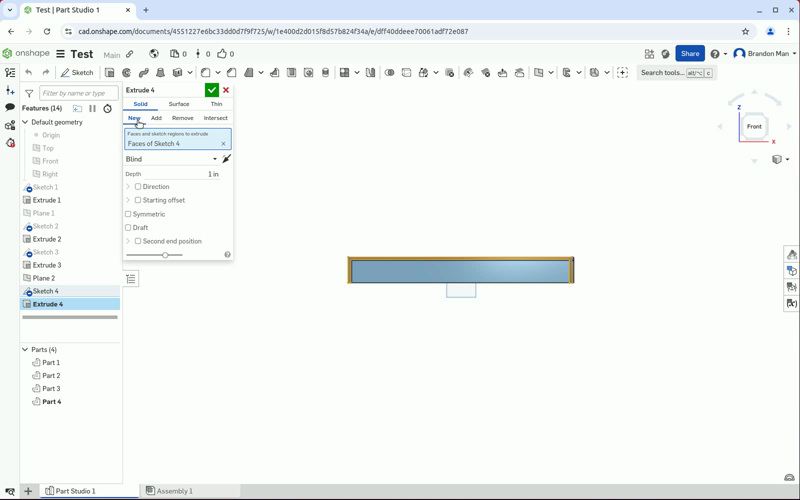
click(137, 120)
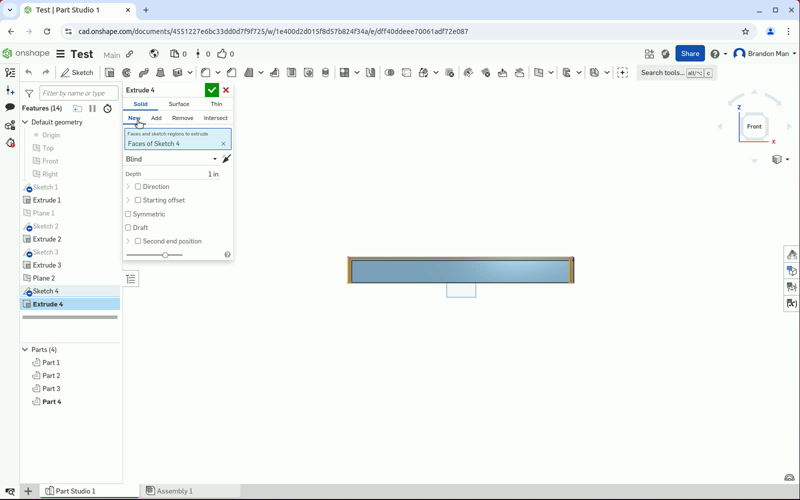
key(tab, 4)
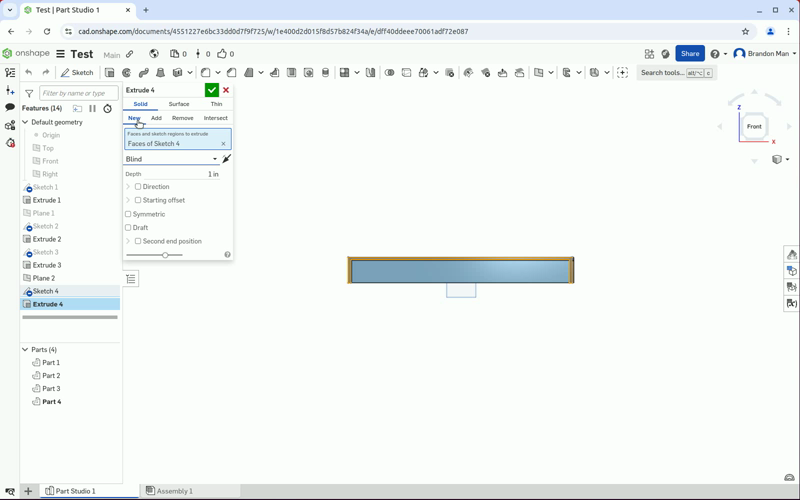
text(0.722)
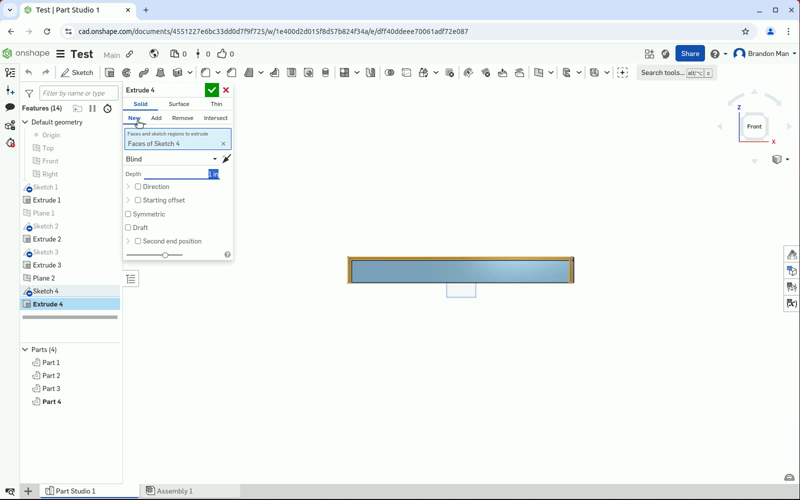
key(enter)
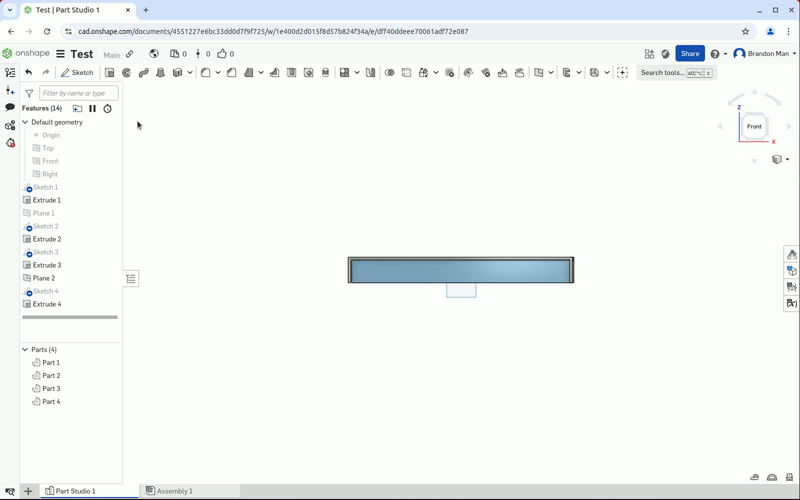
key(shift+h)
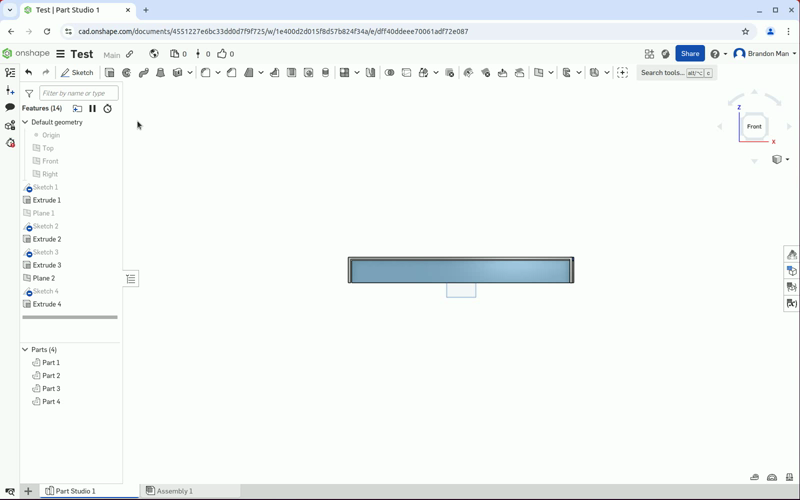
key(shift+h)
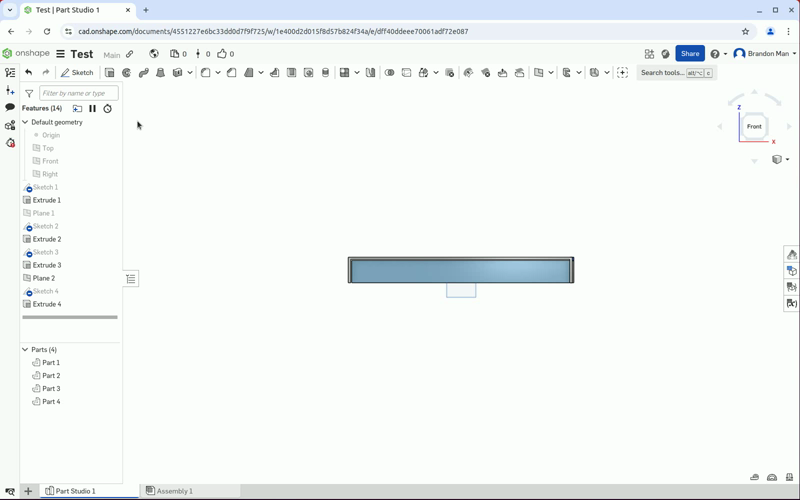
mouse_move(73, 189)
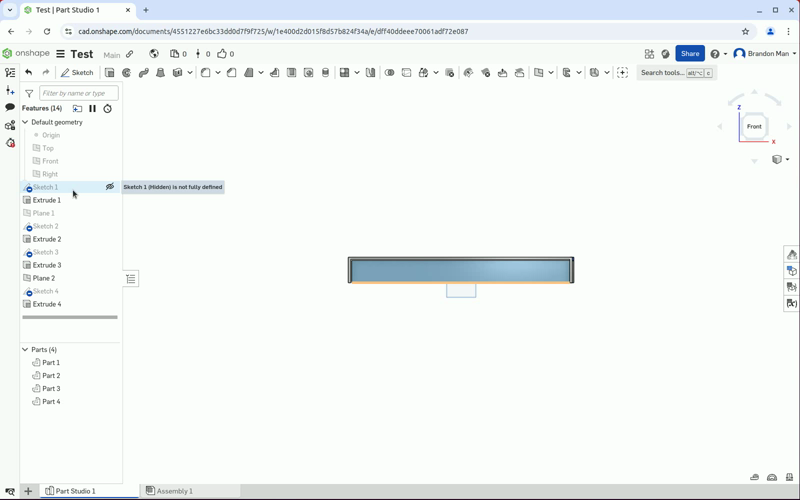
click(73, 189)
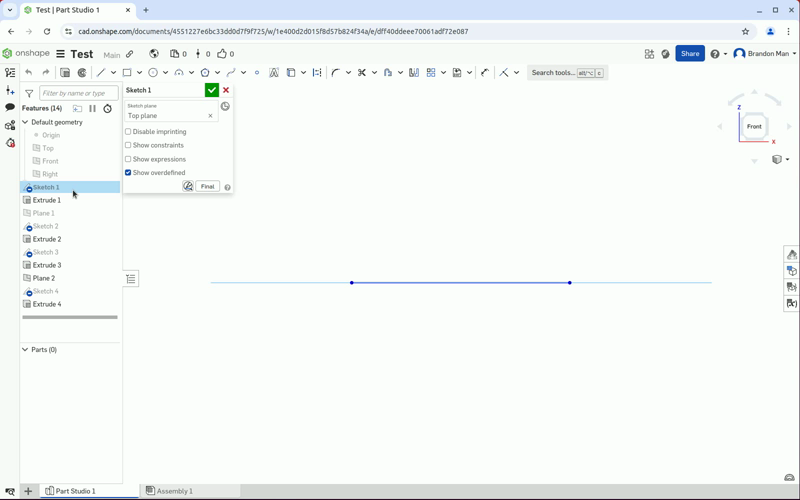
mouse_move(229, 92)
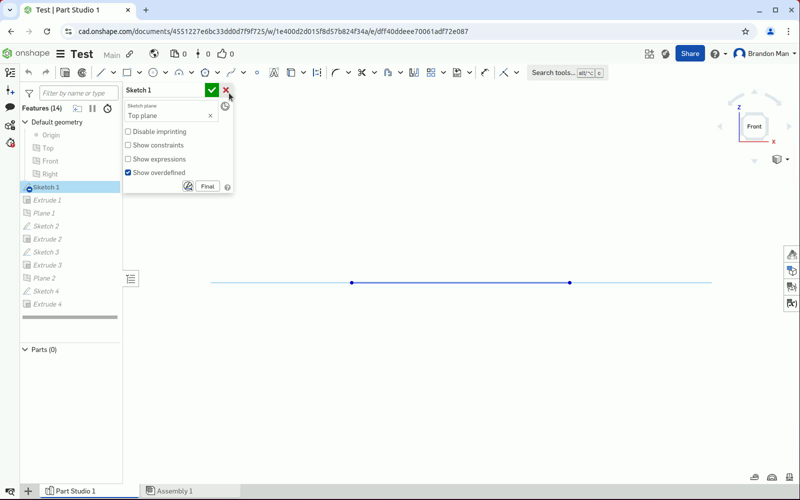
click(229, 92)
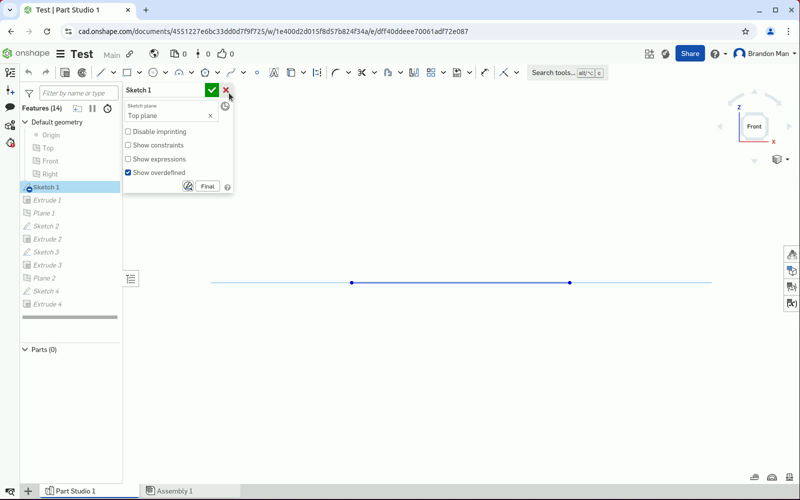
key(shift+s)
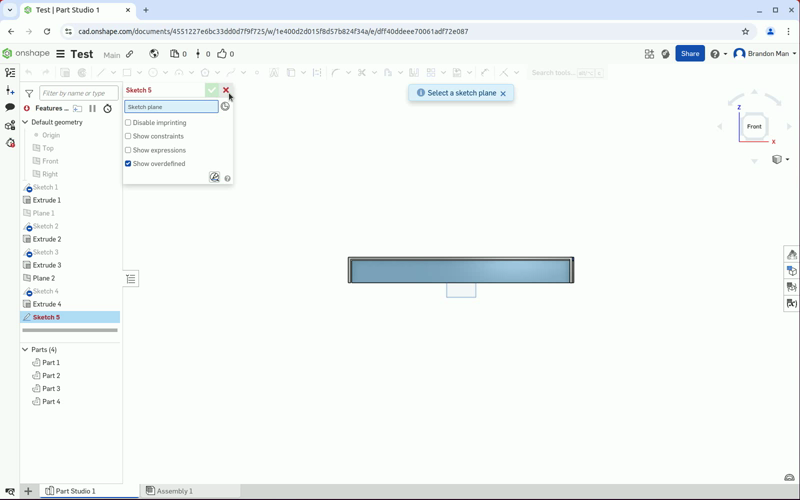
mouse_move(73, 280)
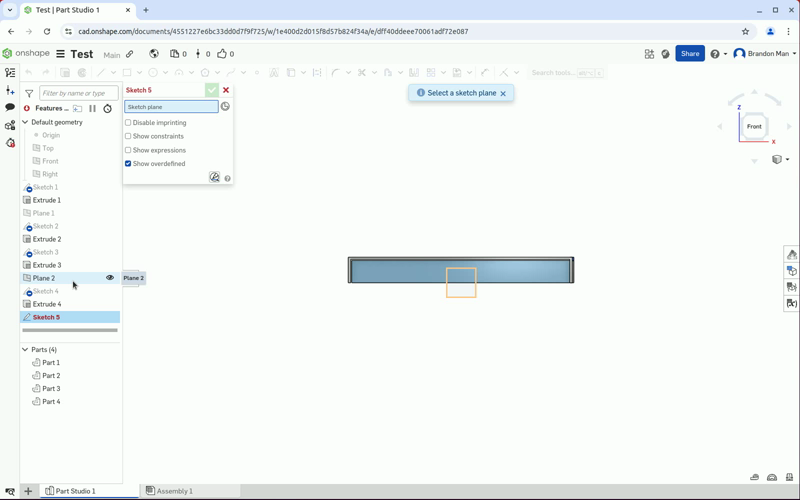
click(73, 280)
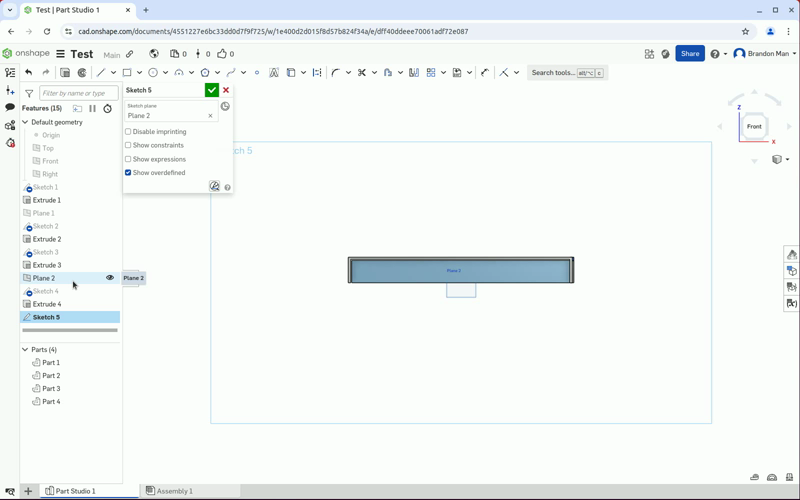
mouse_move(73, 352)
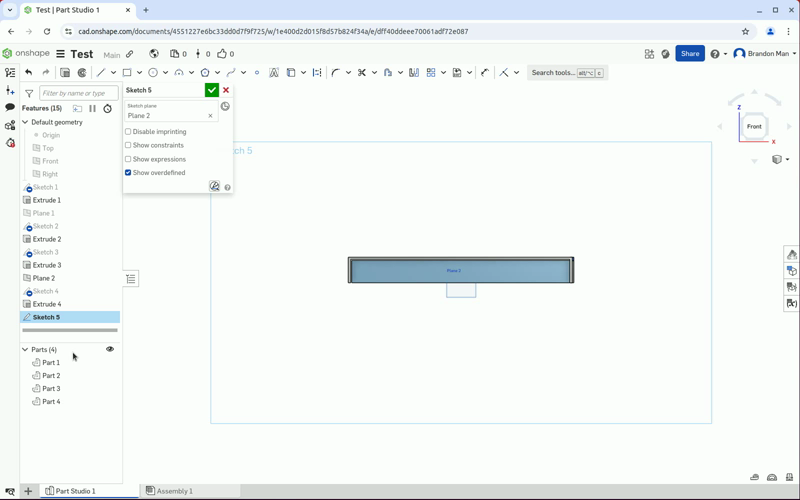
key(y)
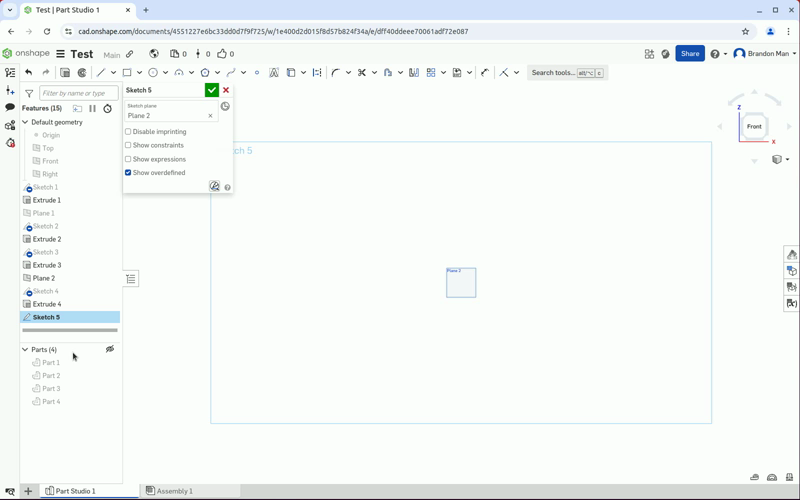
key(l)
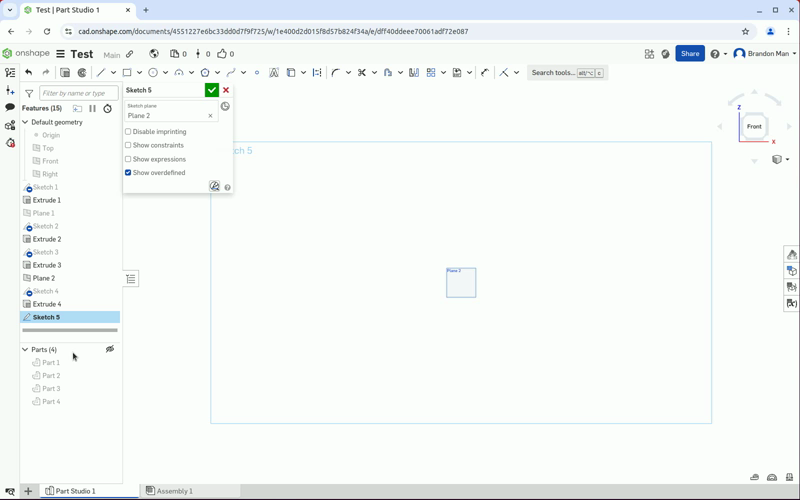
key_down(shift)
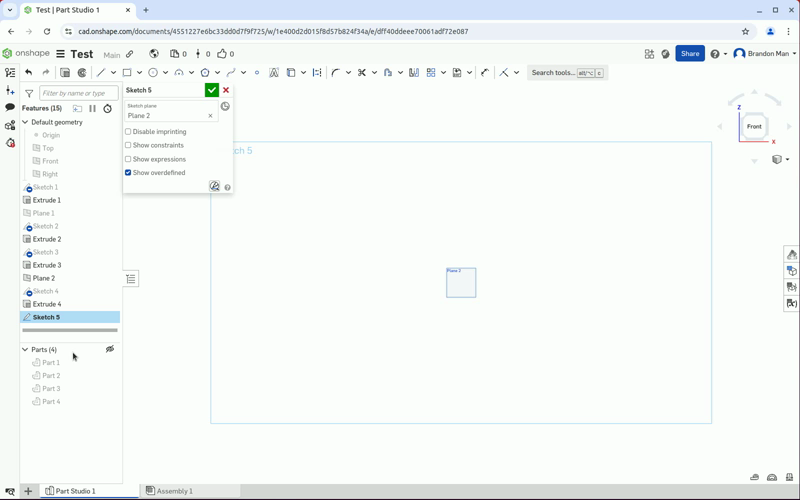
mouse_move(351, 282)
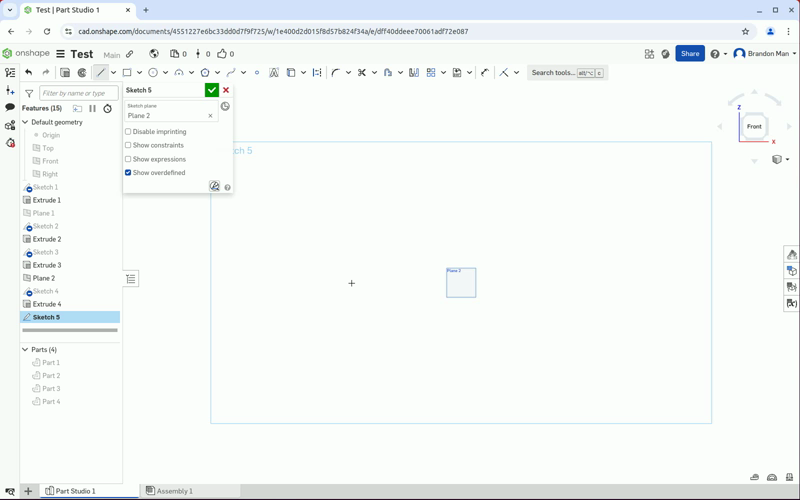
click(351, 282)
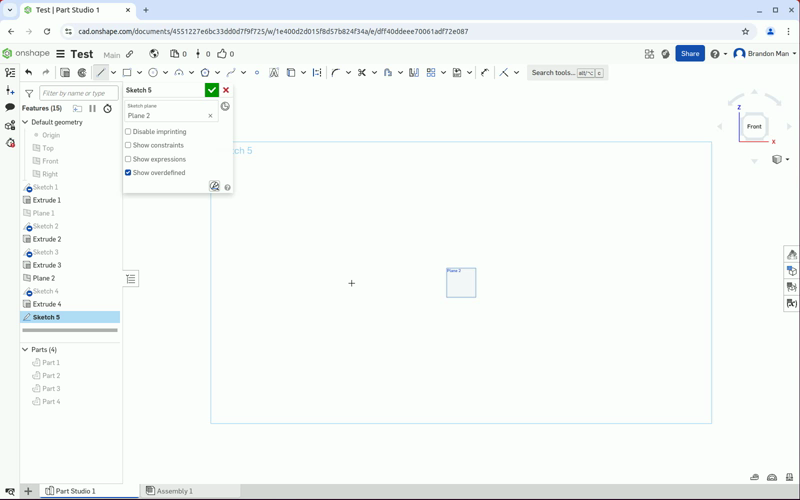
key_up(shift)
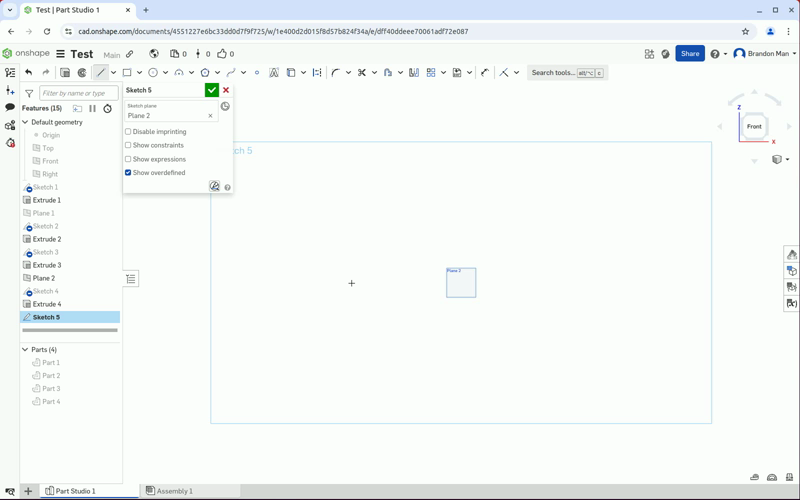
key_down(shift)
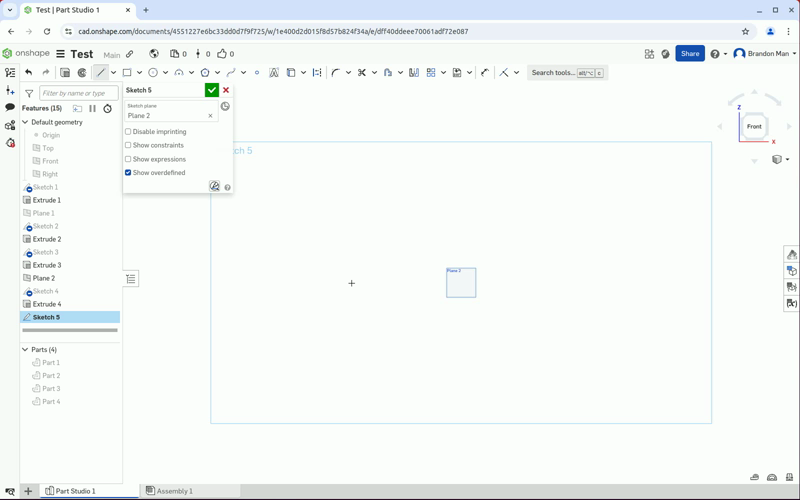
mouse_move(569, 282)
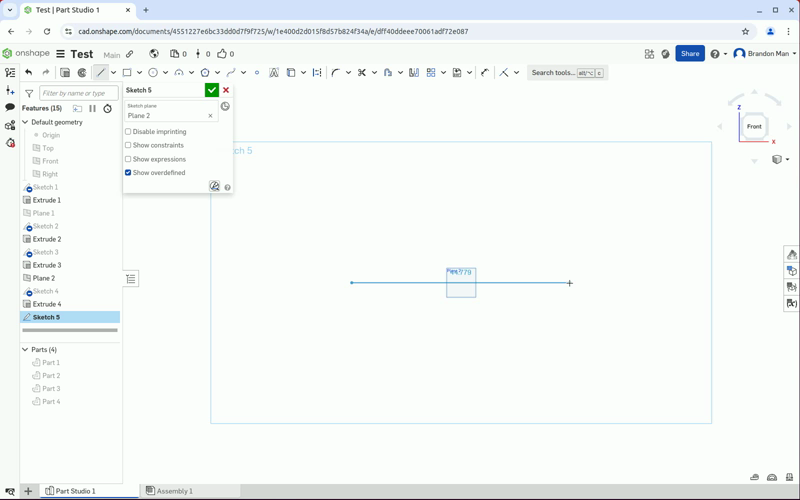
click(569, 282)
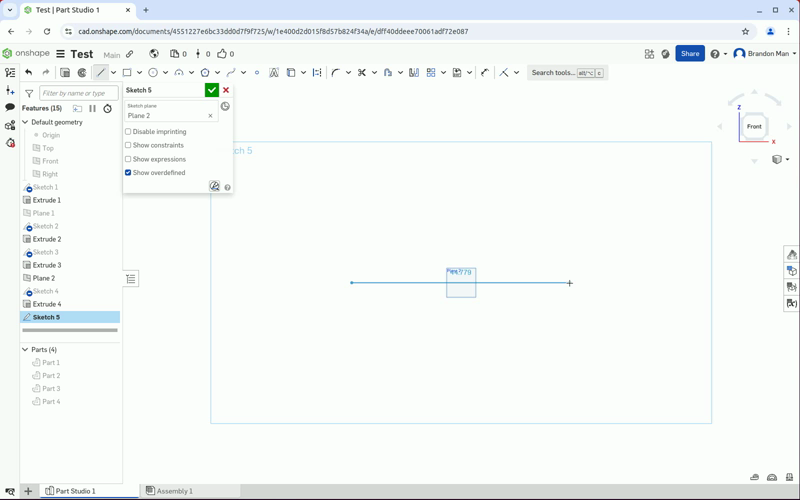
key_up(shift)
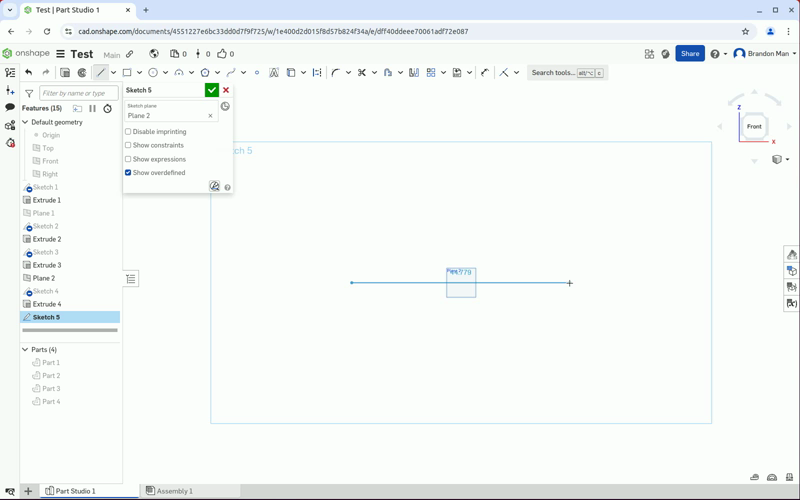
key_down(shift)
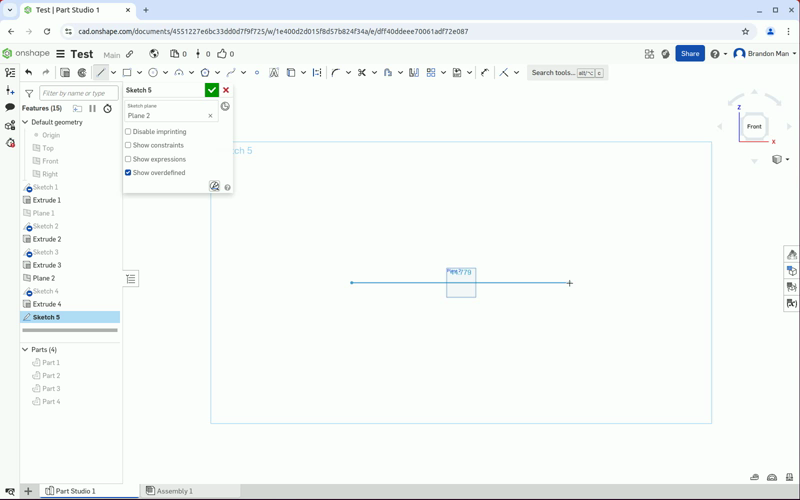
mouse_move(589, 282)
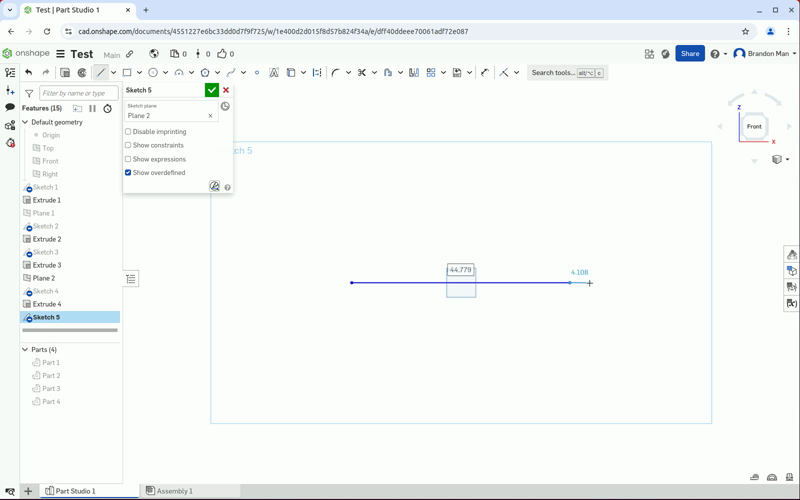
mouse_move(569, 260)
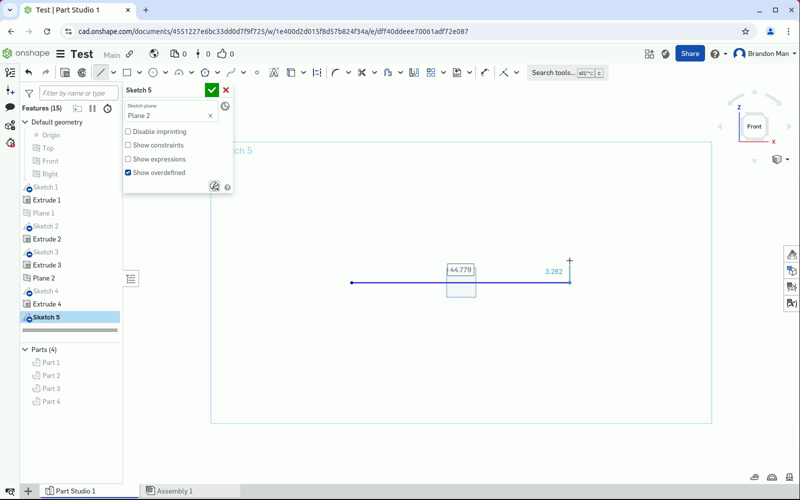
click(569, 260)
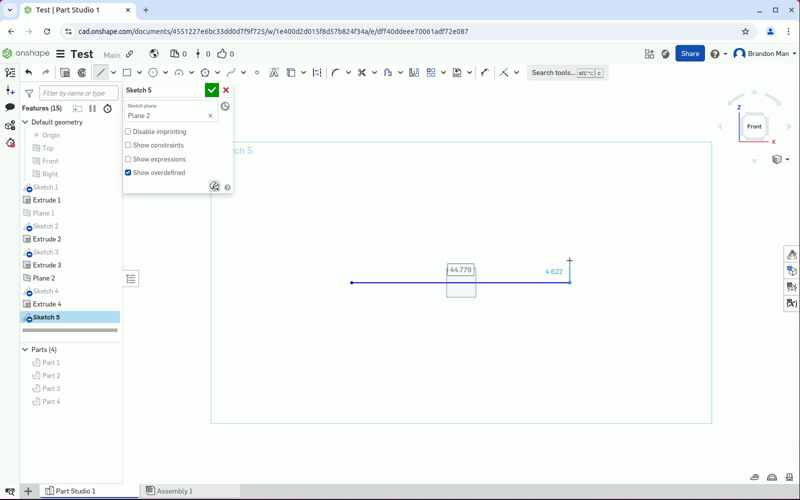
key_up(shift)
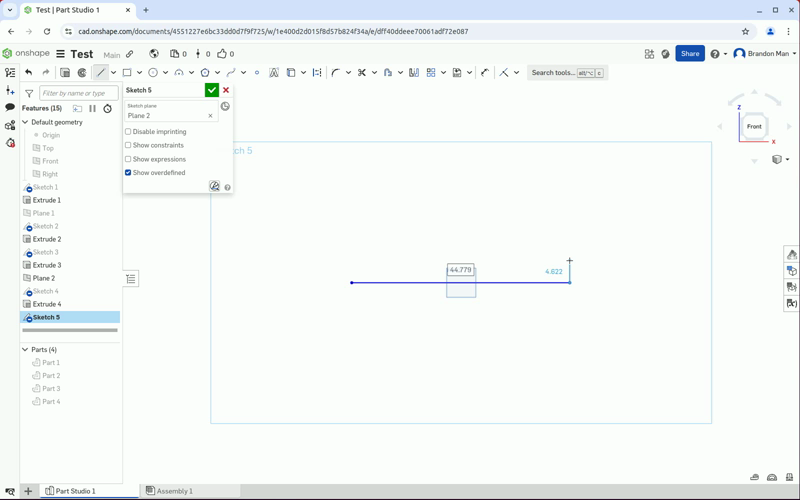
key_down(shift)
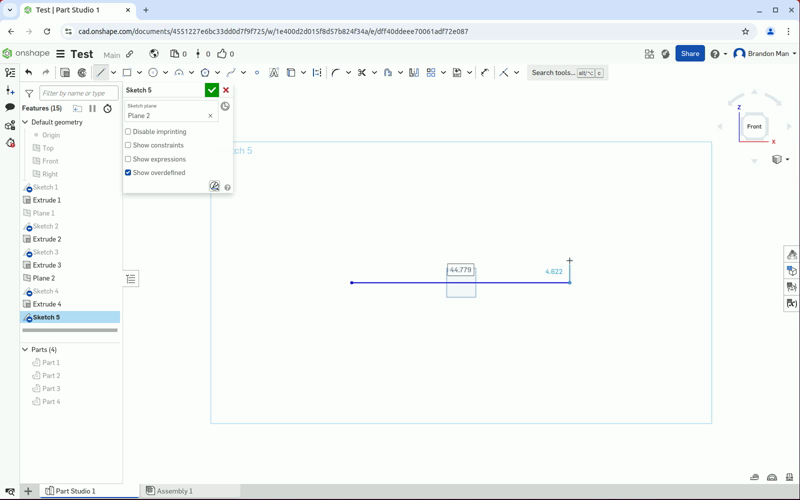
mouse_move(351, 260)
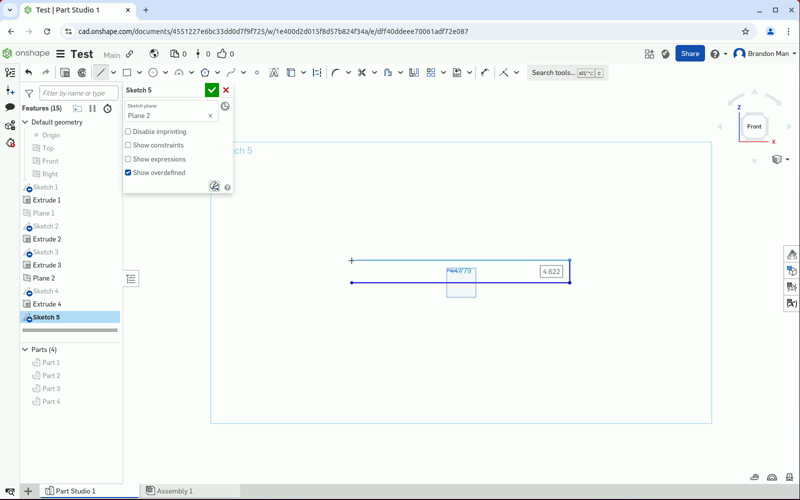
click(351, 260)
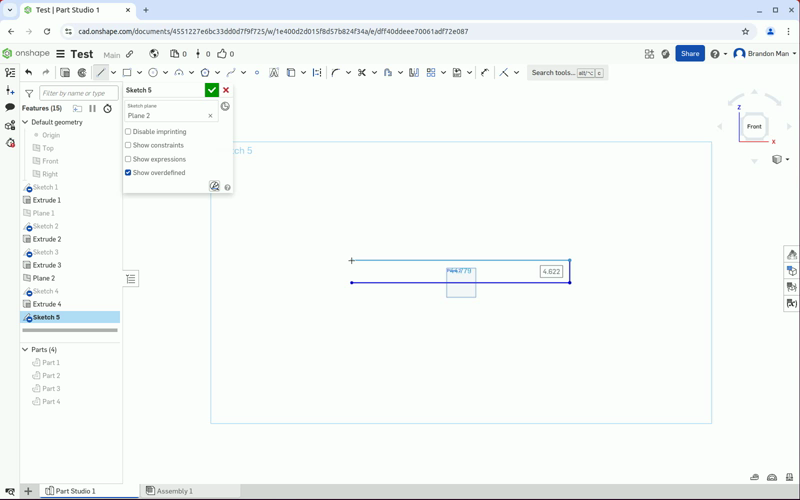
key_up(shift)
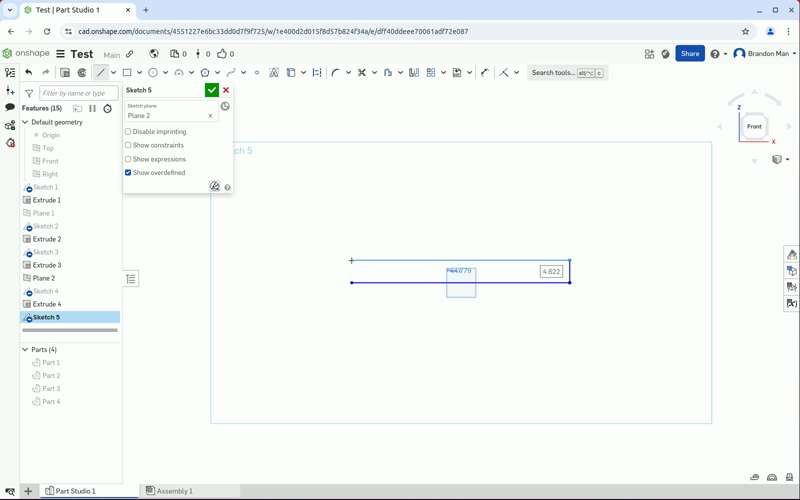
mouse_move(381, 260)
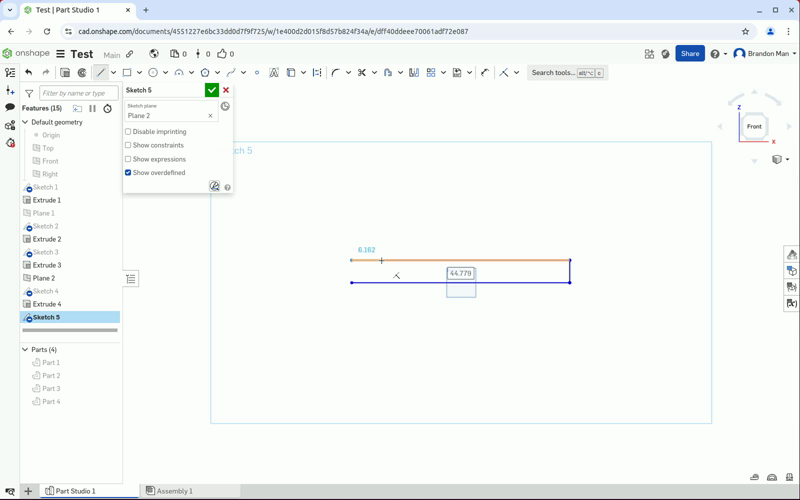
key_down(shift)
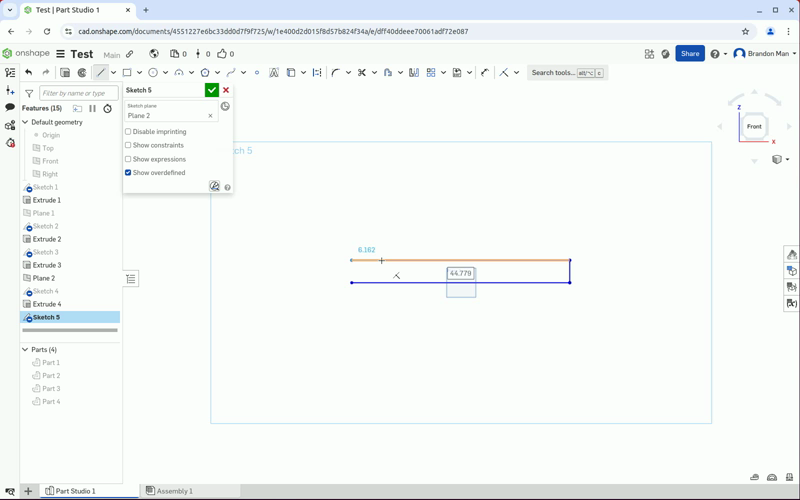
mouse_move(351, 282)
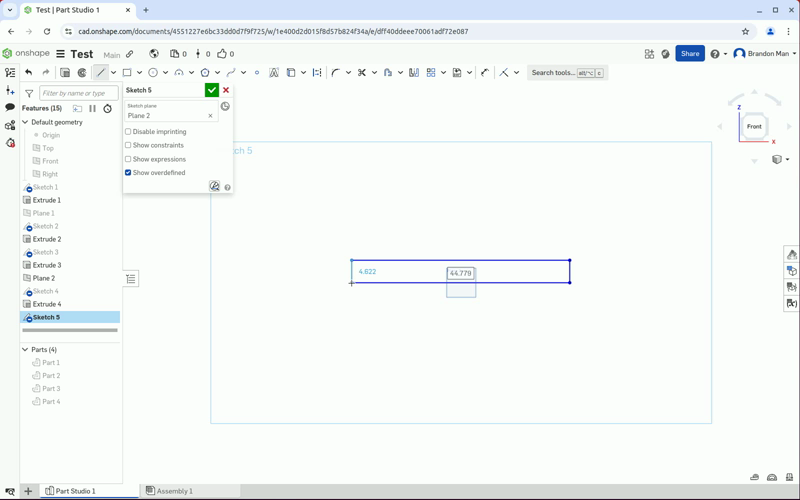
key_up(shift)
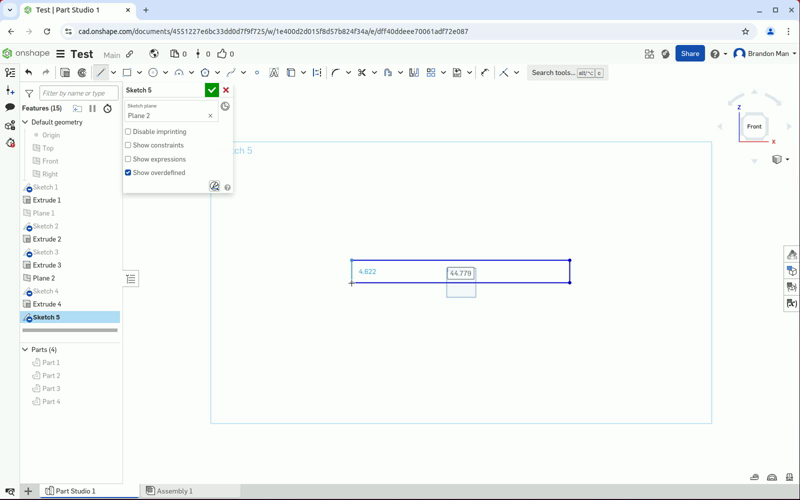
click(351, 282)
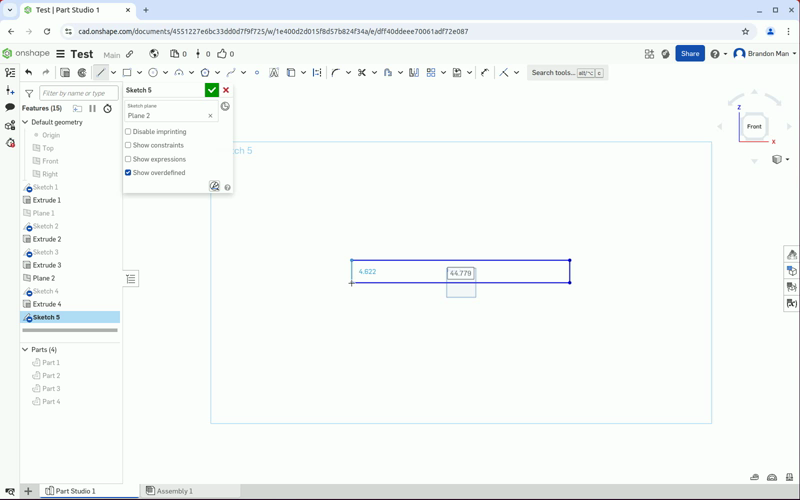
key(esc)
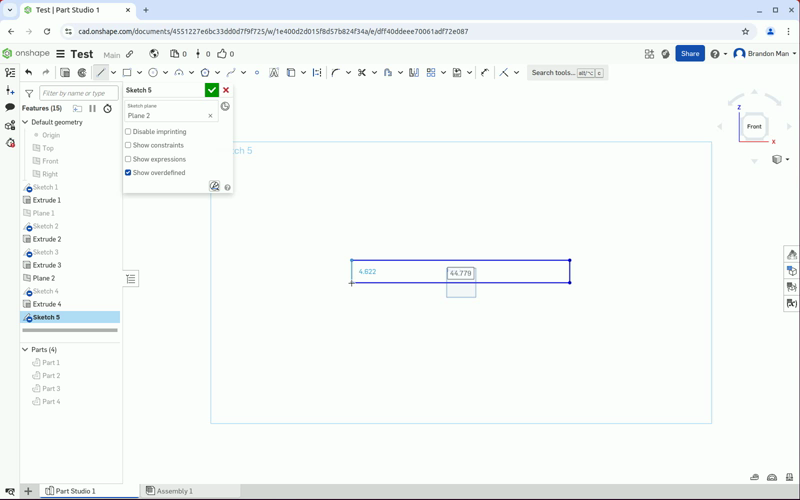
mouse_move(564, 263)
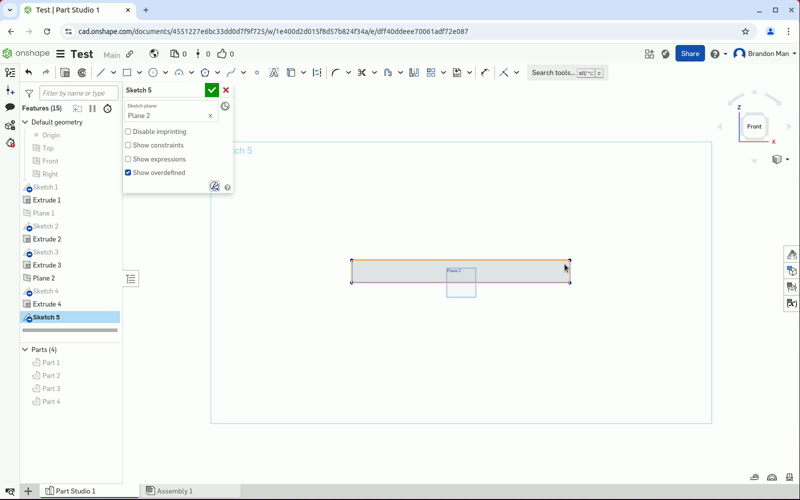
click(564, 263)
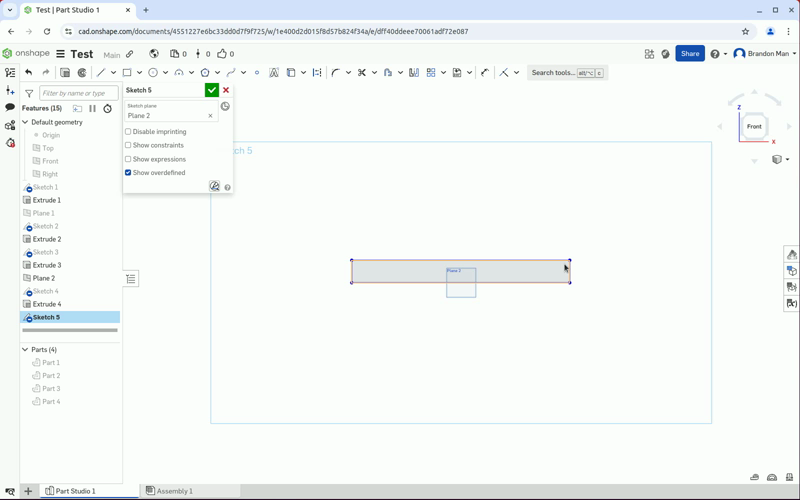
mouse_move(73, 352)
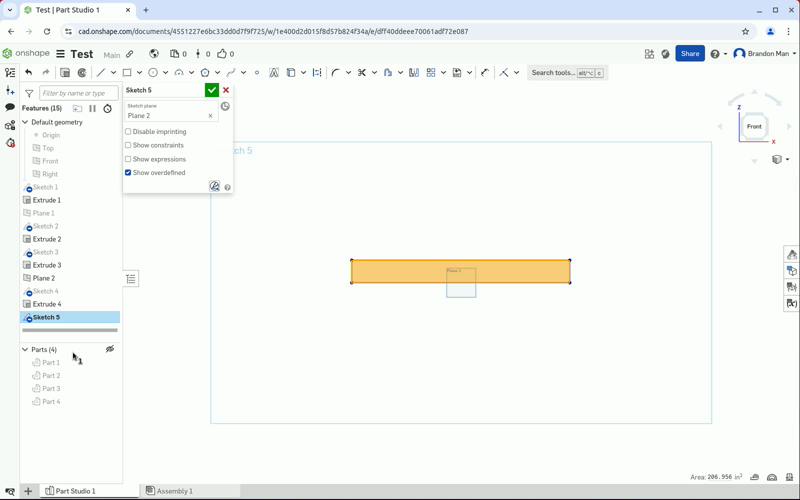
key(shift+y)
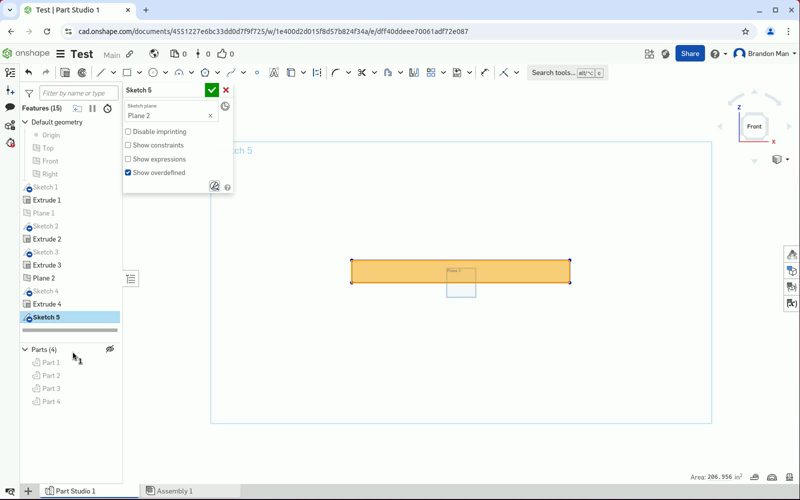
key(shift+e)
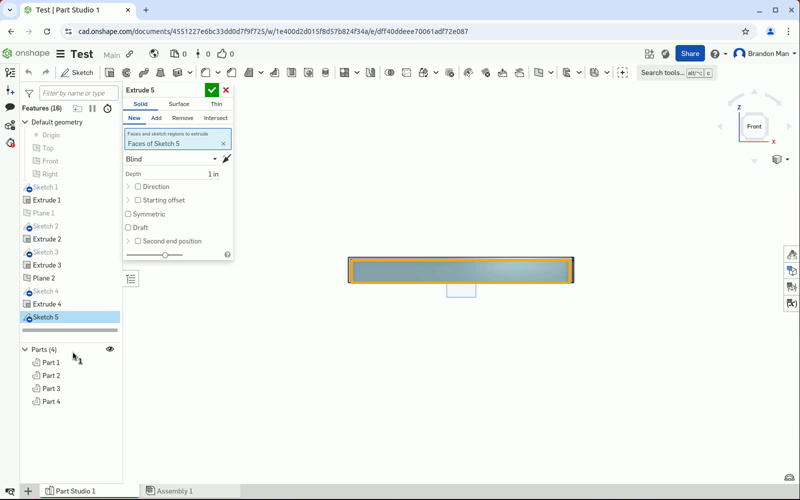
mouse_move(143, 106)
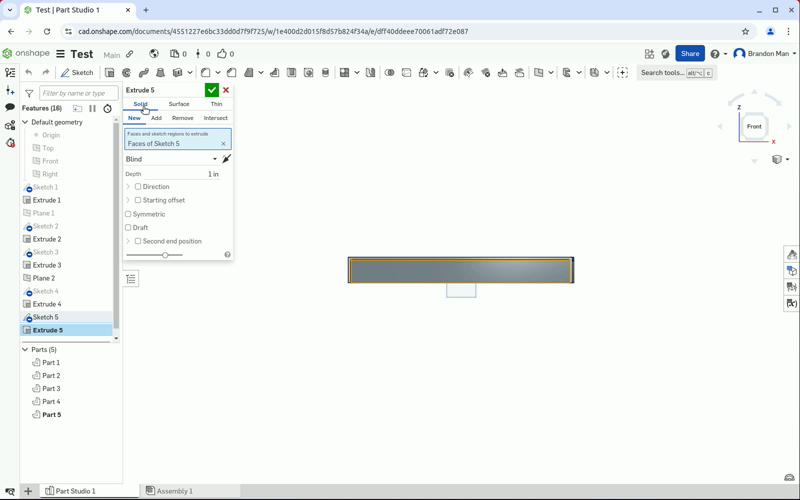
click(143, 106)
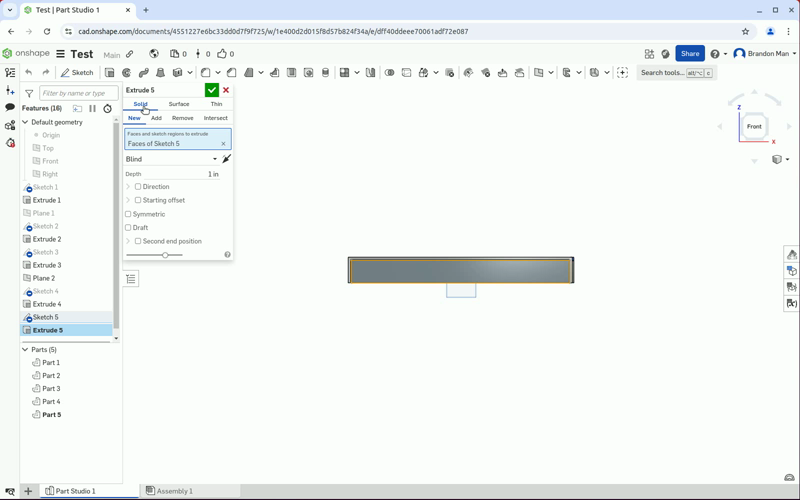
mouse_move(137, 120)
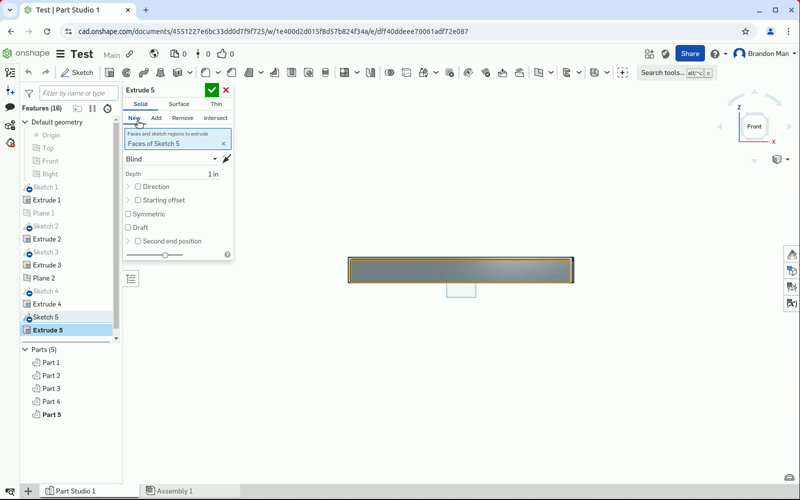
click(137, 120)
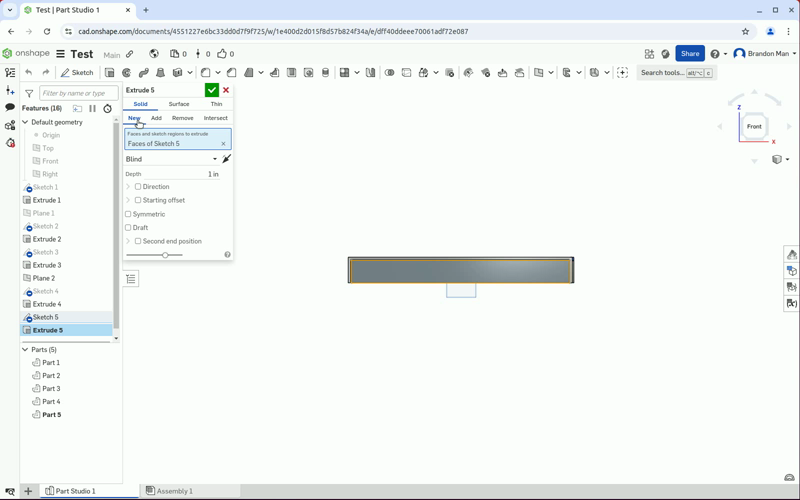
key(tab, 4)
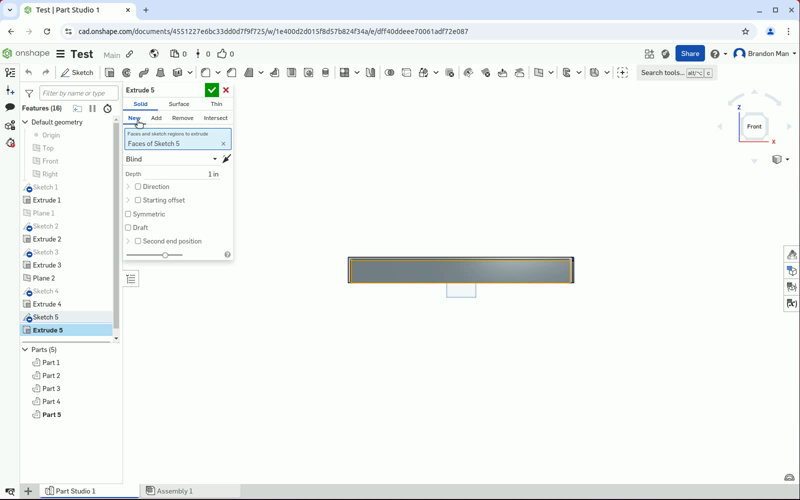
text(0.722)
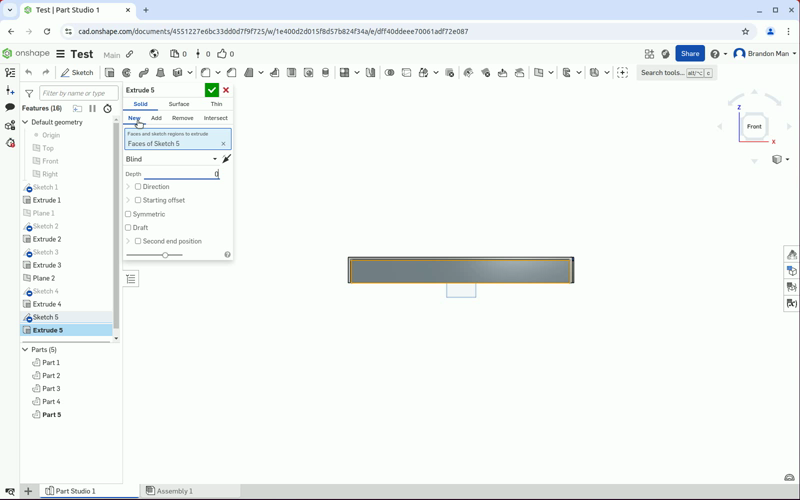
key(enter)
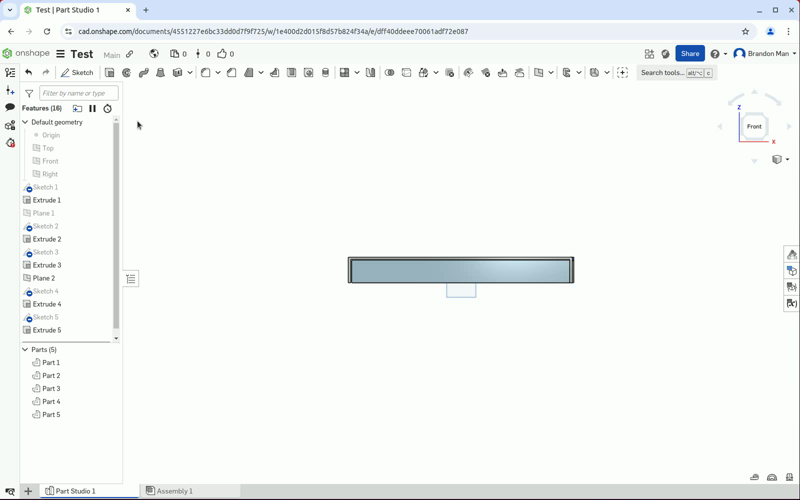
key(shift+h)
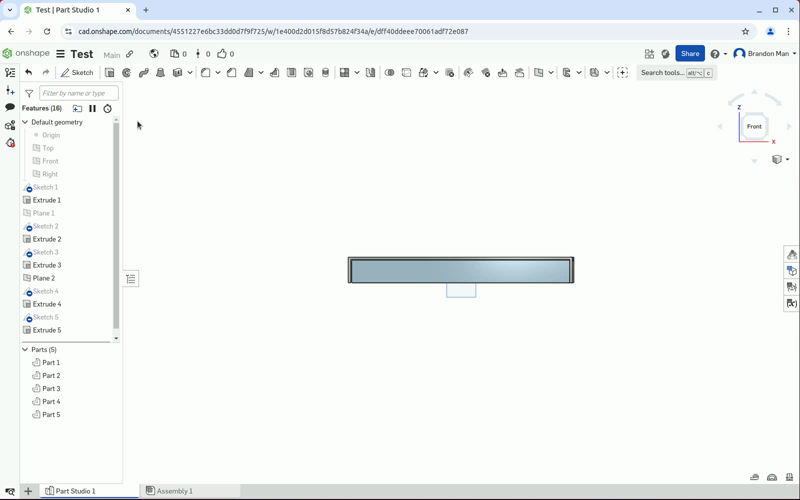
key(shift+h)
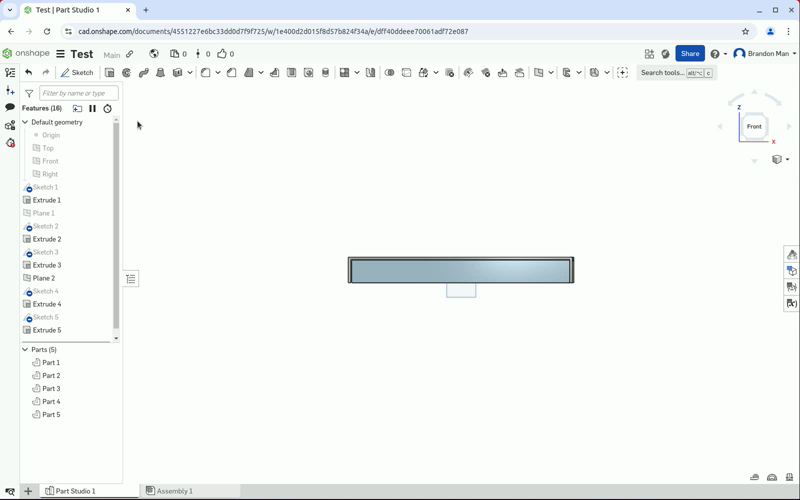
key(shift+7)
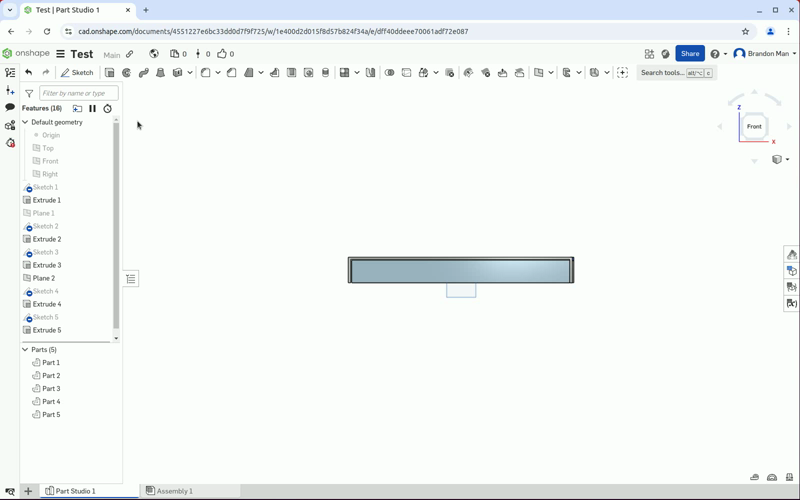
key(left, 2)
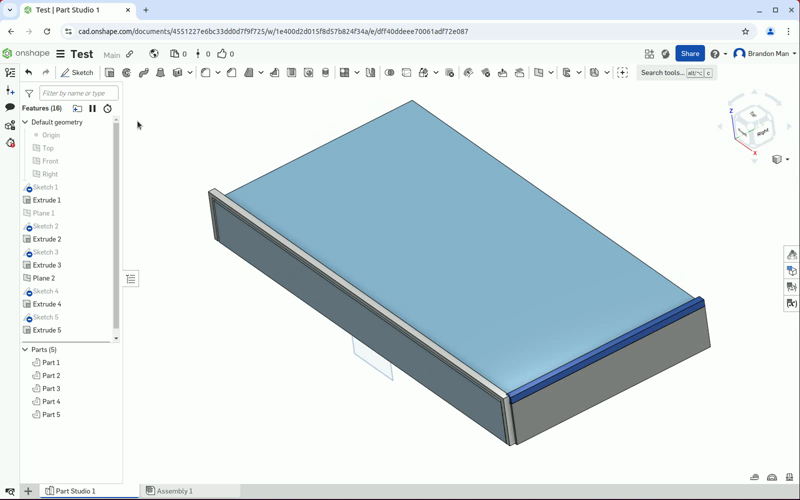
key(down, 2)
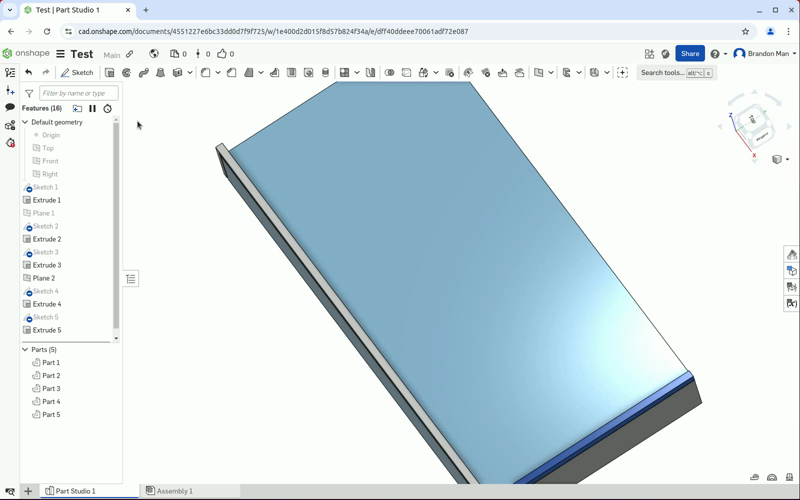
key(up, 2)
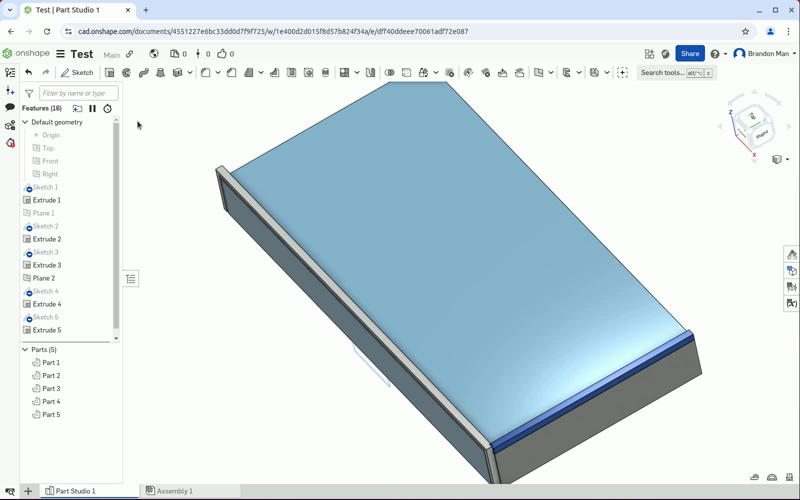
key(right, 2)
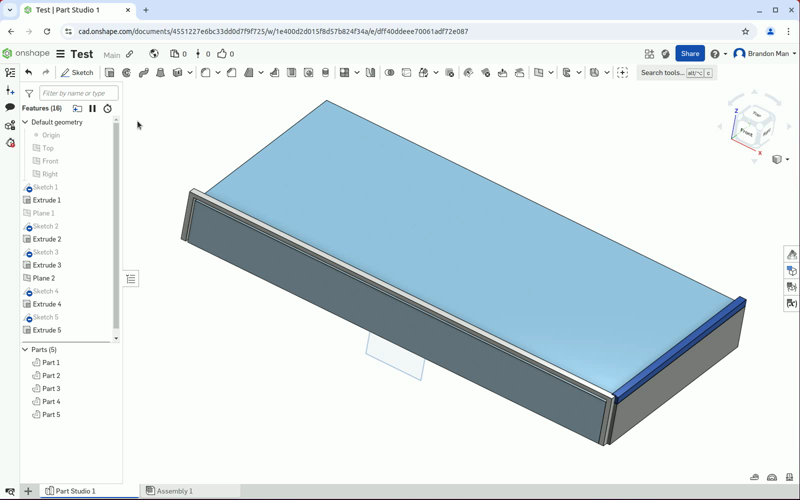
mouse_move(69, 189)
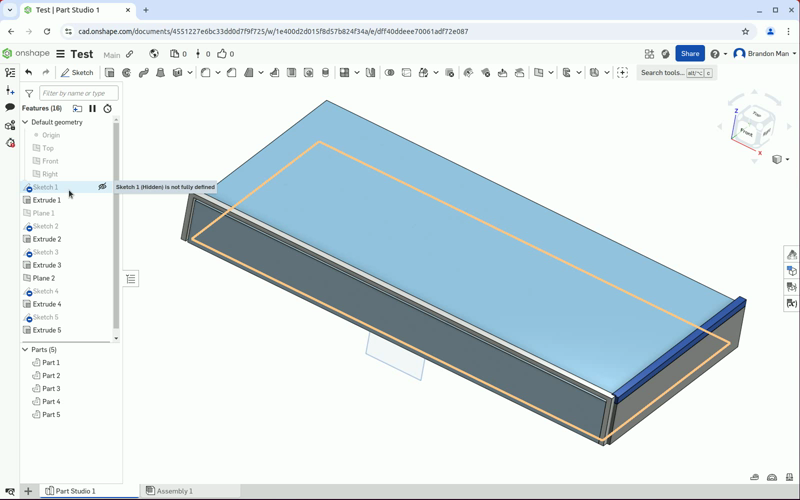
click(69, 189)